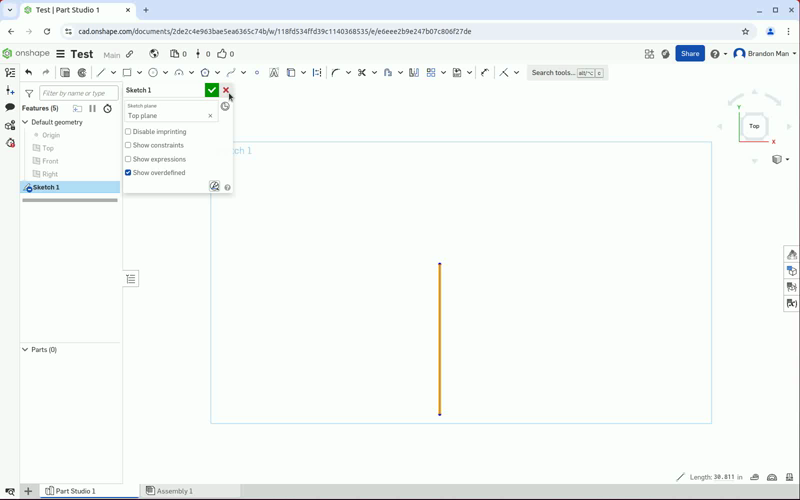
key(shift+h)
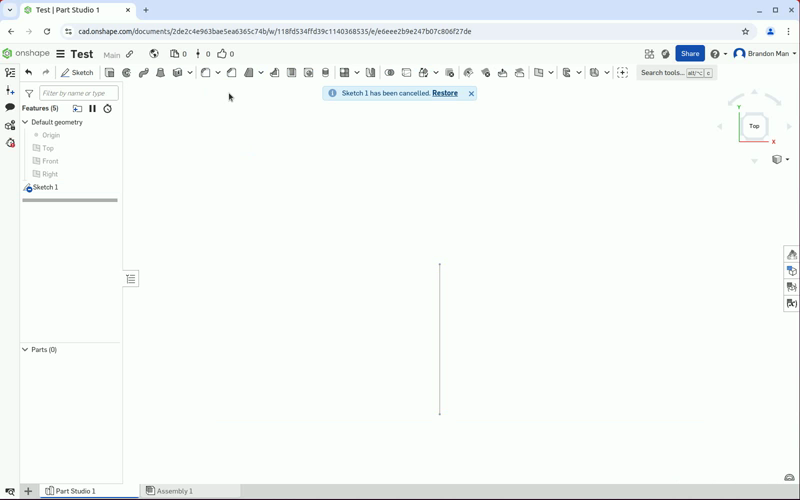
key(shift+s)
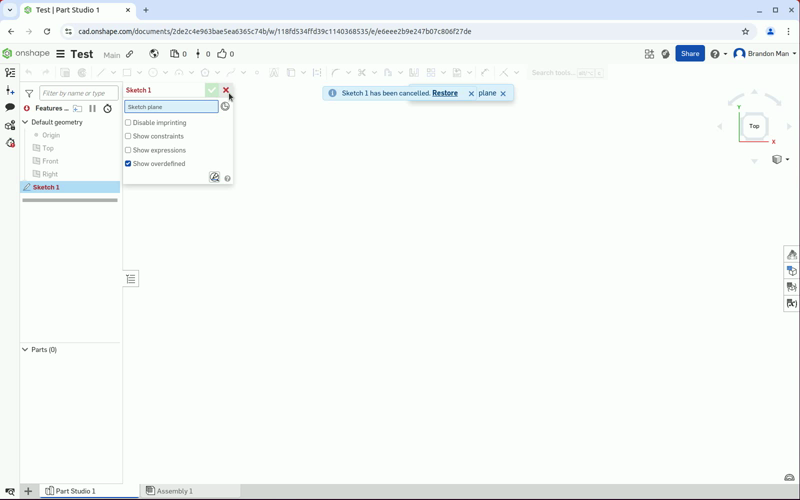
mouse_move(73, 150)
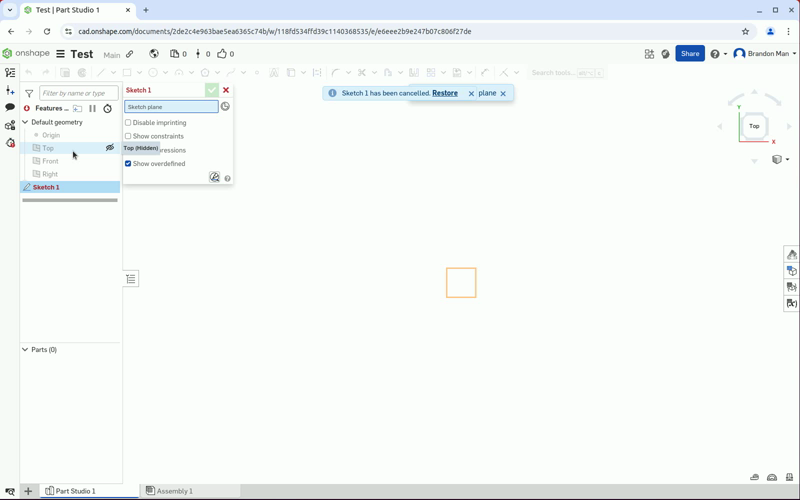
click(73, 150)
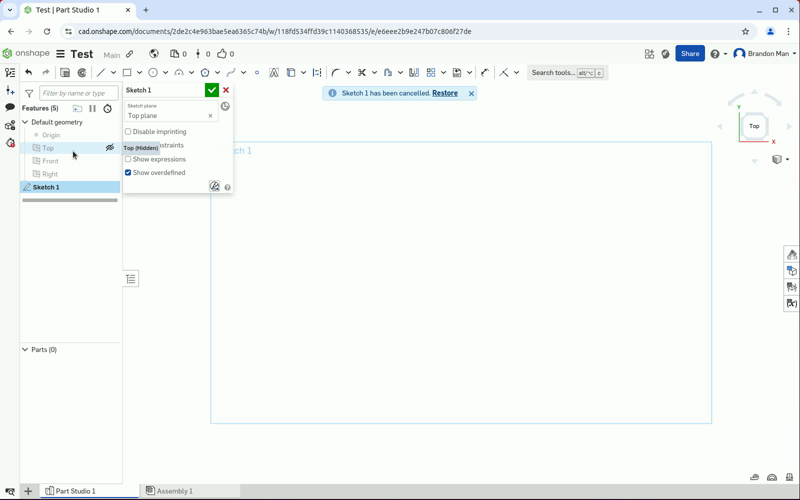
mouse_move(73, 352)
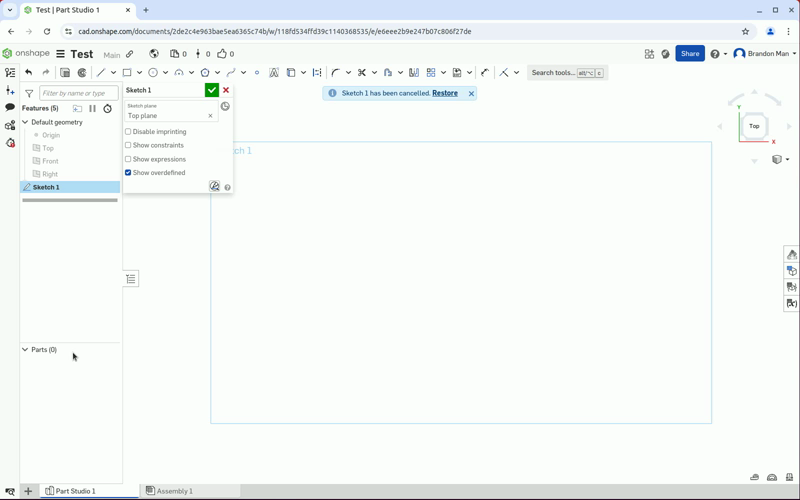
key(y)
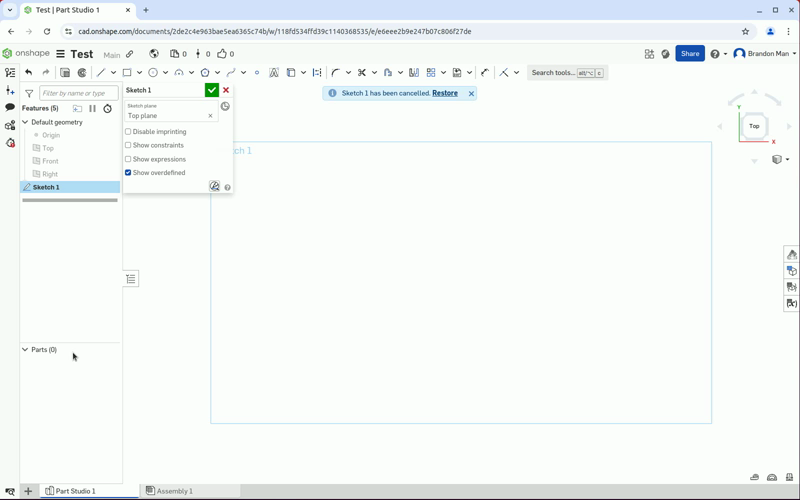
key(l)
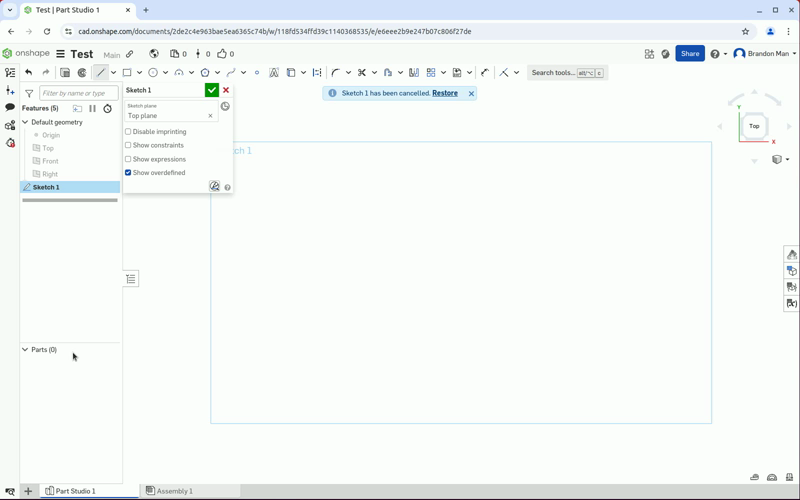
key_down(shift)
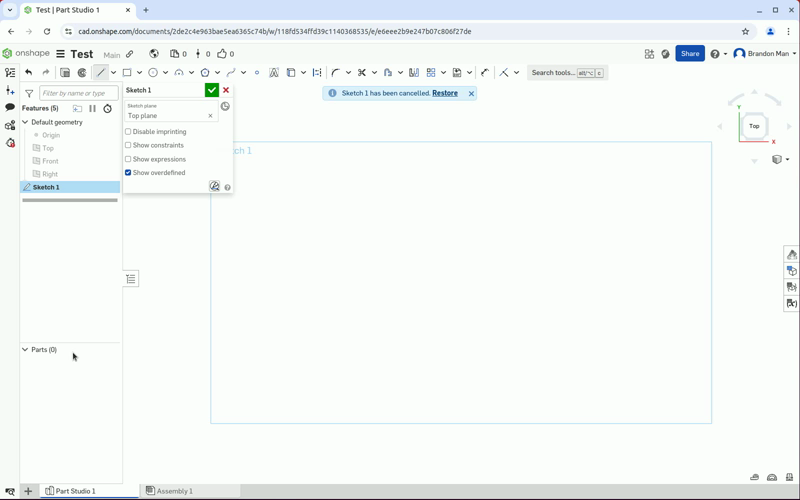
mouse_move(404, 339)
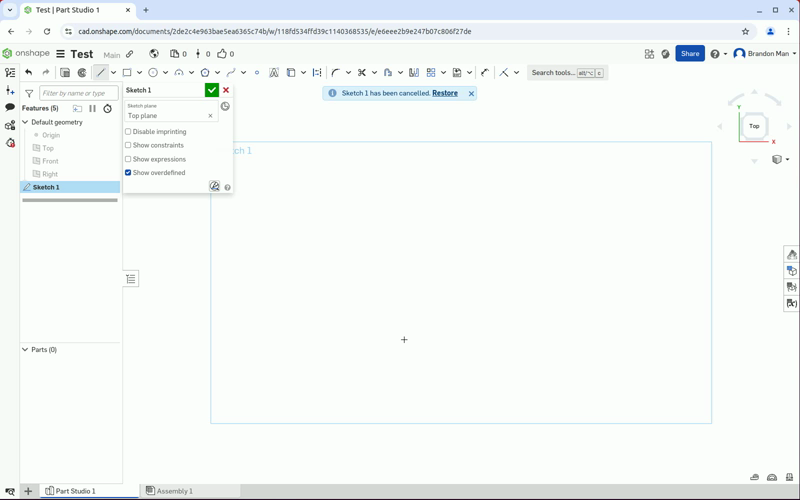
click(404, 339)
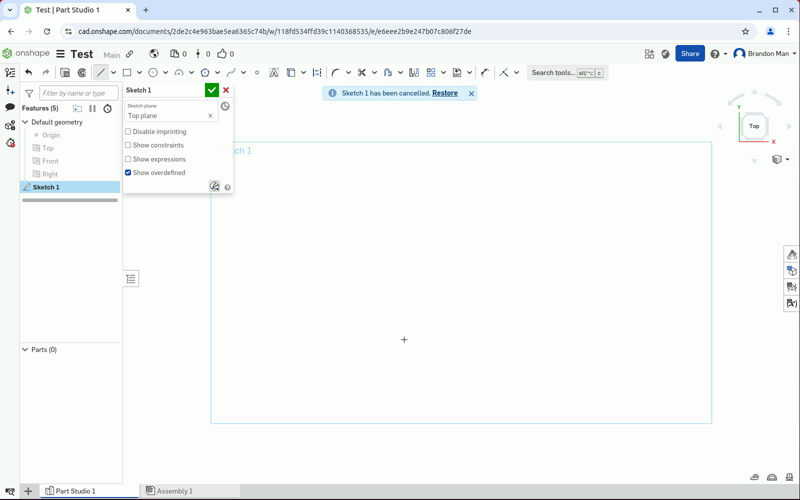
key_up(shift)
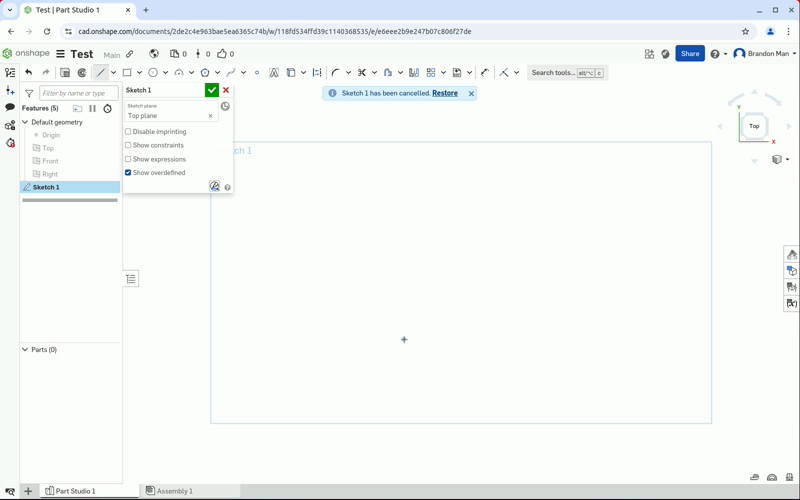
key_down(shift)
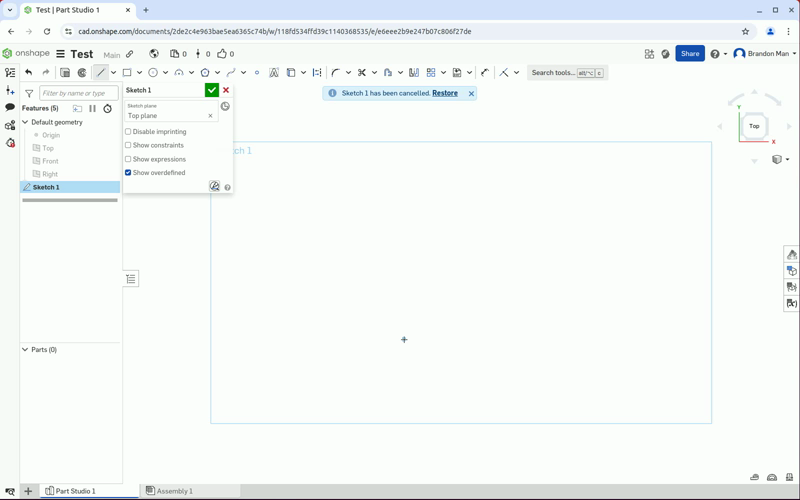
mouse_move(516, 339)
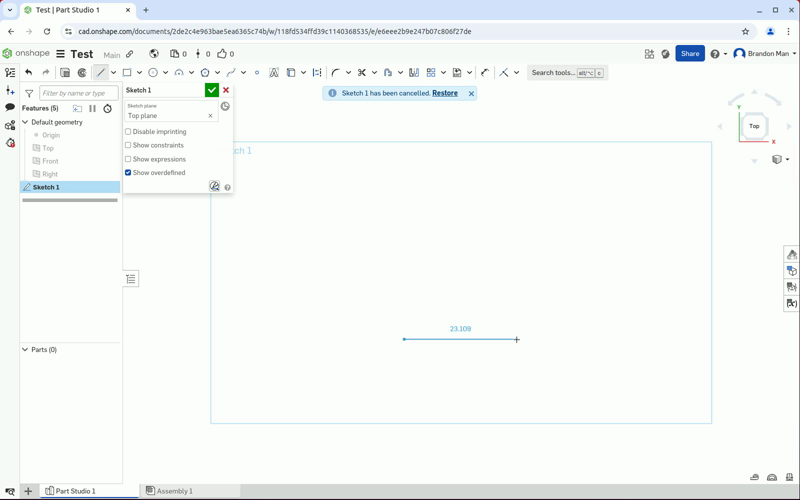
click(516, 339)
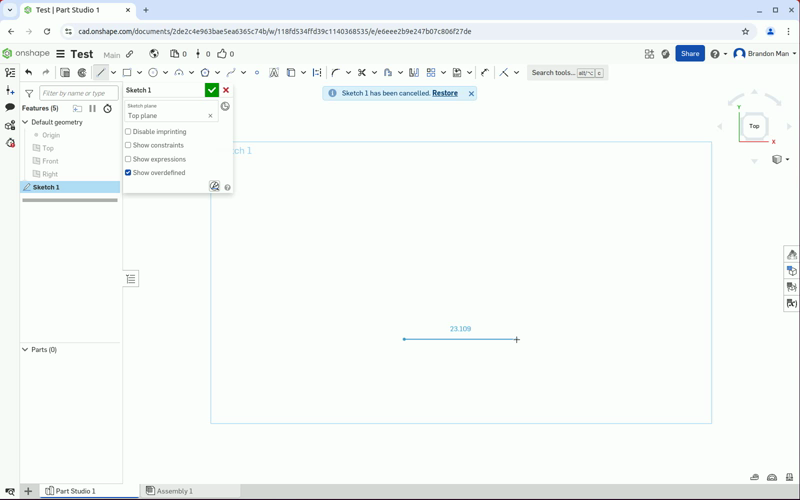
key_up(shift)
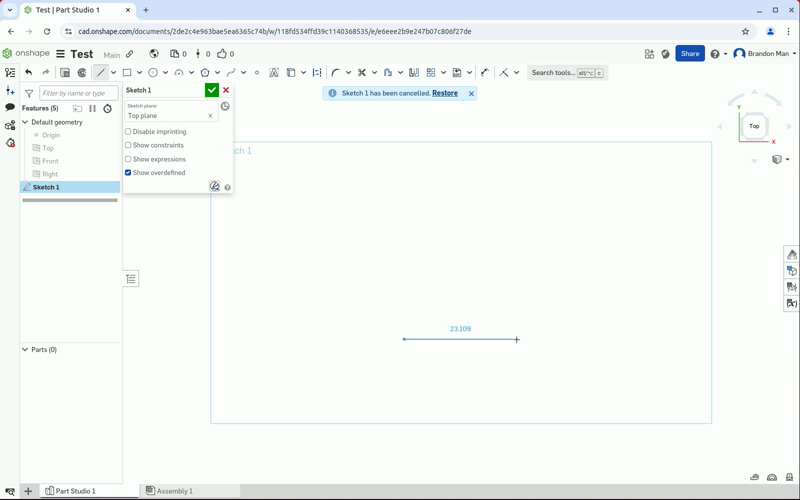
key_down(shift)
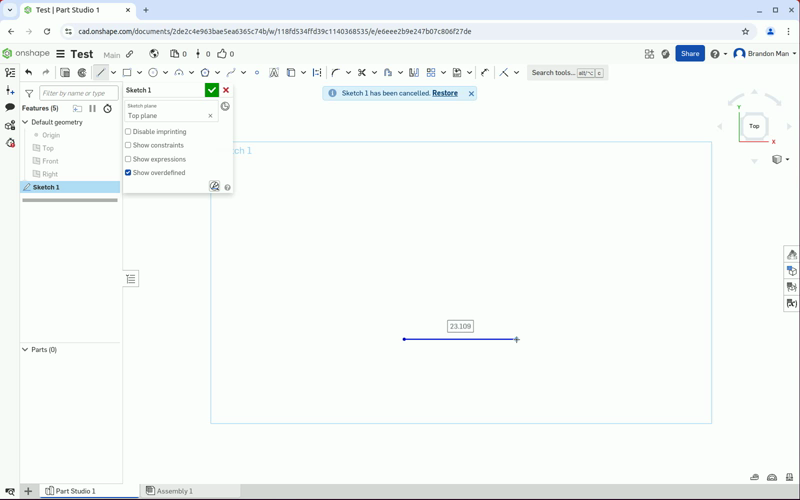
mouse_move(516, 226)
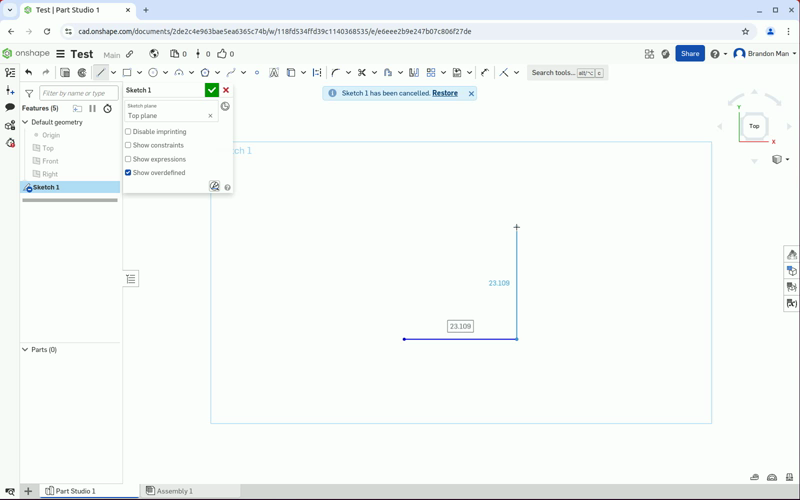
click(516, 226)
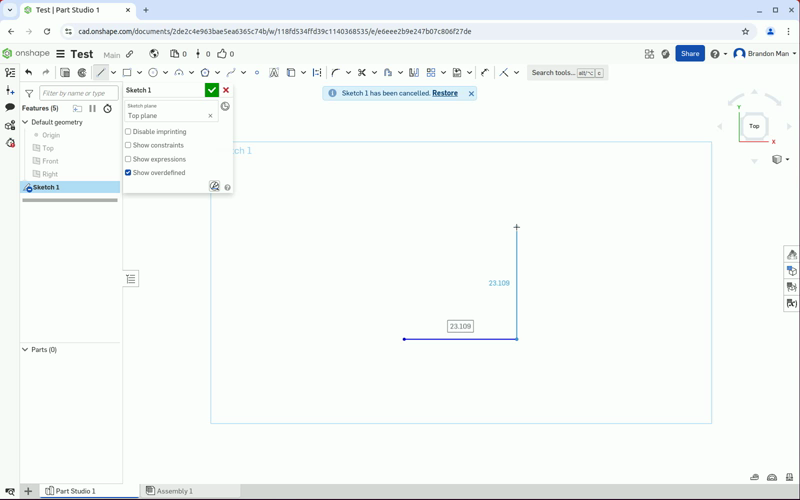
key_up(shift)
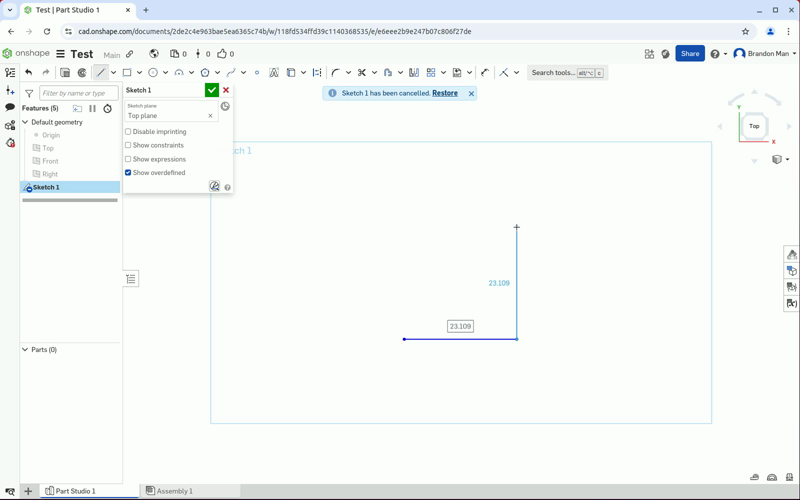
key_down(shift)
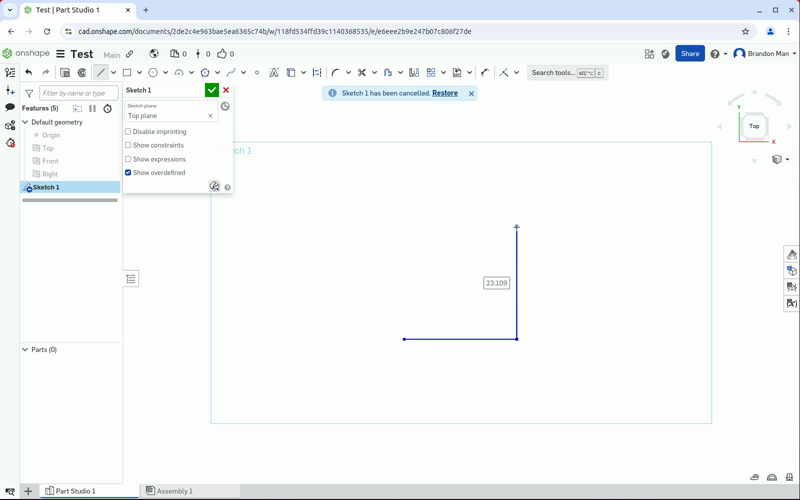
mouse_move(404, 226)
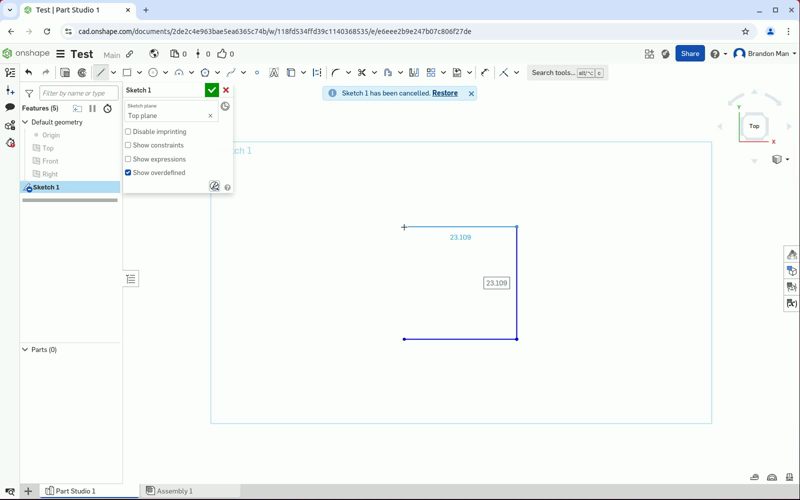
click(404, 226)
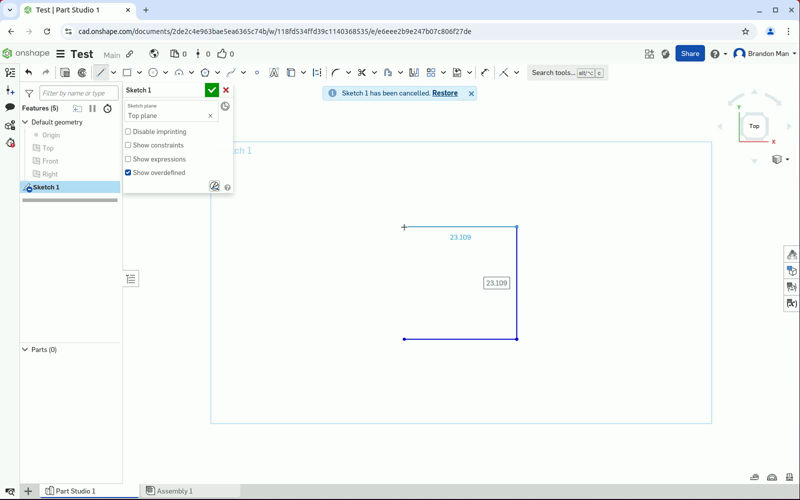
key_up(shift)
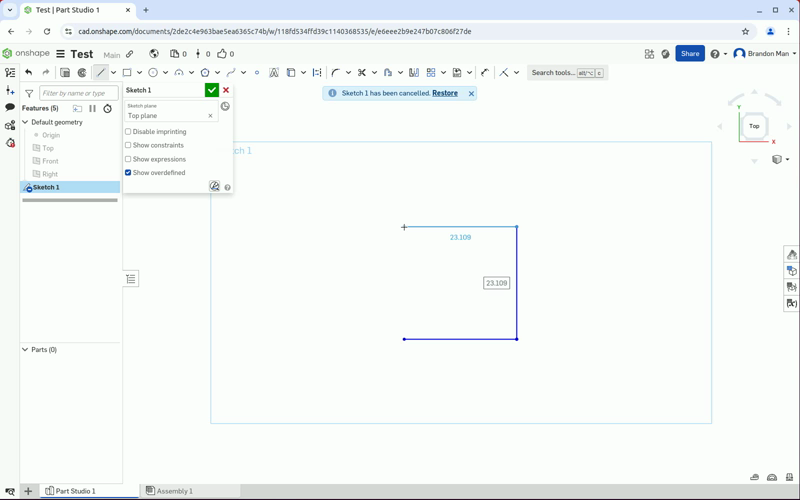
key_down(shift)
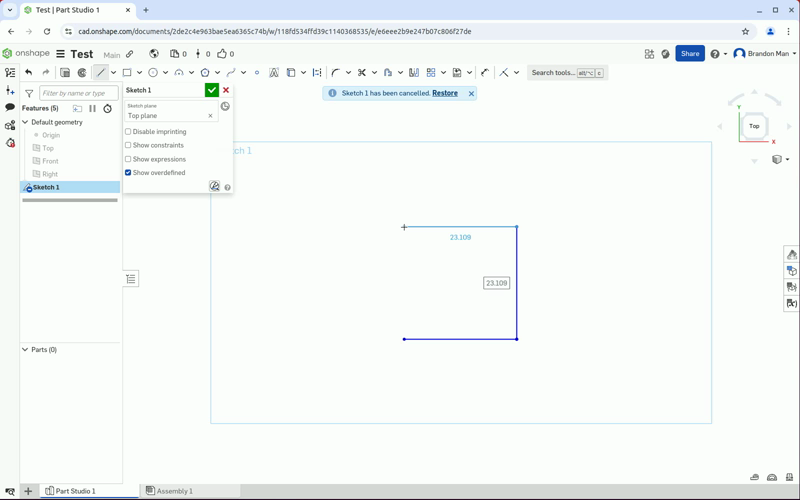
mouse_move(404, 339)
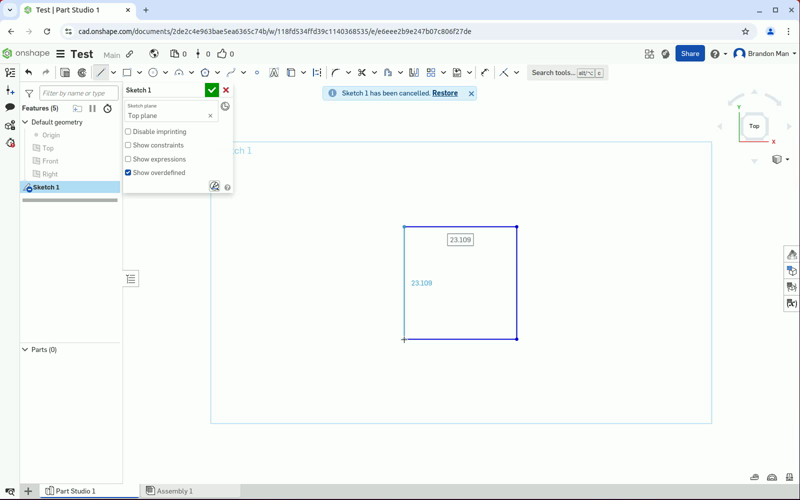
key_up(shift)
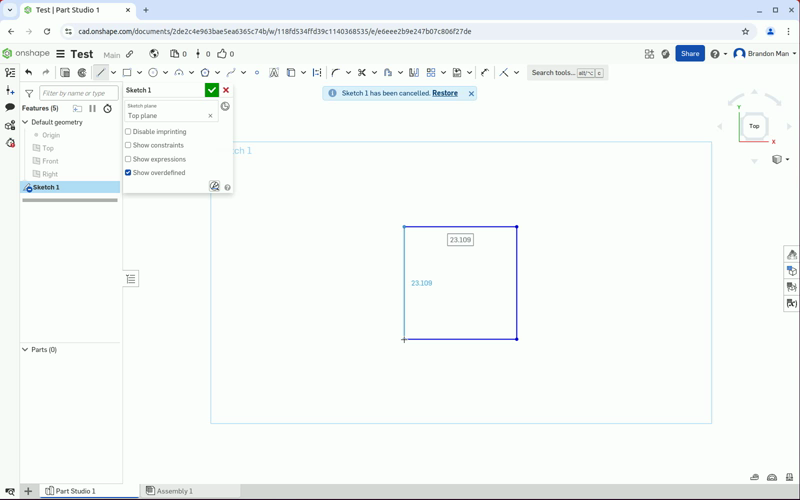
click(404, 339)
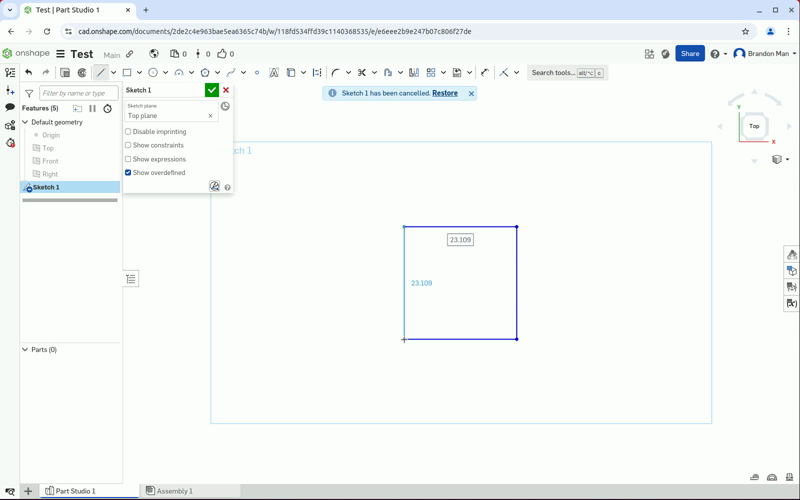
key(esc)
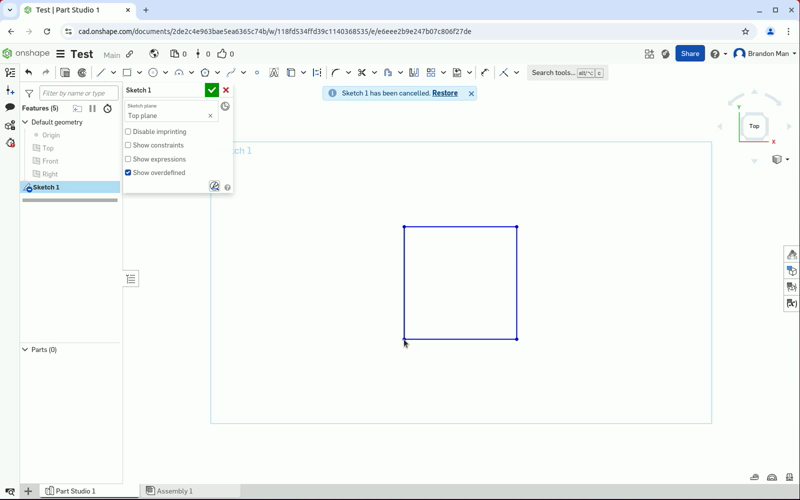
key(l)
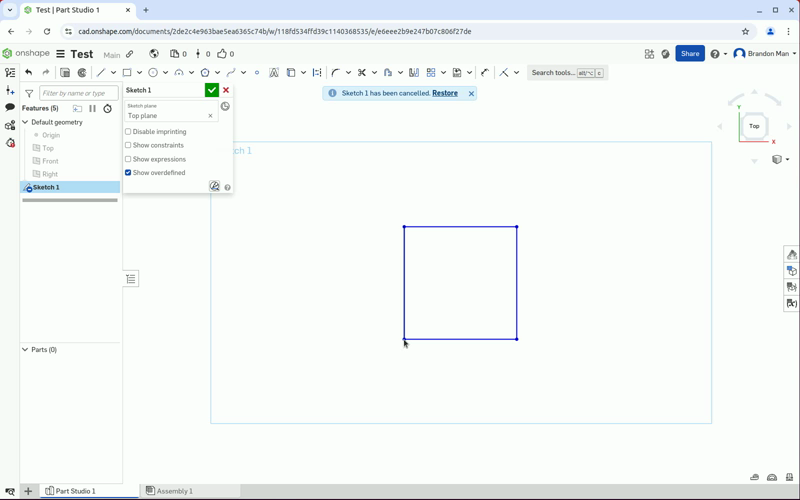
key_down(shift)
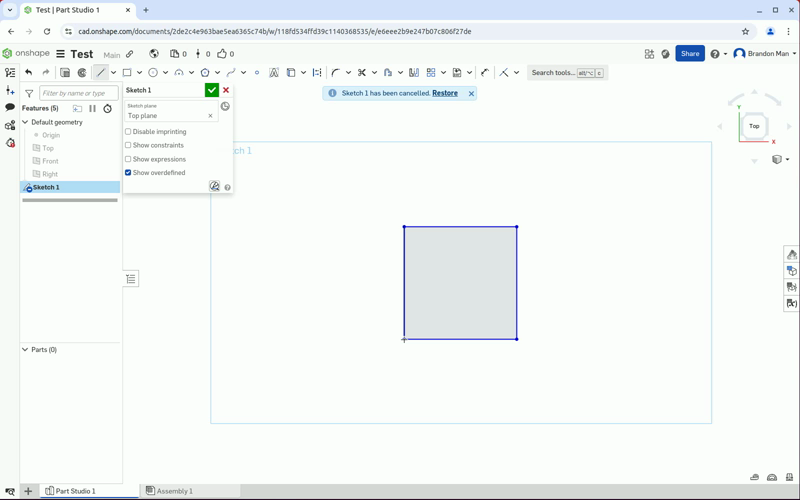
mouse_move(410, 333)
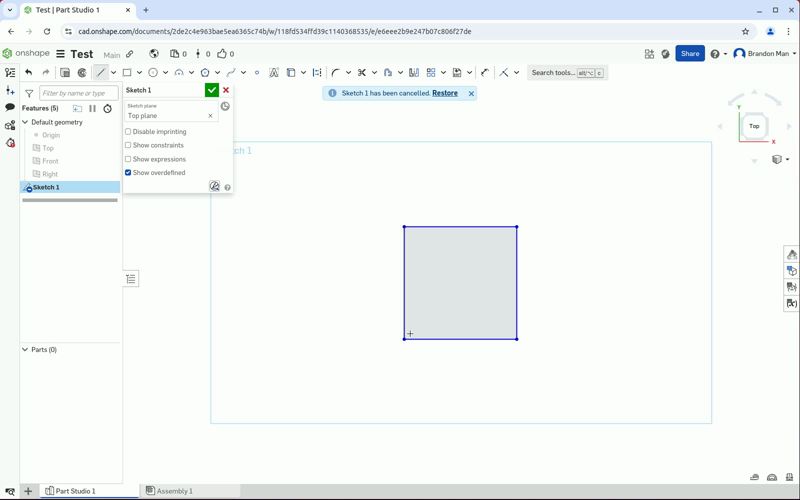
click(410, 333)
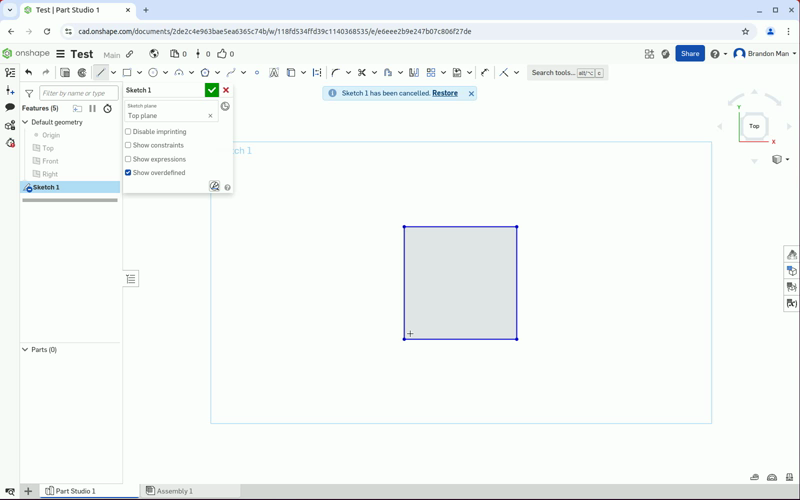
key_up(shift)
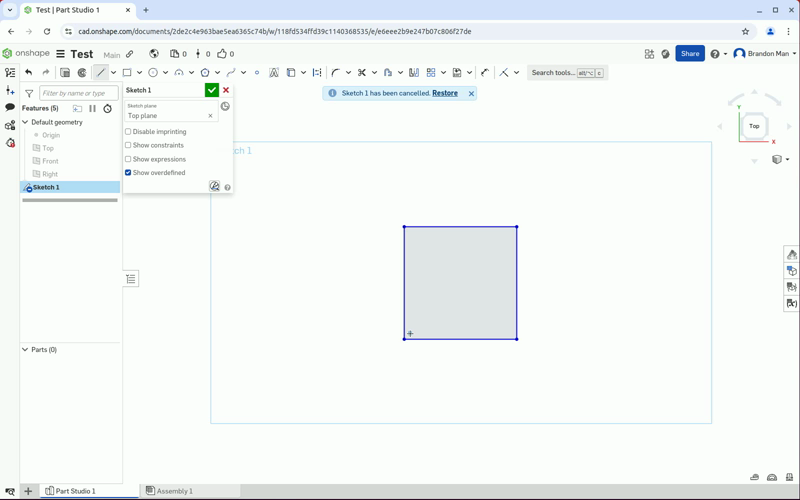
key_down(shift)
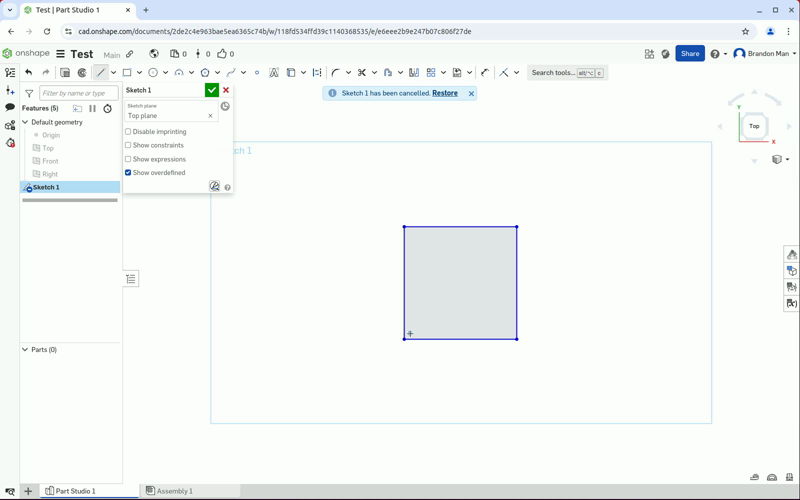
mouse_move(511, 333)
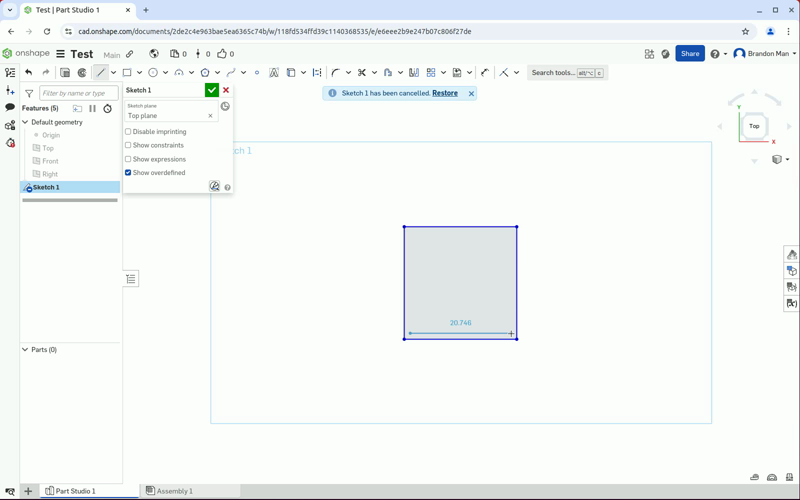
click(511, 333)
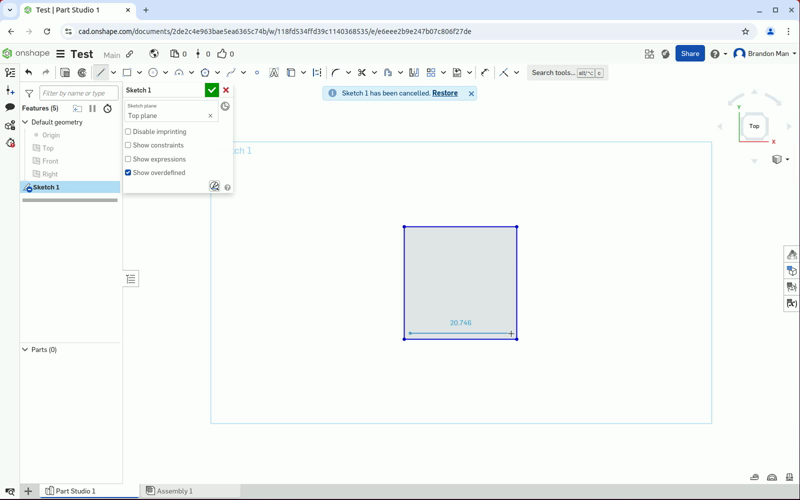
key_up(shift)
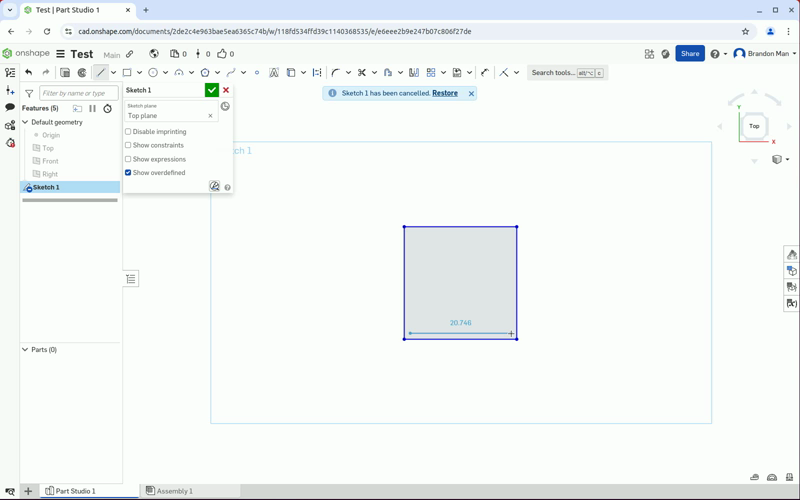
key_down(shift)
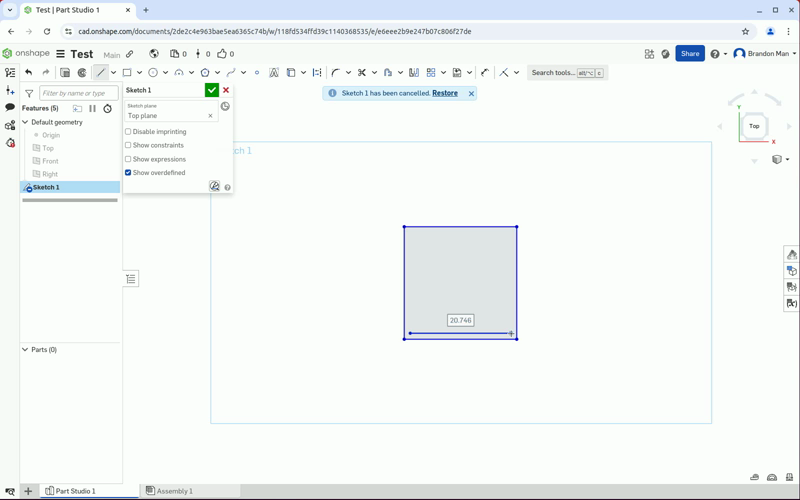
mouse_move(511, 232)
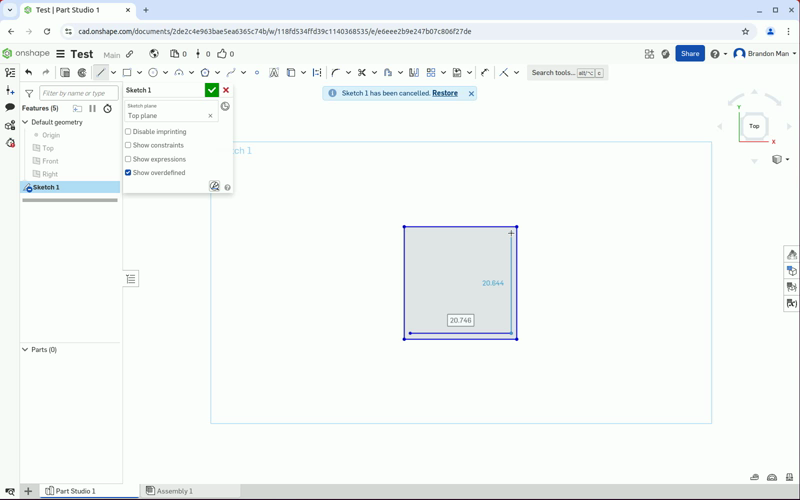
click(511, 232)
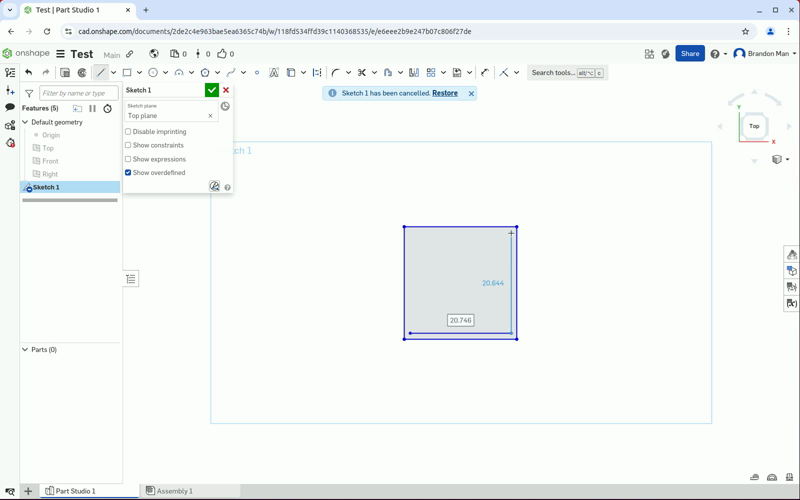
key_up(shift)
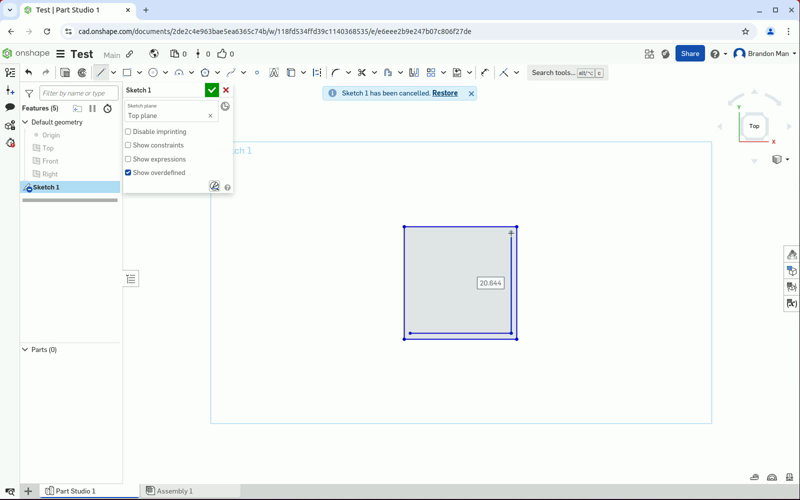
key_down(shift)
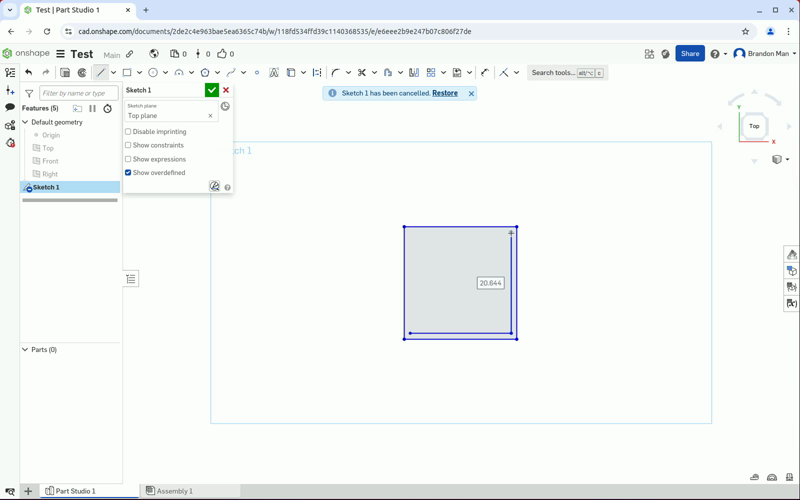
mouse_move(410, 232)
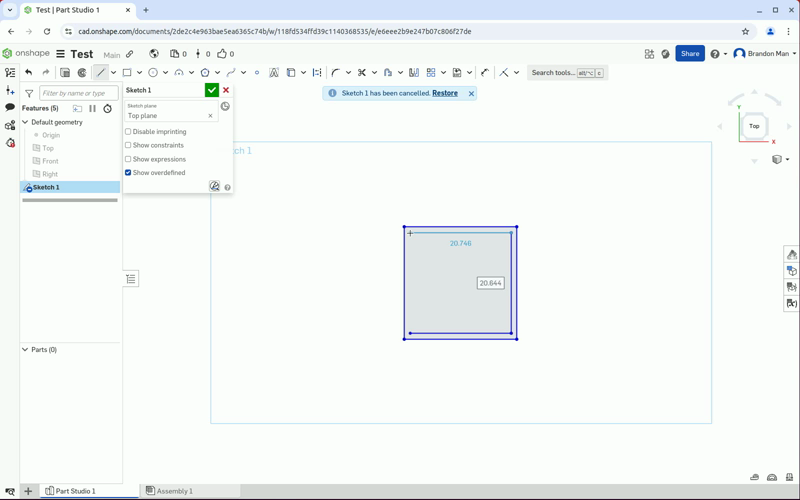
click(410, 232)
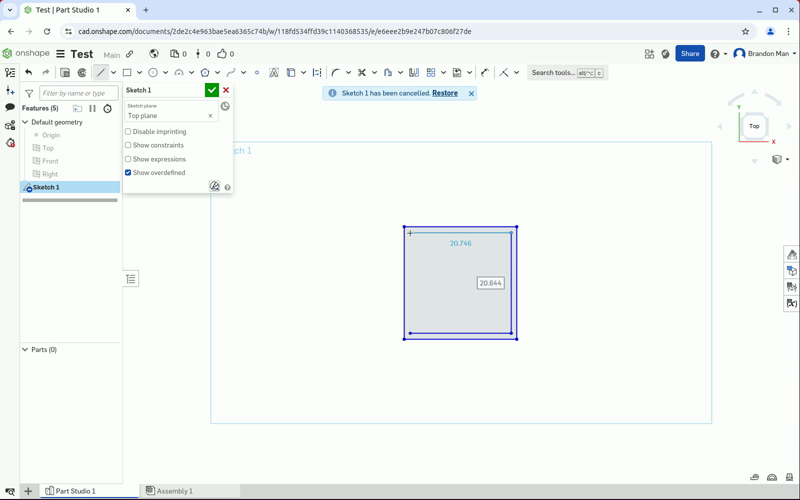
key_up(shift)
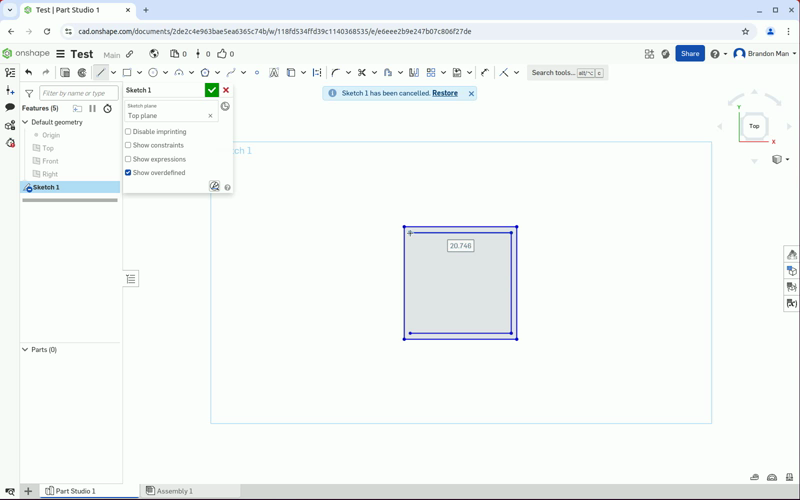
key_down(shift)
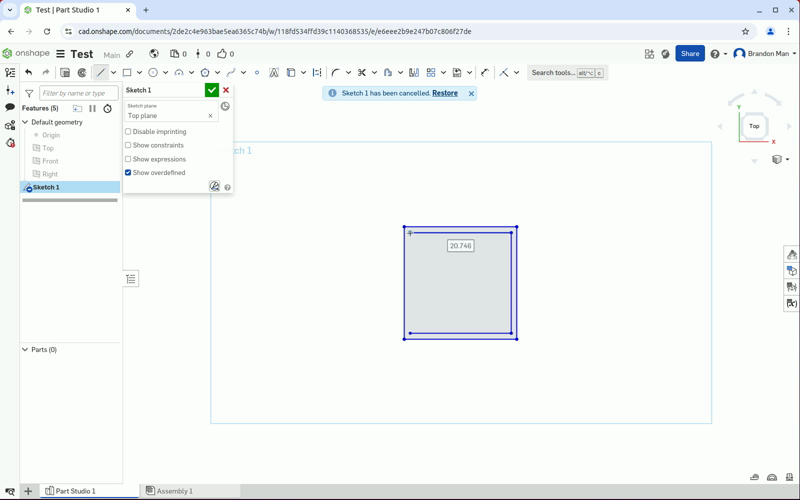
mouse_move(410, 333)
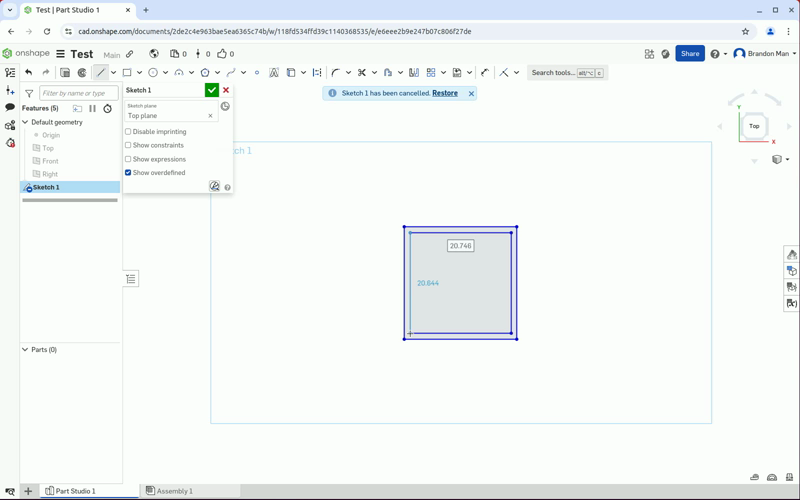
key_up(shift)
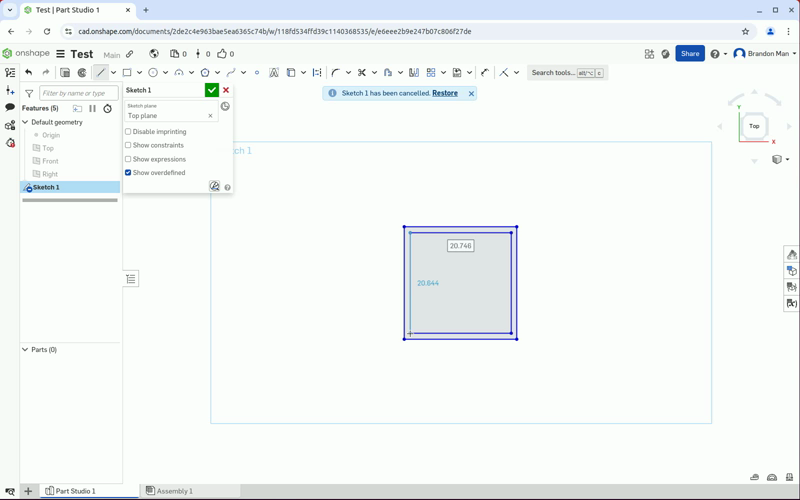
click(410, 333)
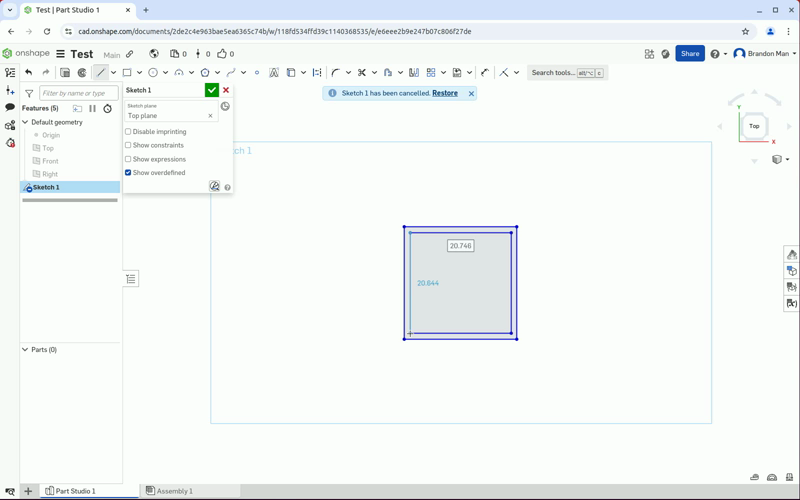
key(esc)
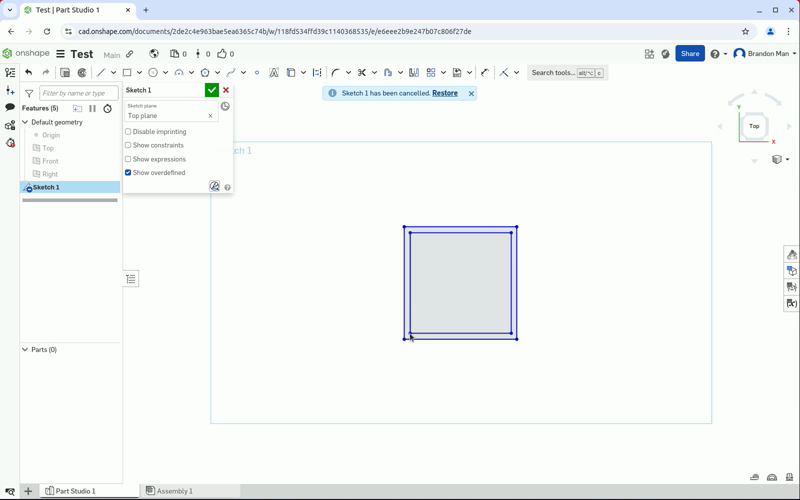
mouse_move(514, 271)
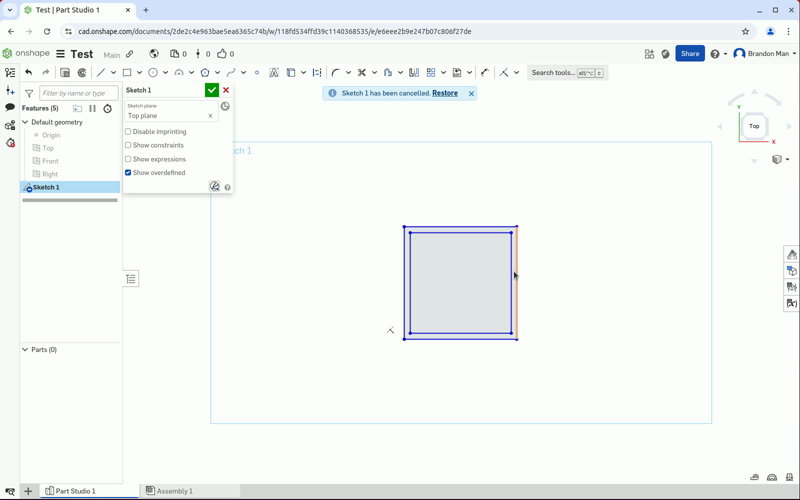
click(514, 271)
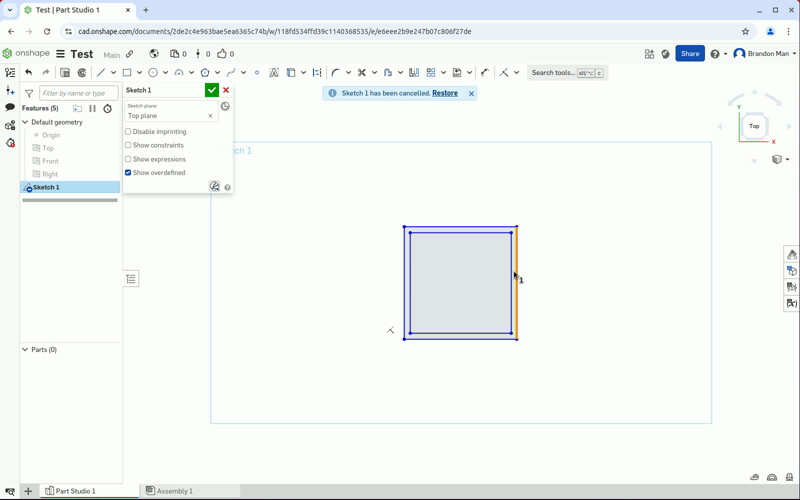
mouse_move(73, 352)
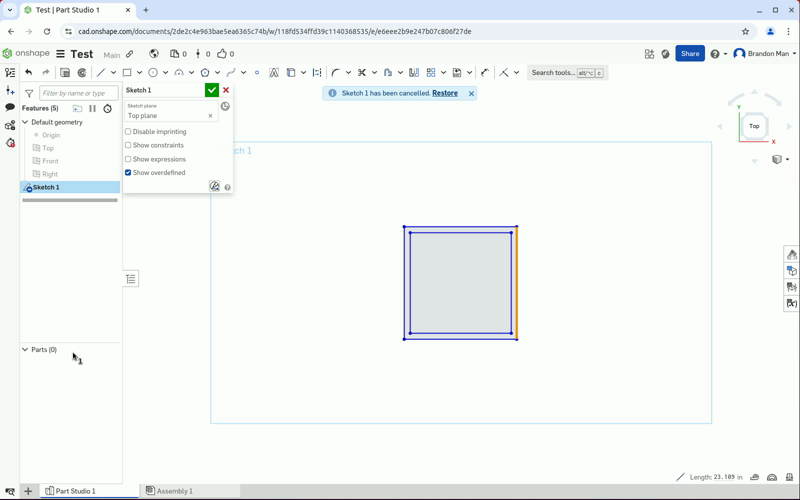
key(shift+y)
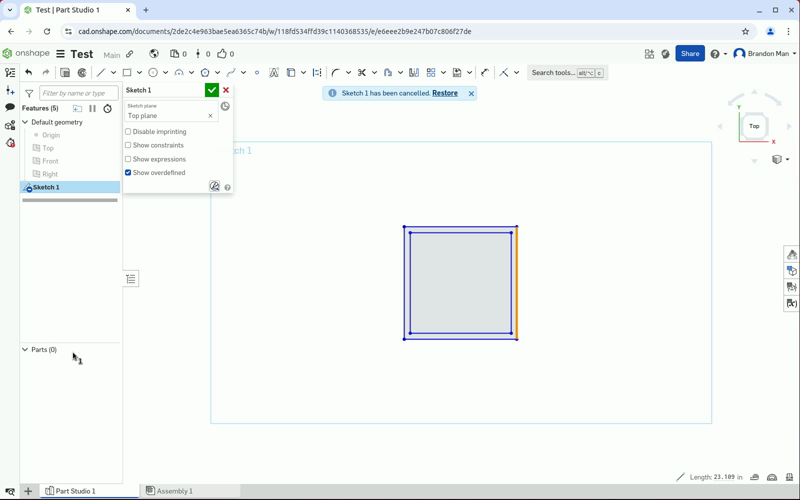
key(shift+e)
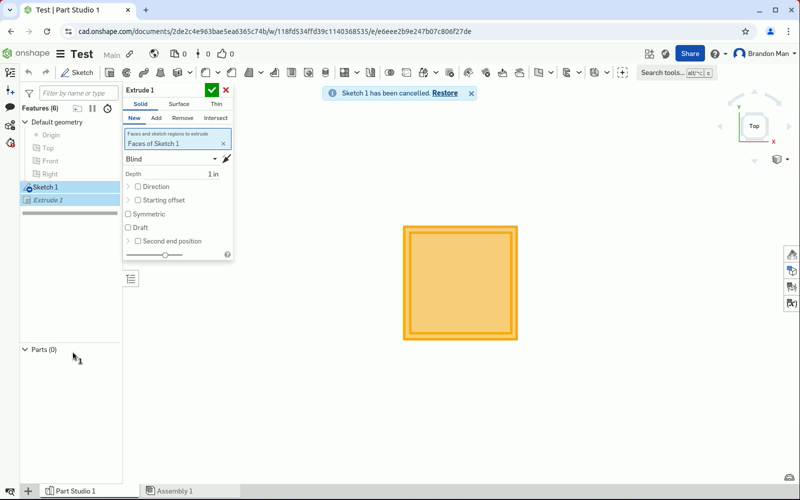
mouse_move(143, 106)
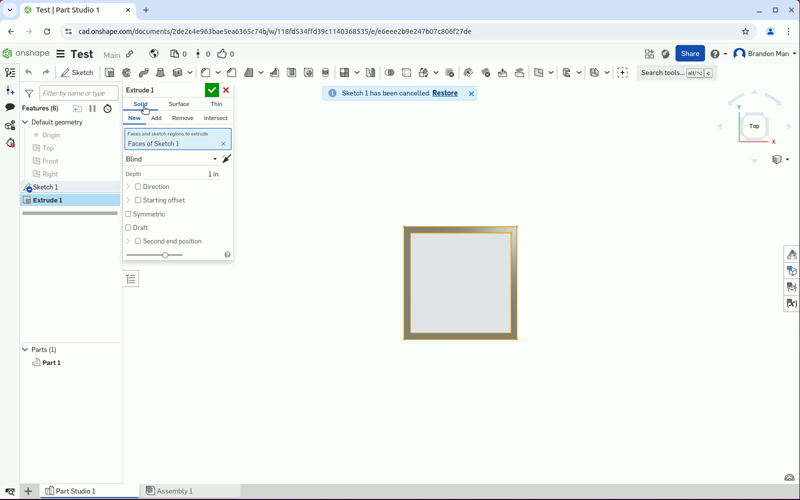
click(143, 106)
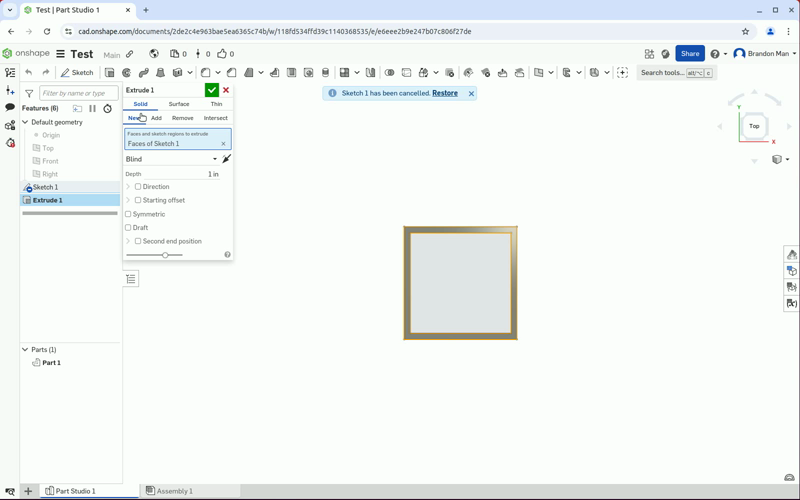
mouse_move(137, 120)
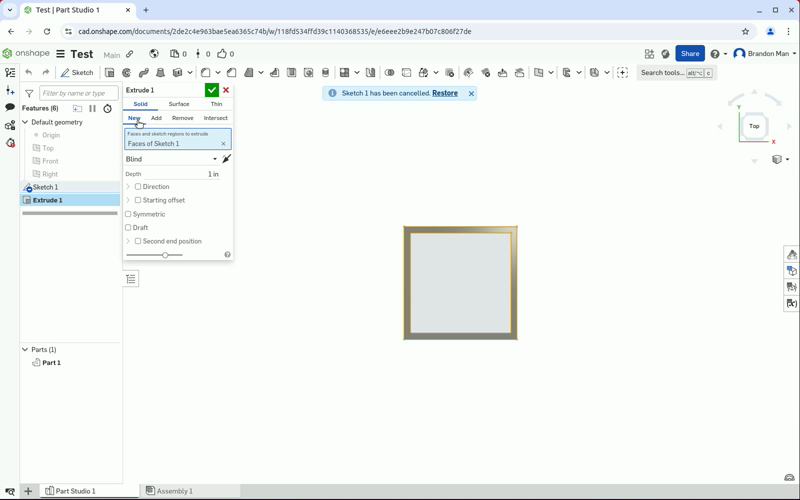
click(137, 120)
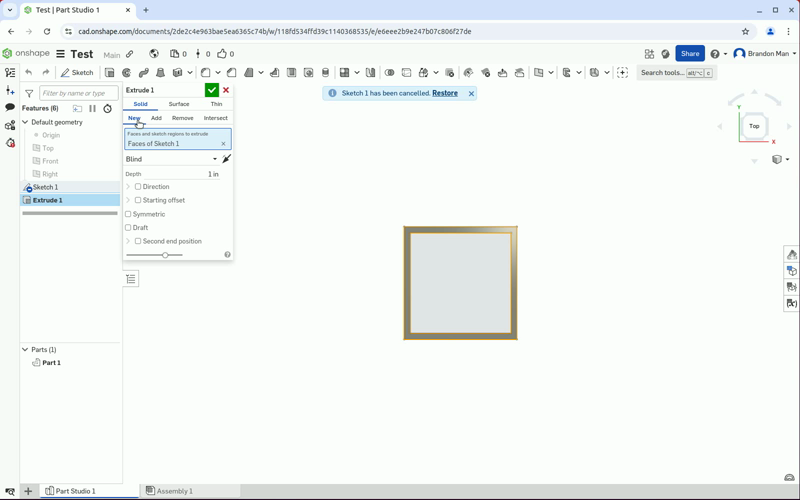
key(tab, 4)
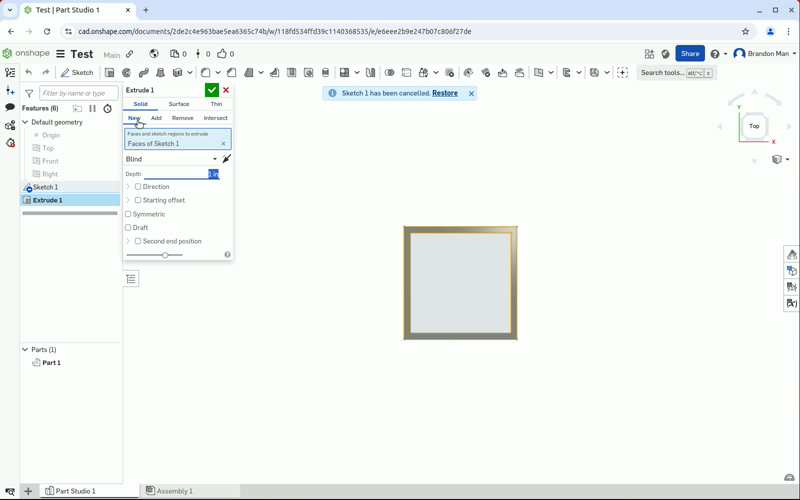
text(23.108)
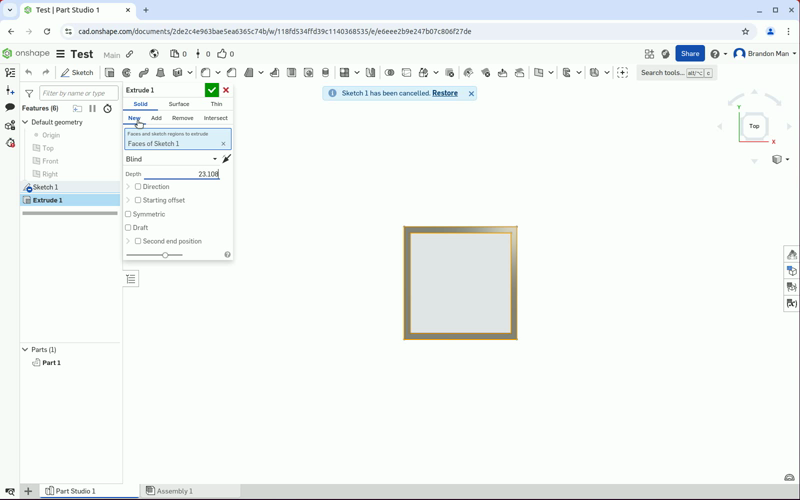
key(enter)
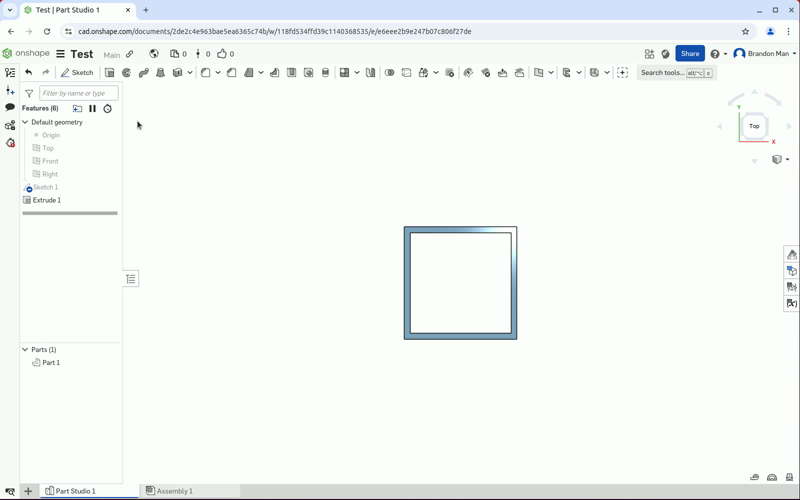
key(shift+h)
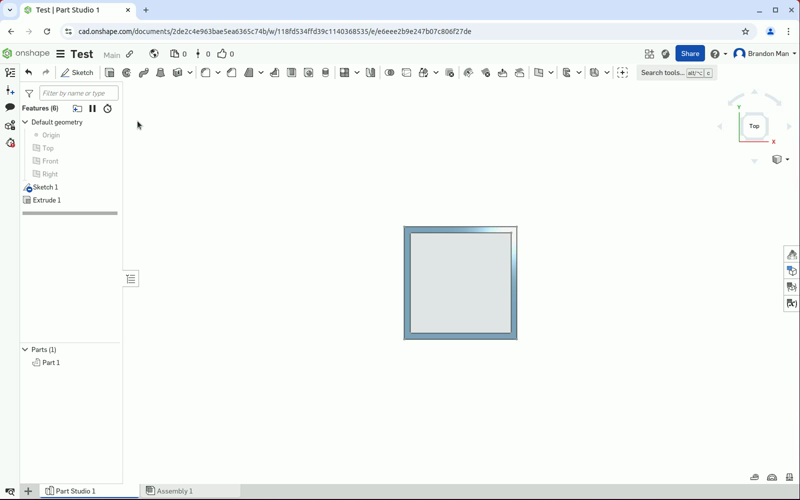
key(shift+h)
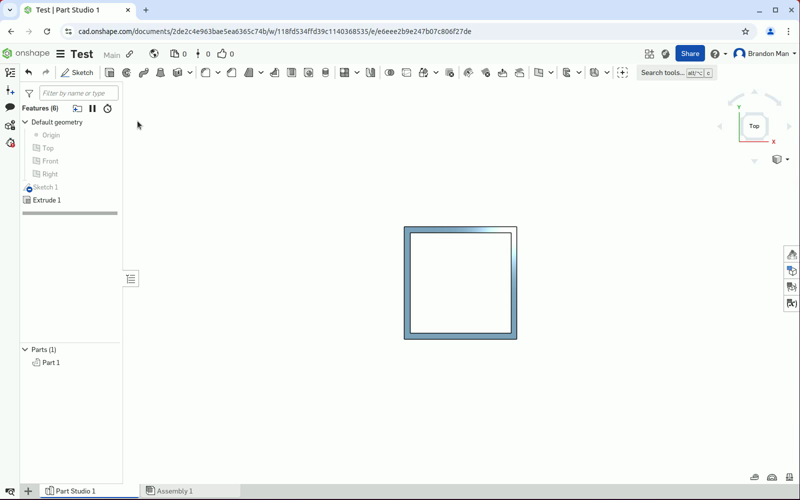
mouse_move(73, 189)
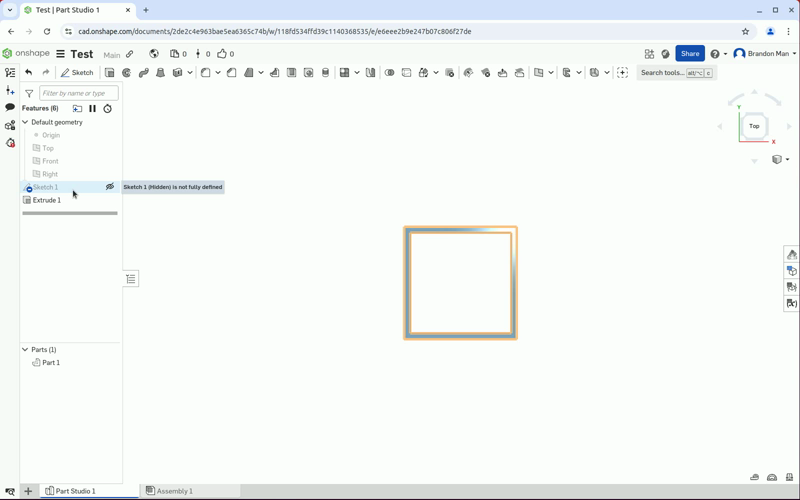
click(73, 189)
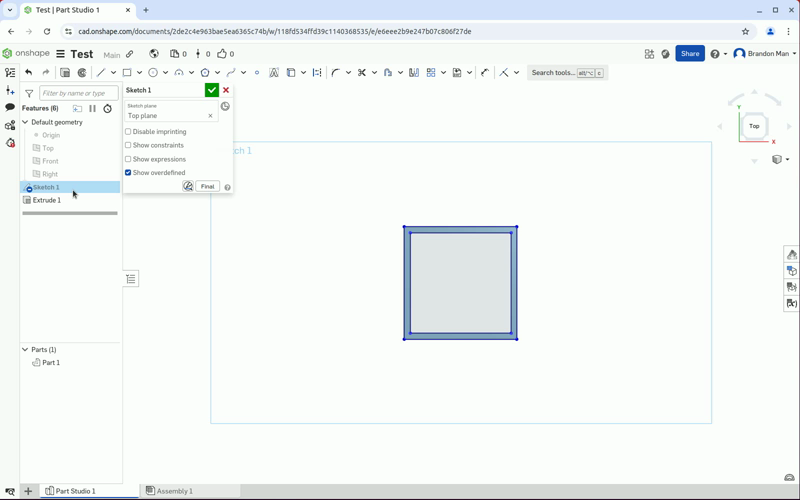
mouse_move(229, 92)
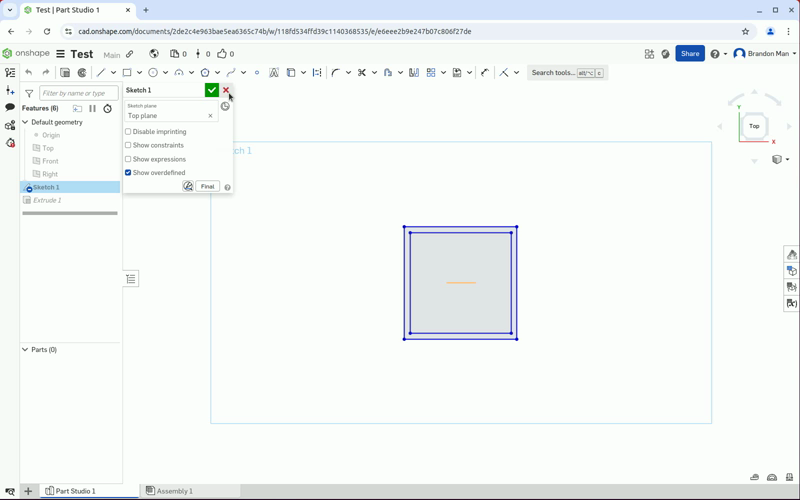
click(229, 92)
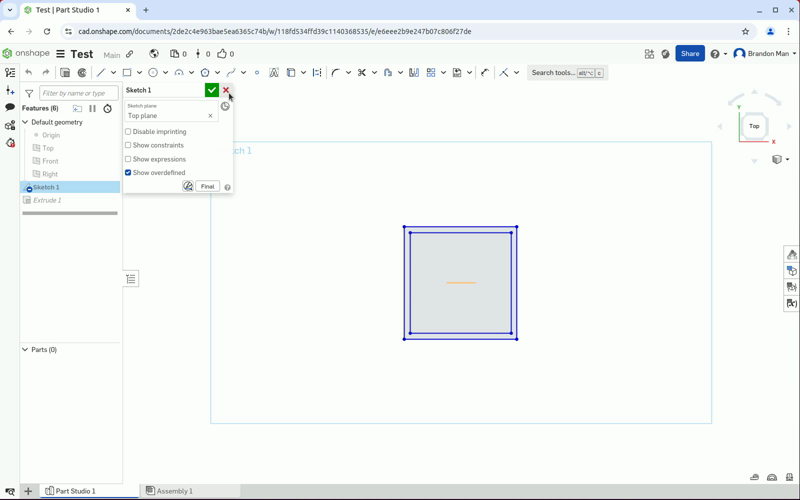
key(shift+s)
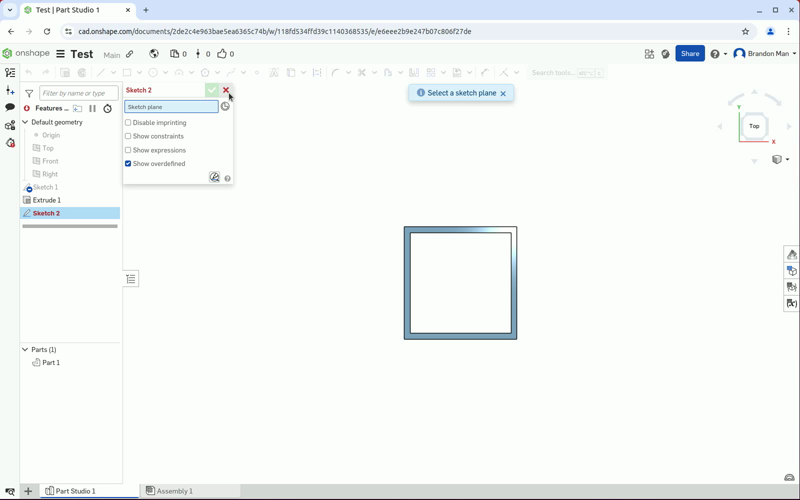
mouse_move(73, 150)
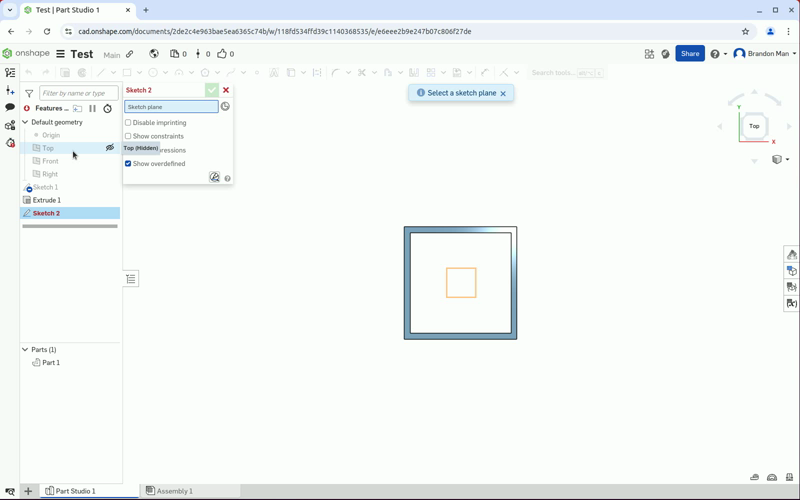
click(73, 150)
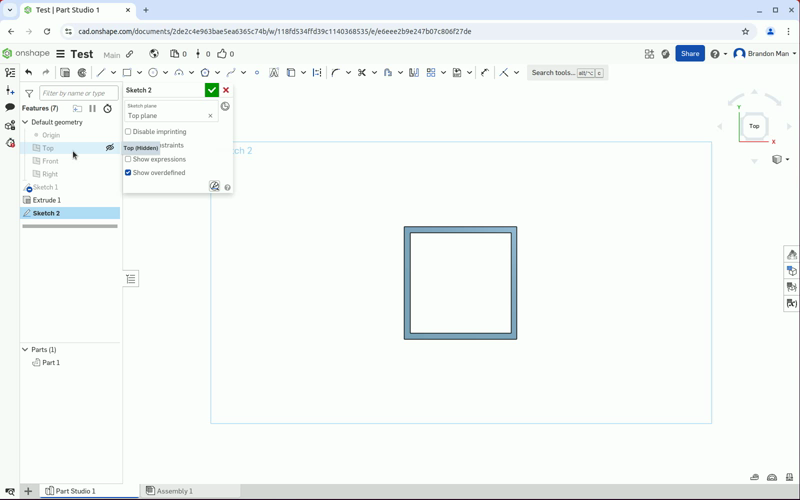
mouse_move(73, 352)
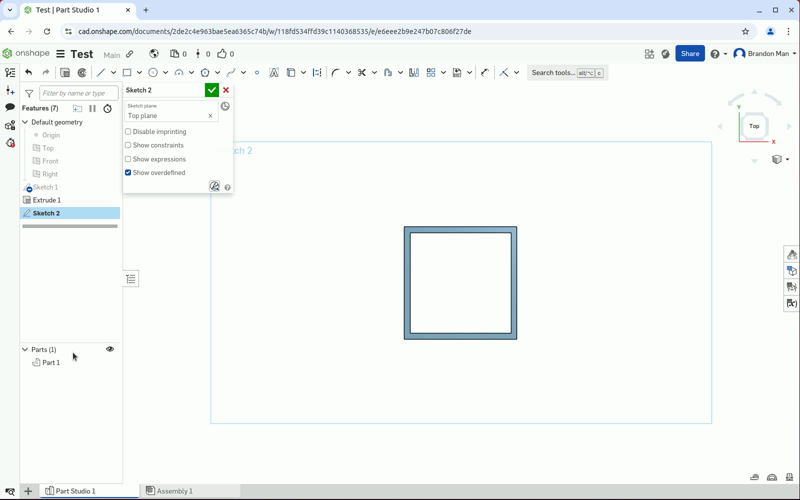
key(y)
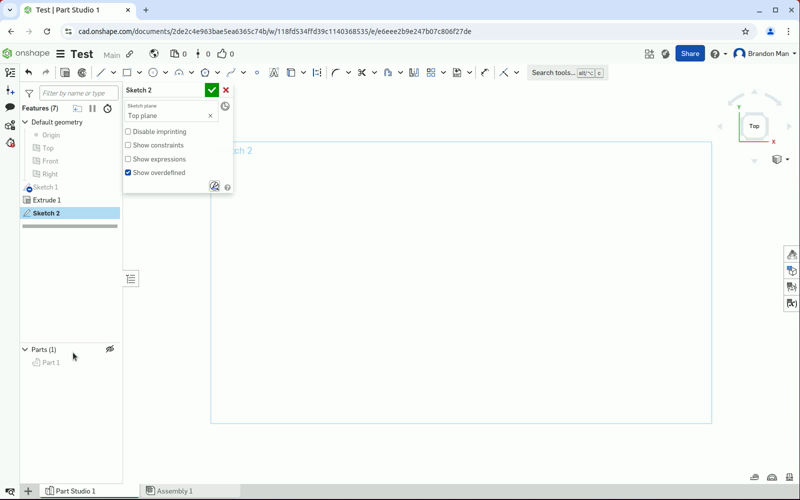
key(l)
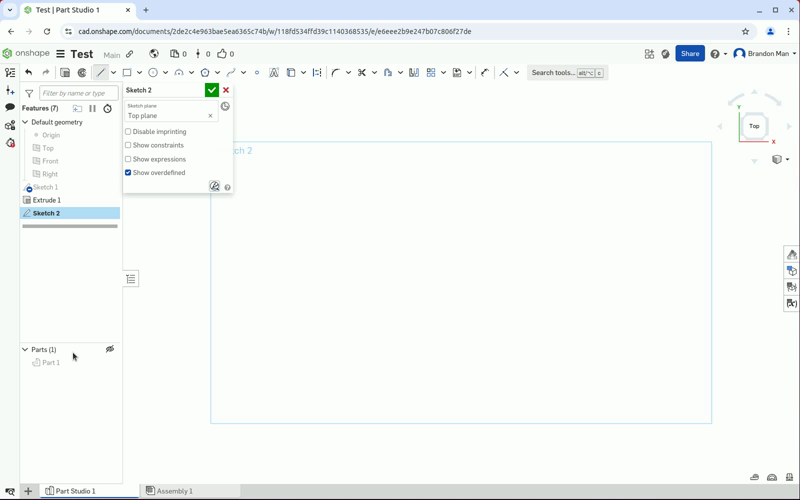
key_down(shift)
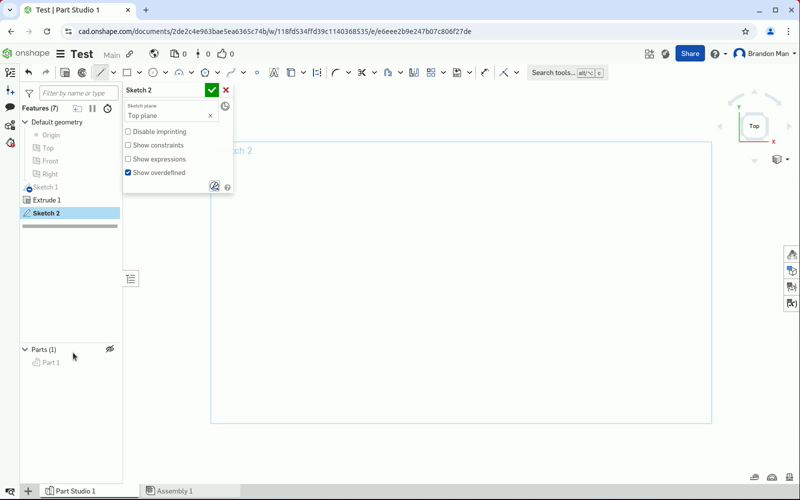
mouse_move(410, 333)
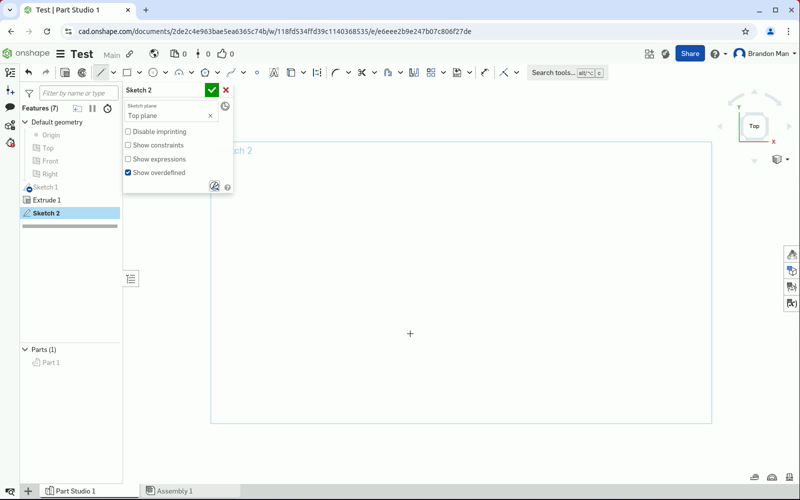
click(410, 333)
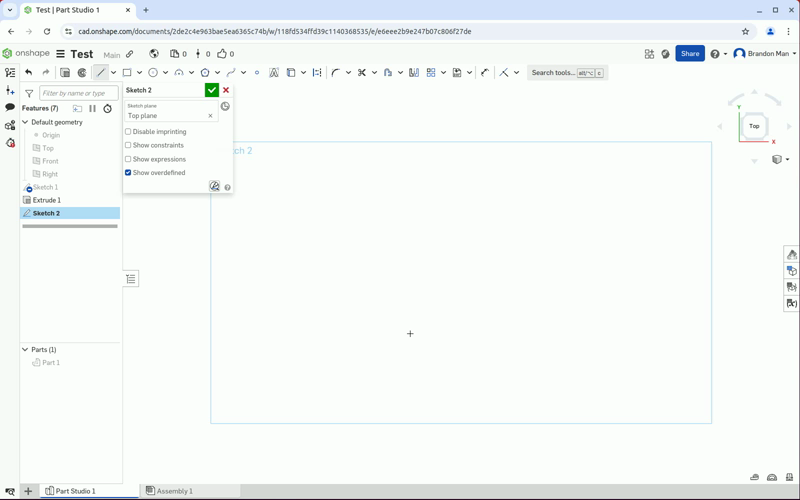
key_up(shift)
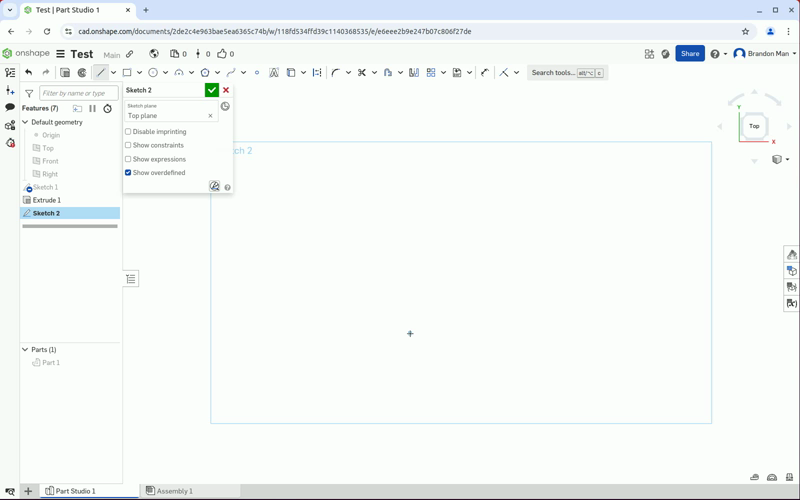
key_down(shift)
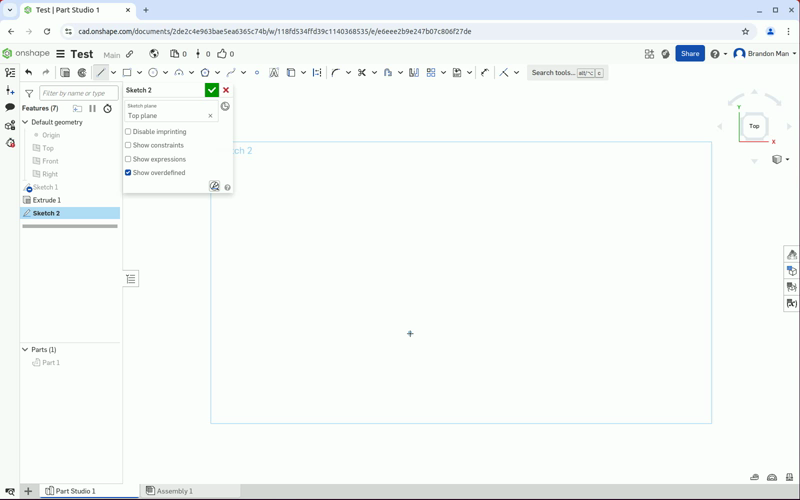
mouse_move(511, 333)
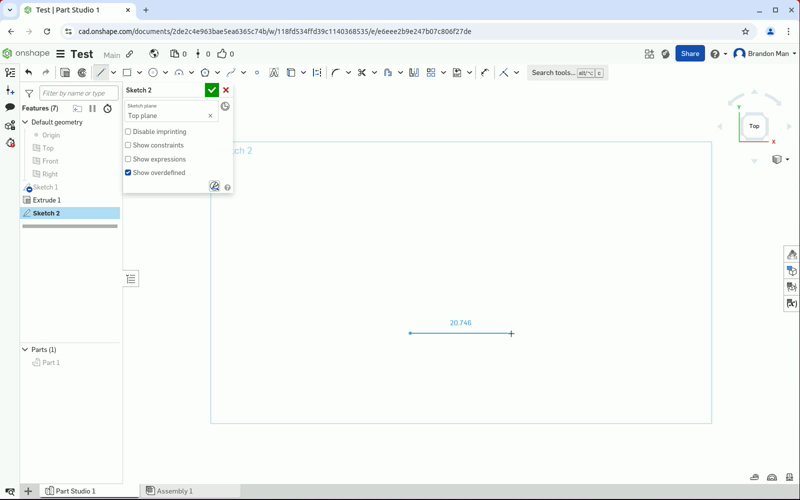
click(511, 333)
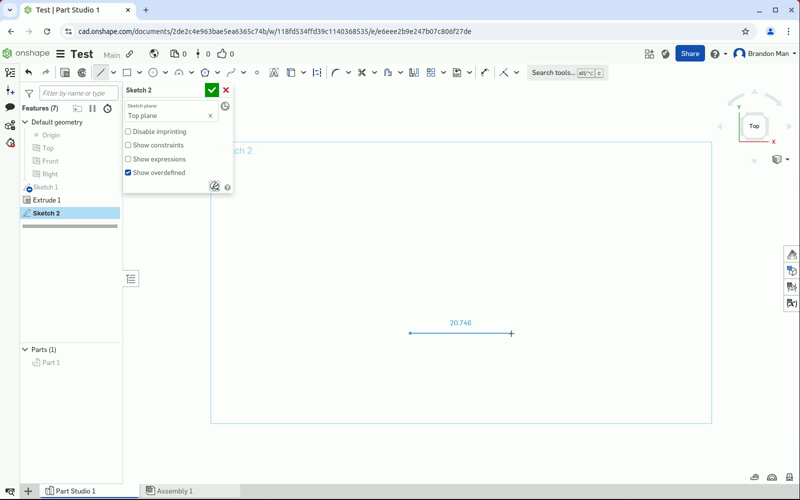
key_up(shift)
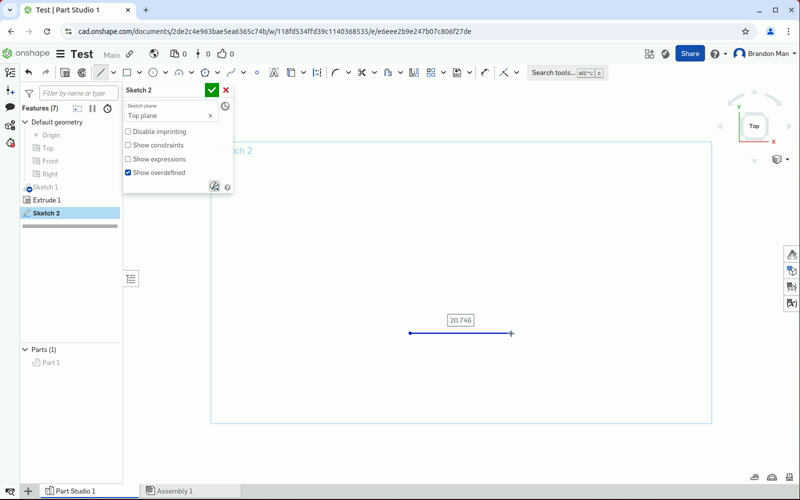
key_down(shift)
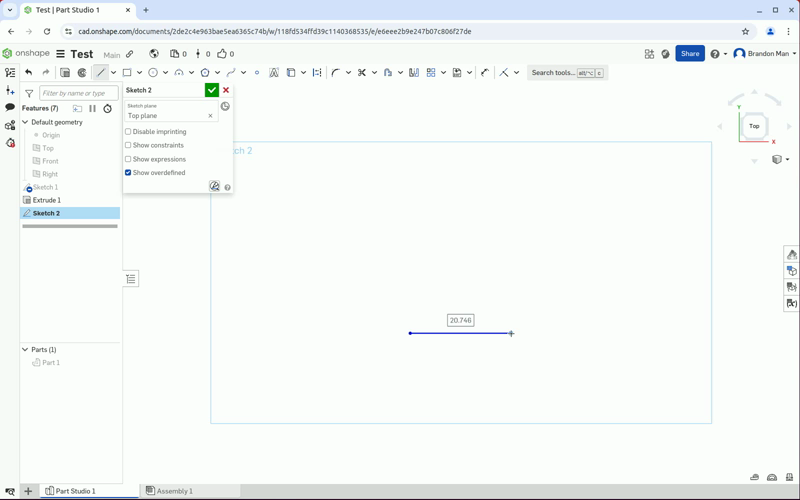
mouse_move(511, 232)
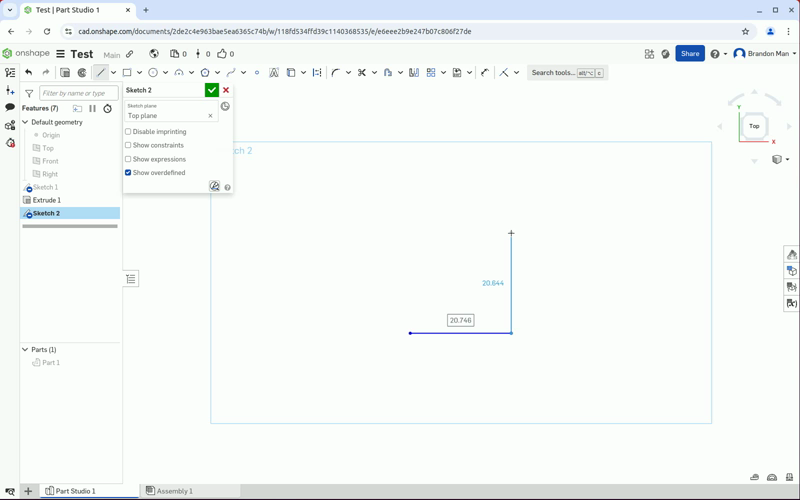
click(511, 232)
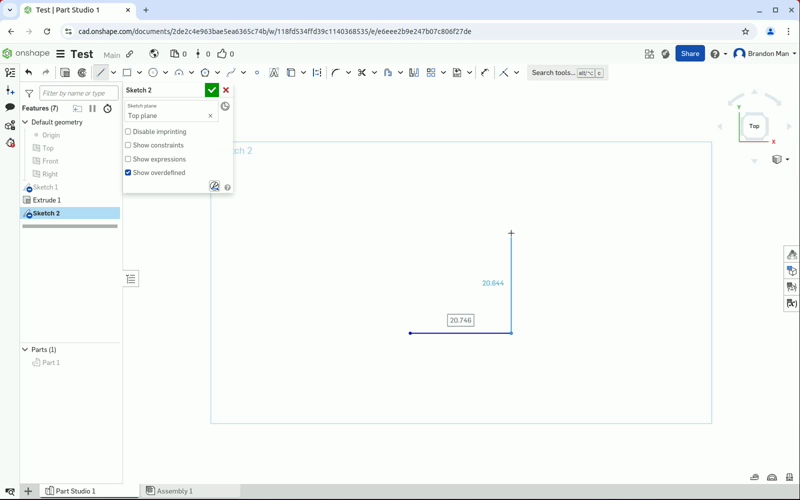
key_up(shift)
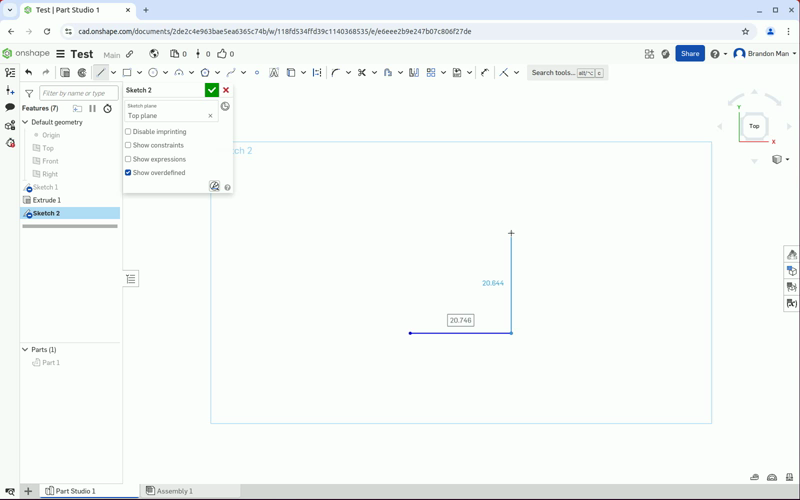
key_down(shift)
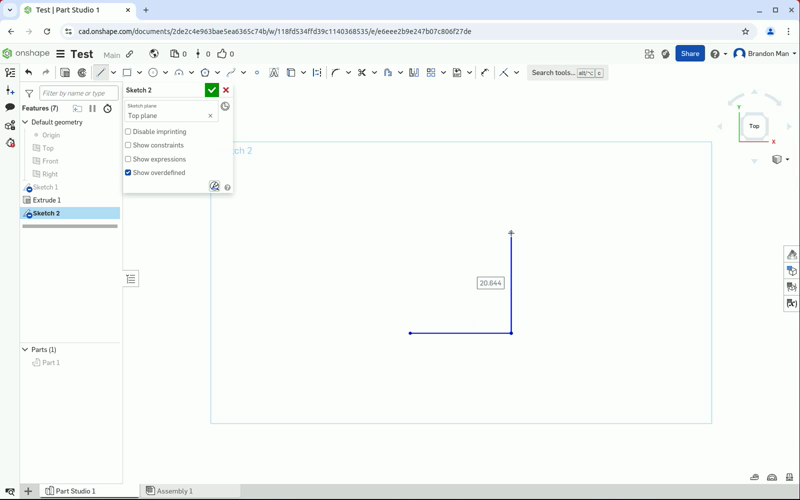
mouse_move(410, 232)
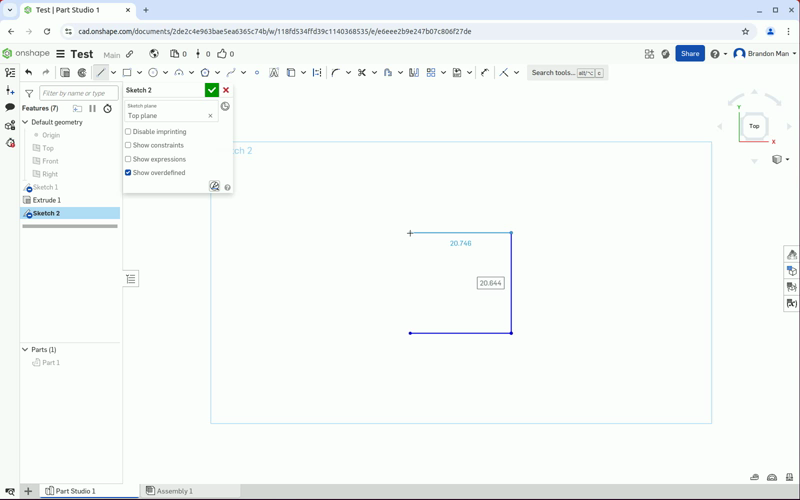
click(410, 232)
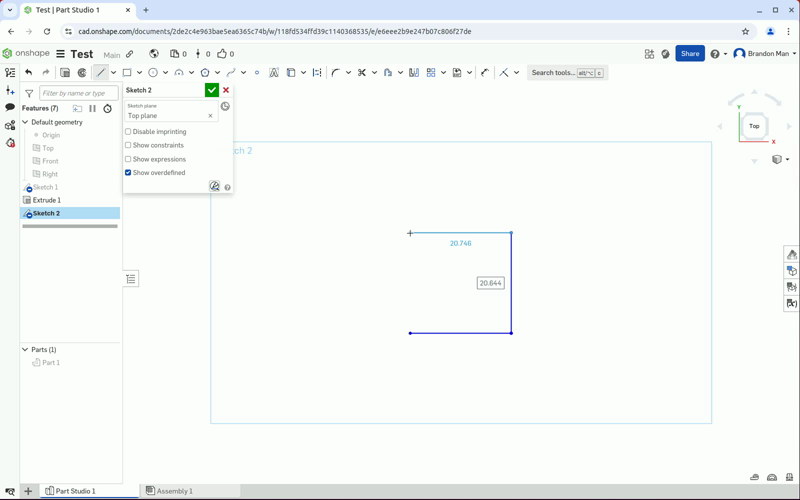
key_up(shift)
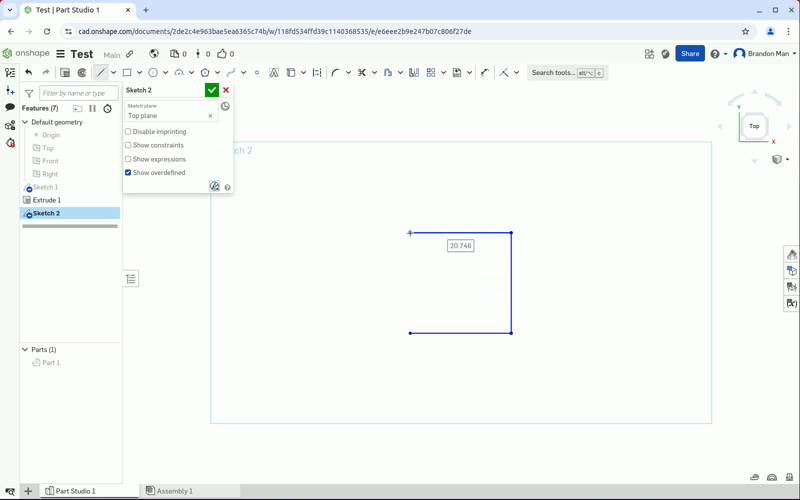
key_down(shift)
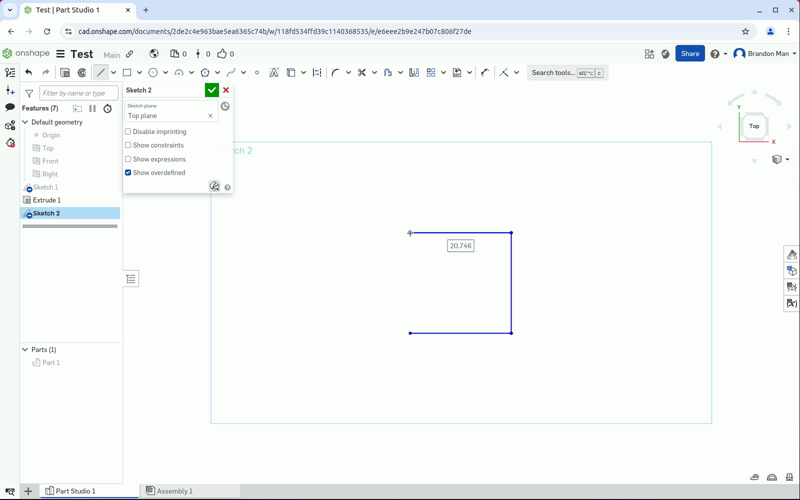
mouse_move(410, 333)
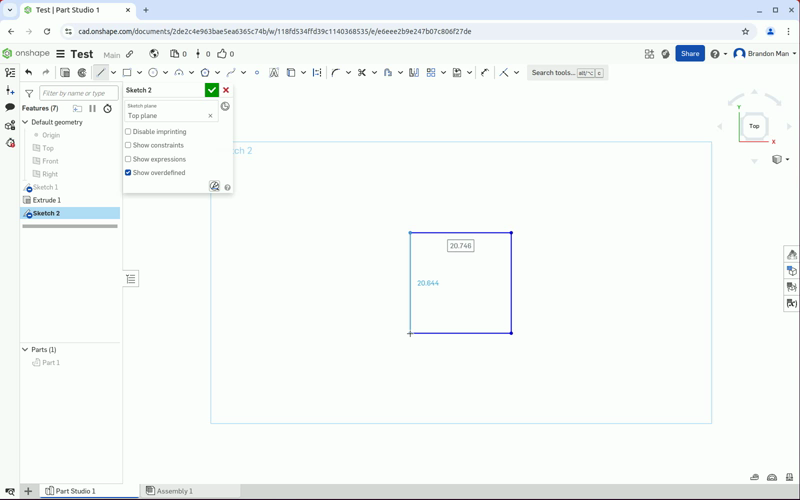
key_up(shift)
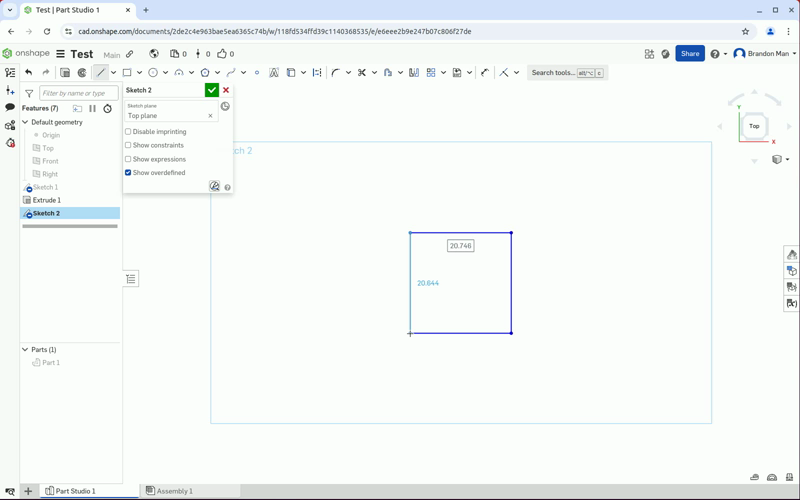
click(410, 333)
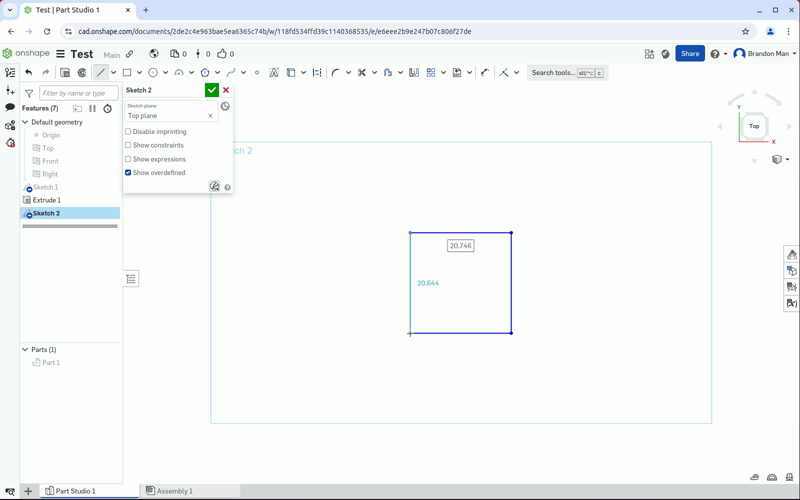
key(esc)
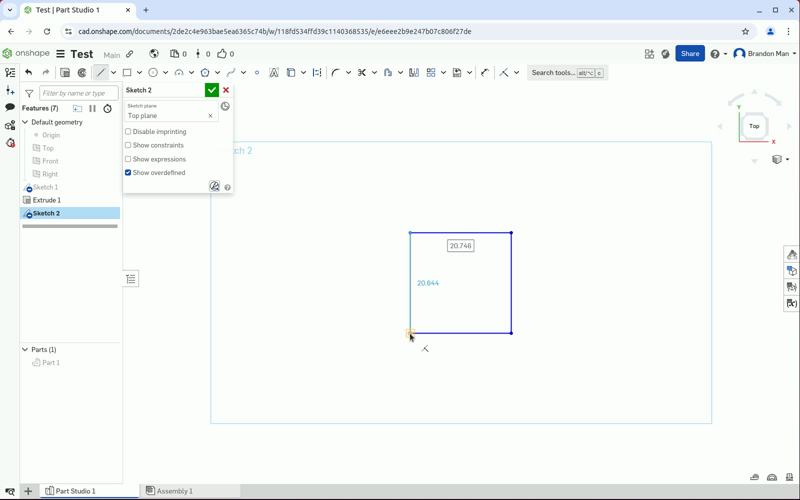
mouse_move(462, 252)
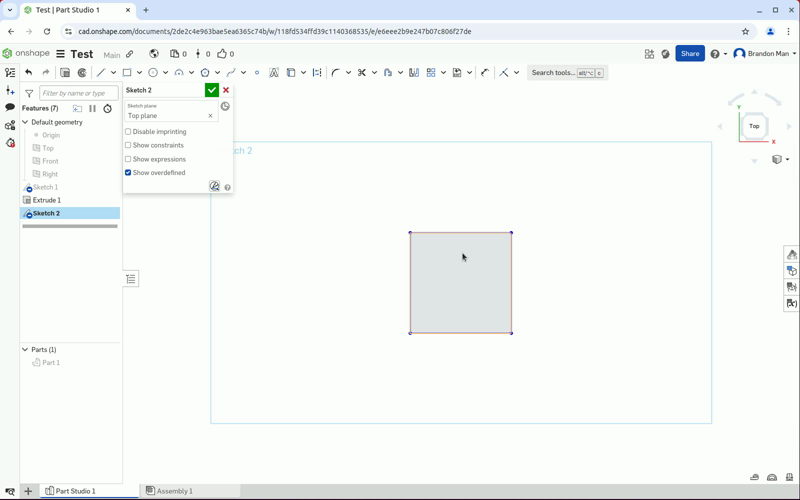
click(462, 252)
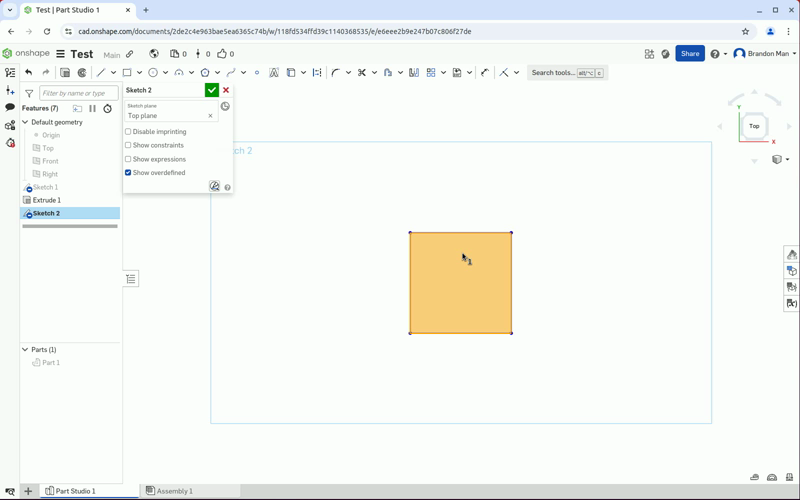
mouse_move(73, 352)
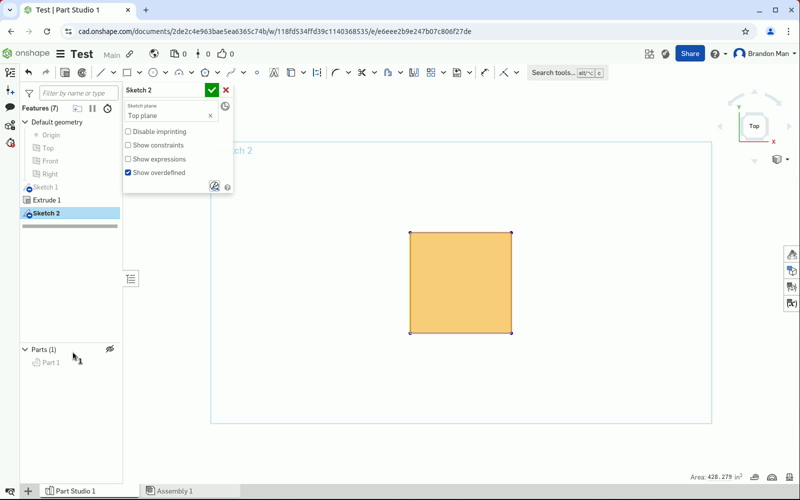
key(shift+y)
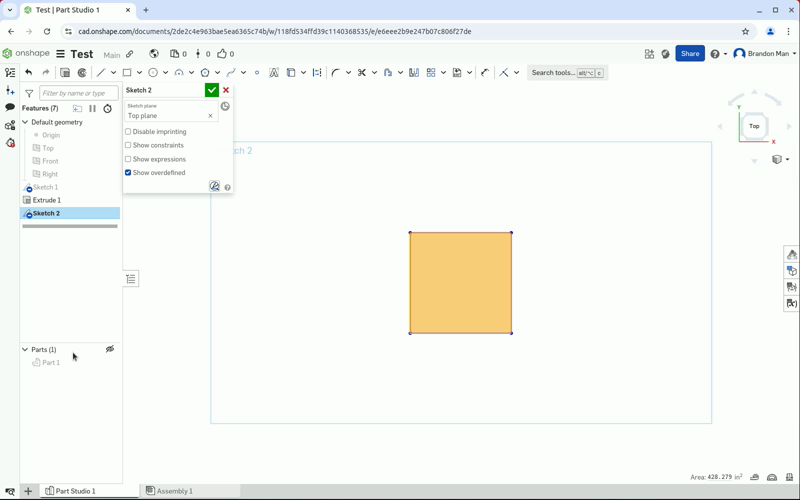
key(shift+e)
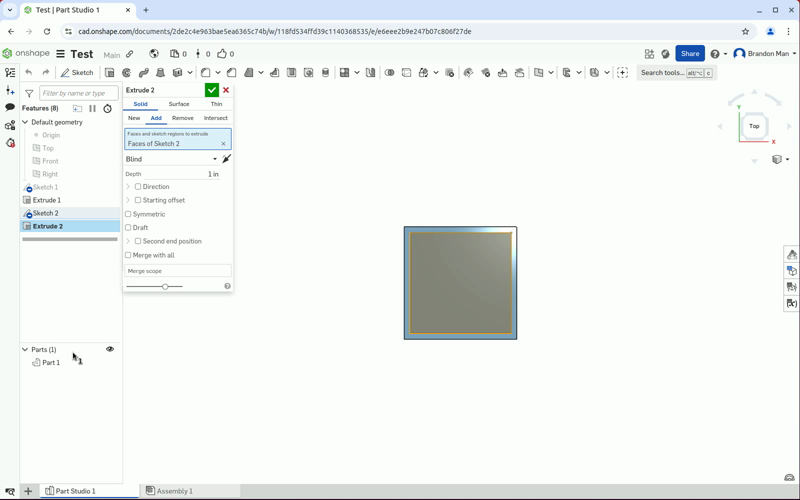
mouse_move(143, 106)
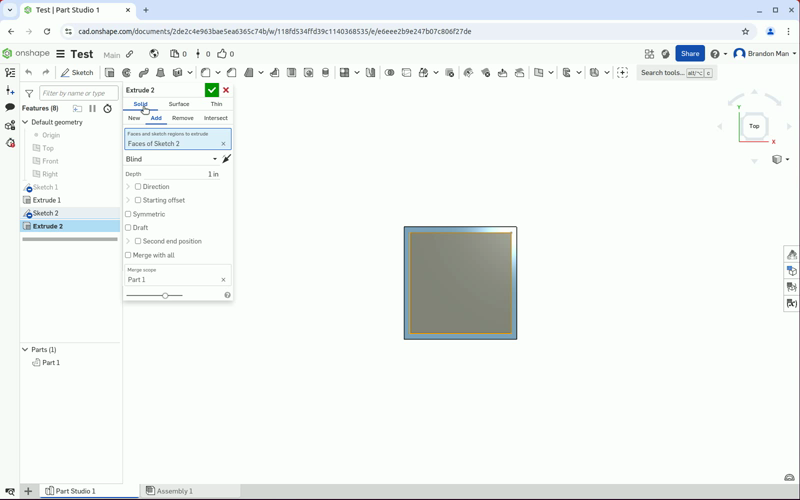
click(143, 106)
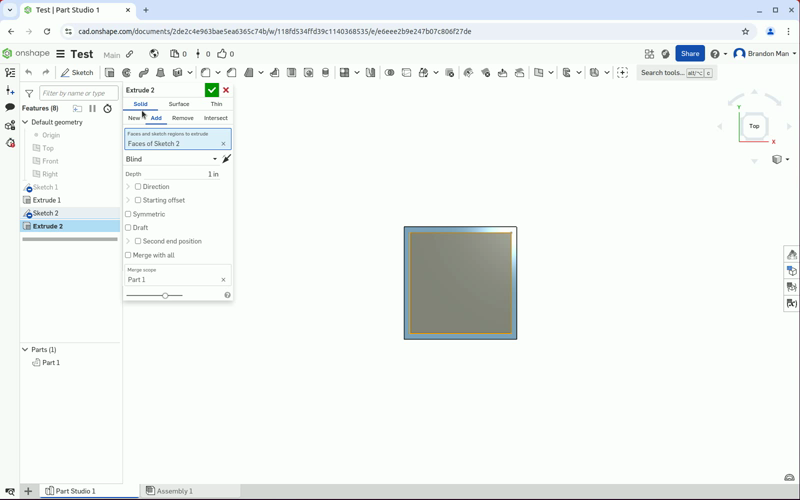
mouse_move(137, 120)
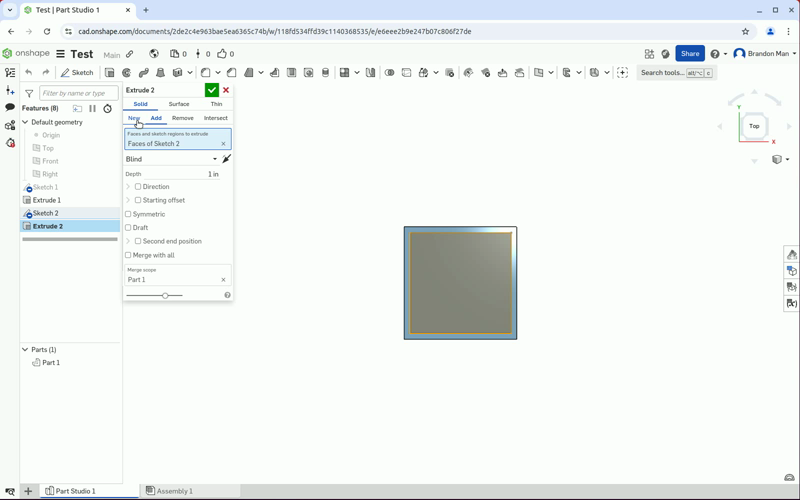
click(137, 120)
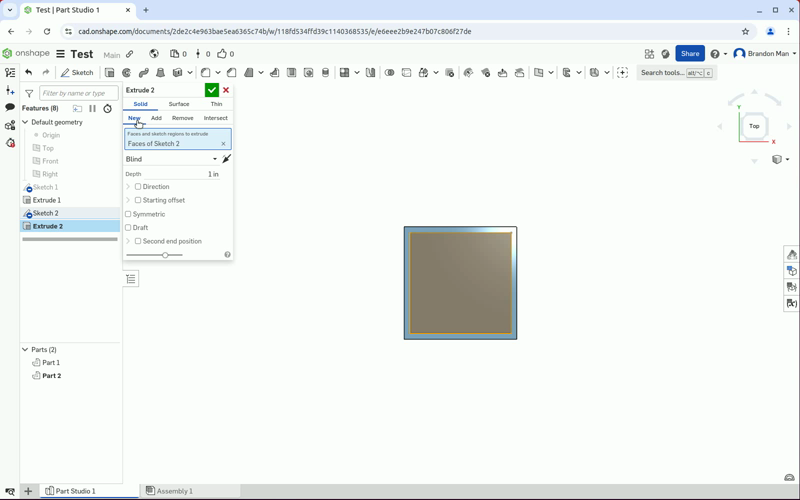
key(tab, 4)
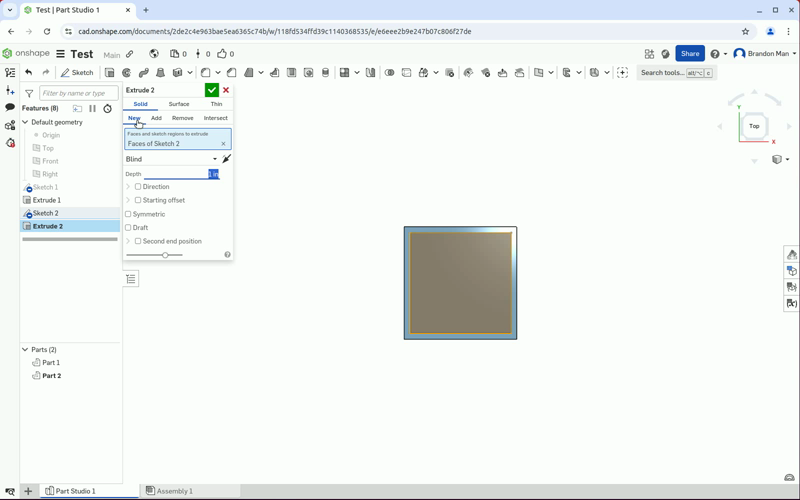
text(23.108)
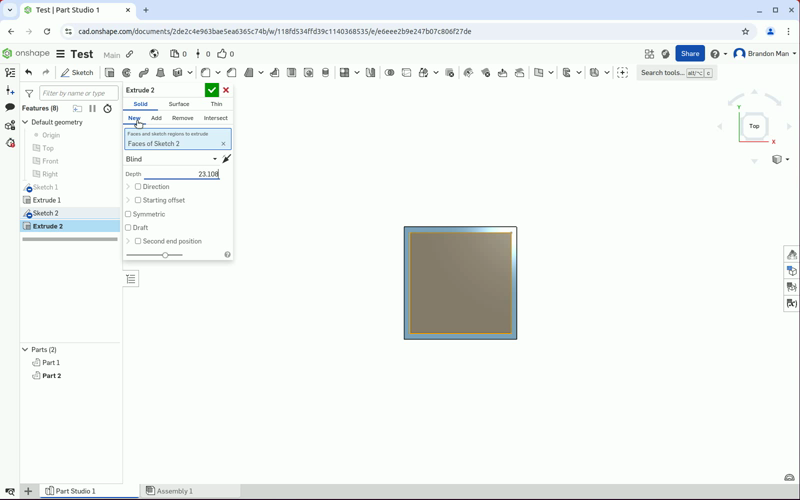
key(enter)
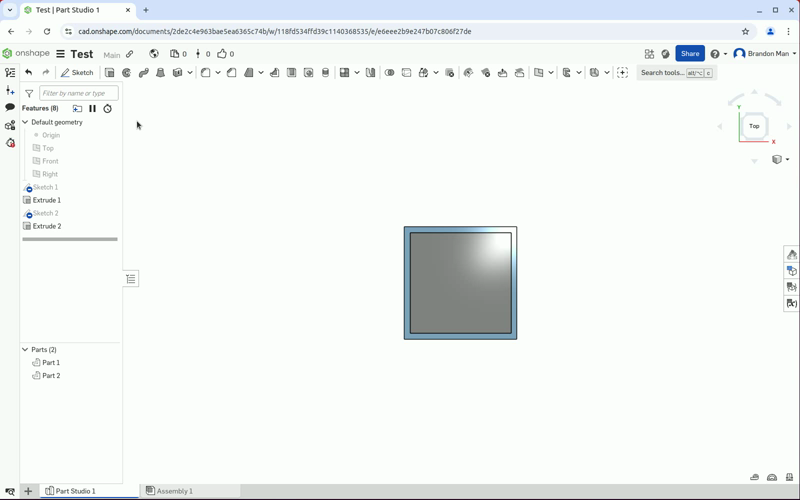
key(shift+h)
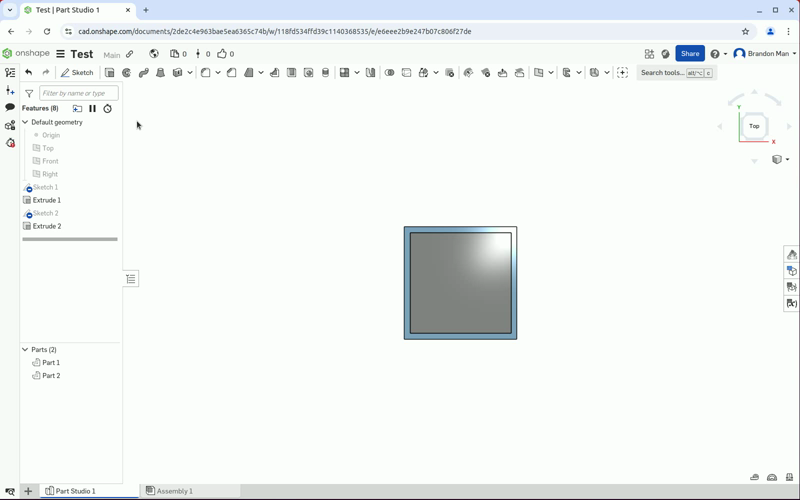
key(shift+h)
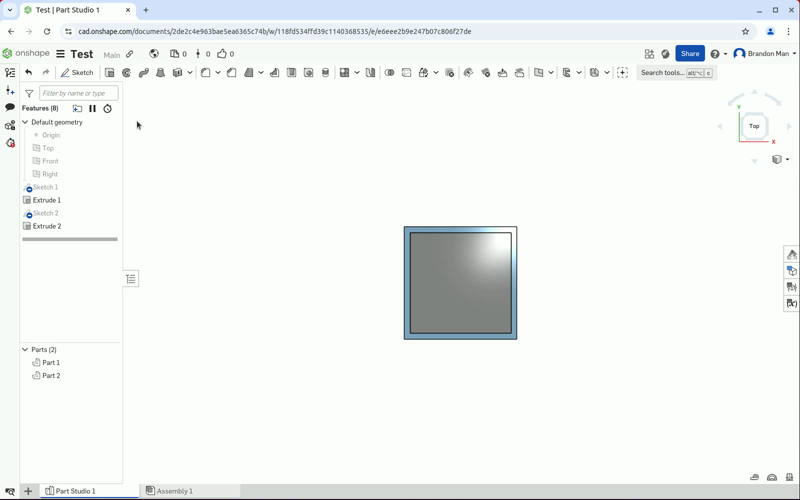
mouse_move(73, 189)
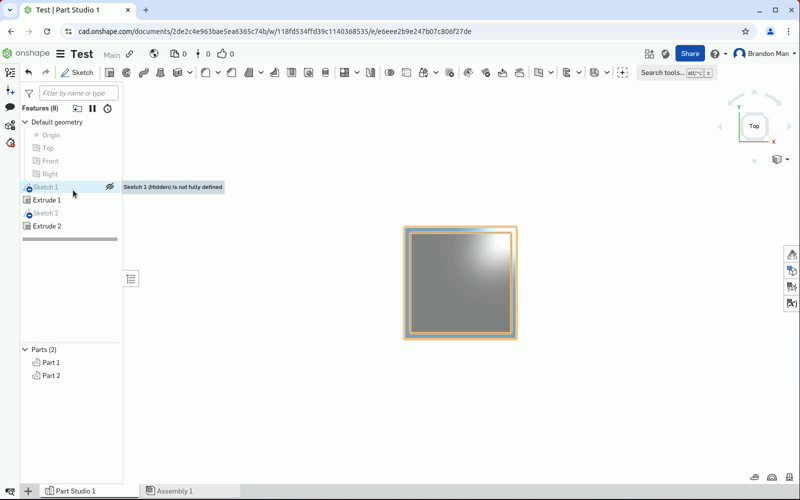
click(73, 189)
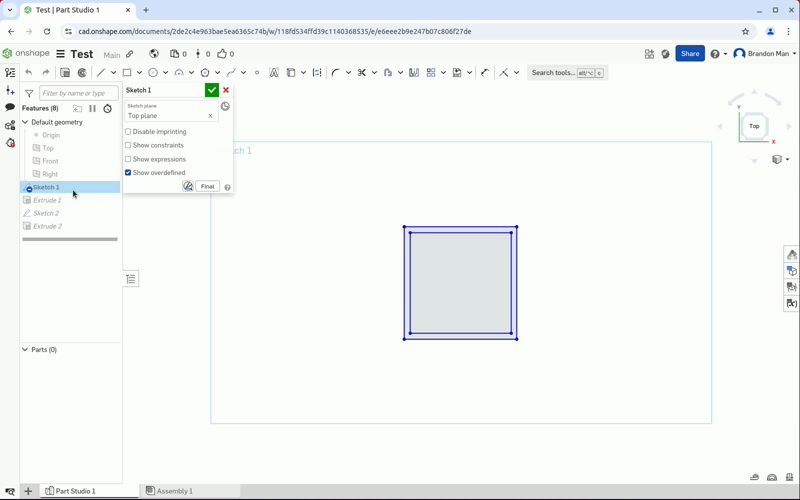
mouse_move(229, 92)
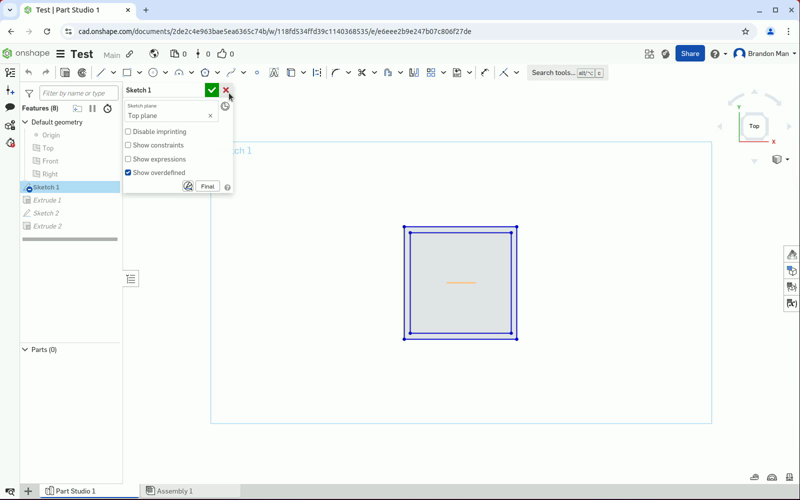
click(229, 92)
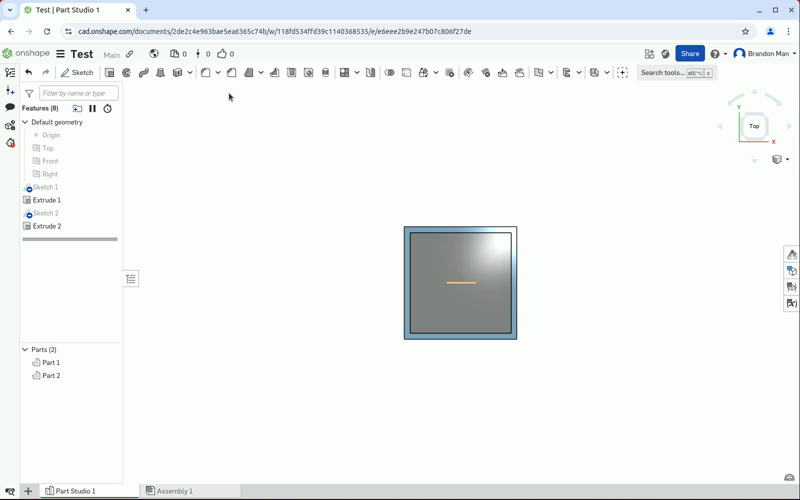
mouse_move(73, 352)
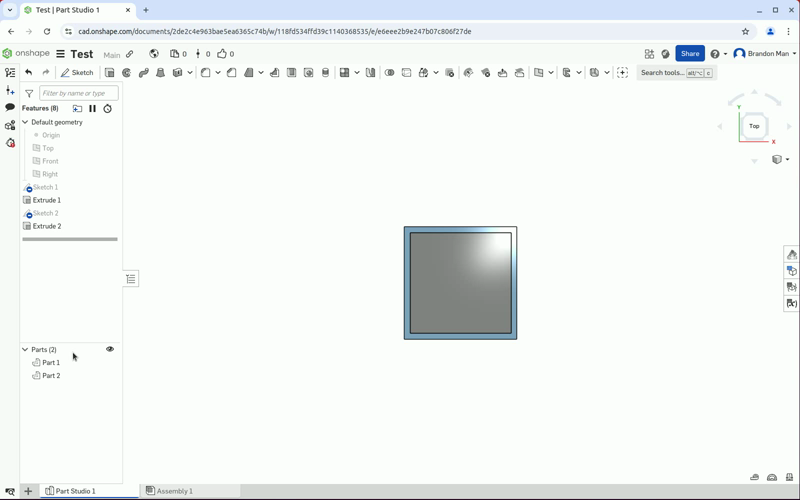
key(y)
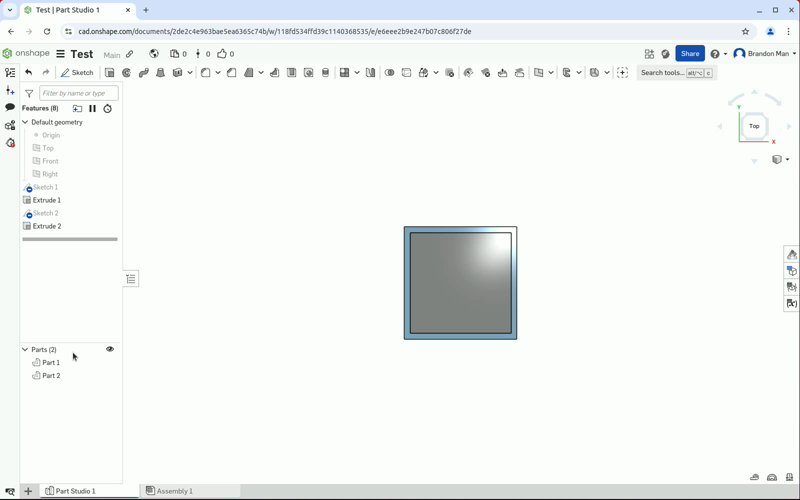
key(shift+p)
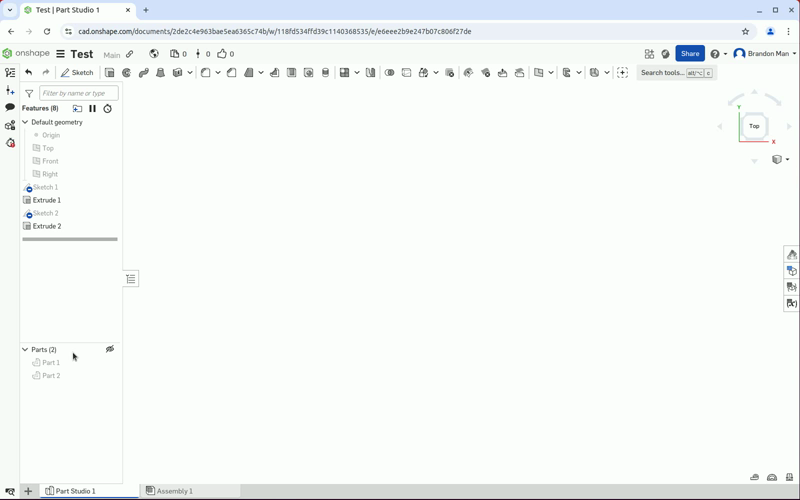
key(space)
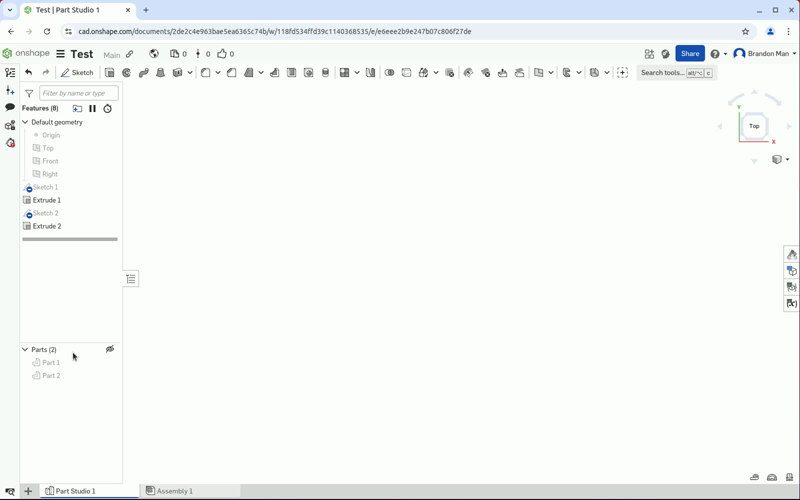
key_down(shift)
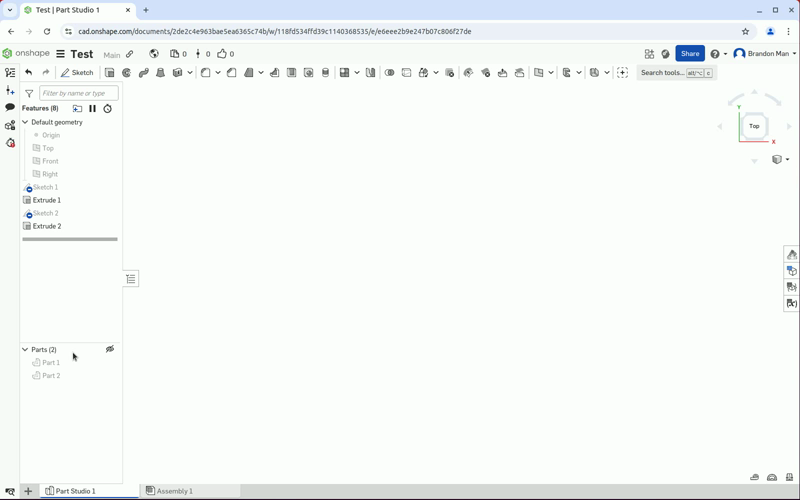
key(up)
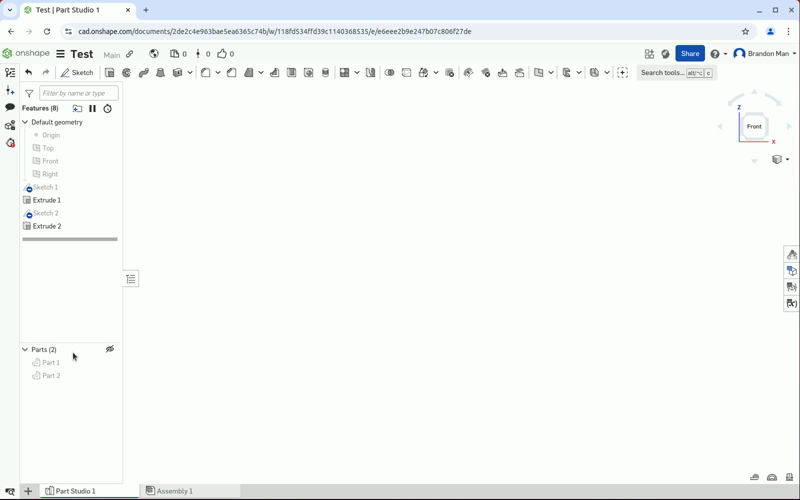
key_up(shift)
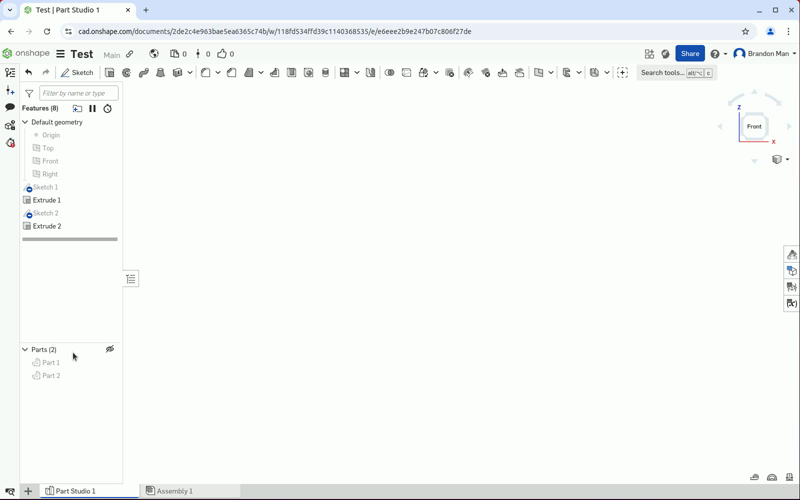
key(space)
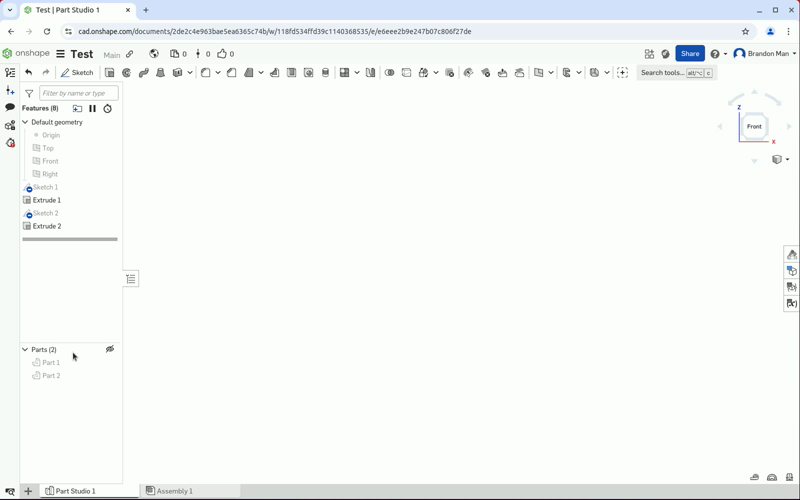
key_down(shift)
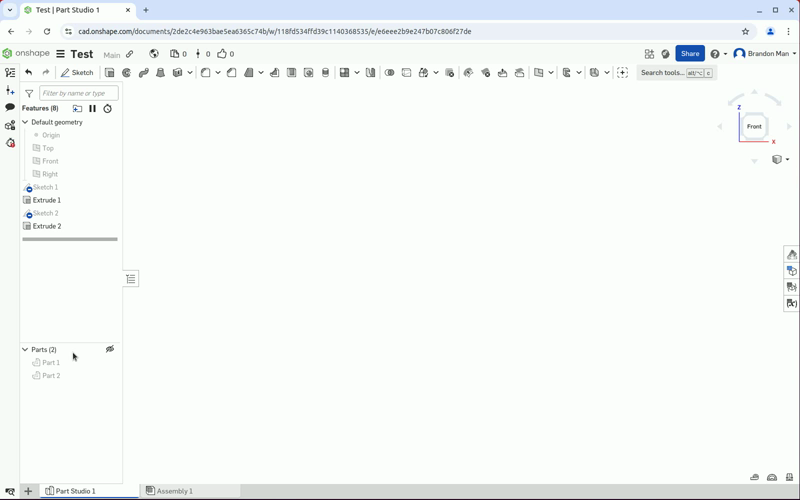
key(left)
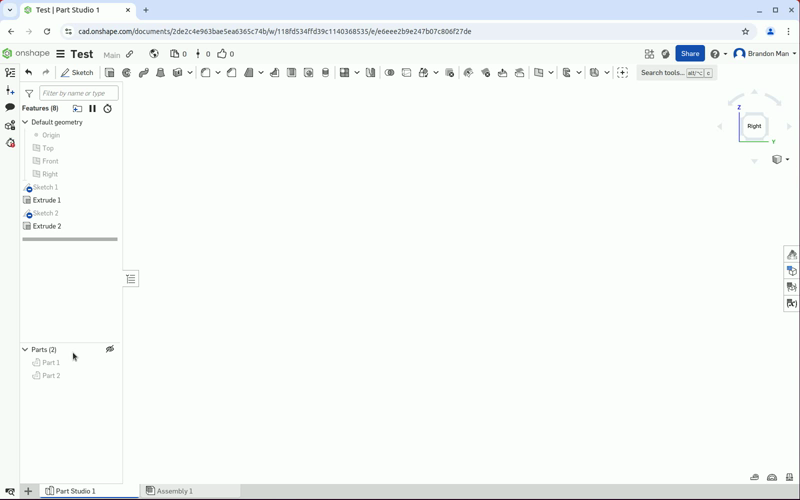
key_up(shift)
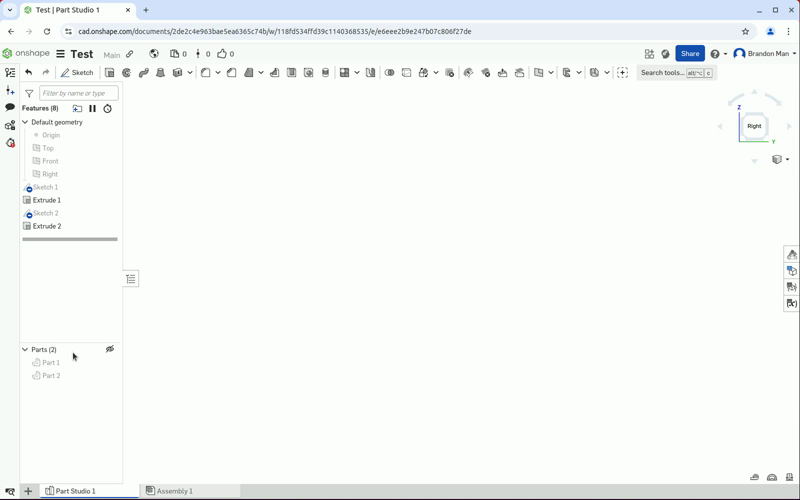
mouse_move(73, 352)
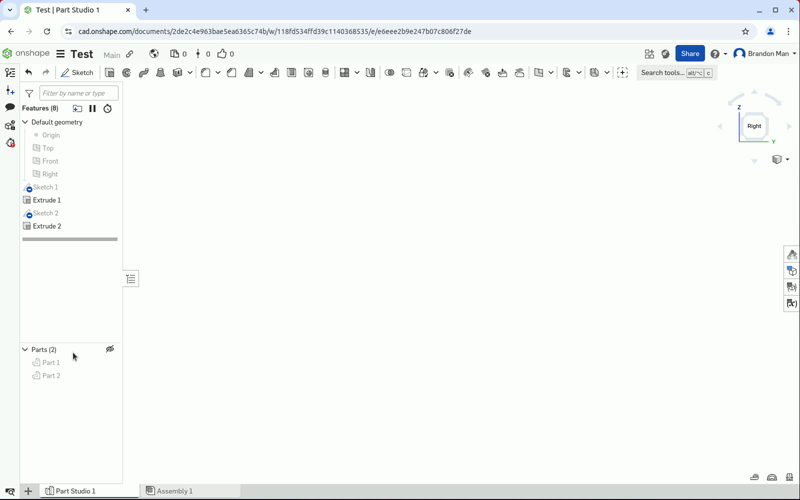
key(shift+y)
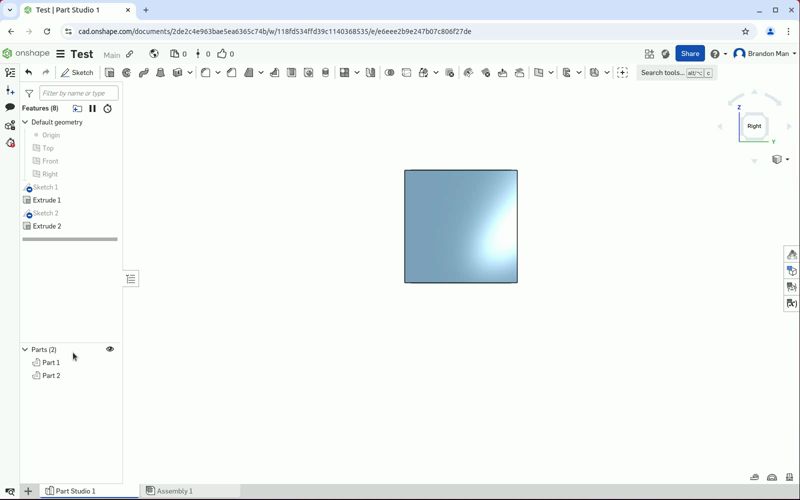
mouse_move(541, 75)
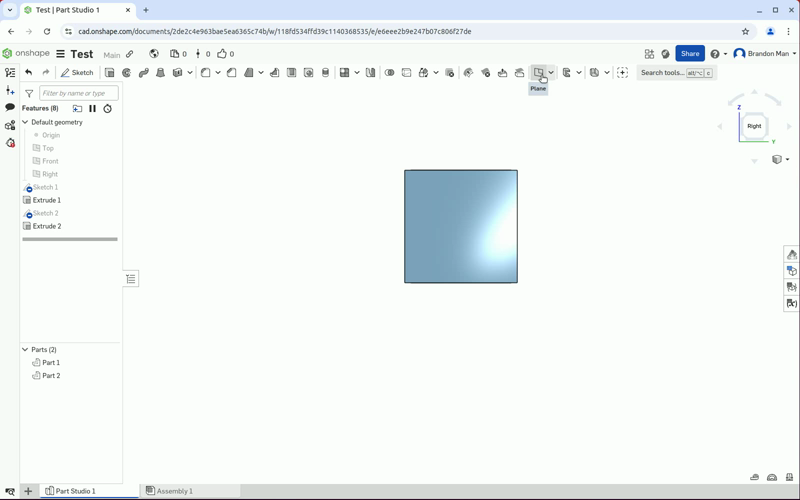
click(541, 75)
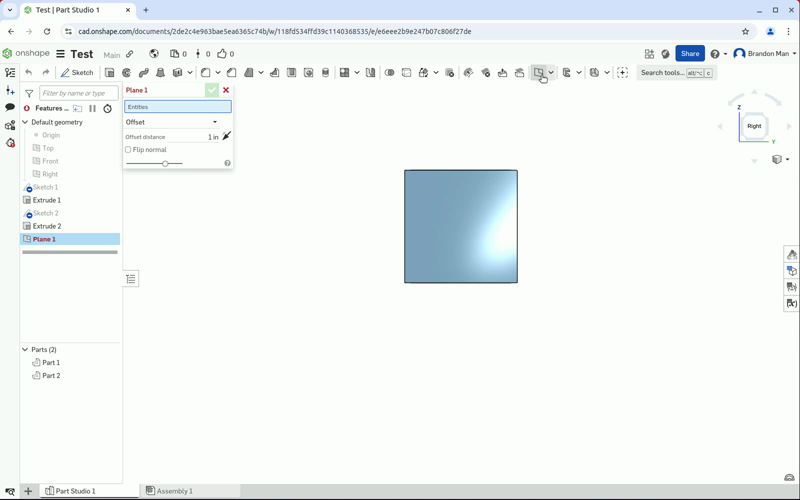
mouse_move(73, 176)
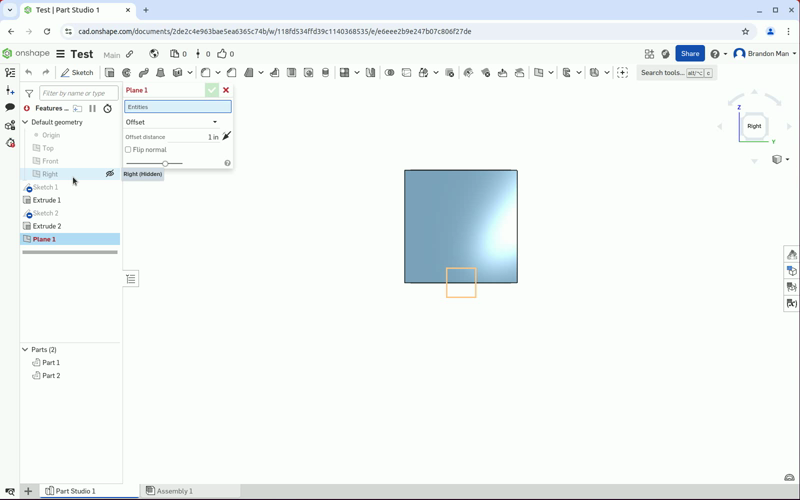
click(73, 176)
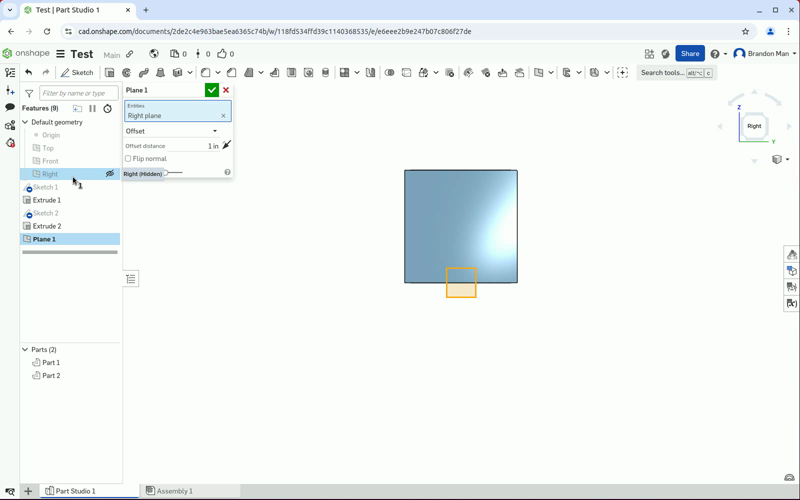
key(tab, 2)
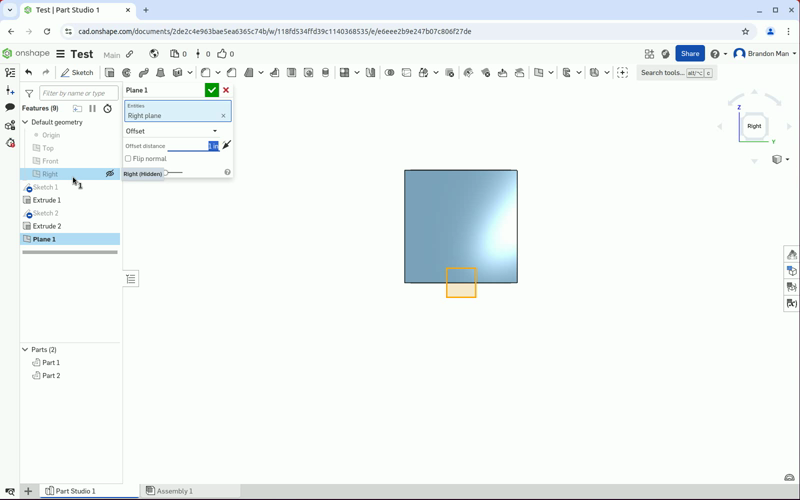
text(11.554)
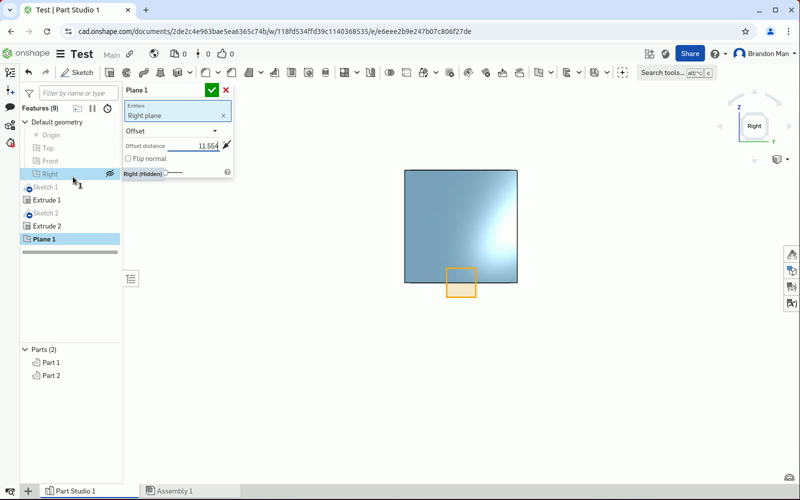
key(enter, 2)
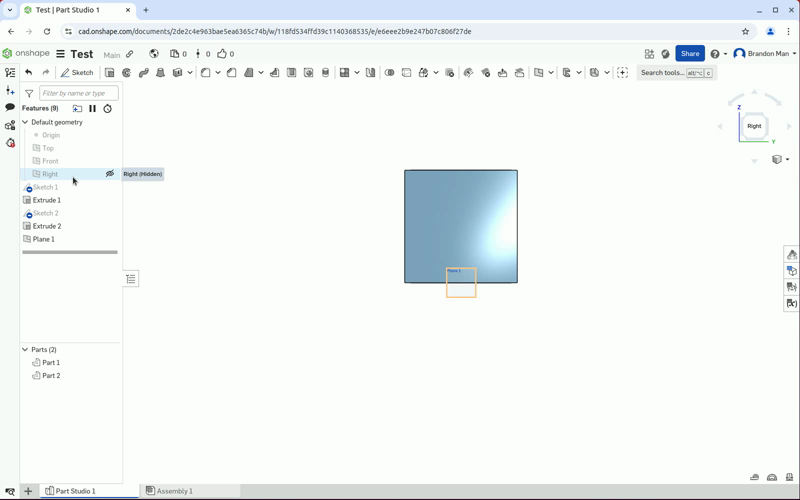
key(shift+s)
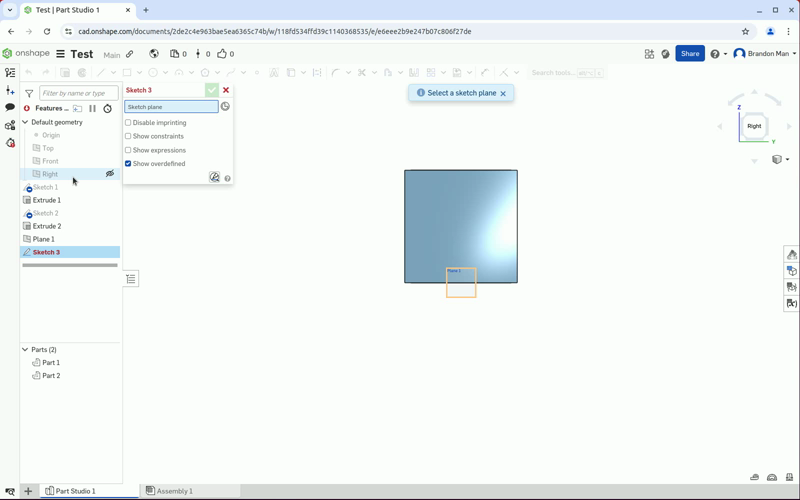
mouse_move(73, 241)
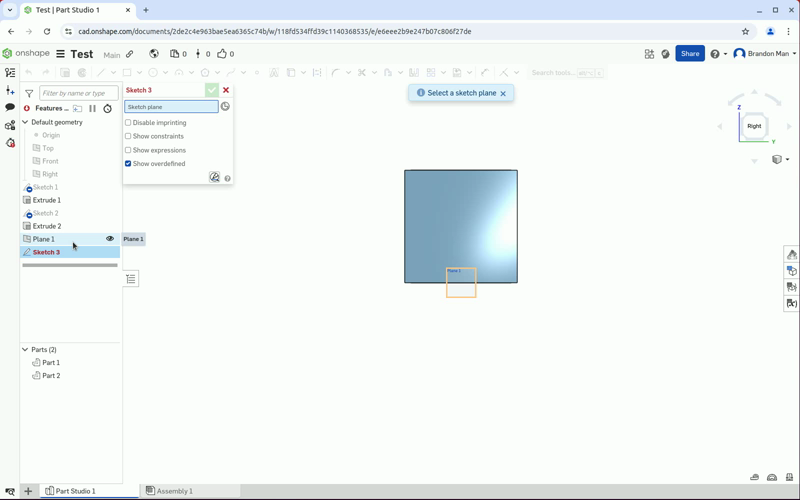
click(73, 241)
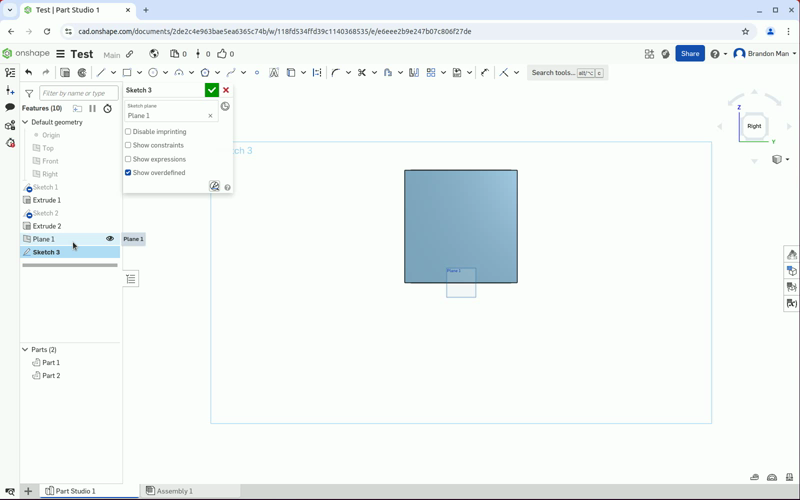
mouse_move(73, 352)
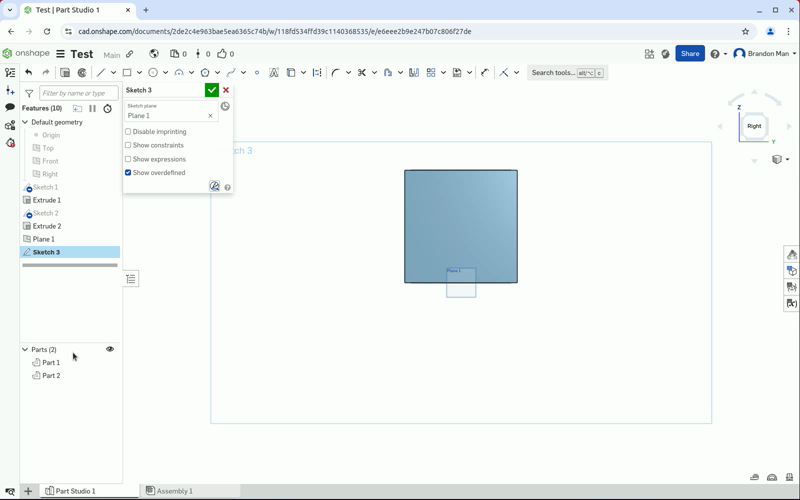
key(y)
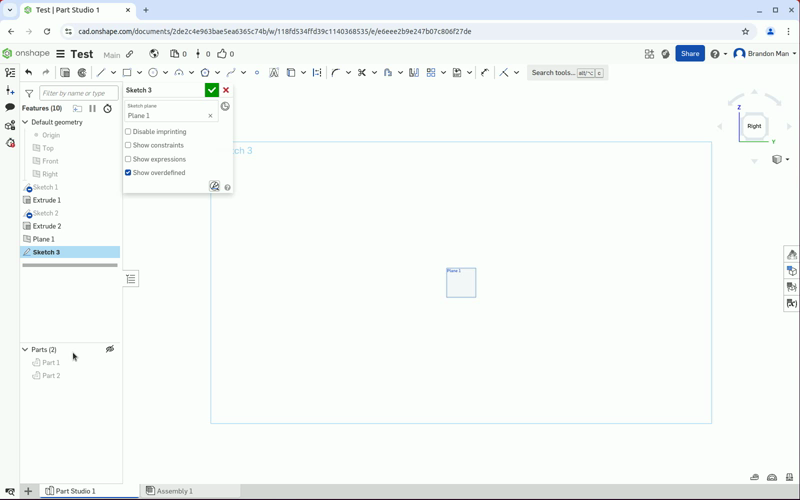
key(l)
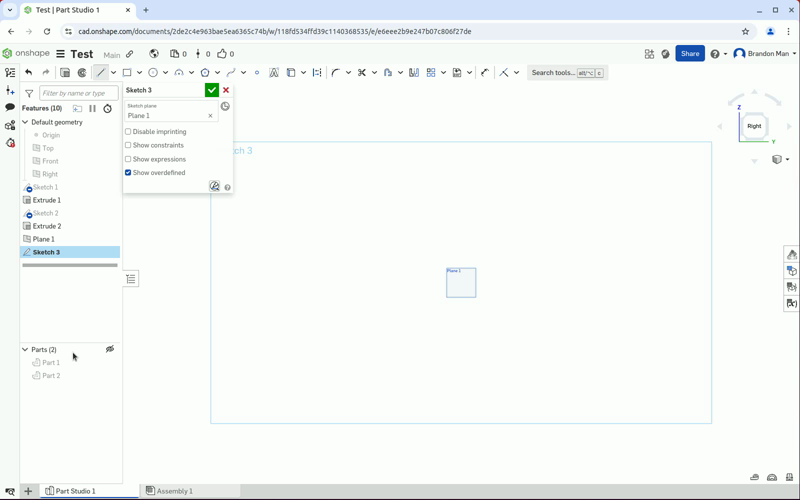
key_down(shift)
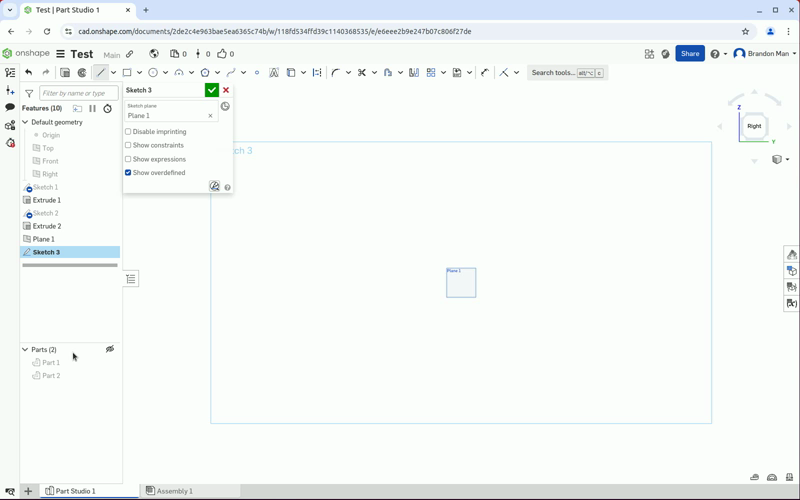
mouse_move(410, 276)
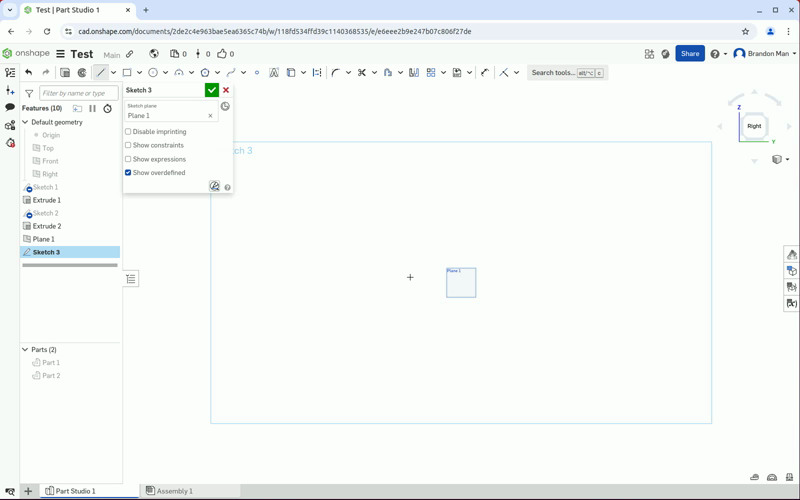
click(410, 276)
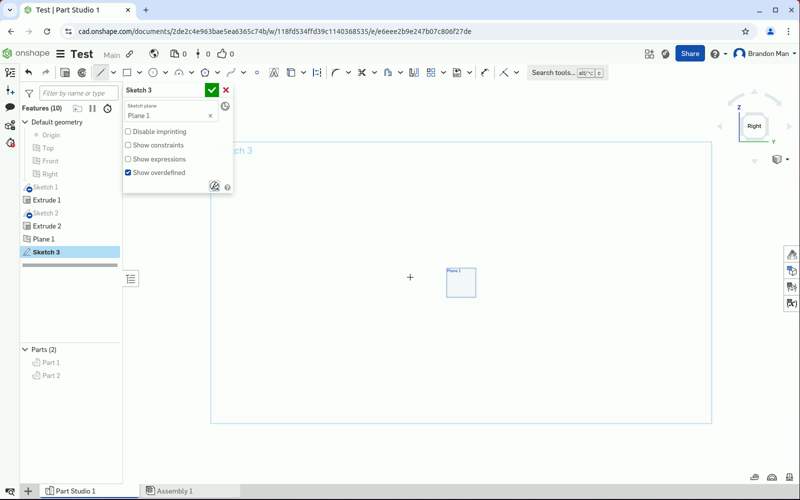
key_up(shift)
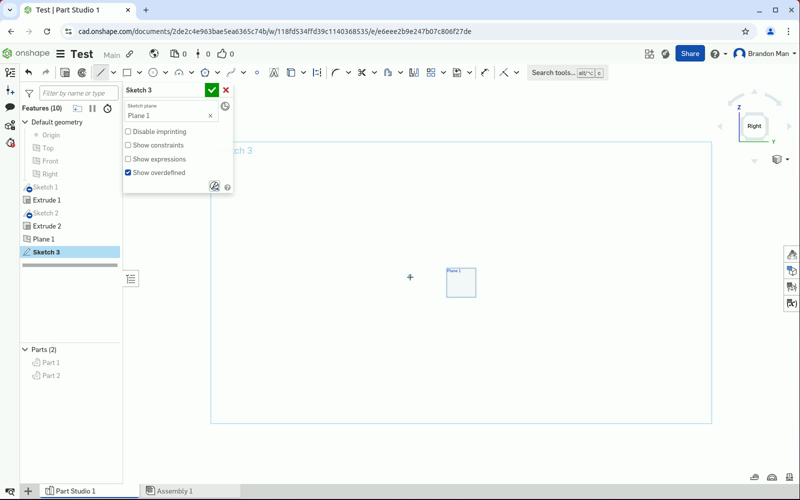
key_down(shift)
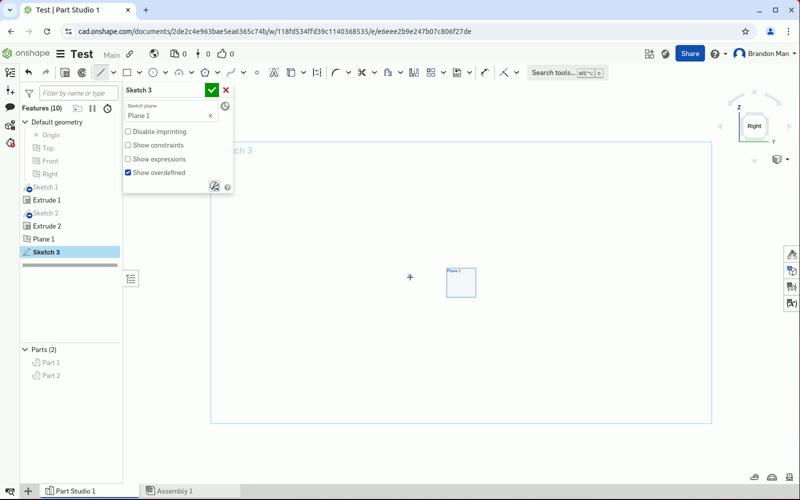
mouse_move(511, 277)
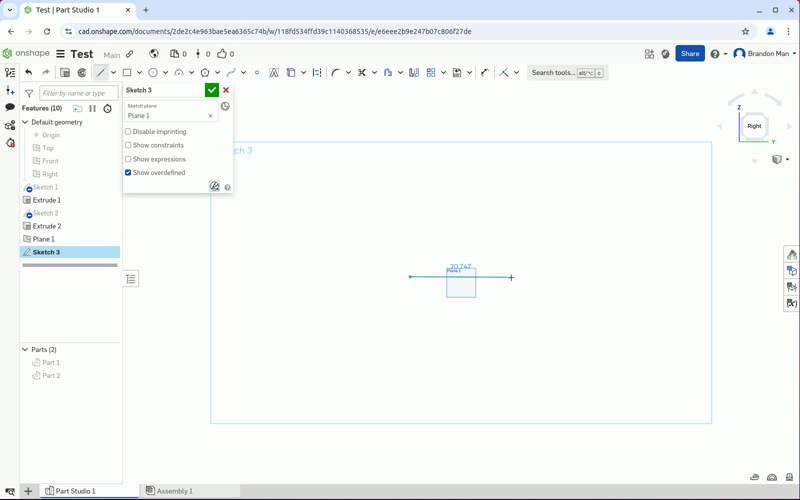
click(511, 277)
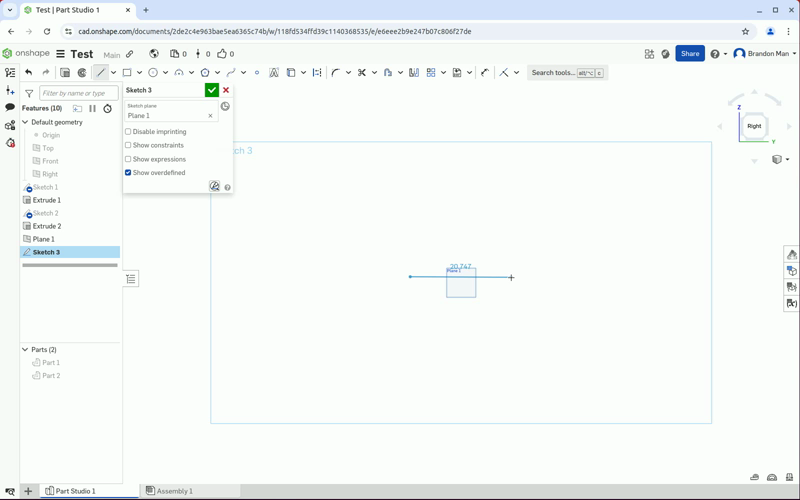
key_up(shift)
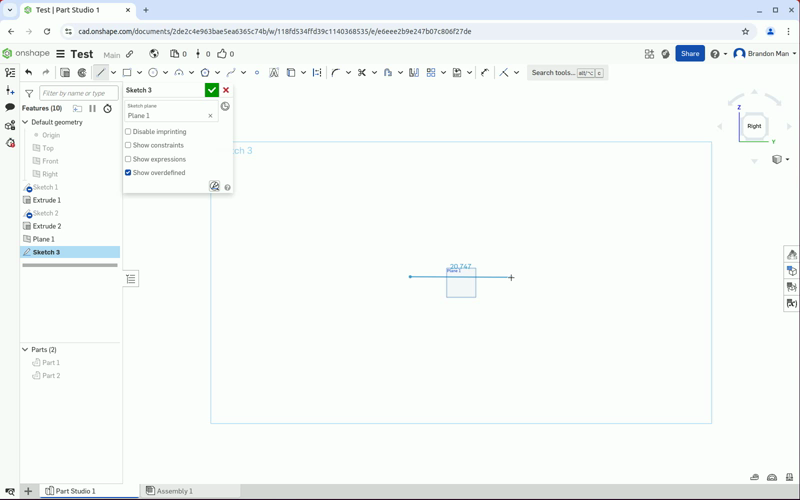
key_down(shift)
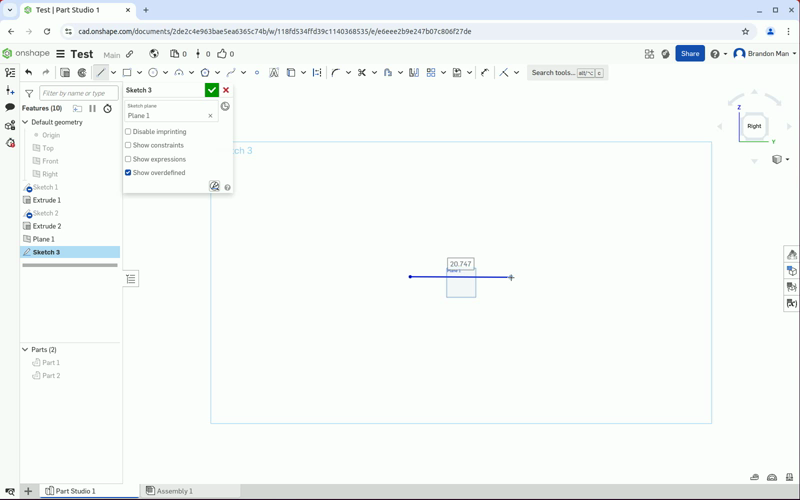
mouse_move(511, 176)
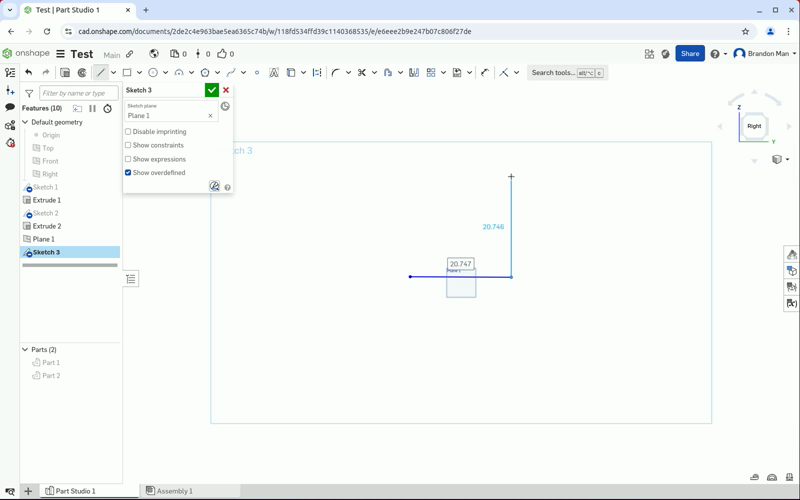
click(511, 176)
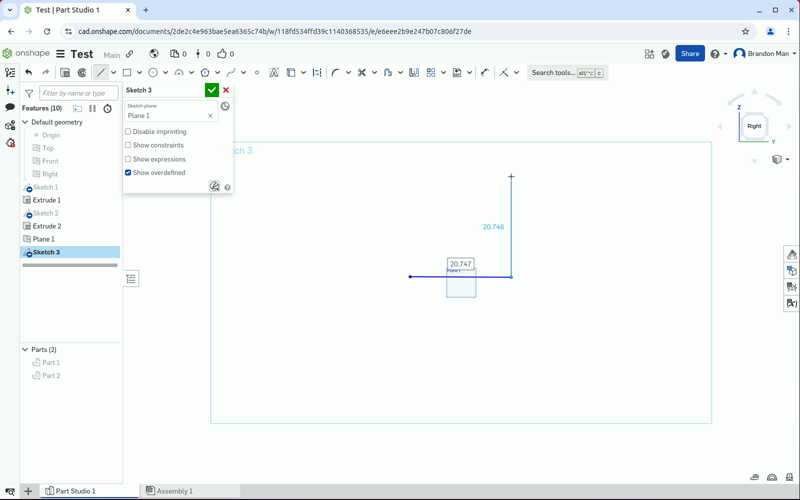
key_up(shift)
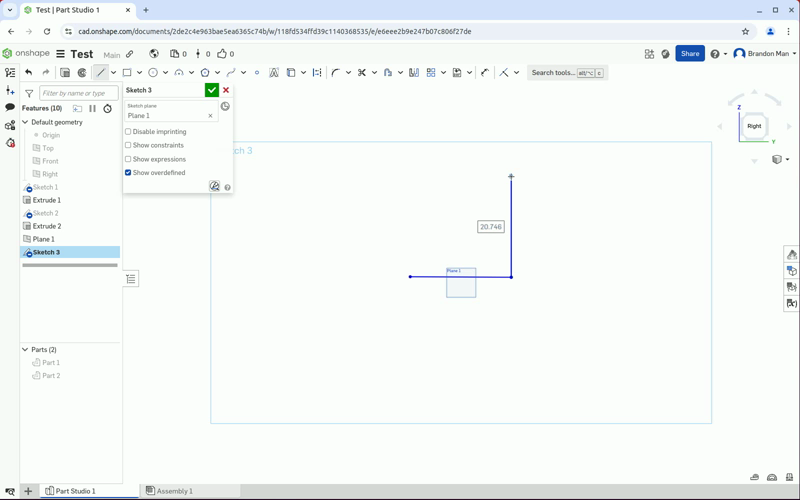
key_down(shift)
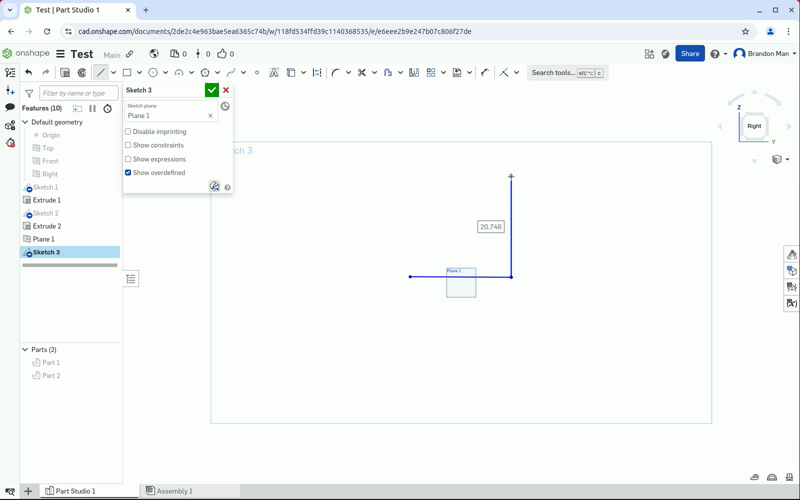
mouse_move(410, 176)
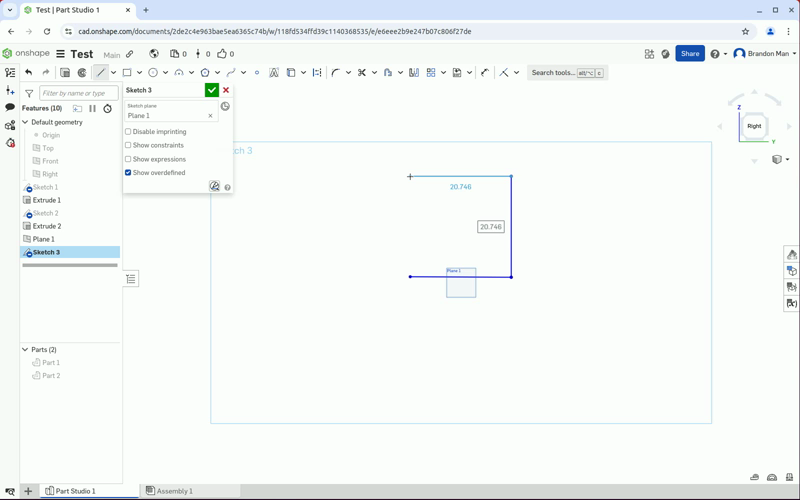
click(410, 176)
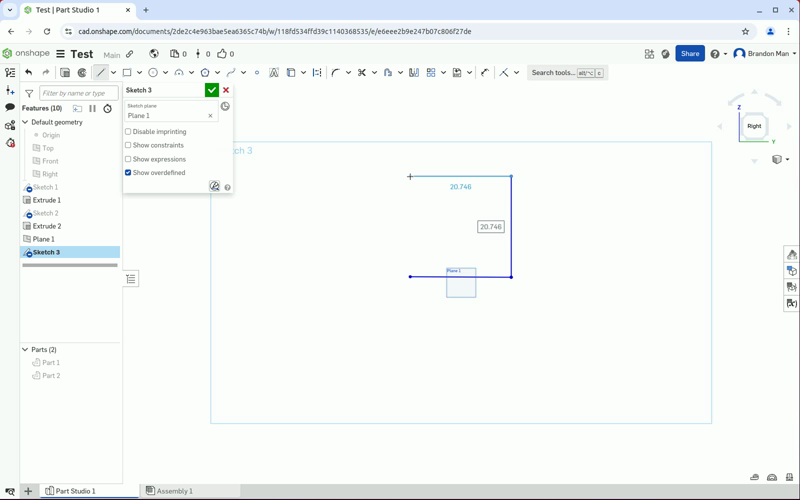
key_up(shift)
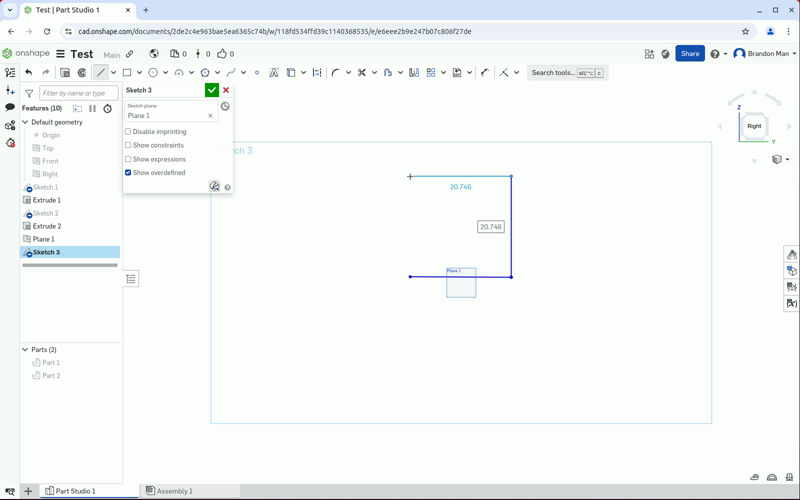
key_down(shift)
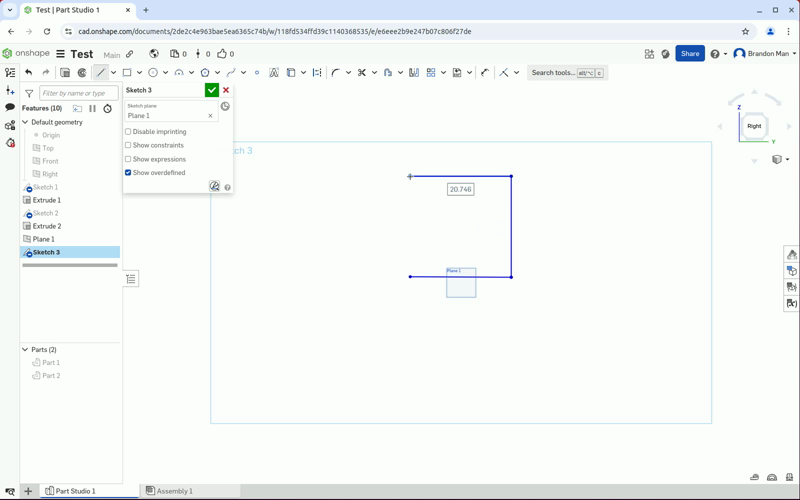
mouse_move(410, 276)
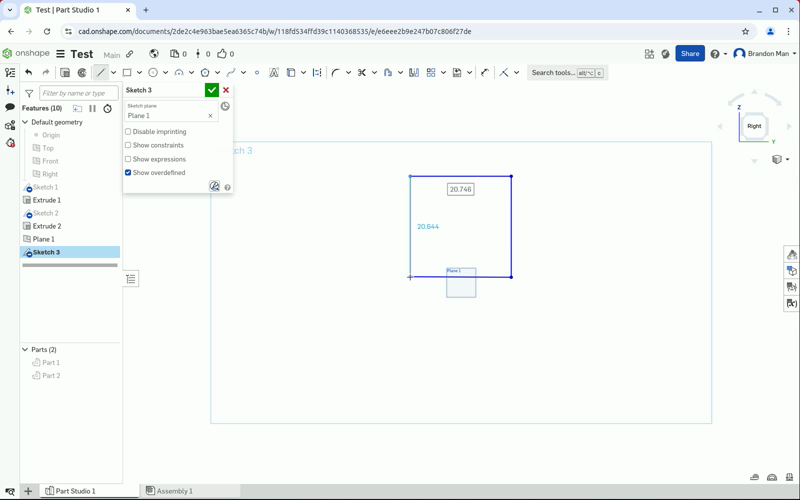
key_up(shift)
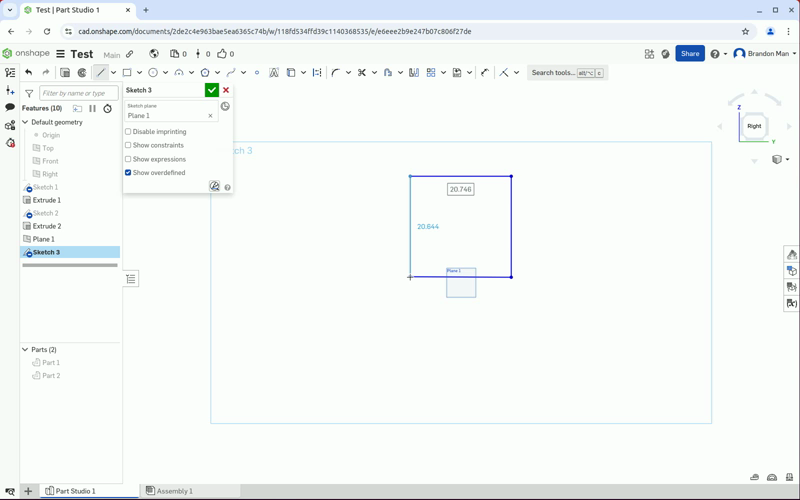
click(410, 276)
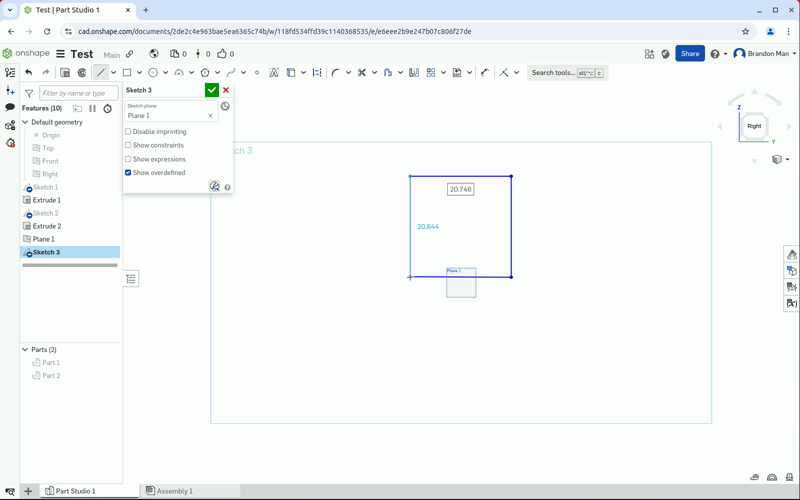
key(esc)
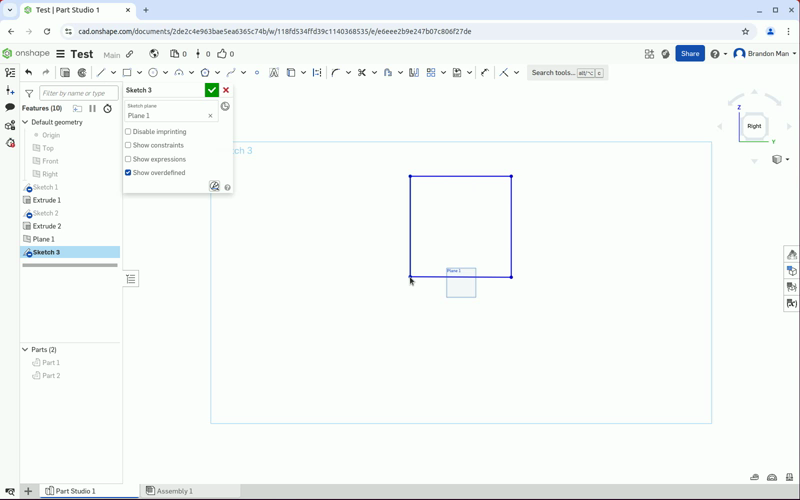
mouse_move(443, 236)
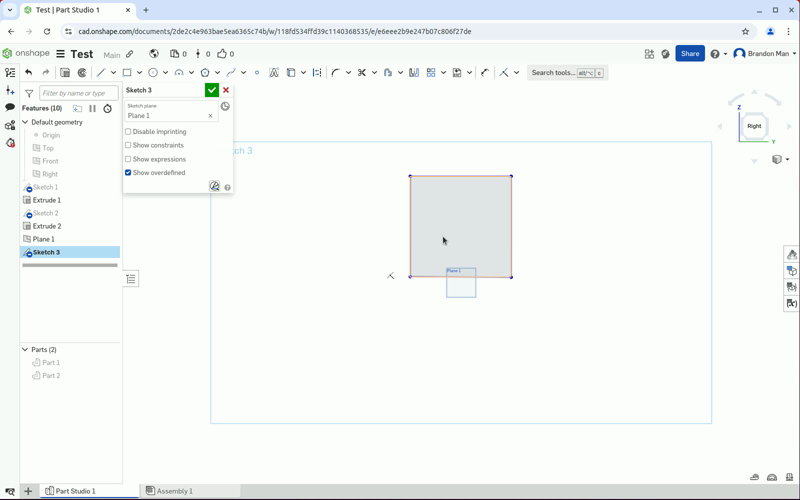
click(443, 236)
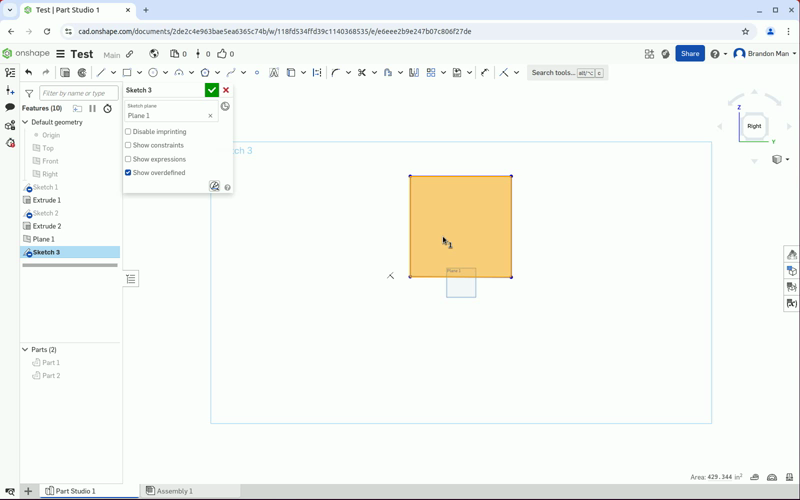
mouse_move(73, 352)
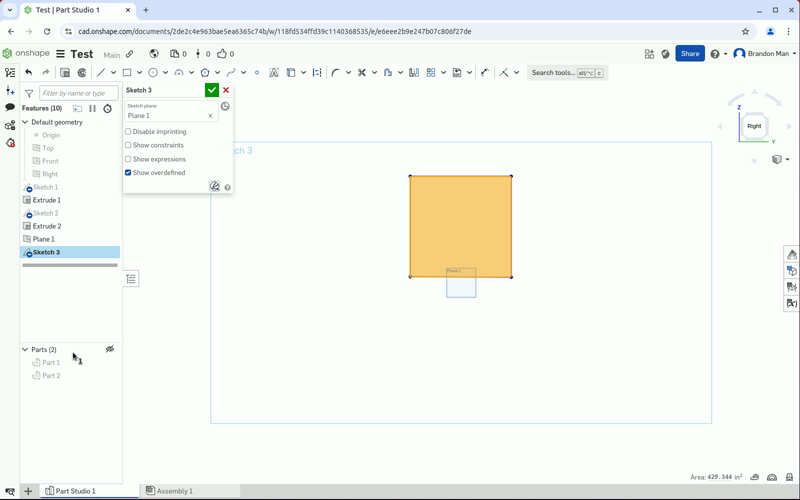
key(shift+y)
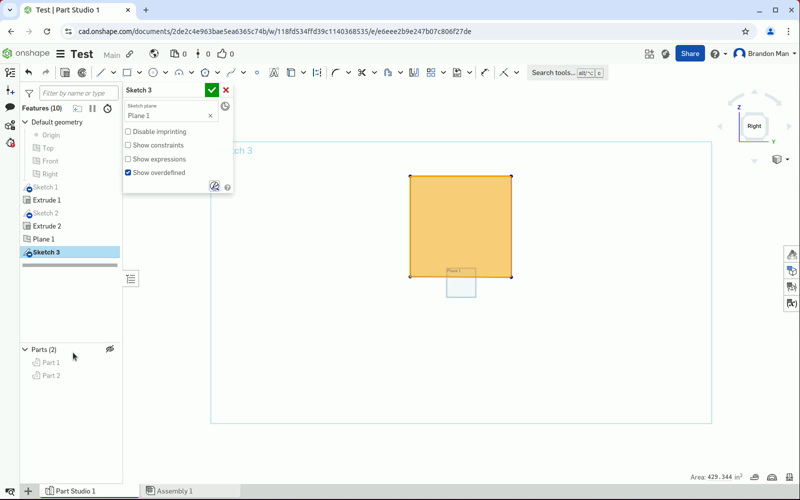
key(shift+e)
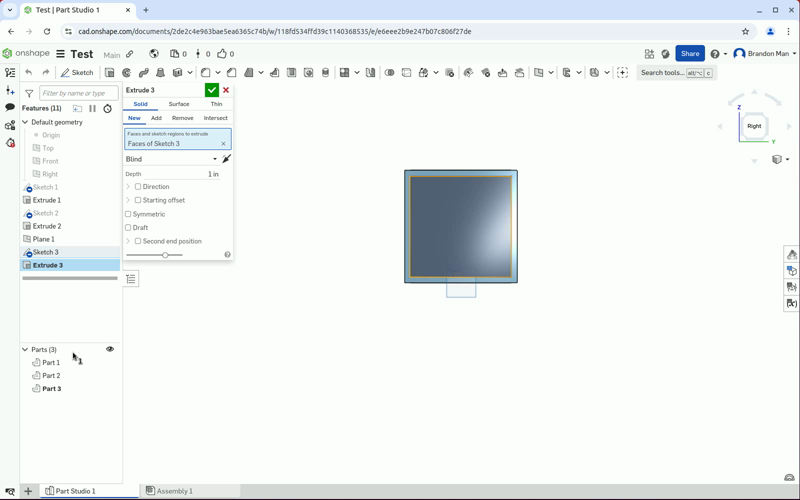
mouse_move(143, 106)
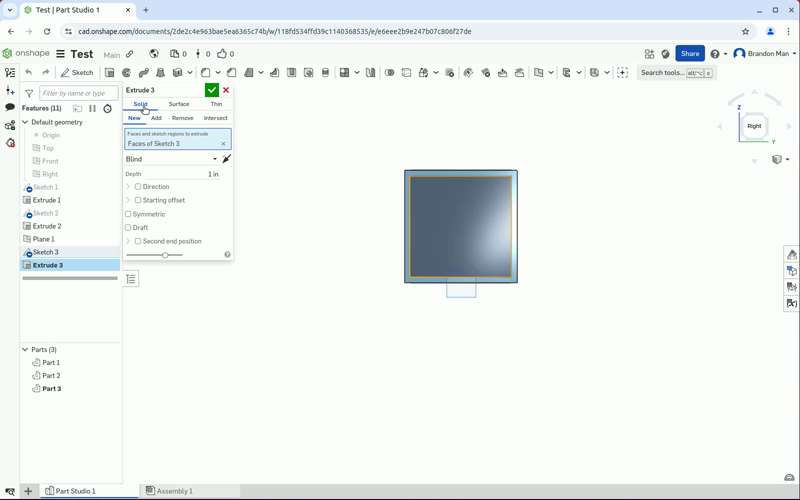
click(143, 106)
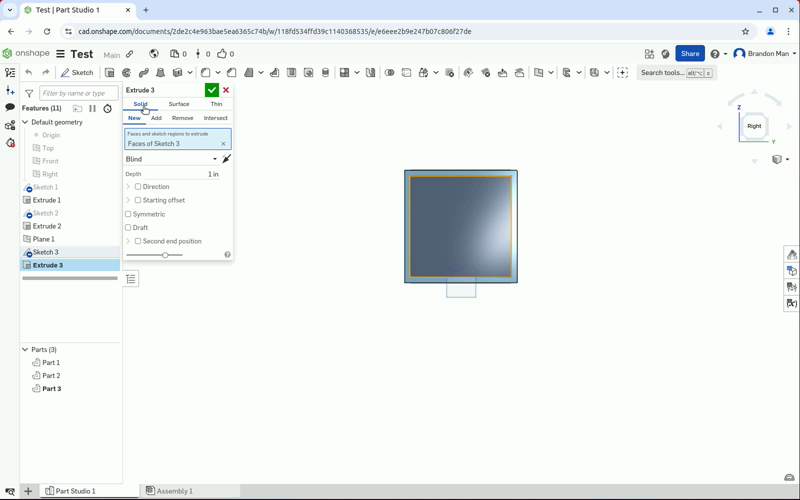
mouse_move(186, 120)
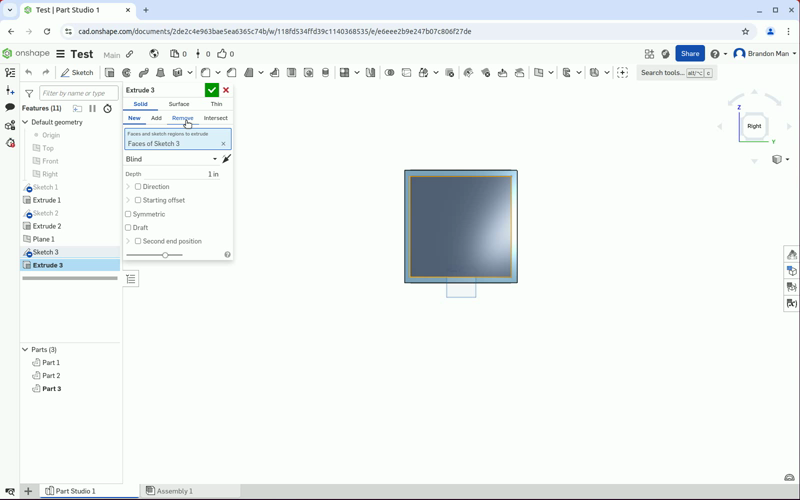
click(186, 120)
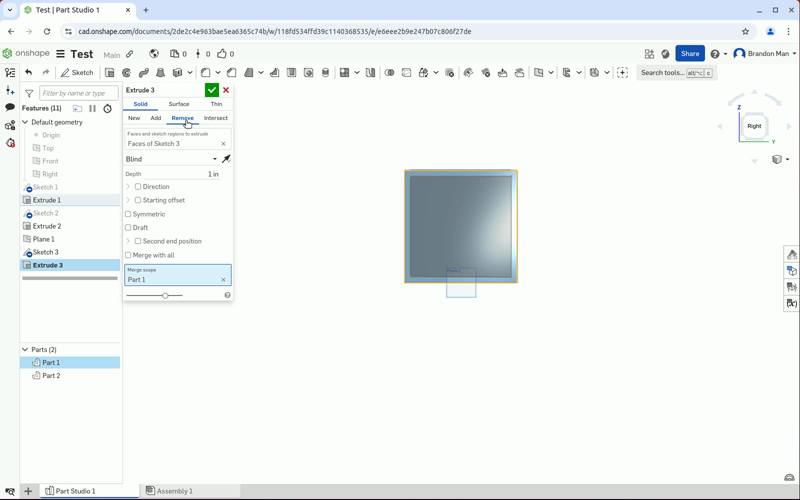
key(tab, 4)
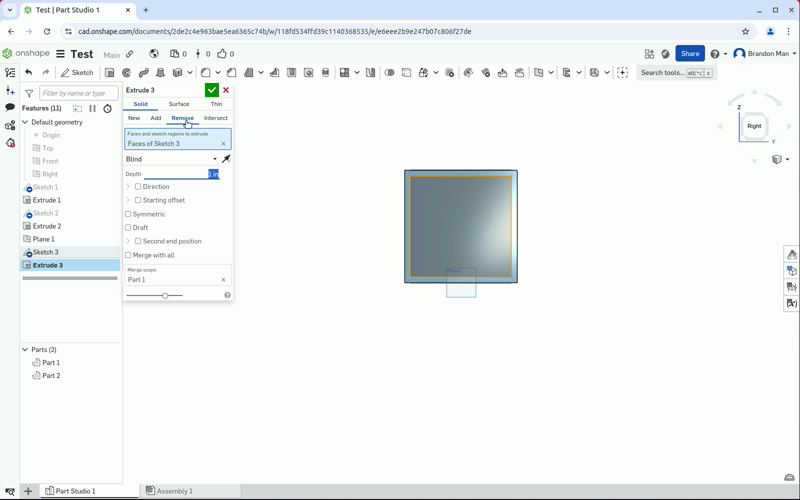
text(23.108)
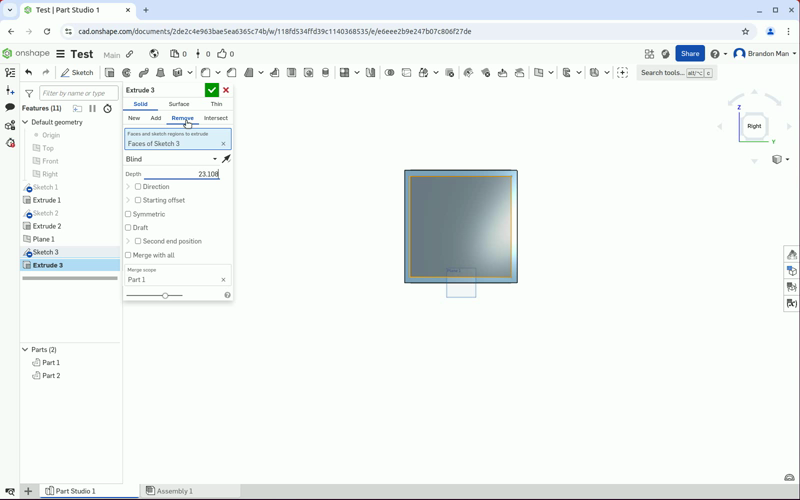
key(tab, 6)
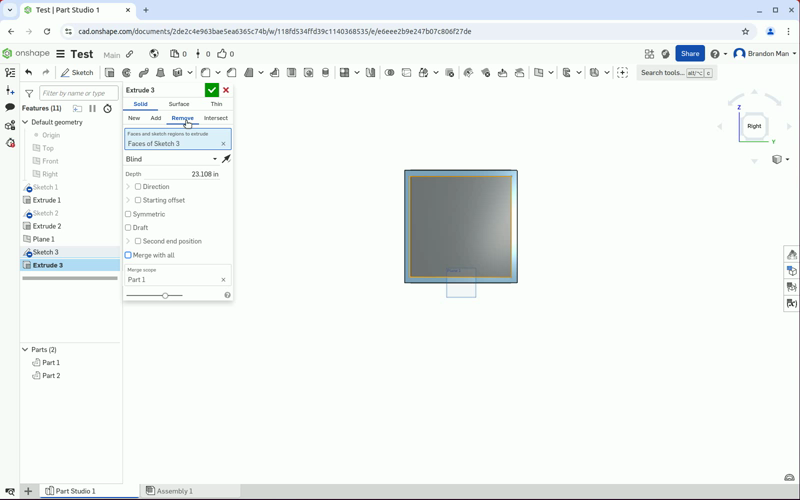
key(space)
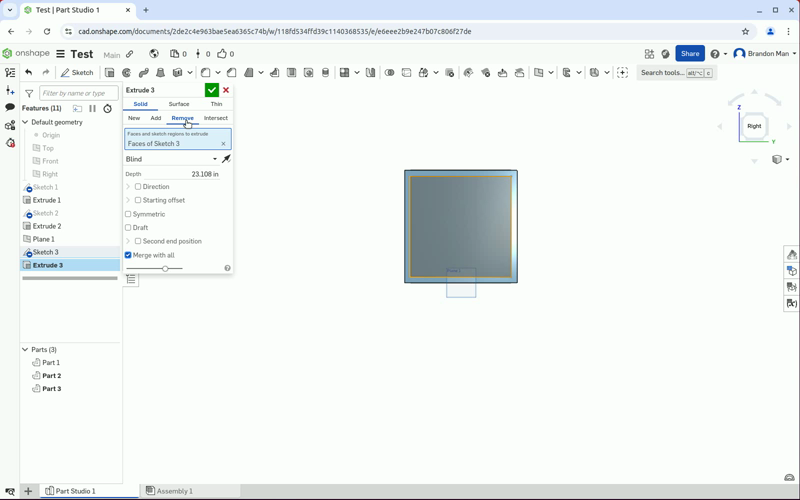
key(enter)
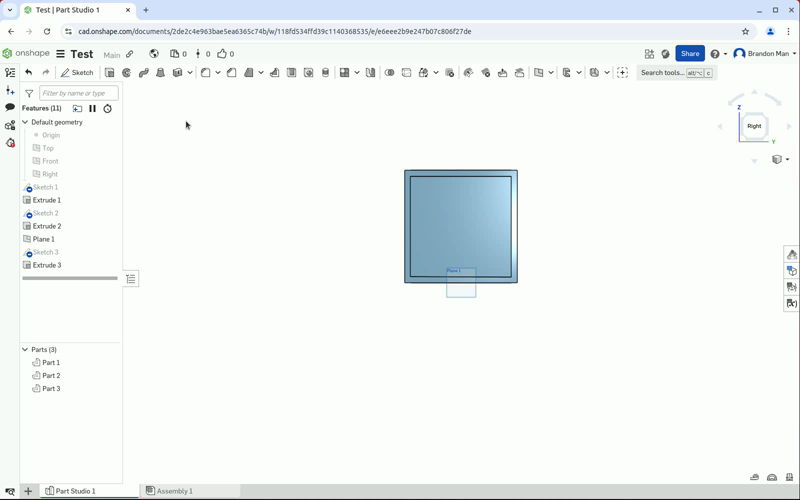
key(shift+h)
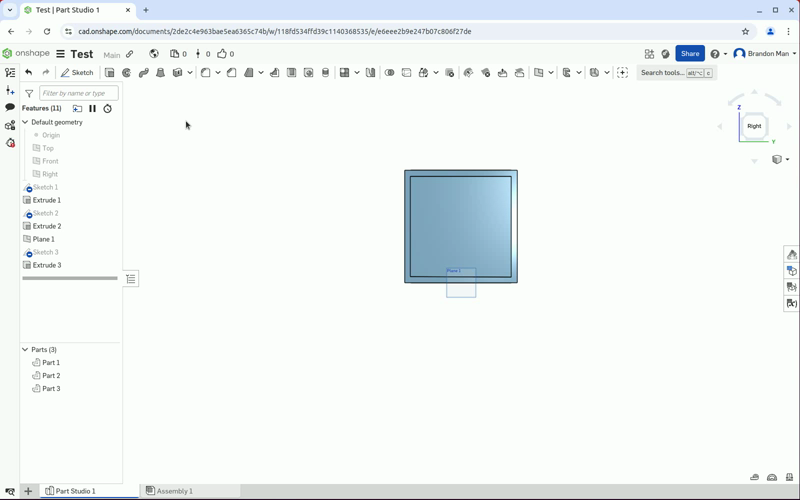
key(shift+h)
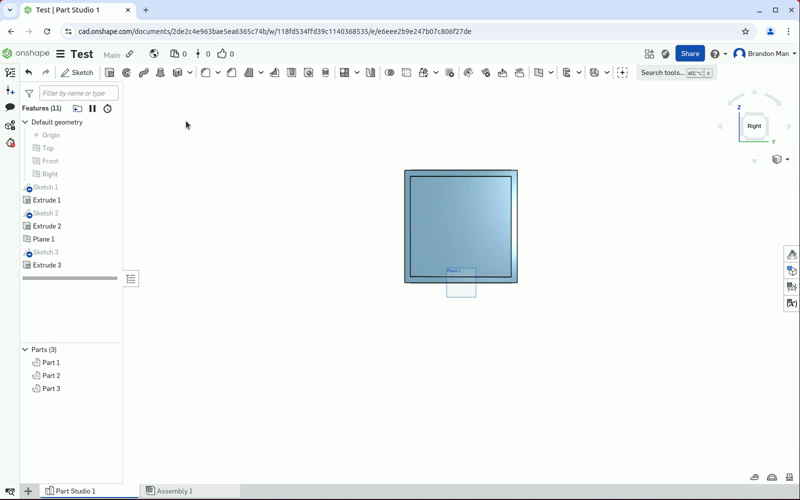
mouse_move(73, 189)
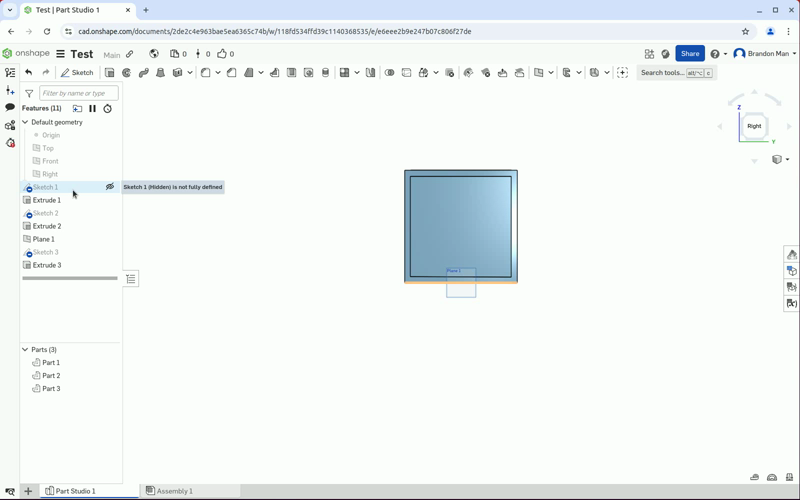
click(73, 189)
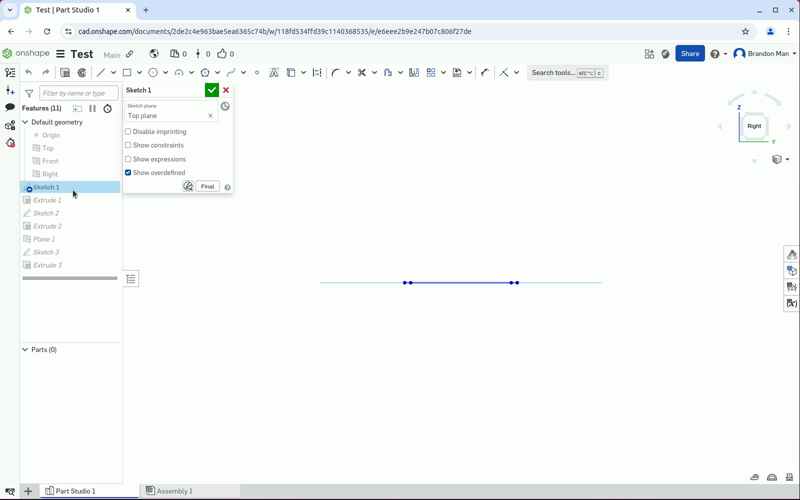
mouse_move(229, 92)
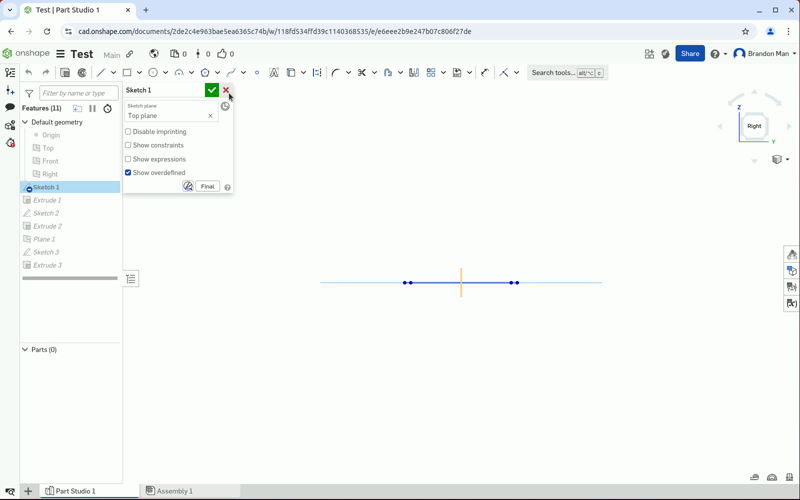
click(229, 92)
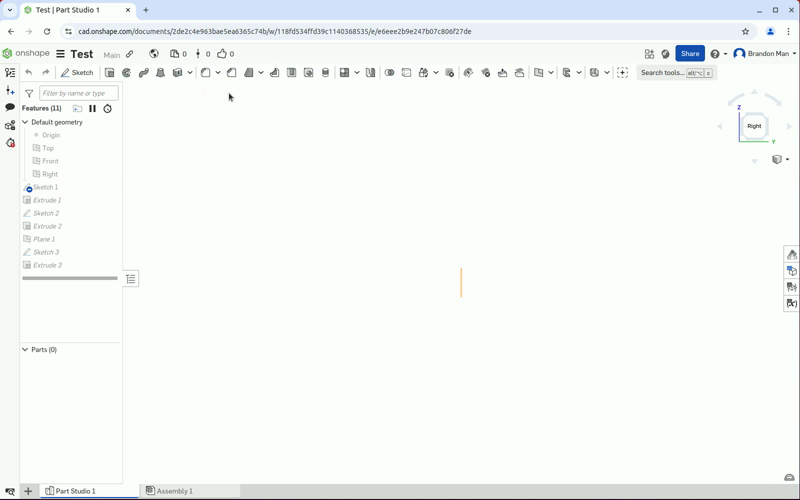
key(shift+s)
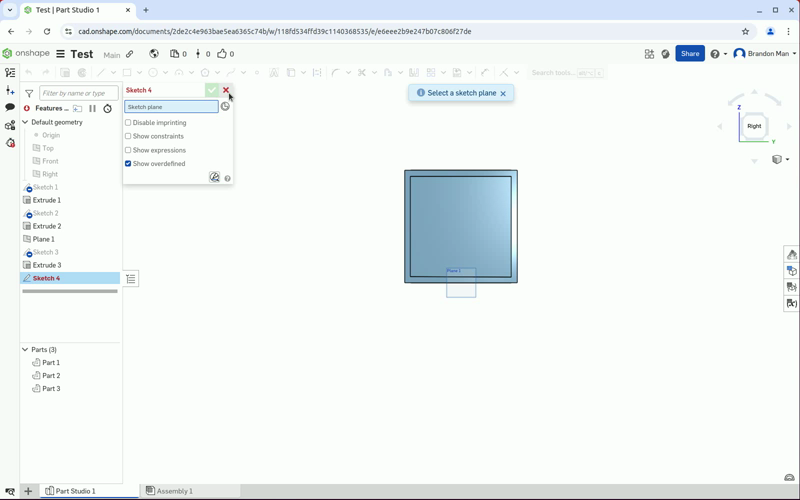
mouse_move(73, 241)
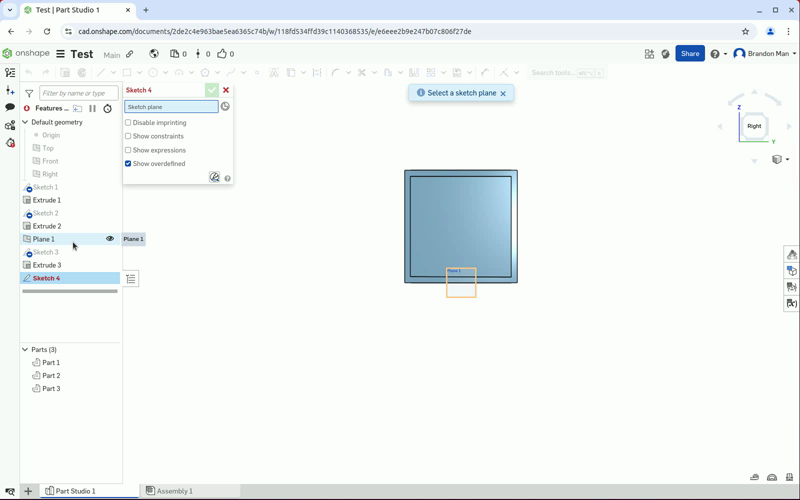
click(73, 241)
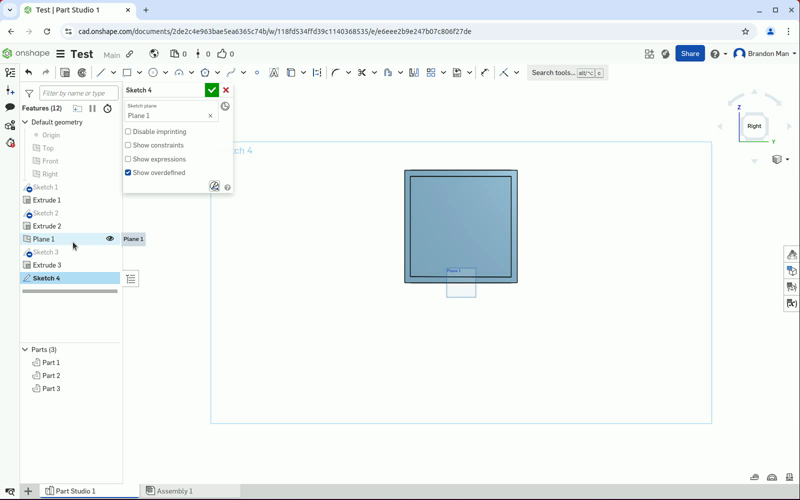
mouse_move(73, 352)
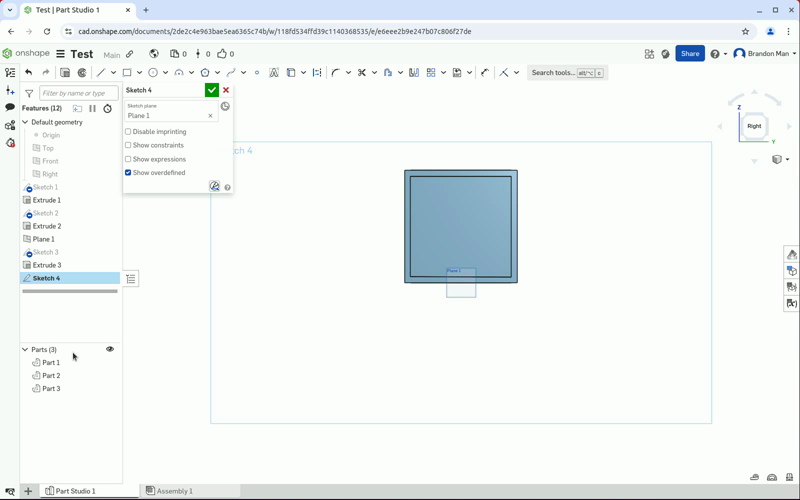
key(y)
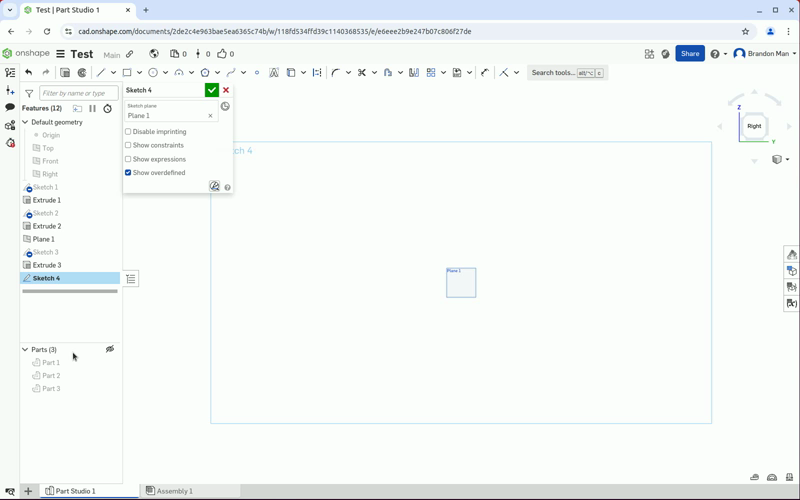
key(l)
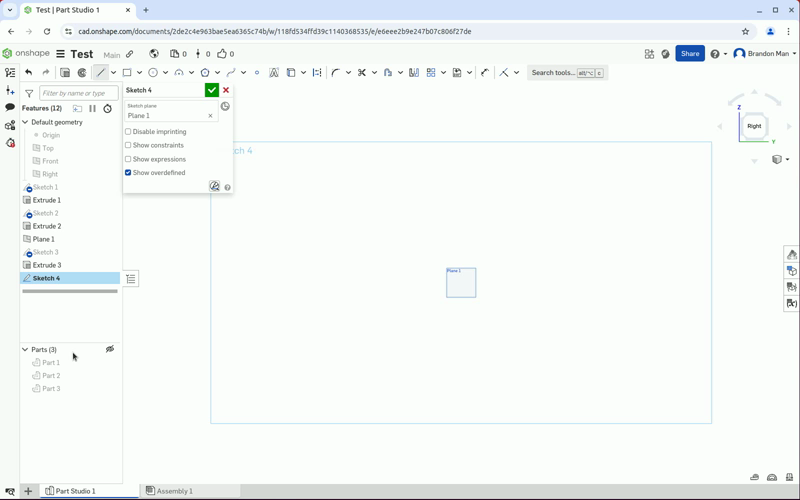
key_down(shift)
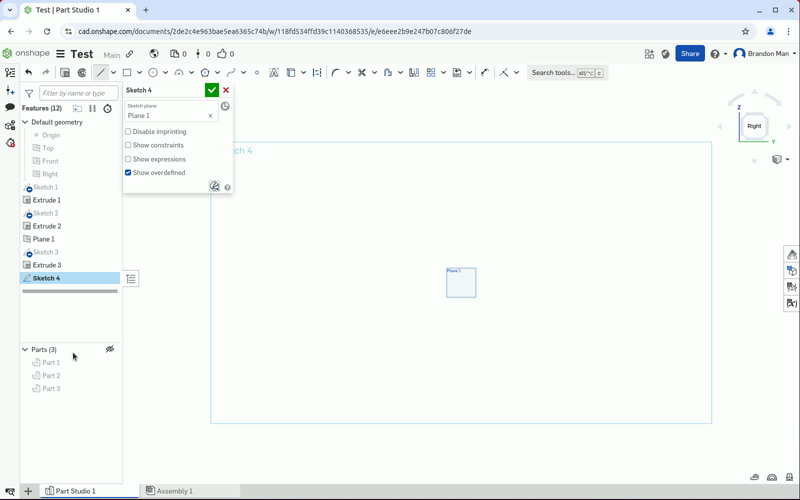
mouse_move(410, 276)
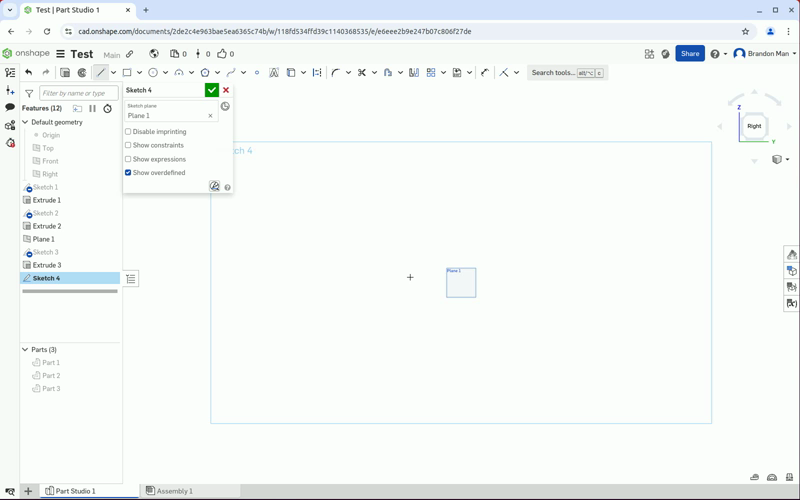
click(410, 276)
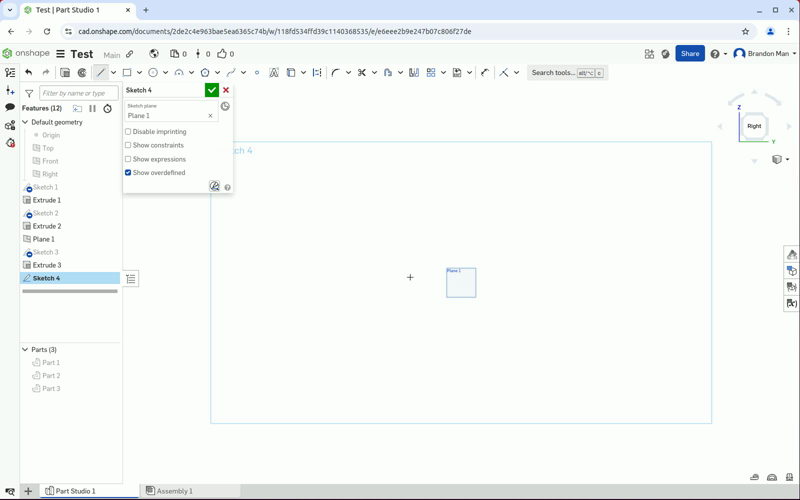
key_up(shift)
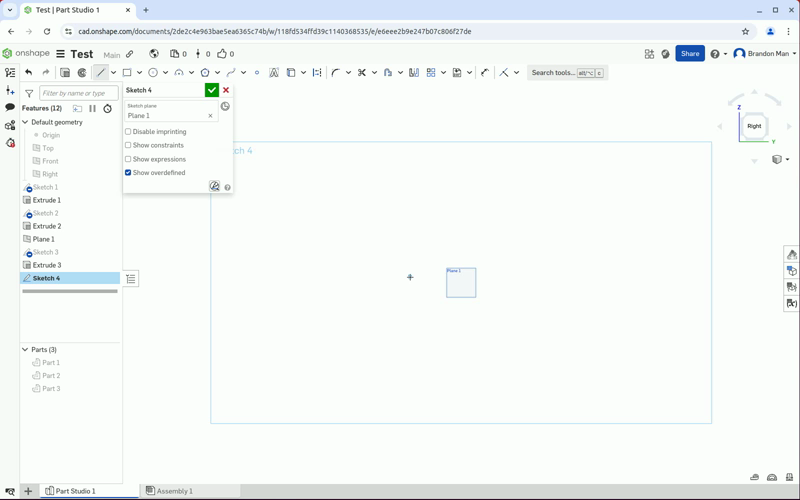
key_down(shift)
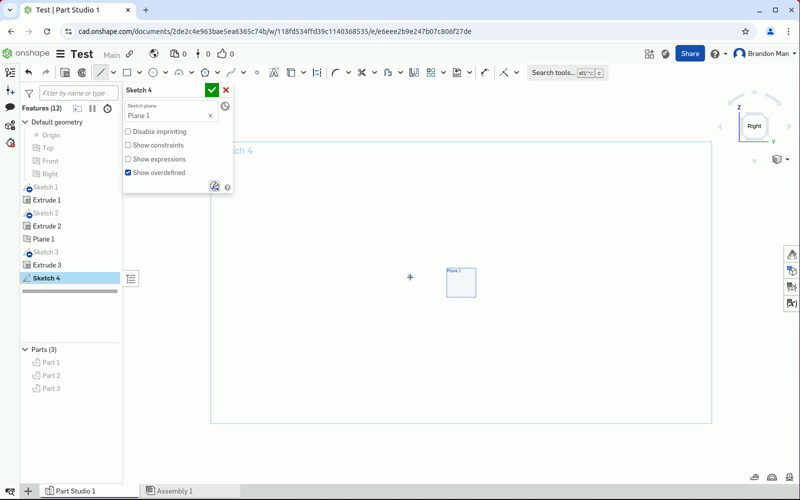
mouse_move(511, 277)
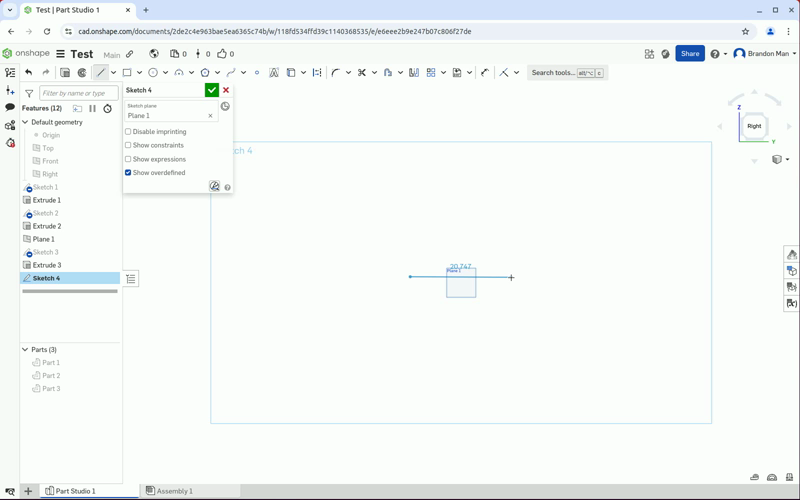
click(511, 277)
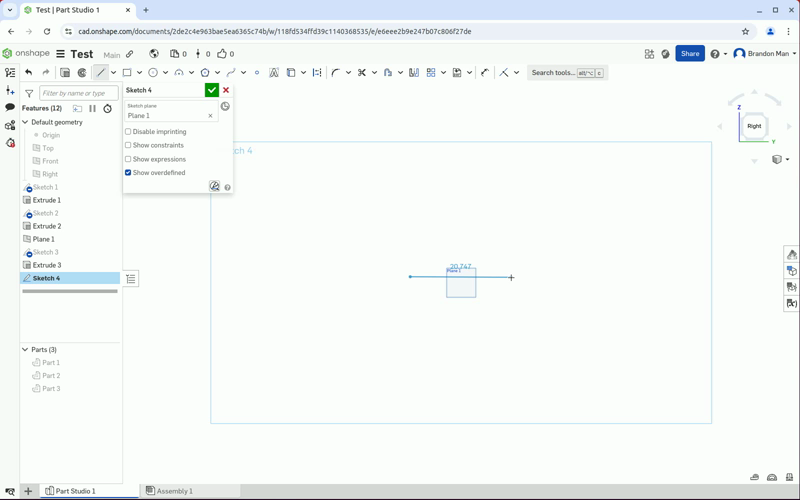
key_up(shift)
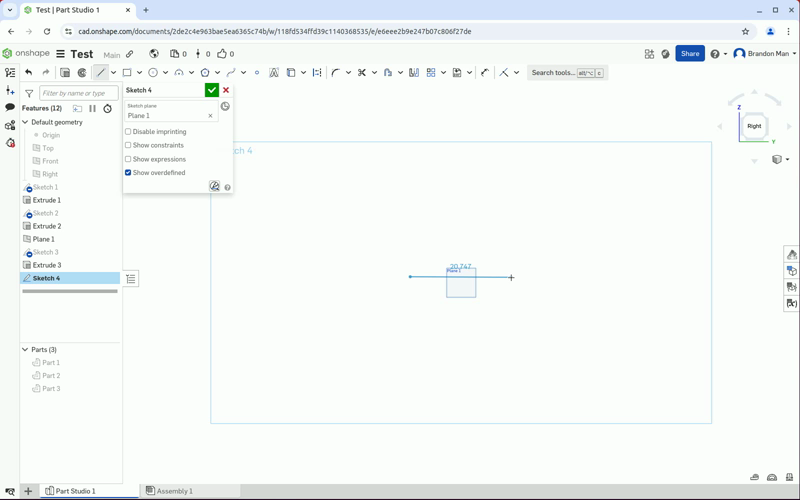
key_down(shift)
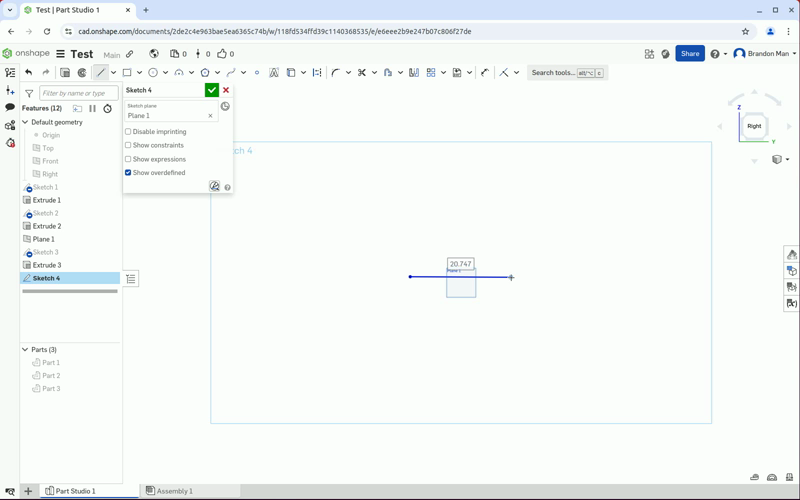
mouse_move(511, 176)
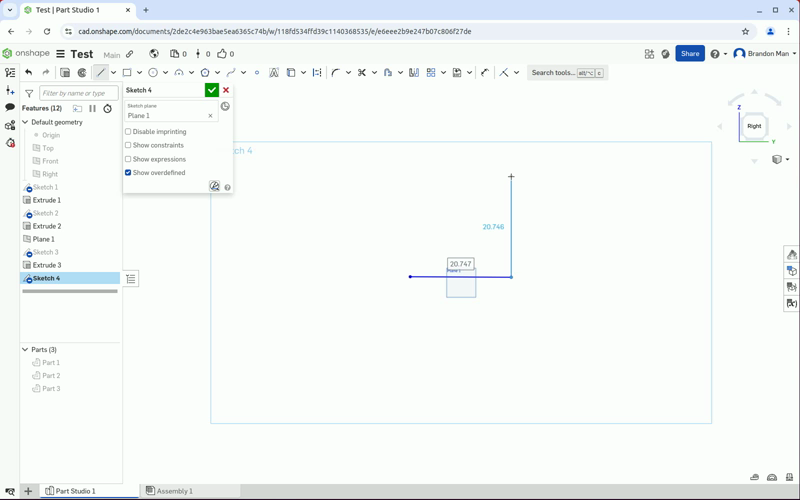
click(511, 176)
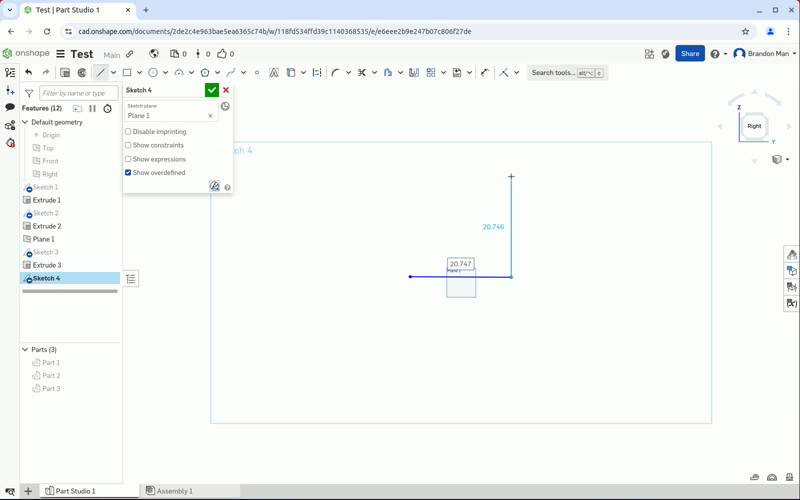
key_up(shift)
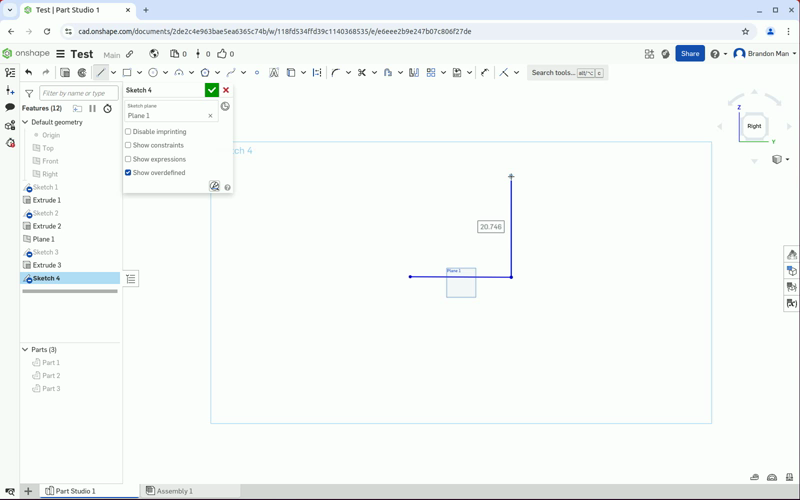
key_down(shift)
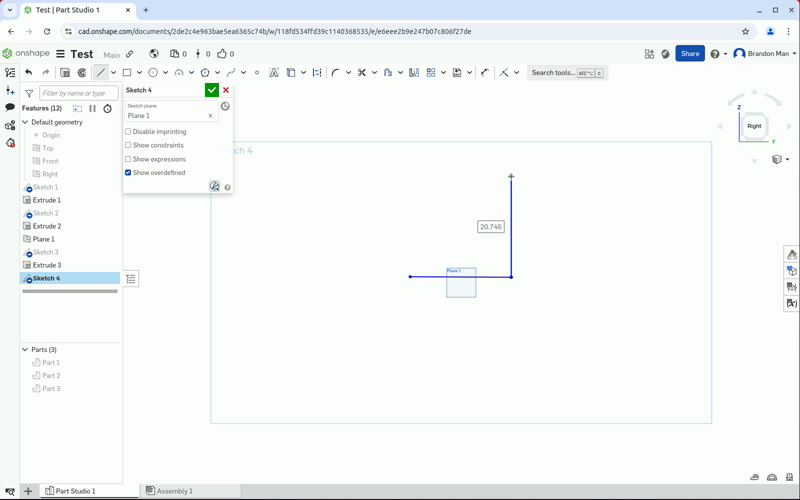
mouse_move(410, 176)
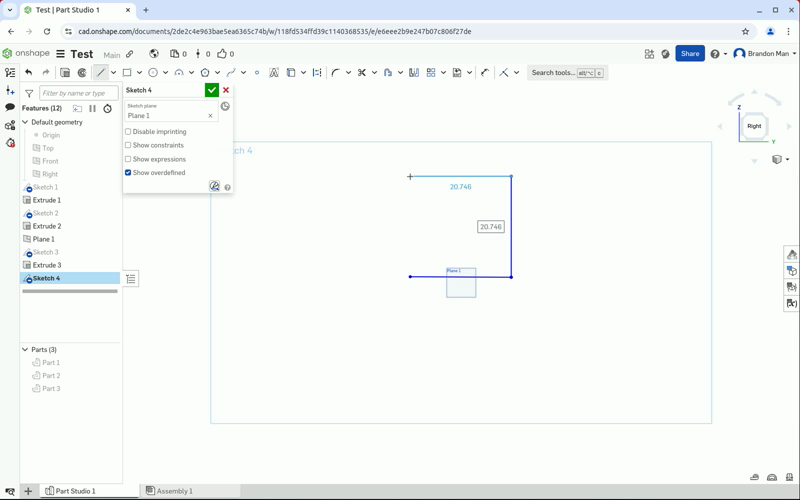
click(410, 176)
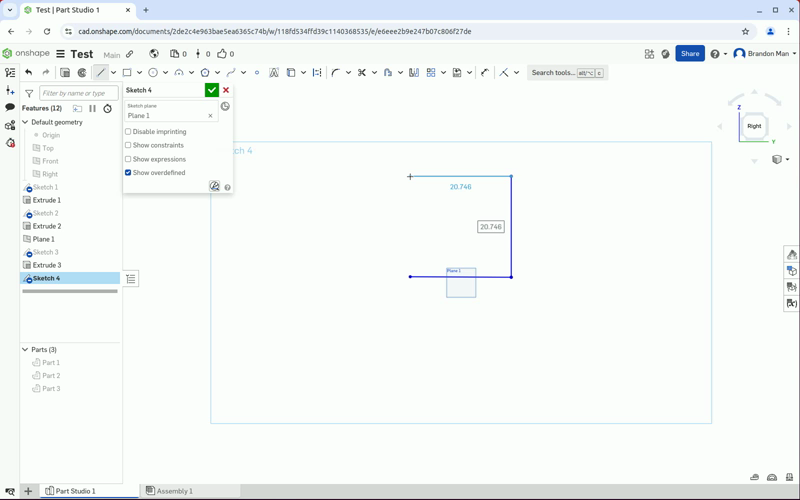
key_up(shift)
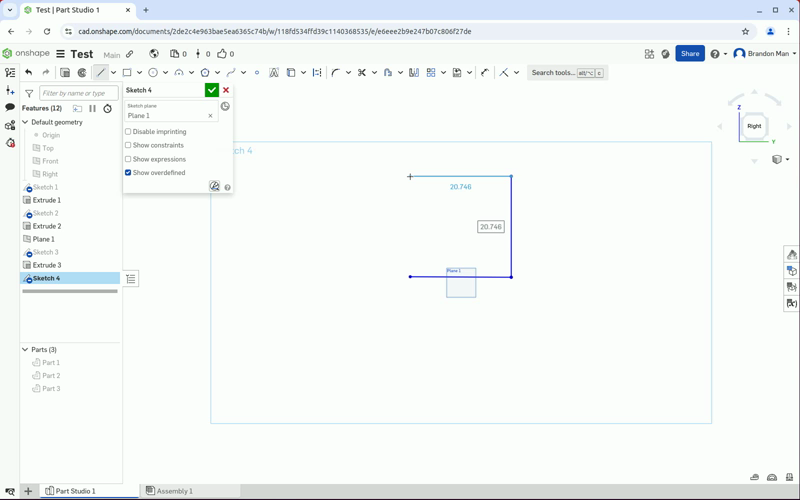
key_down(shift)
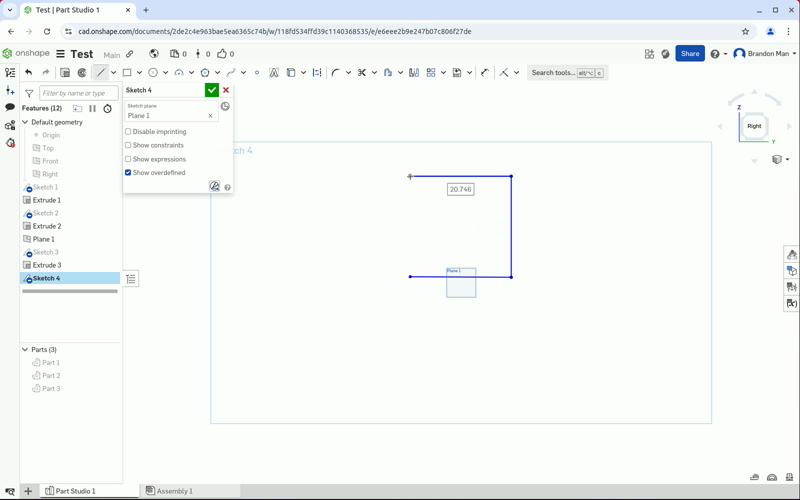
mouse_move(410, 276)
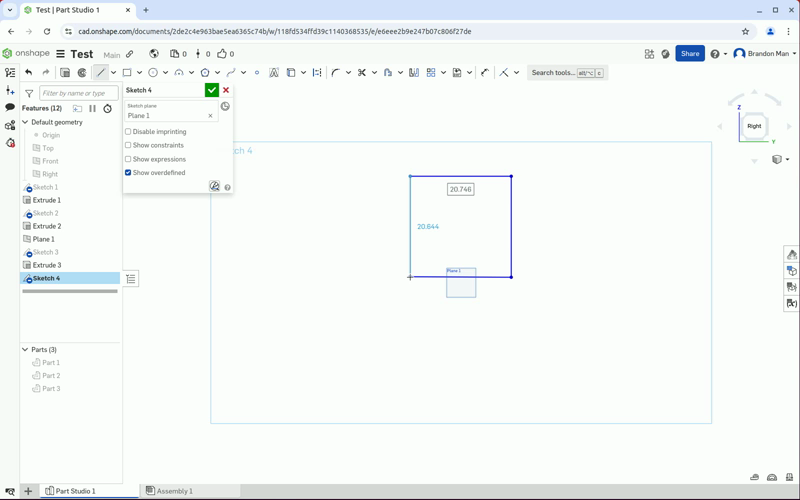
key_up(shift)
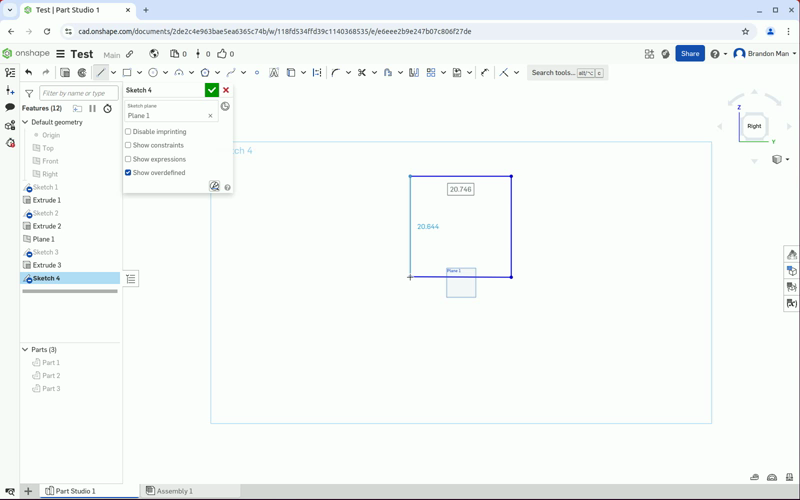
click(410, 276)
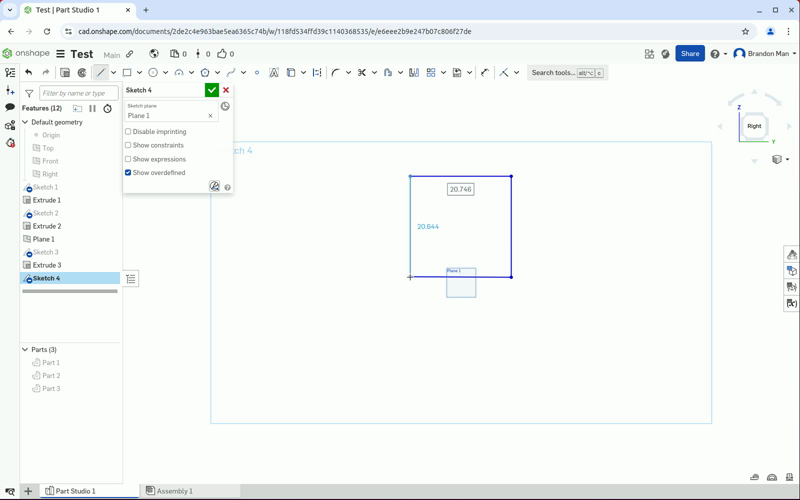
key(esc)
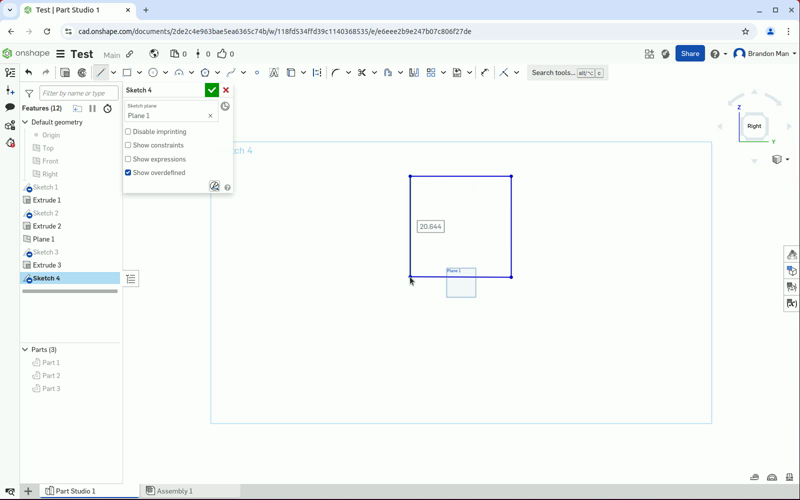
mouse_move(483, 220)
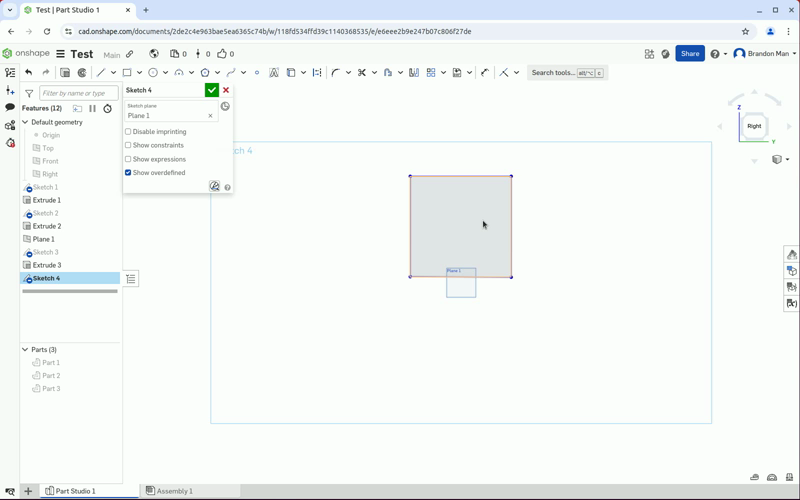
click(483, 220)
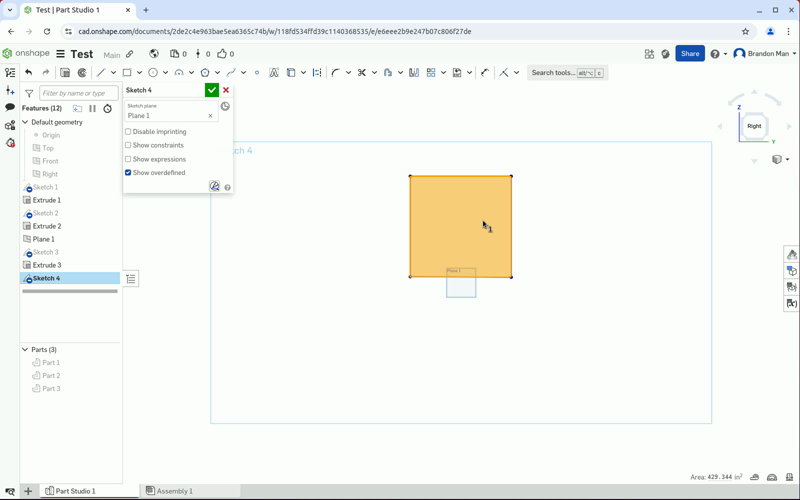
mouse_move(73, 352)
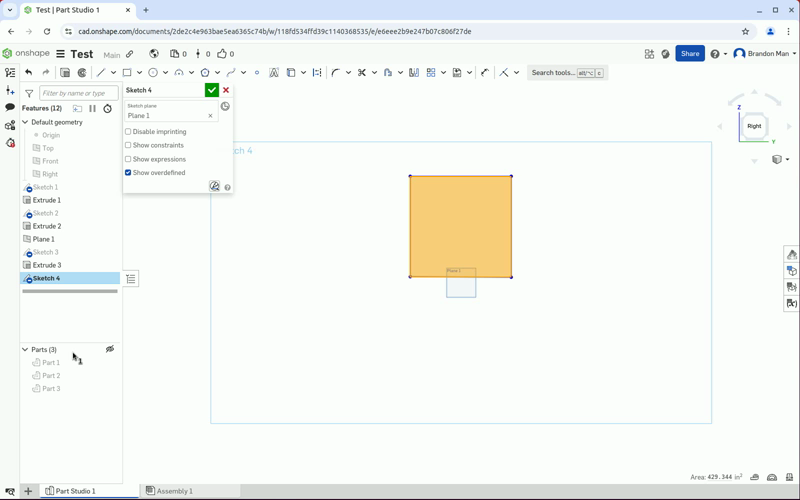
key(shift+y)
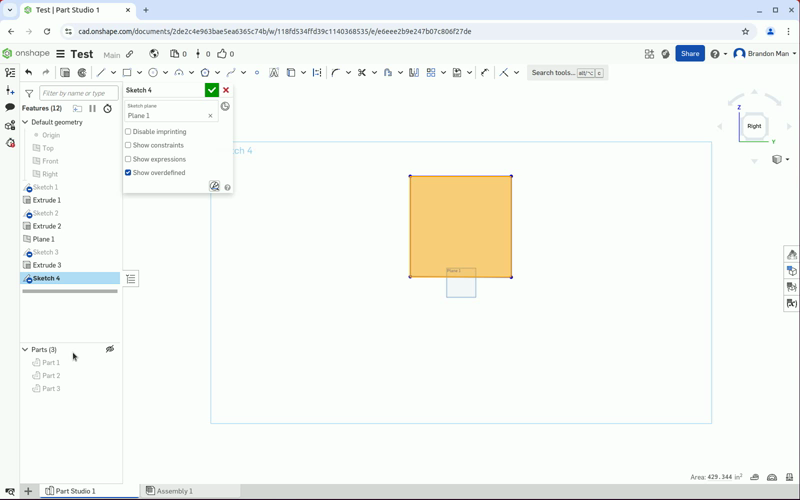
key(shift+e)
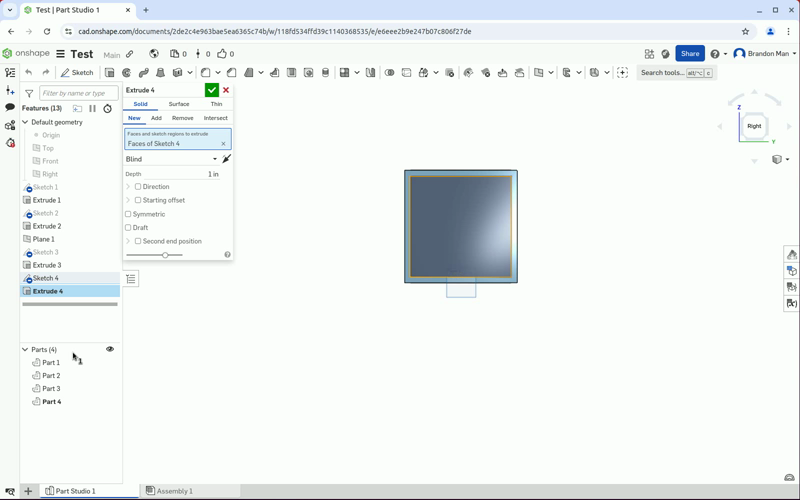
mouse_move(143, 106)
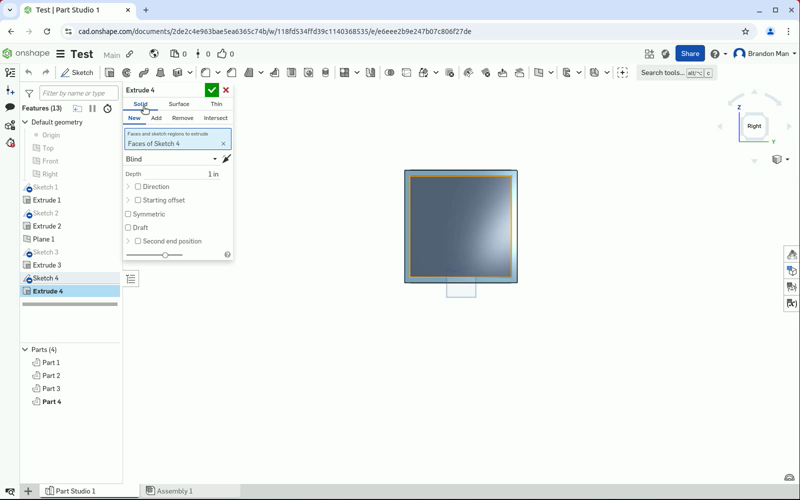
click(143, 106)
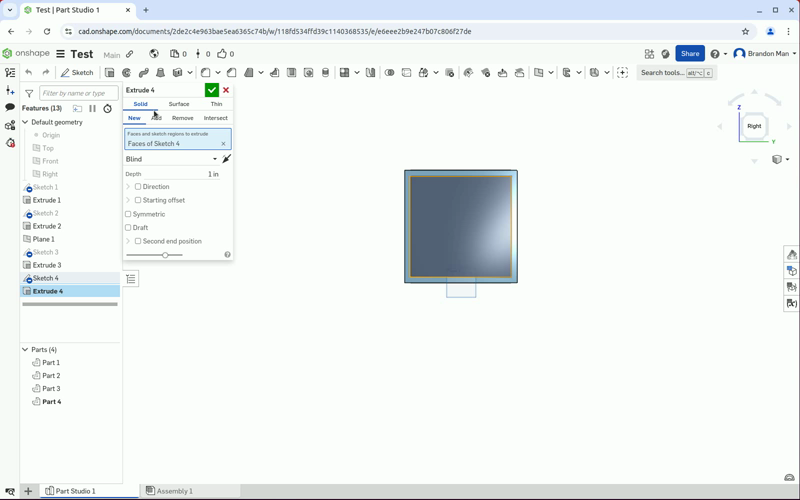
mouse_move(186, 120)
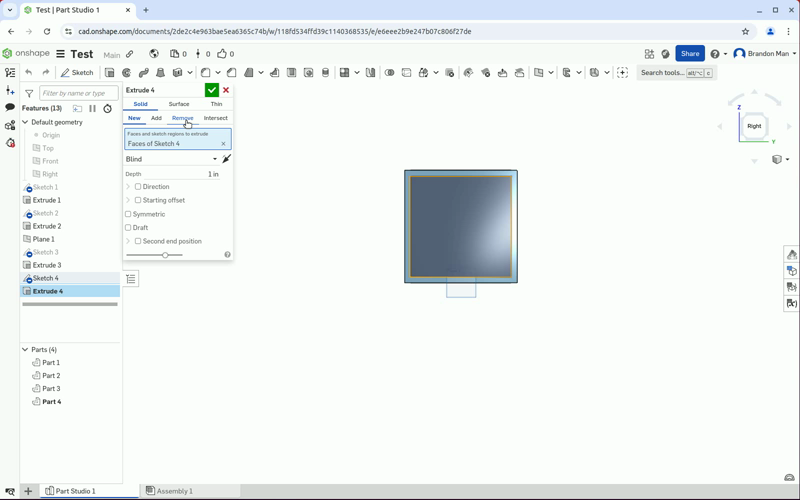
click(186, 120)
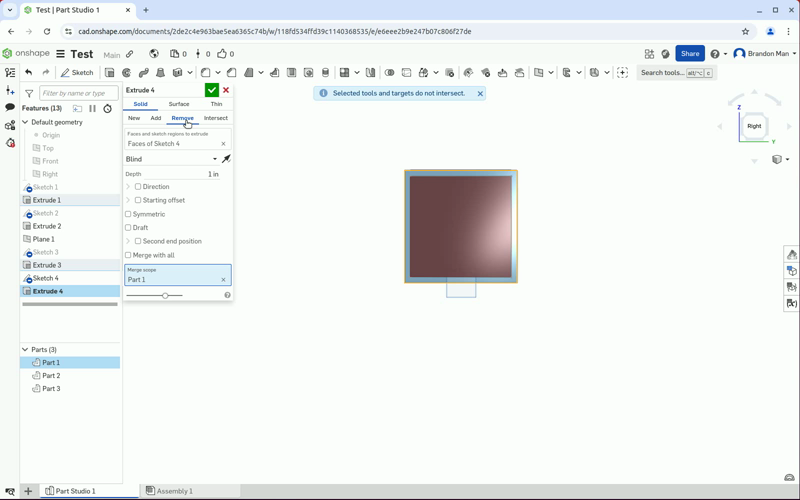
key(tab, 4)
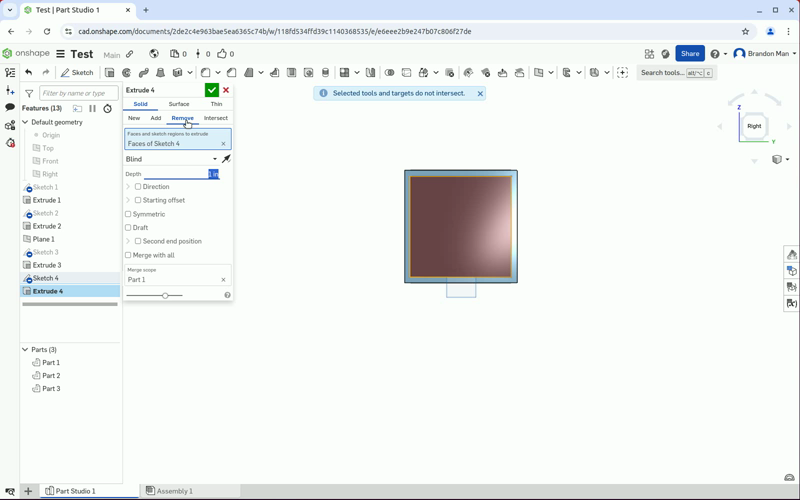
text(23.108)
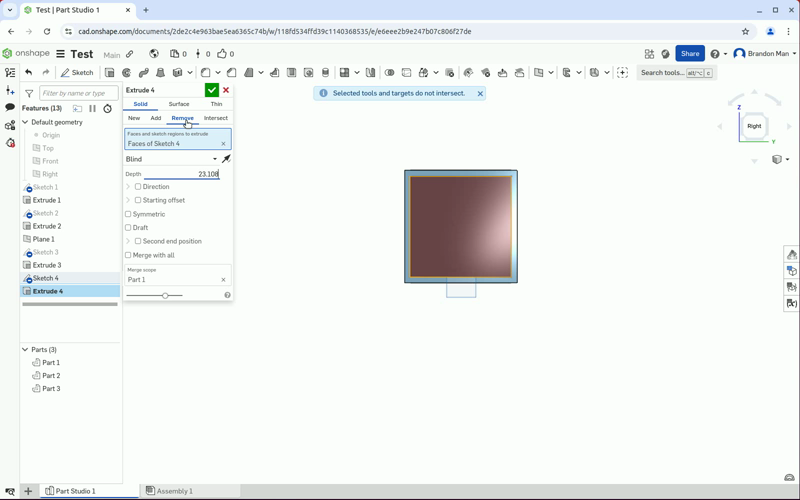
key(tab, 6)
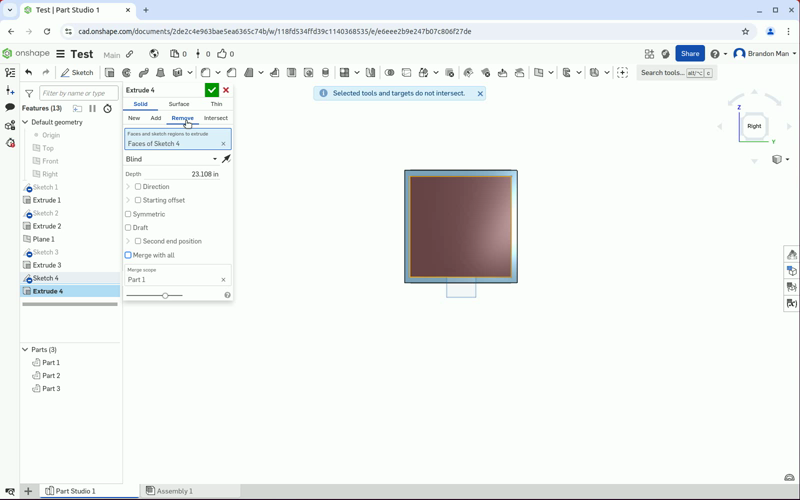
key(space)
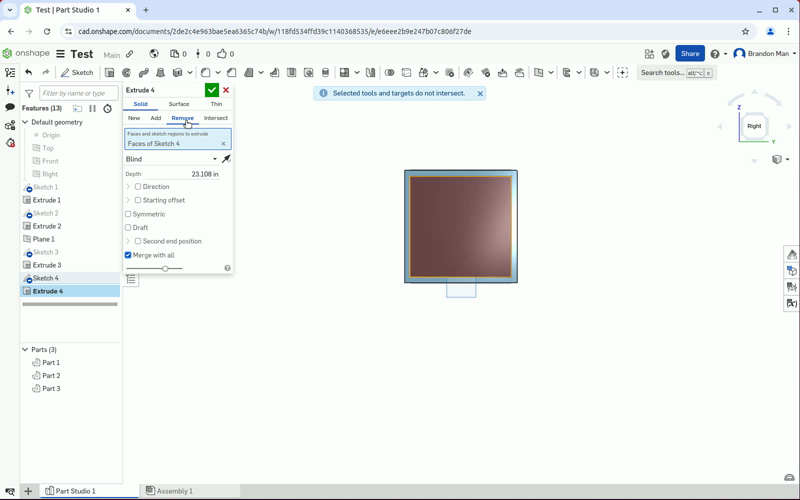
key(enter)
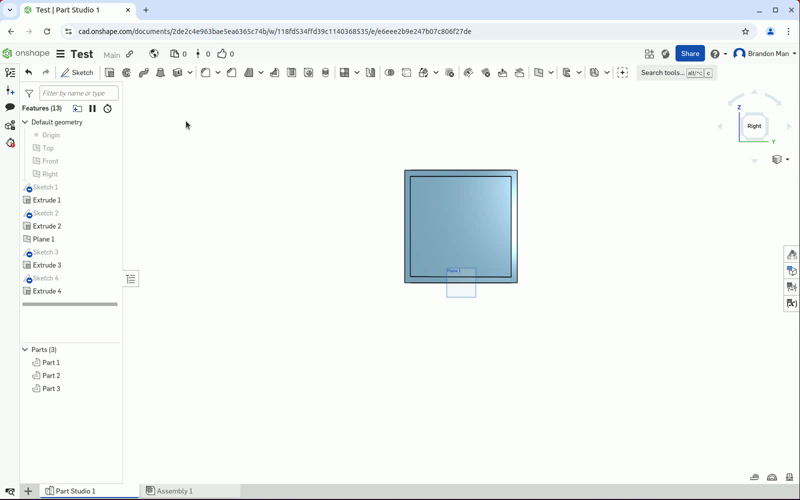
key(shift+h)
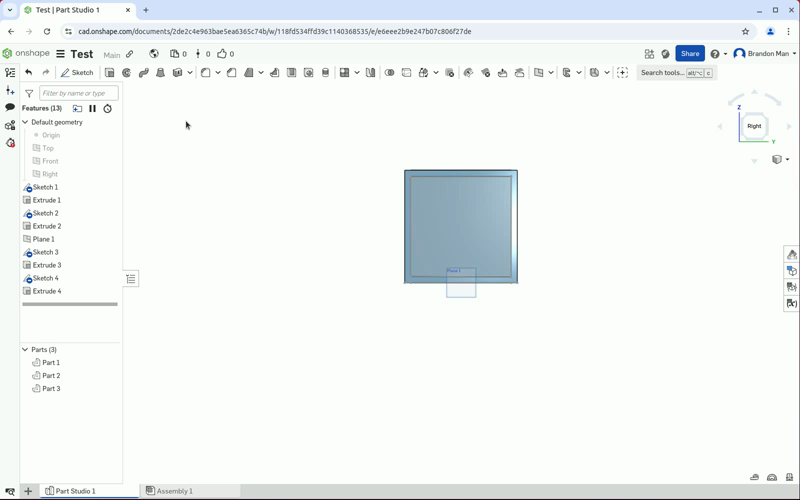
key(shift+h)
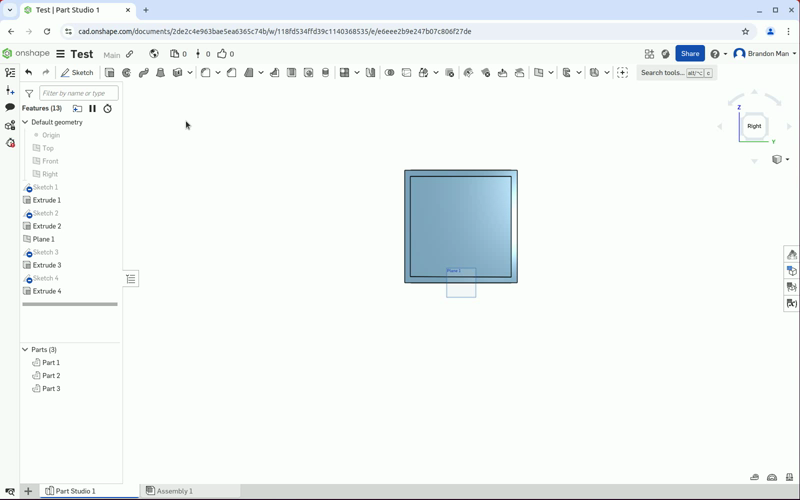
mouse_move(73, 189)
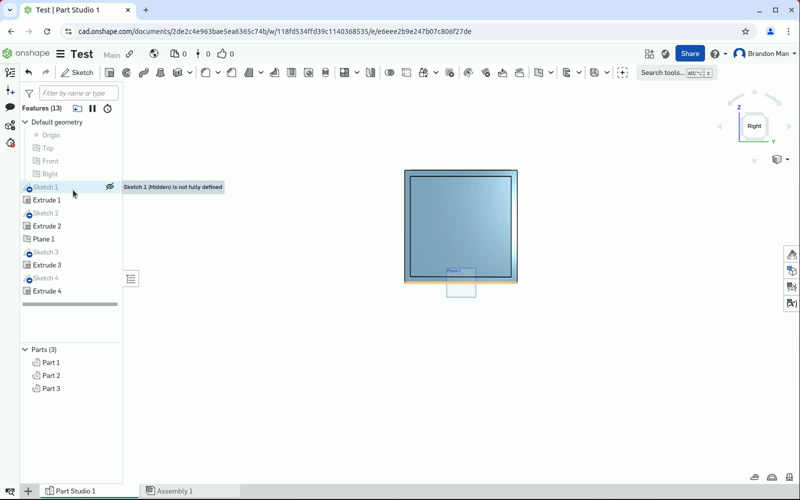
click(73, 189)
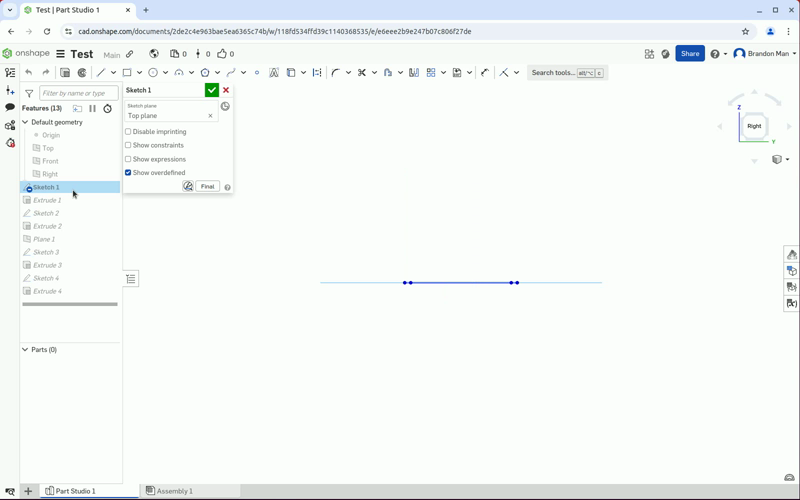
mouse_move(229, 92)
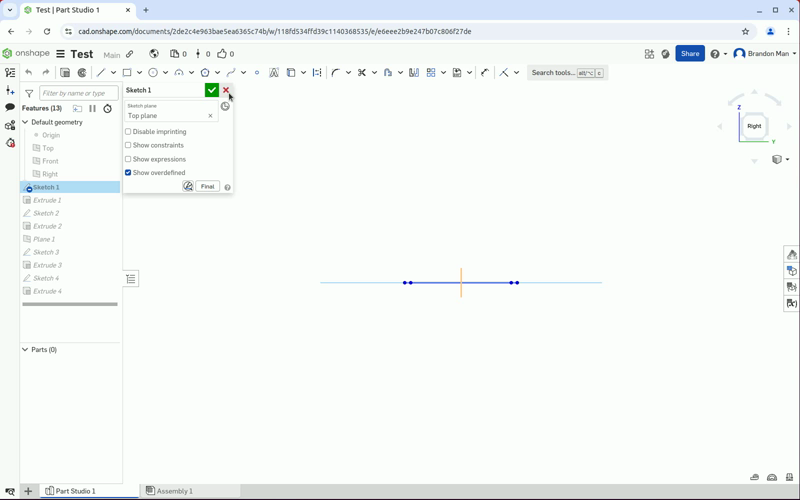
click(229, 92)
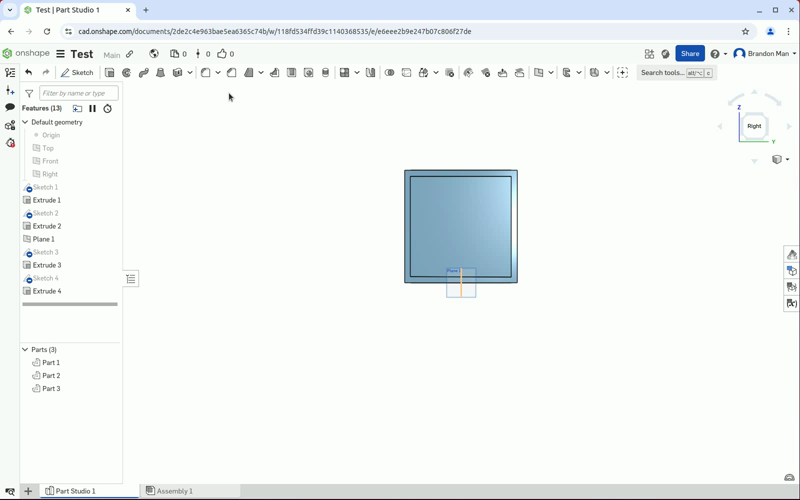
mouse_move(73, 352)
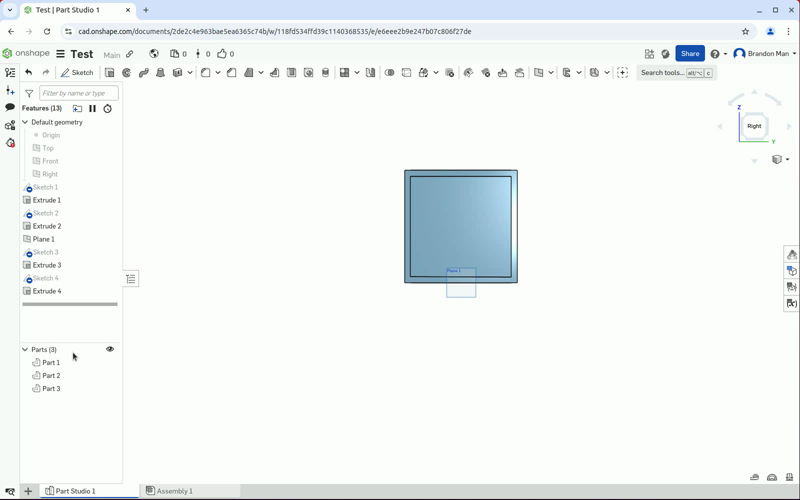
key(y)
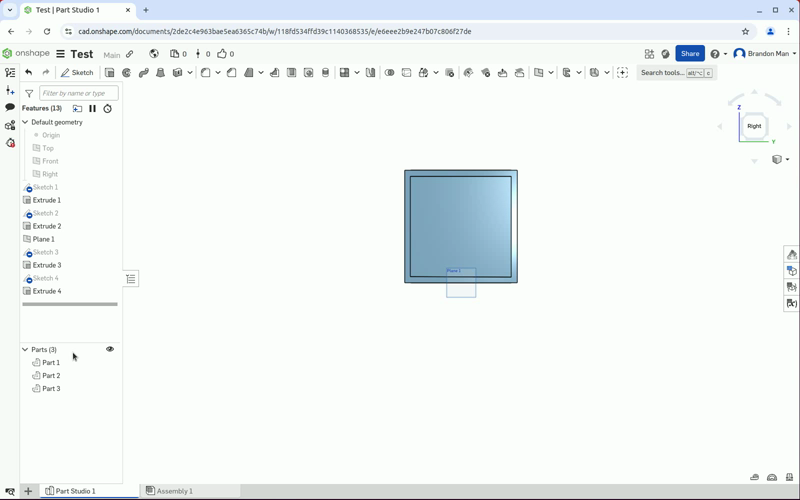
key(shift+p)
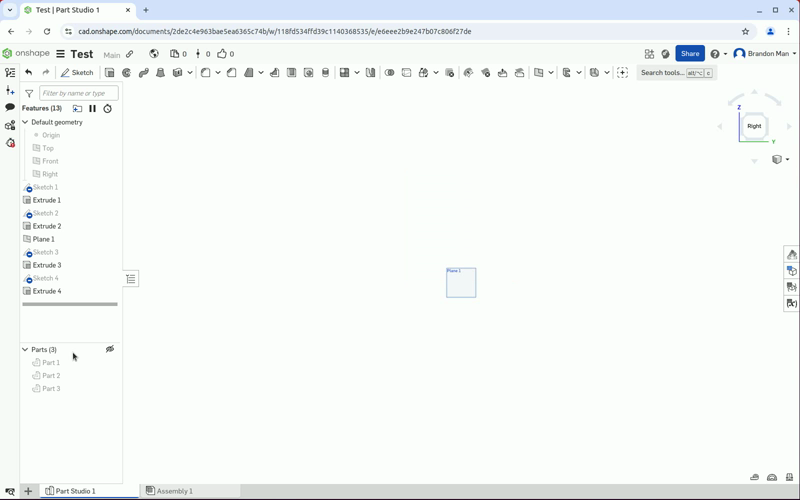
key(space)
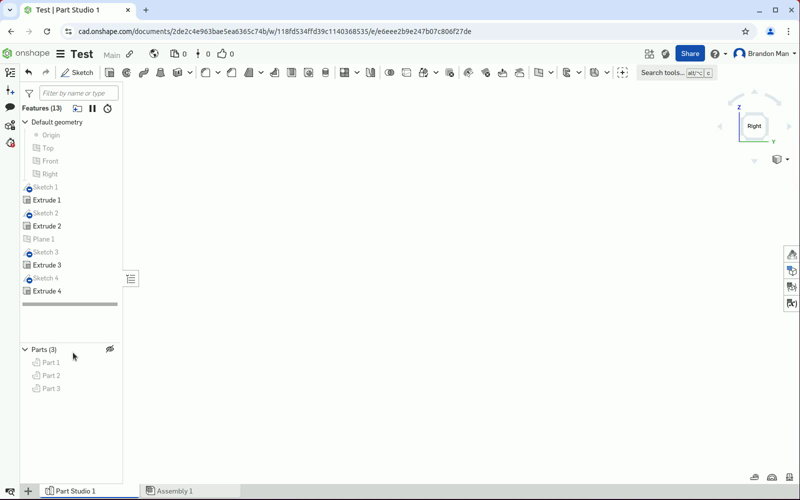
key_down(shift)
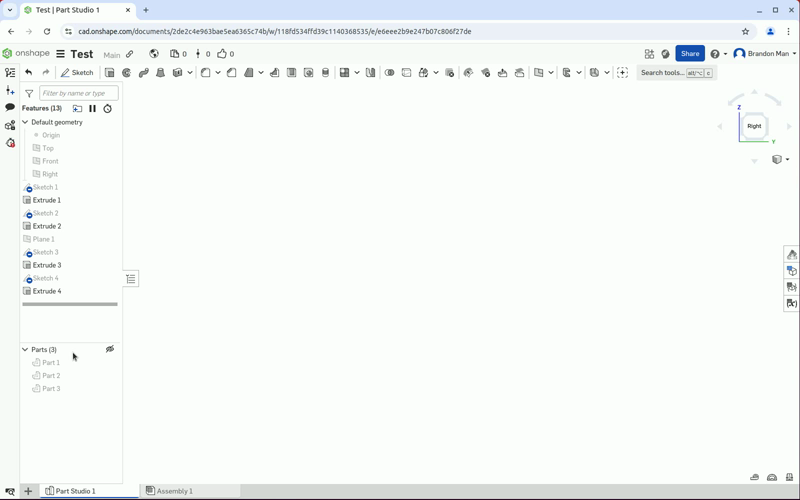
key(right)
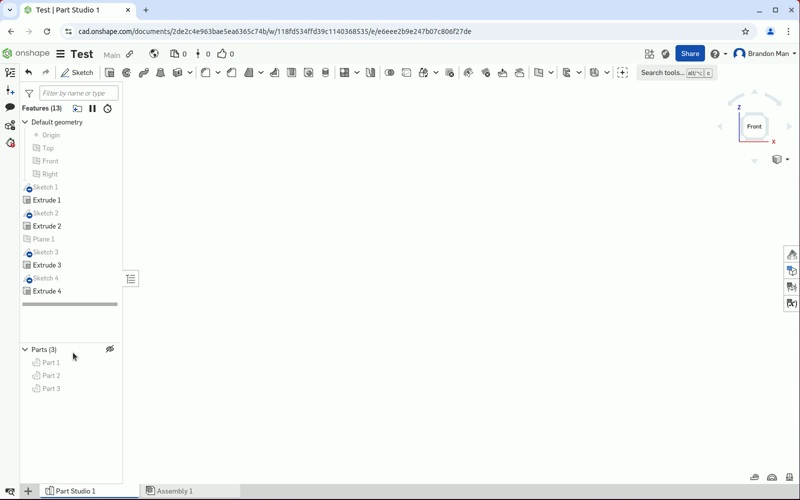
key_up(shift)
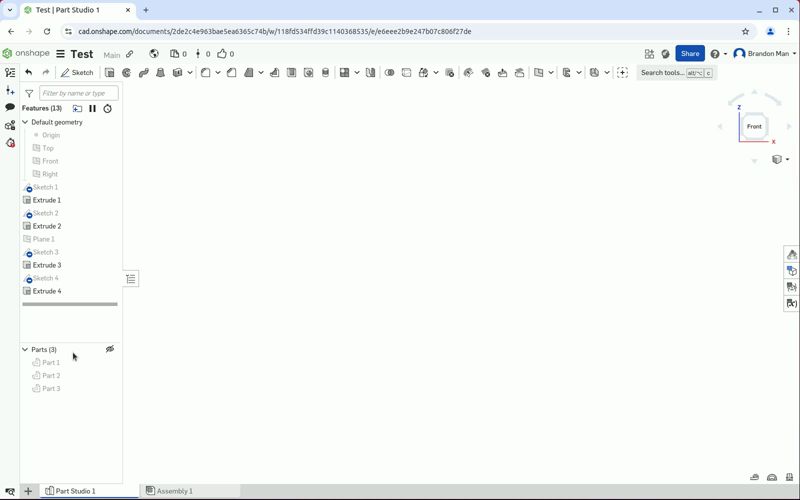
mouse_move(73, 352)
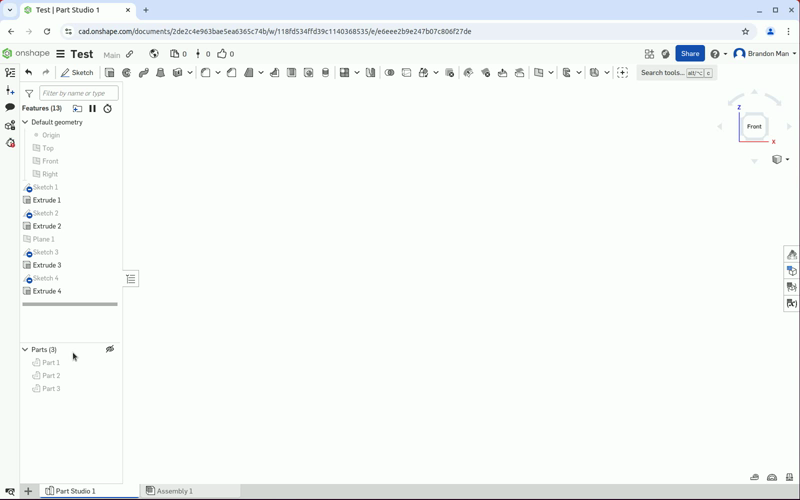
key(shift+y)
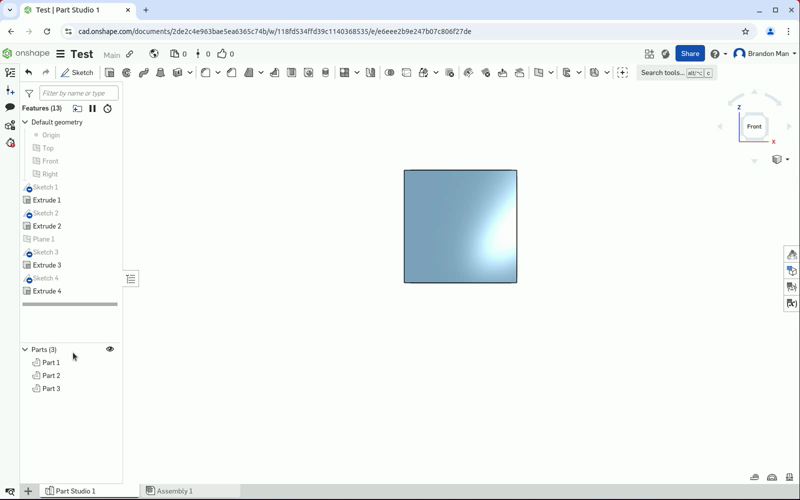
mouse_move(541, 75)
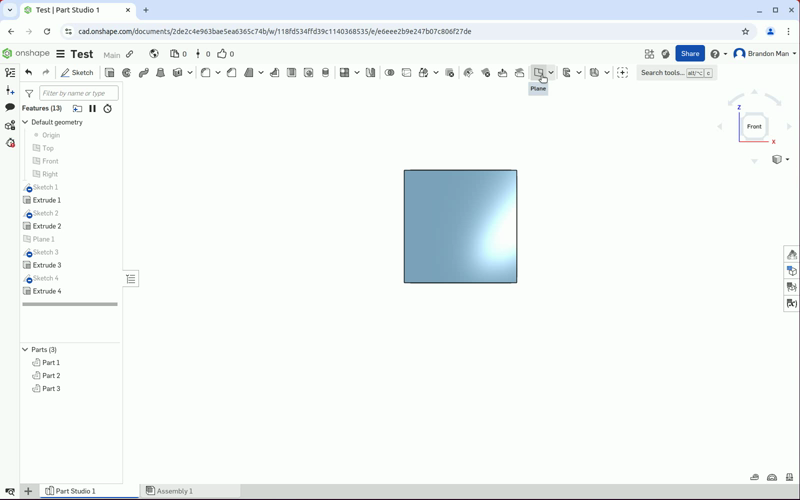
click(541, 75)
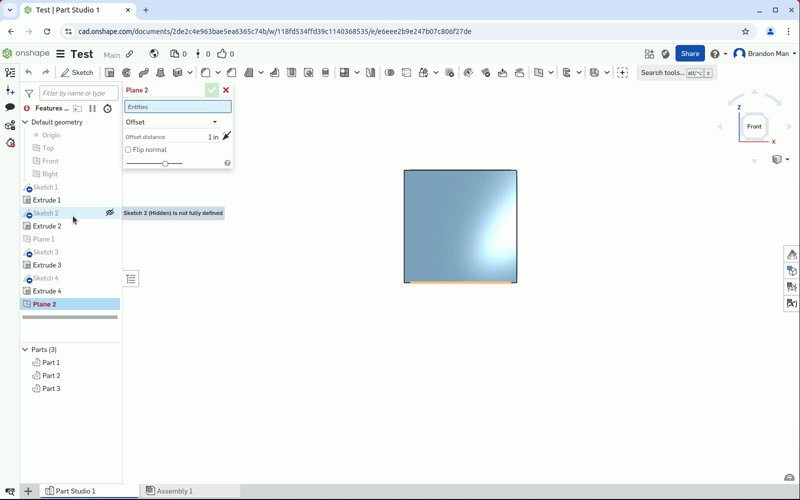
scroll(3)
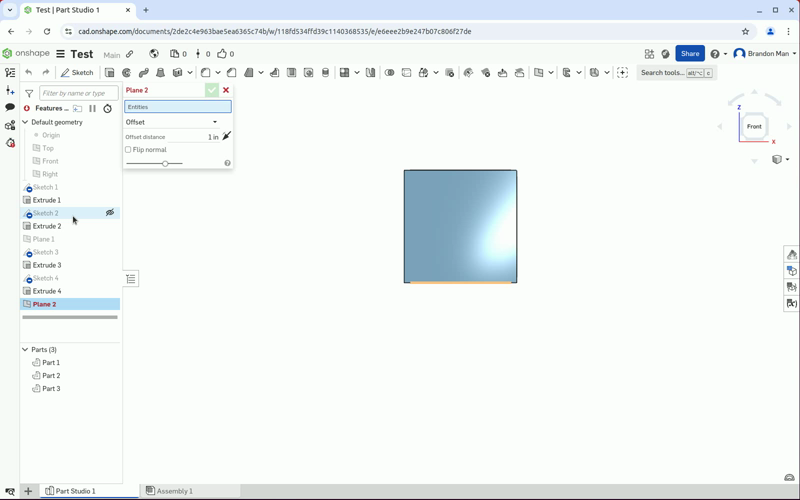
mouse_move(73, 163)
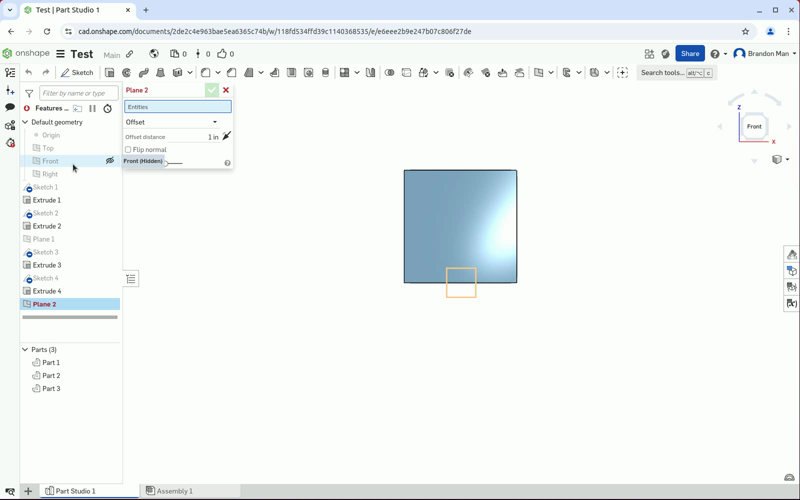
click(73, 163)
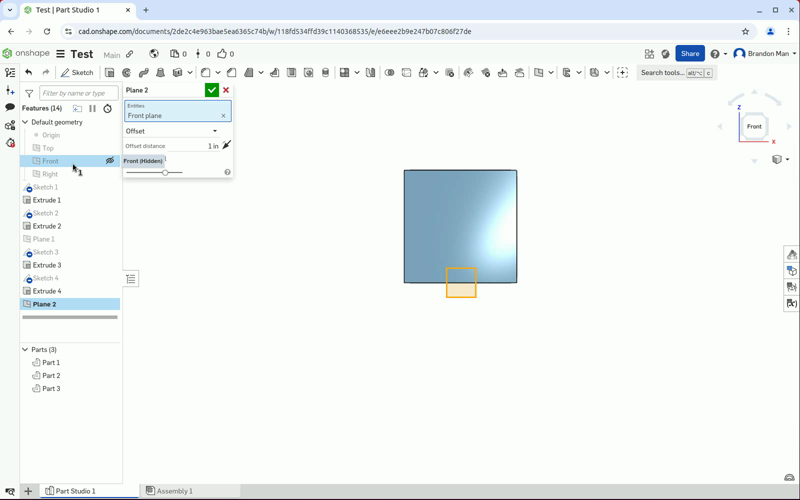
key(tab, 2)
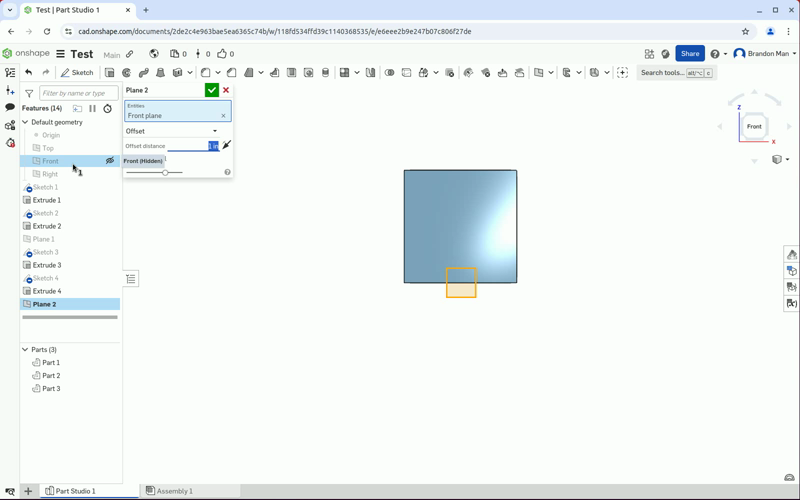
text(11.554)
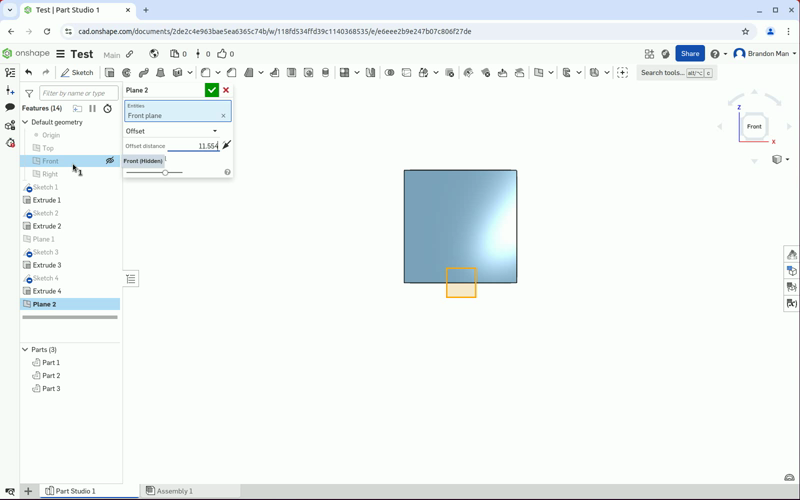
key(enter, 2)
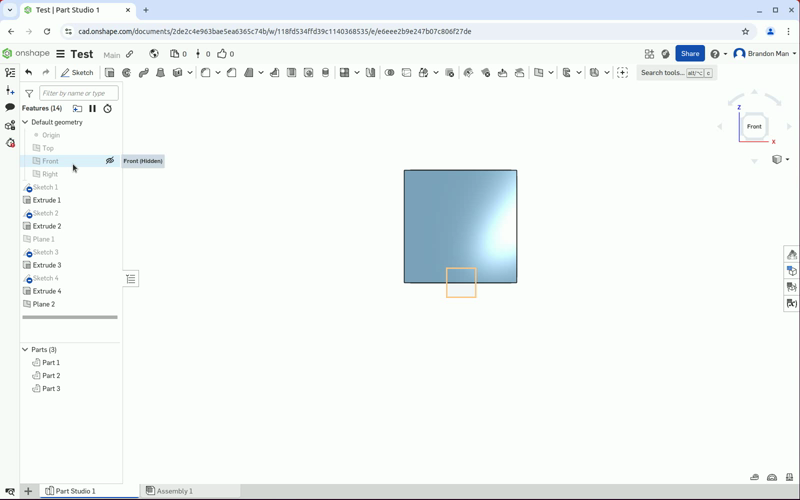
key(shift+s)
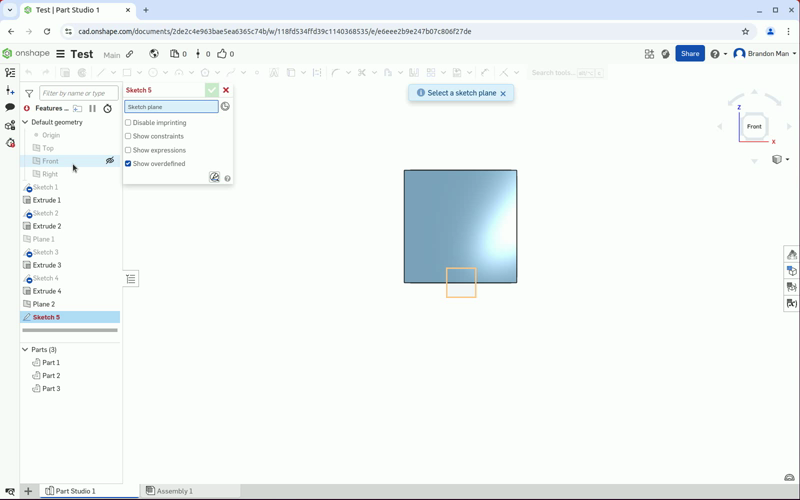
mouse_move(73, 306)
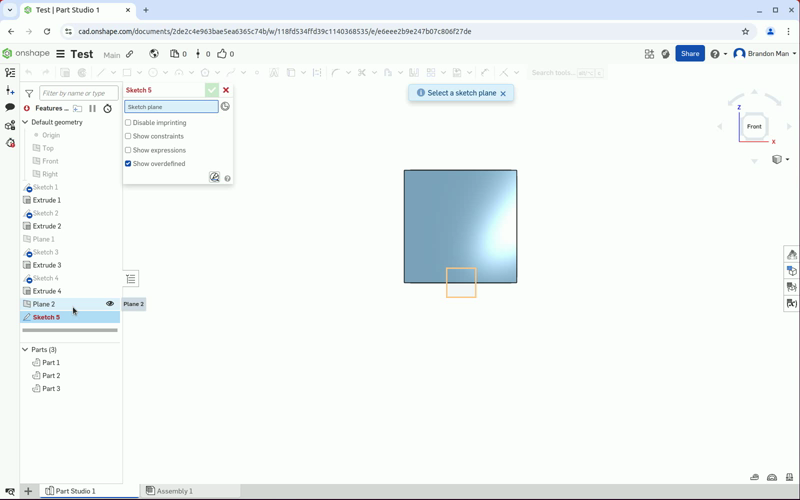
click(73, 306)
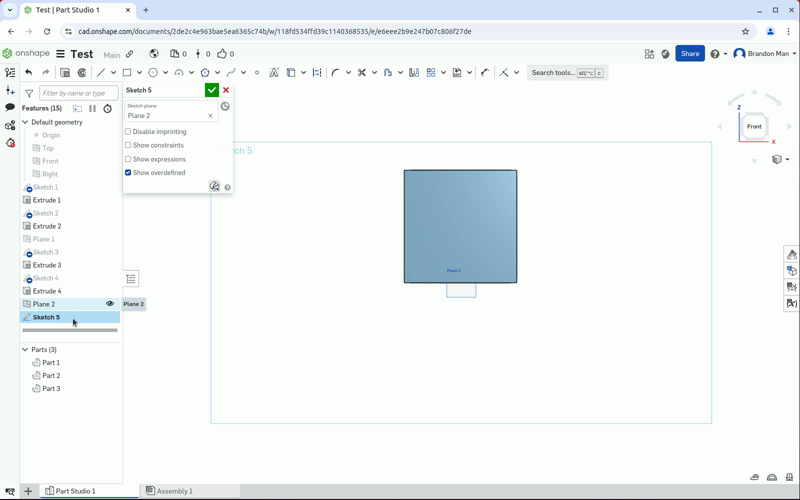
mouse_move(73, 352)
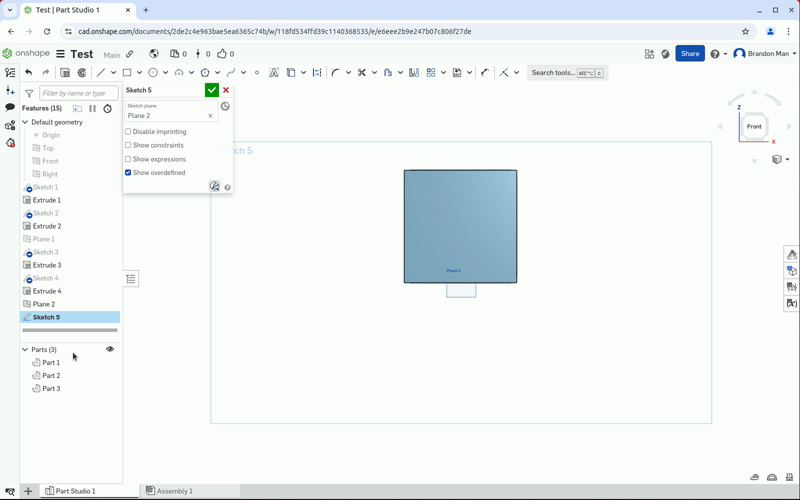
key(y)
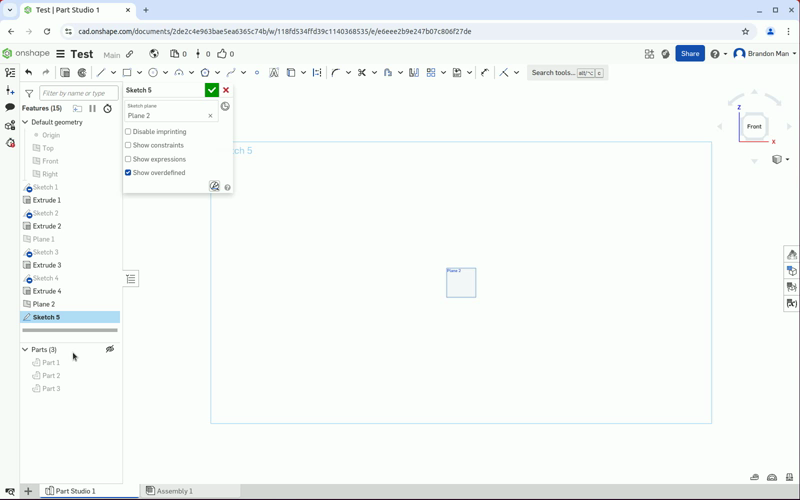
key(l)
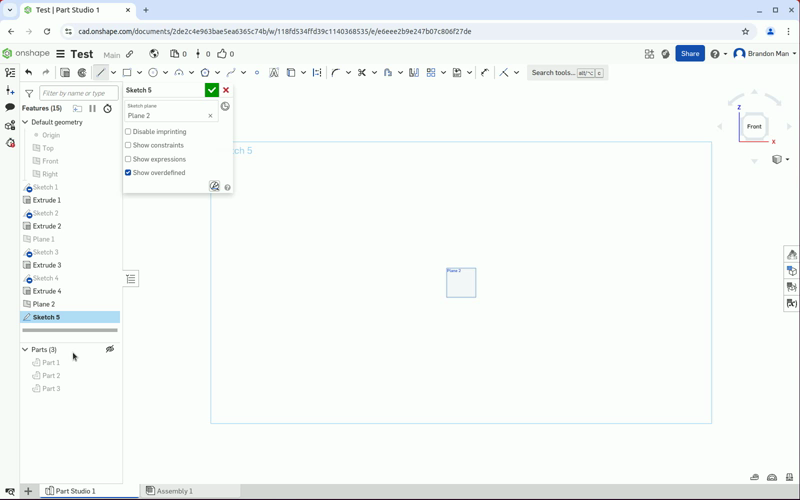
key_down(shift)
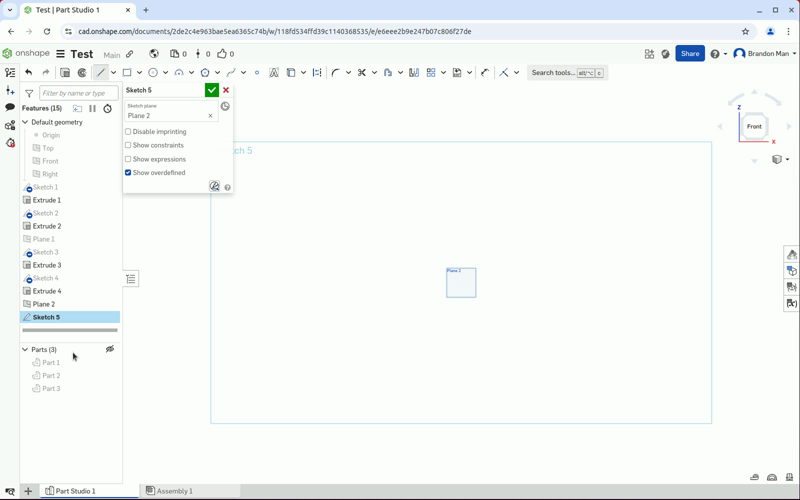
mouse_move(410, 276)
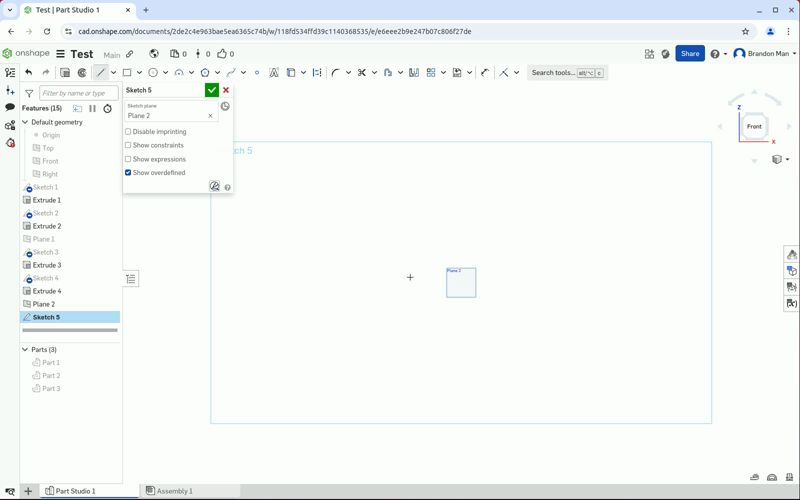
click(410, 276)
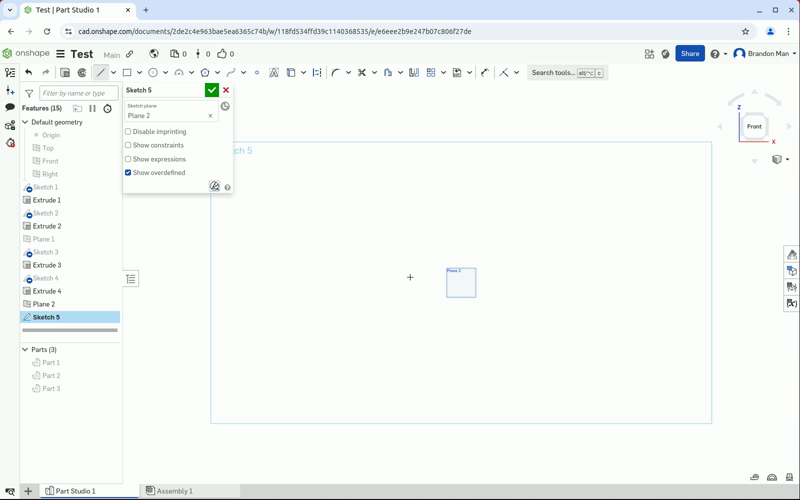
key_up(shift)
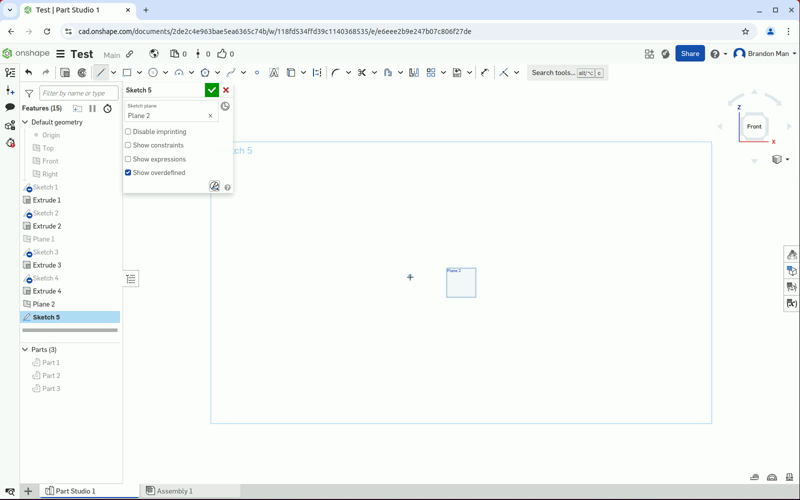
key_down(shift)
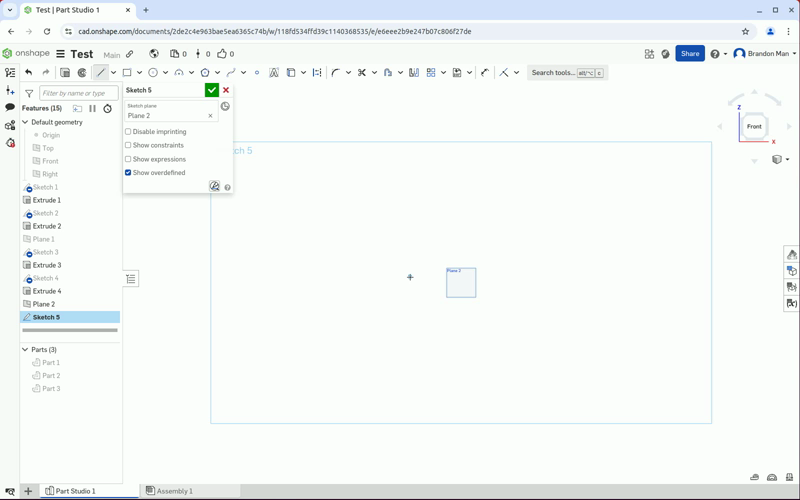
mouse_move(511, 277)
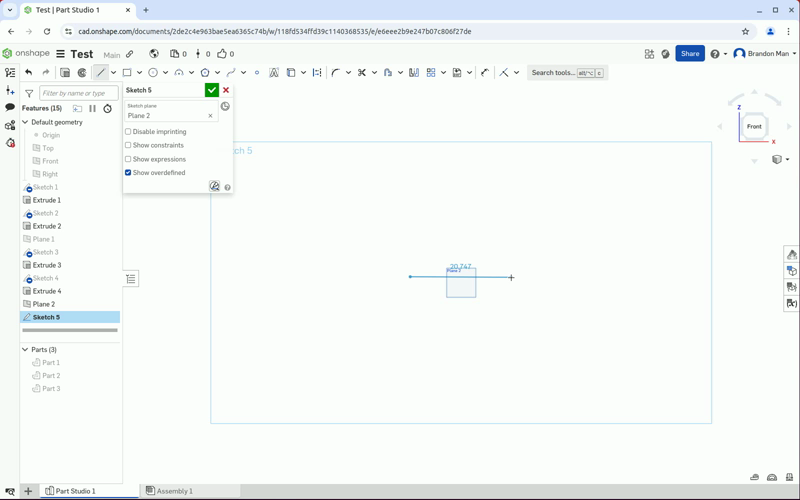
click(511, 277)
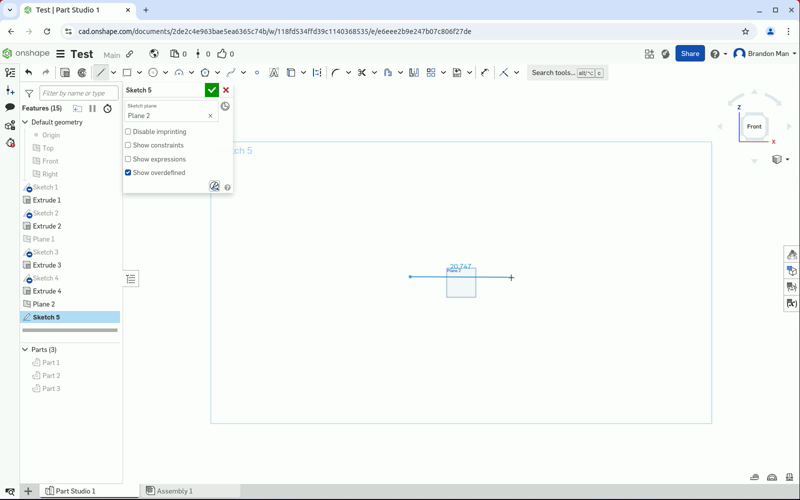
key_up(shift)
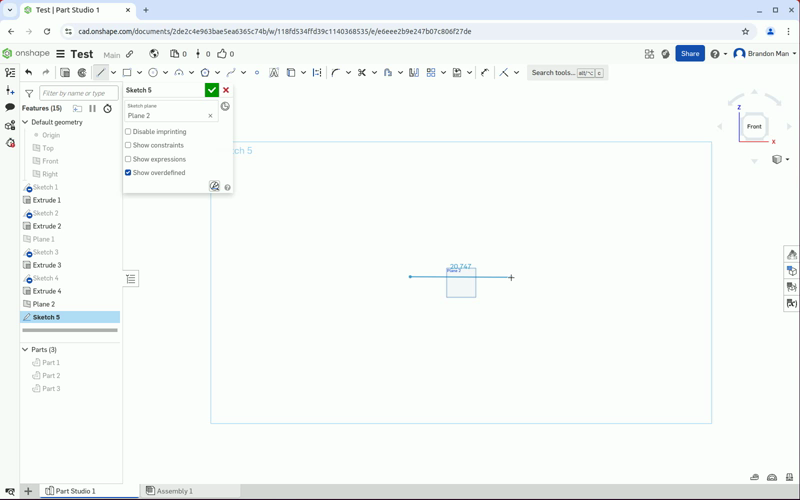
key_down(shift)
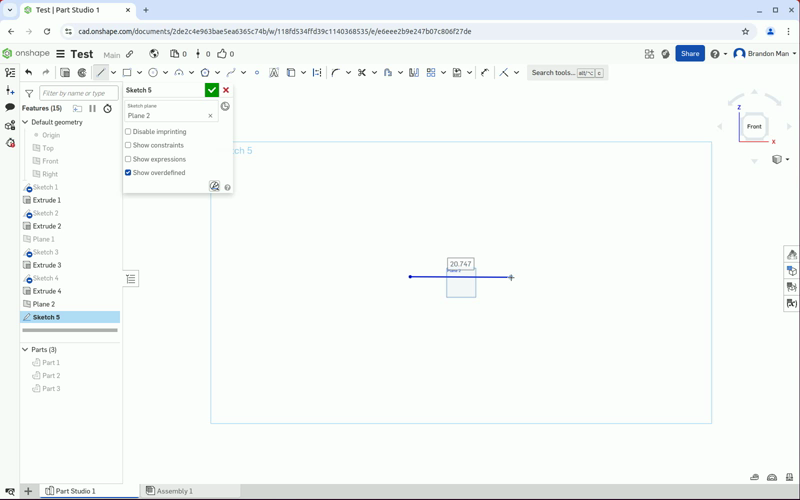
mouse_move(511, 176)
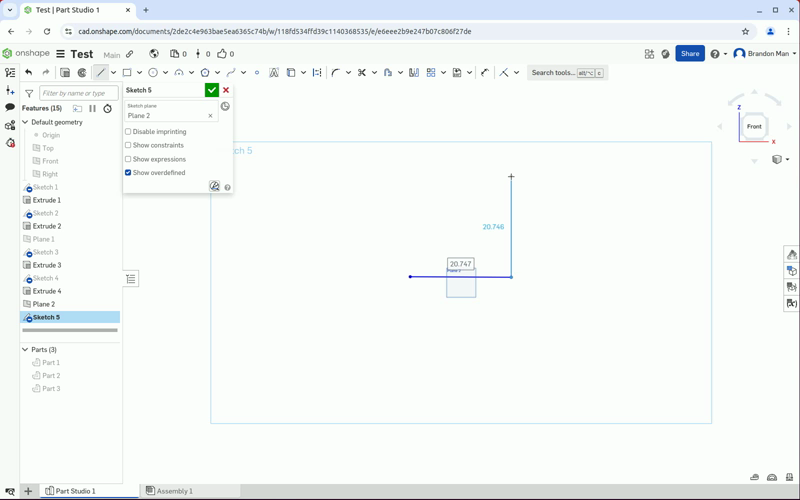
click(511, 176)
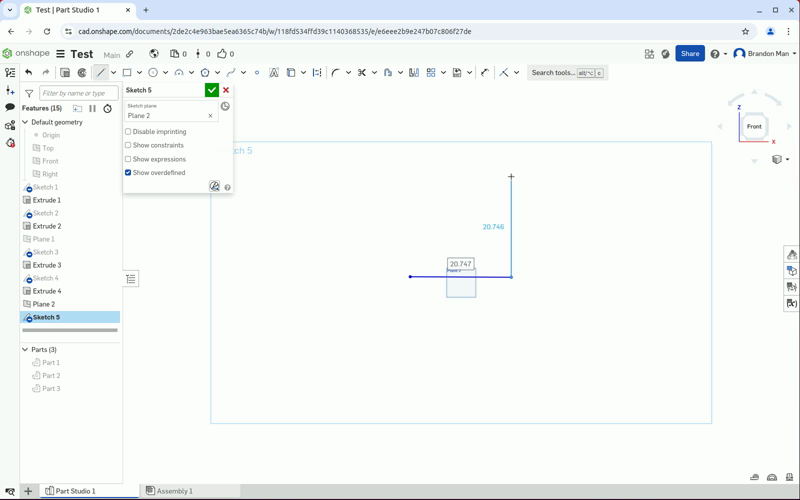
key_up(shift)
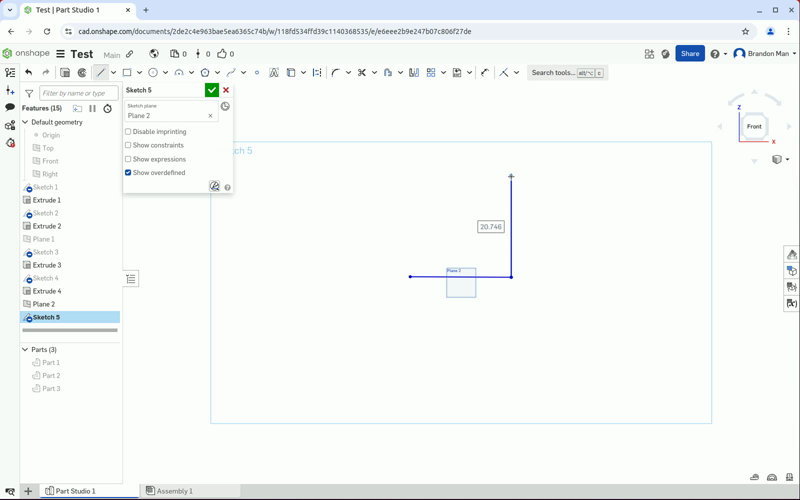
key_down(shift)
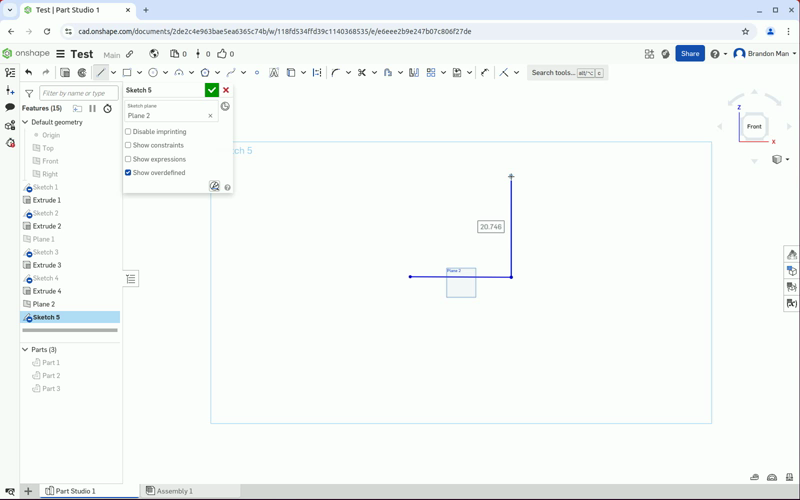
mouse_move(410, 176)
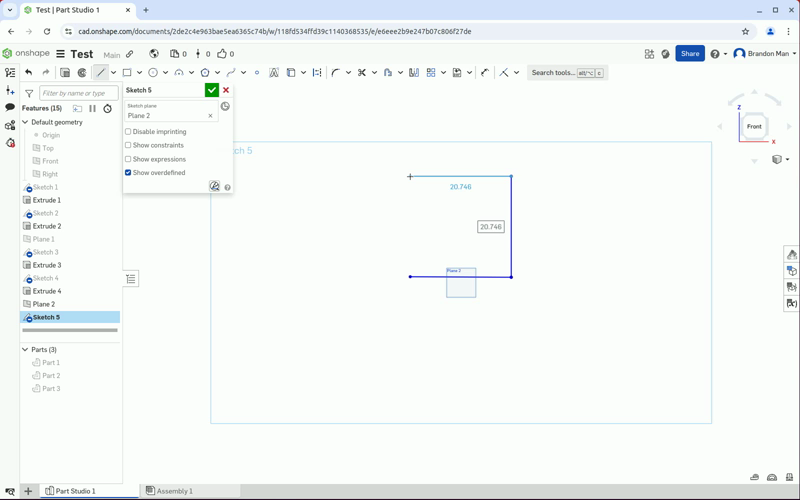
click(410, 176)
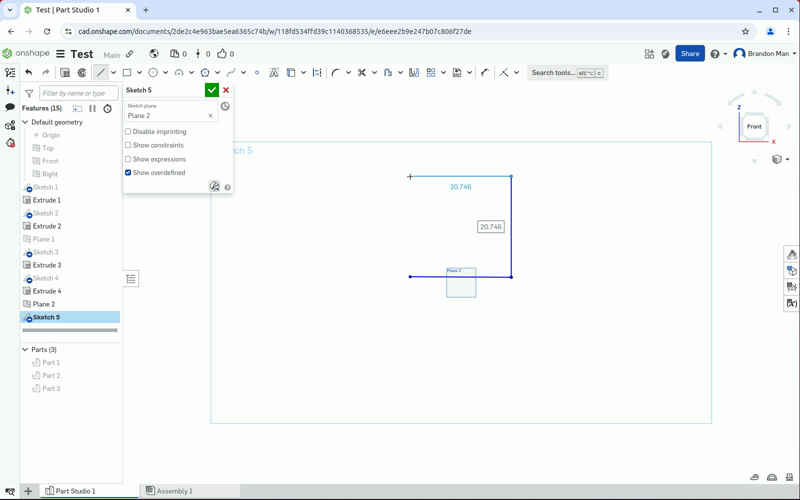
key_up(shift)
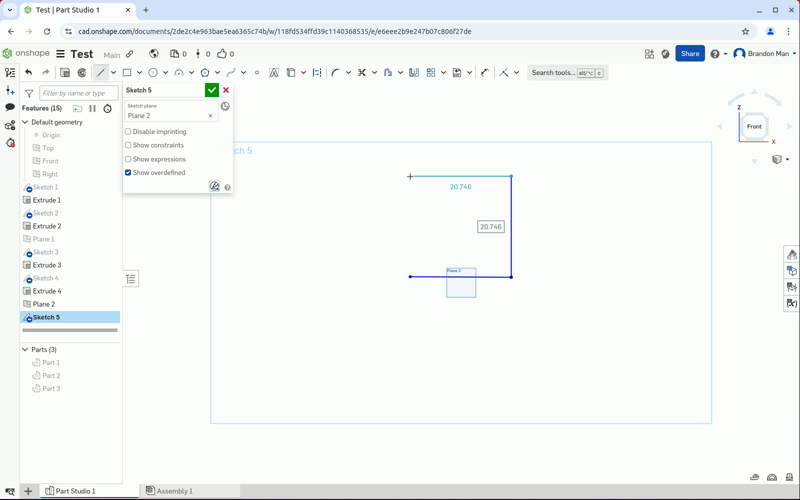
key_down(shift)
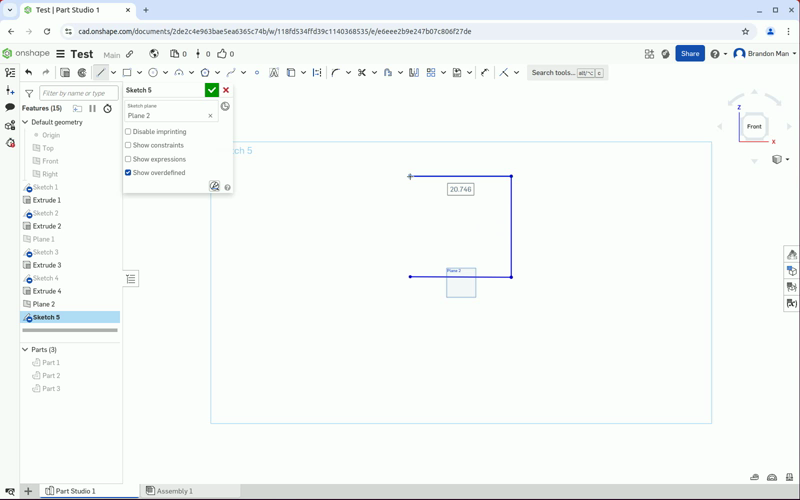
mouse_move(410, 276)
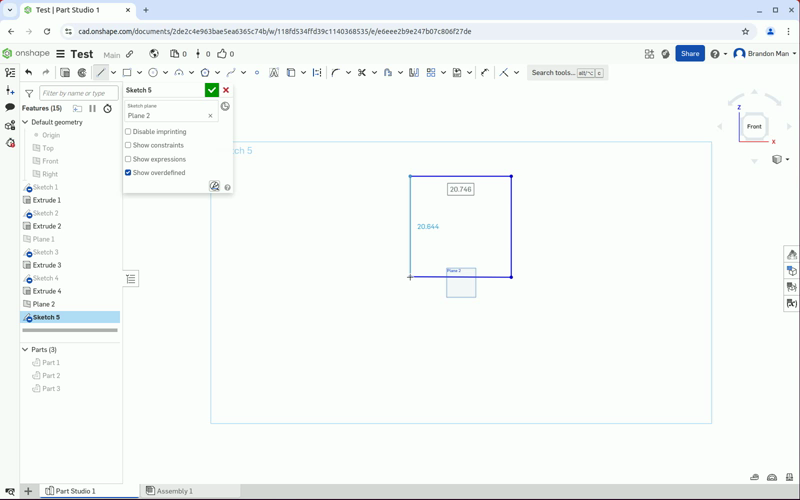
key_up(shift)
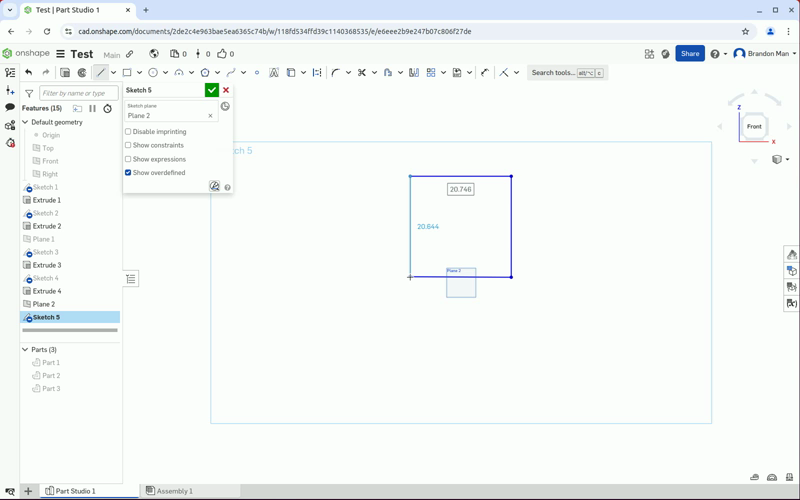
click(410, 276)
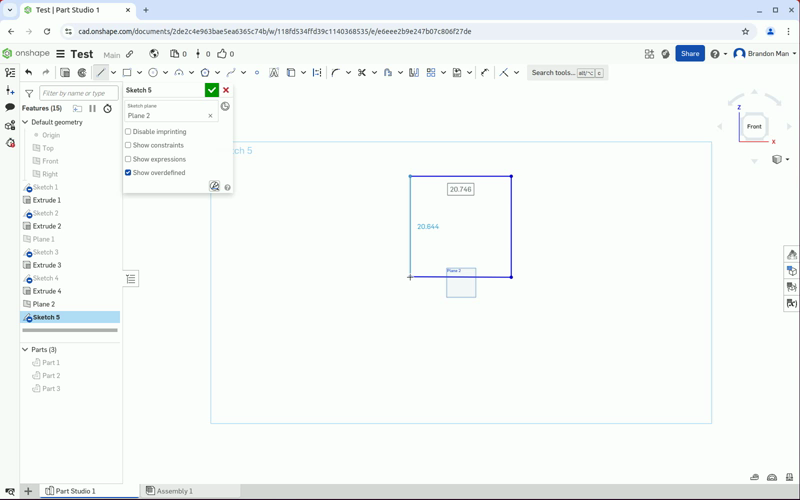
key(esc)
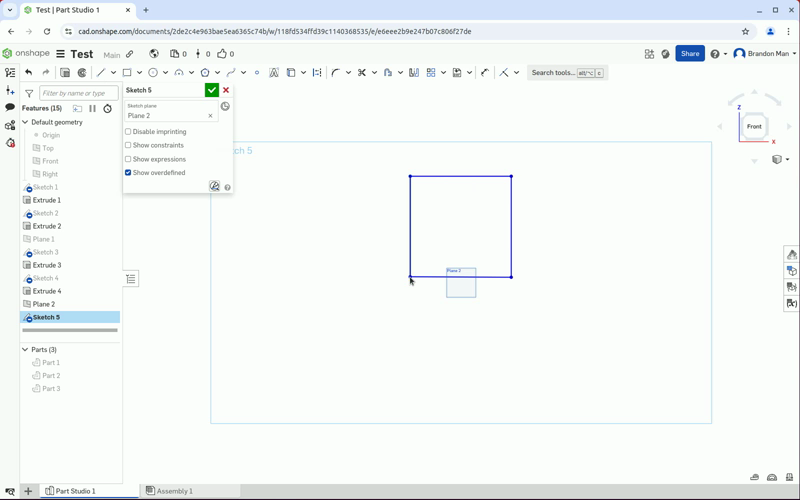
mouse_move(423, 187)
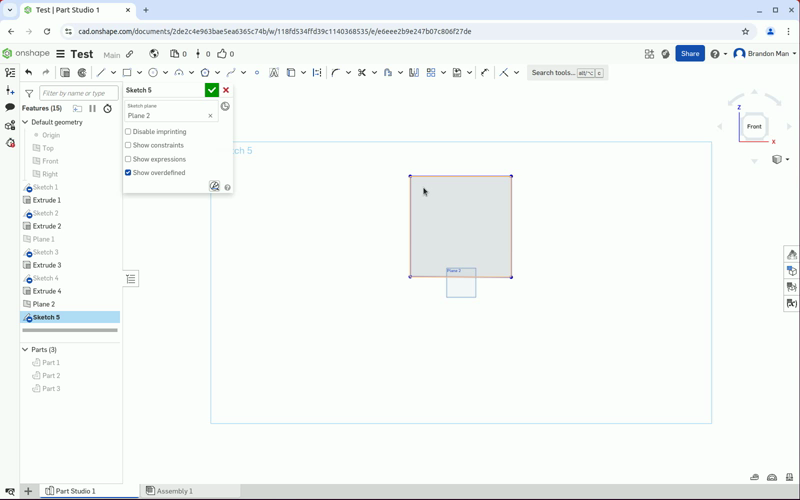
click(423, 187)
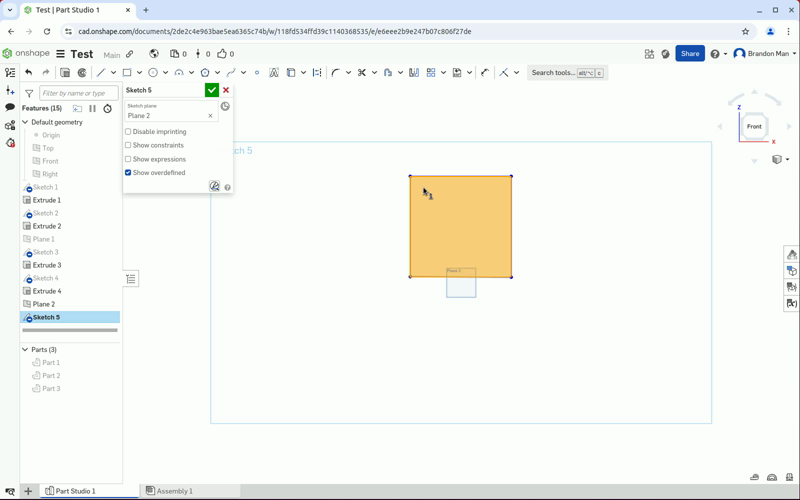
mouse_move(73, 352)
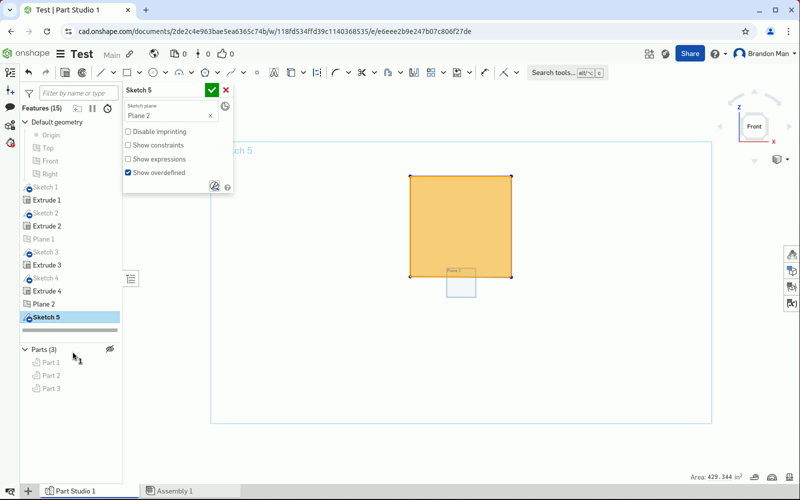
key(shift+y)
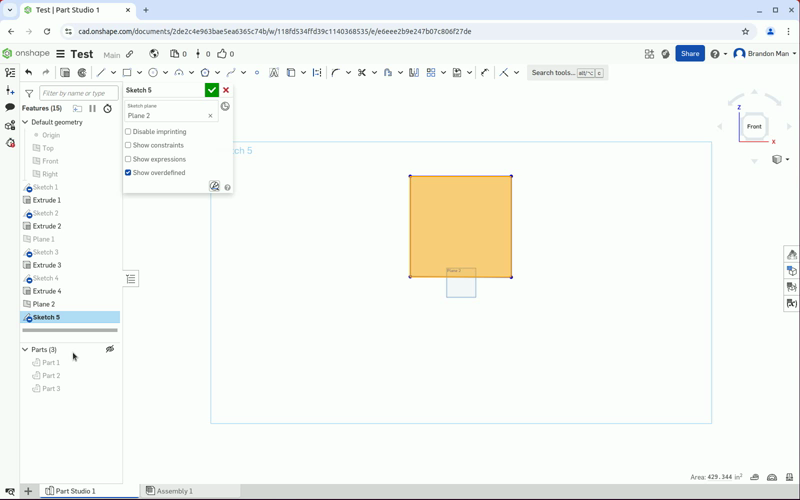
key(shift+e)
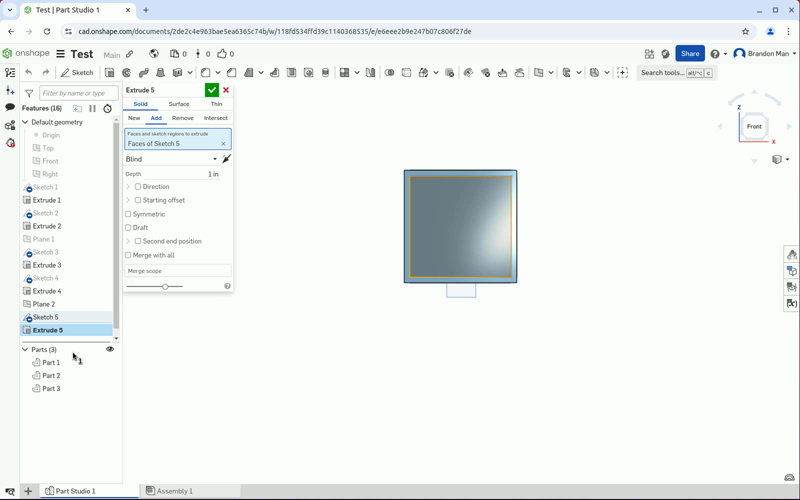
mouse_move(143, 106)
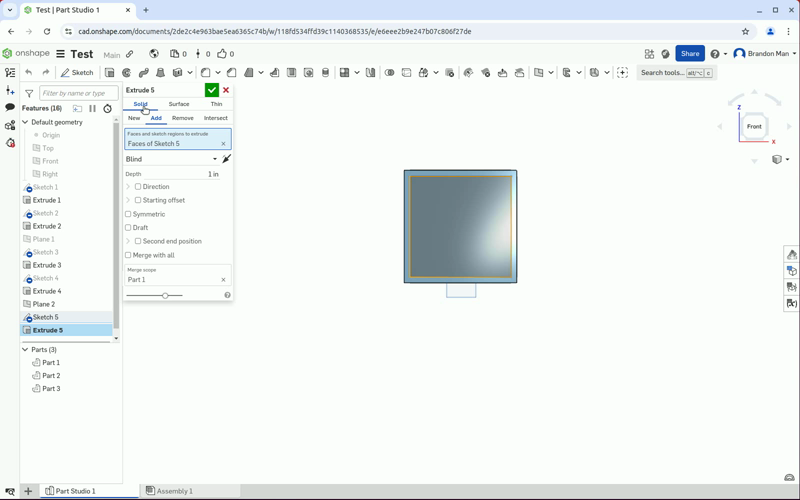
click(143, 106)
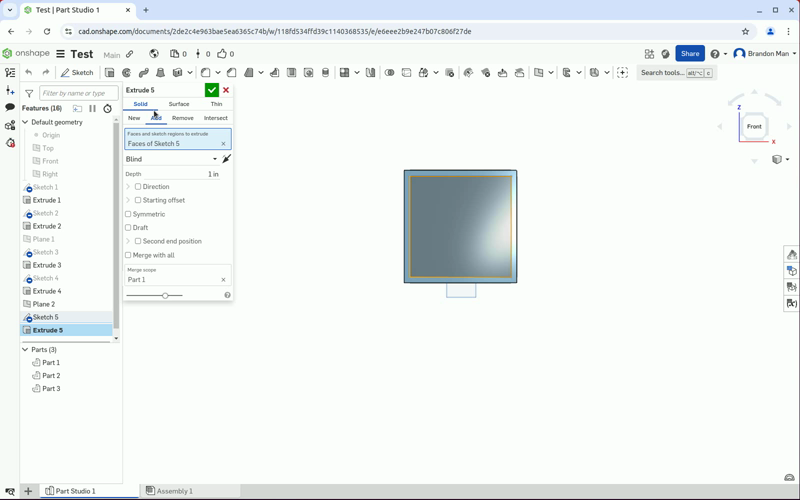
mouse_move(186, 120)
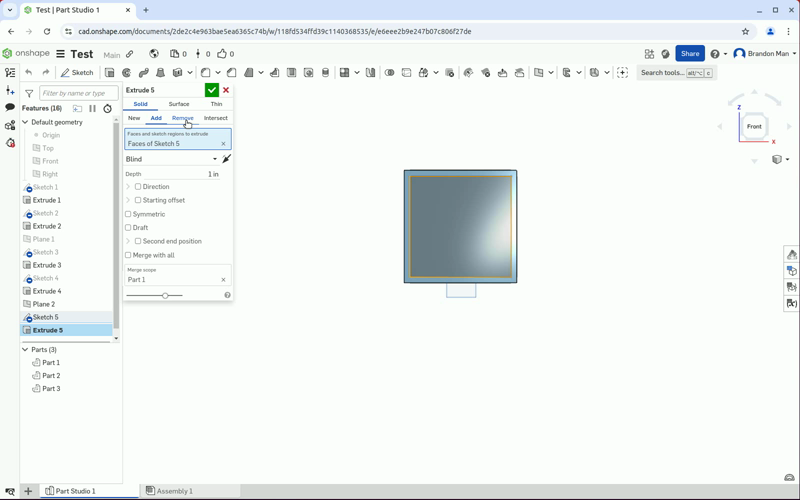
click(186, 120)
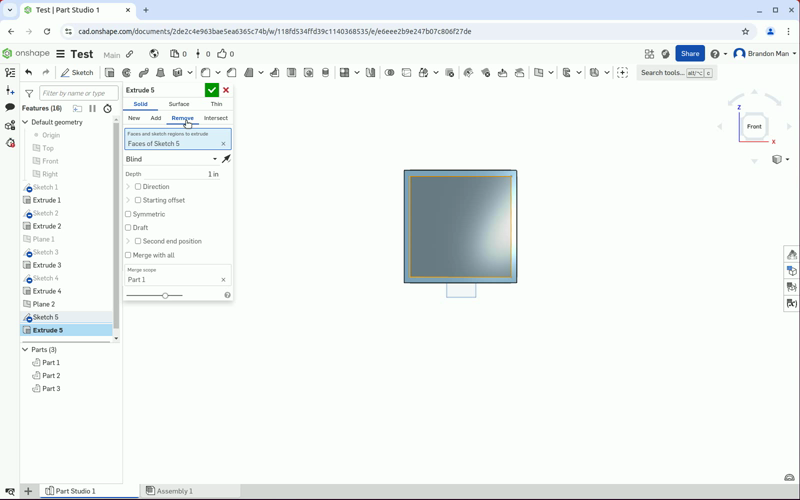
key(tab, 4)
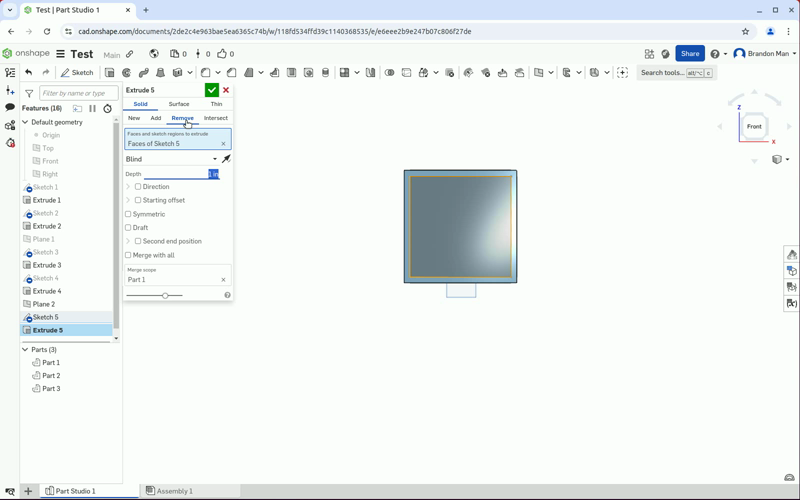
text(23.108)
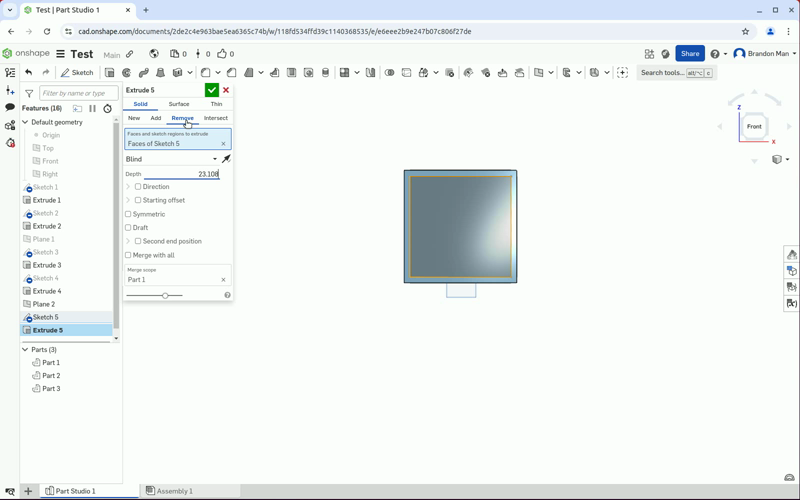
key(tab, 6)
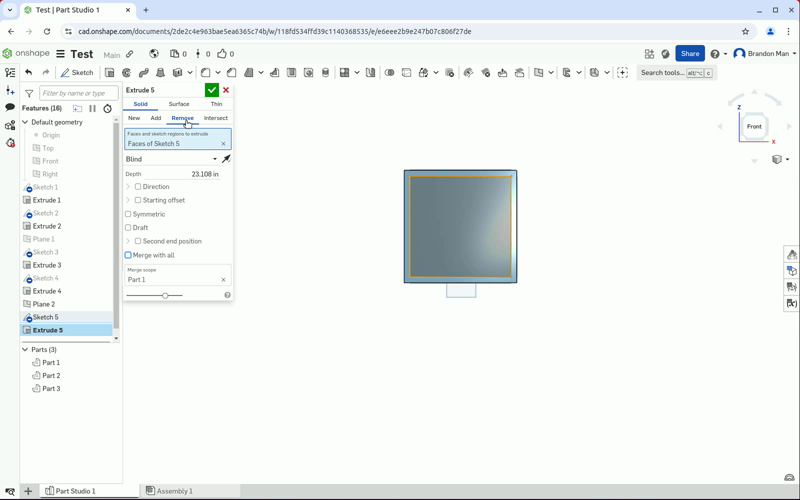
key(space)
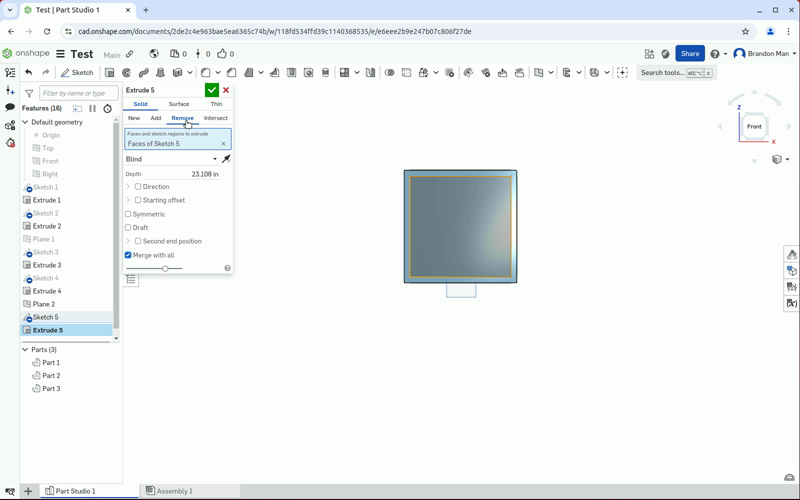
key(enter)
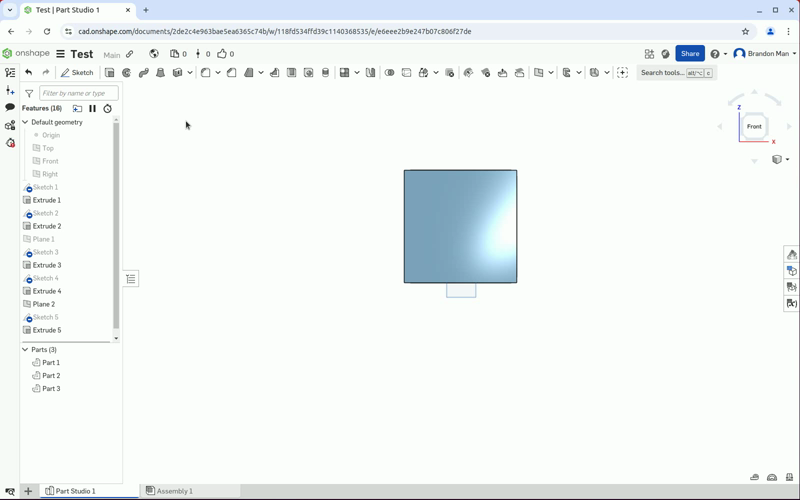
key(shift+h)
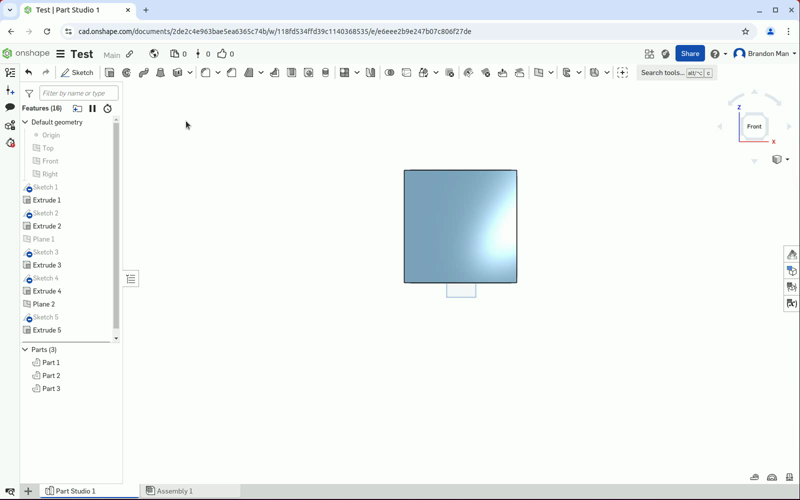
key(shift+h)
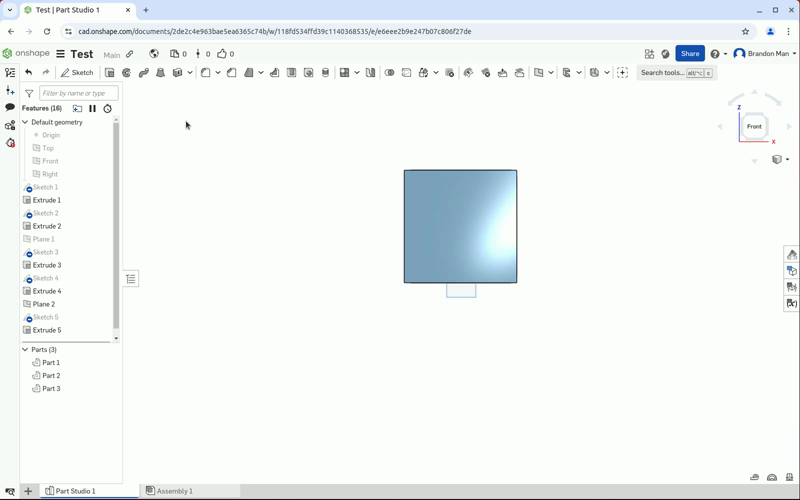
mouse_move(69, 189)
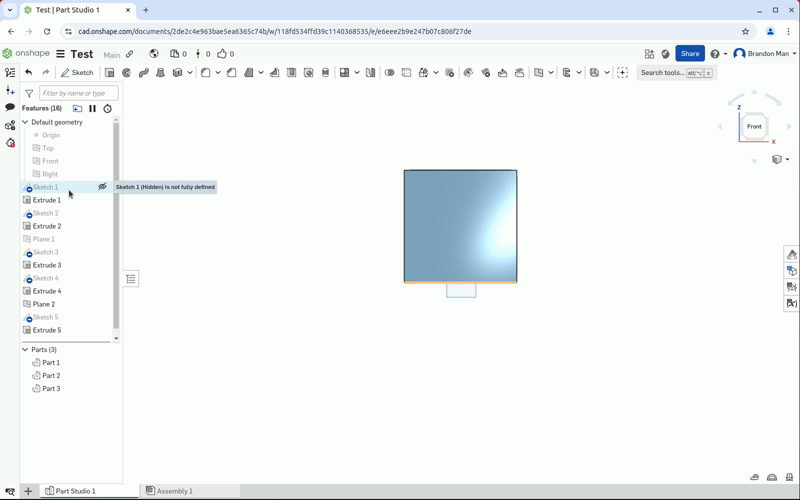
click(69, 189)
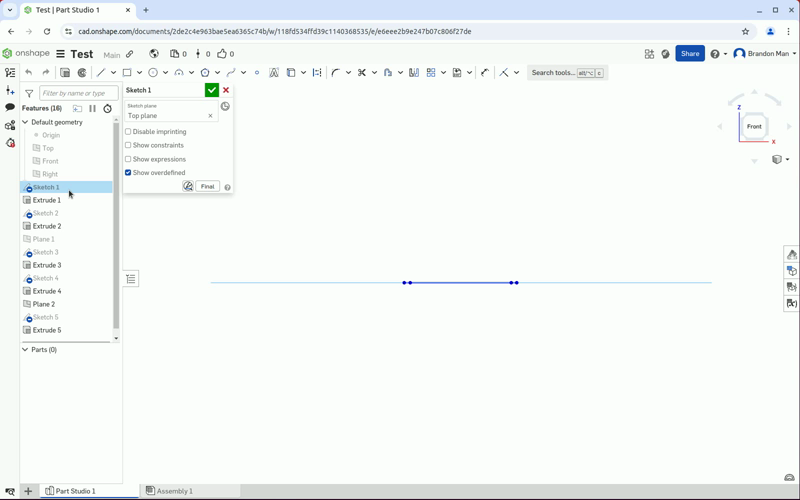
mouse_move(229, 92)
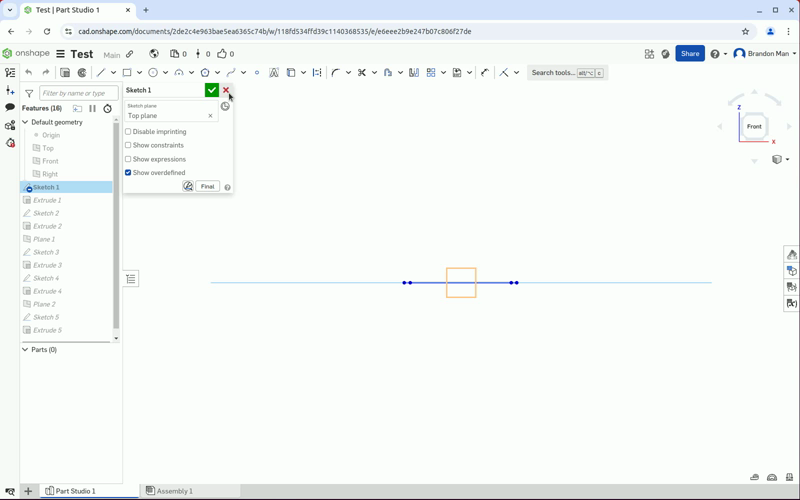
click(229, 92)
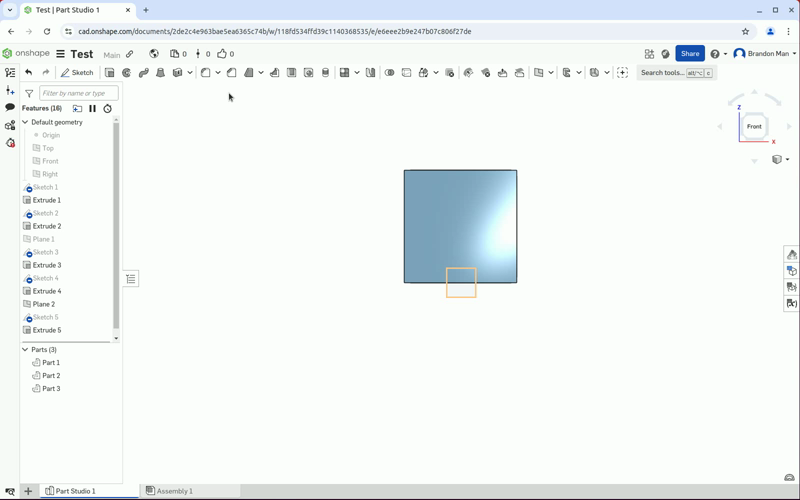
mouse_move(73, 352)
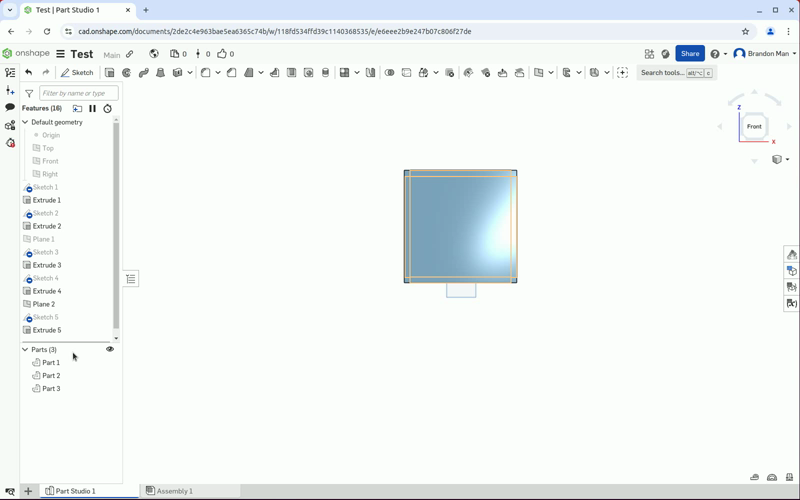
key(y)
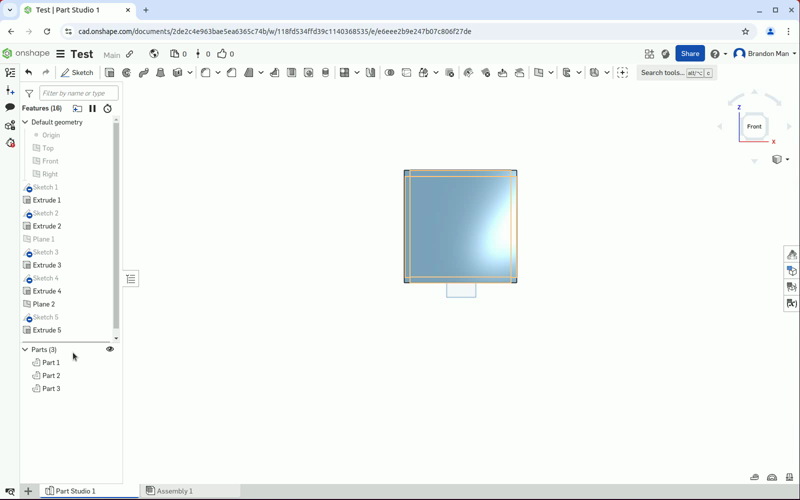
key(shift+p)
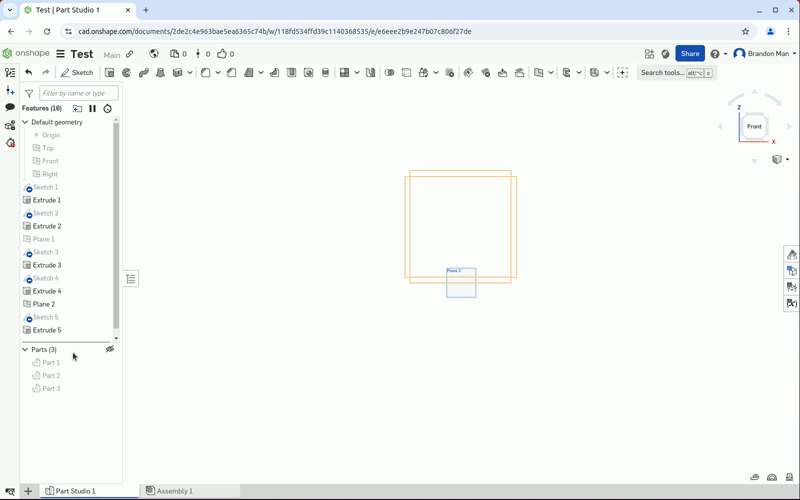
key(space)
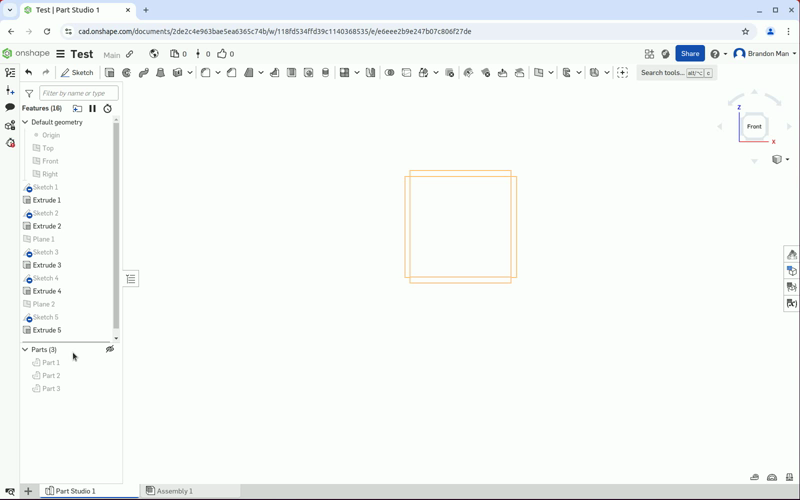
key_down(shift)
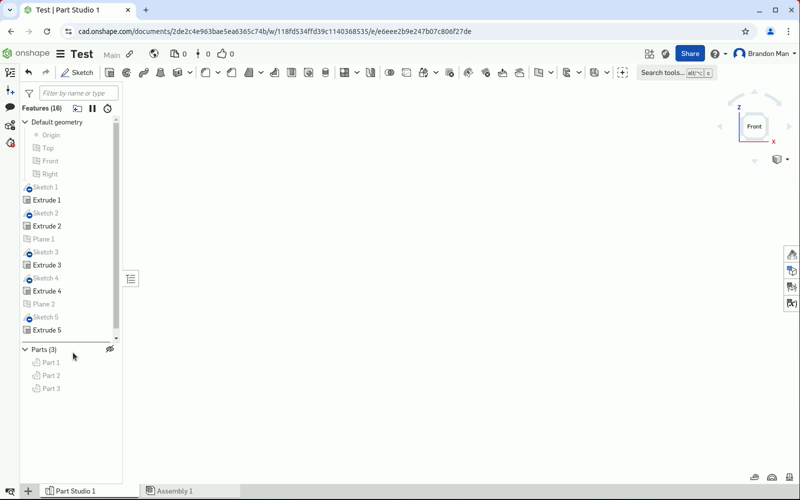
key(down)
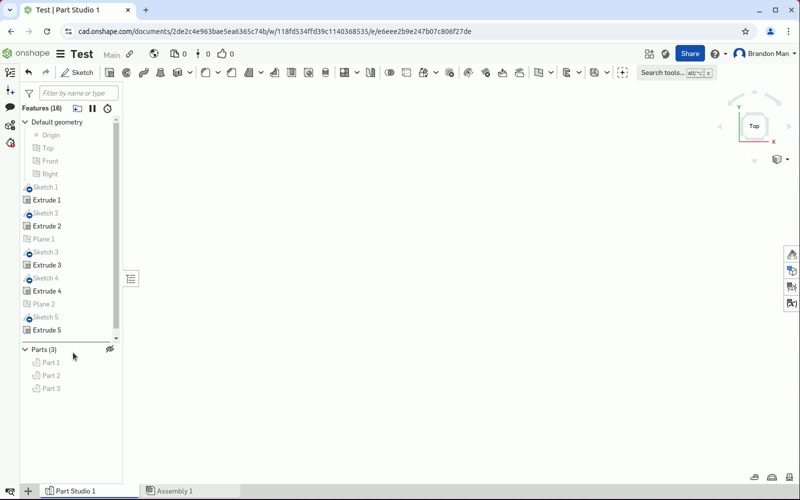
key_up(shift)
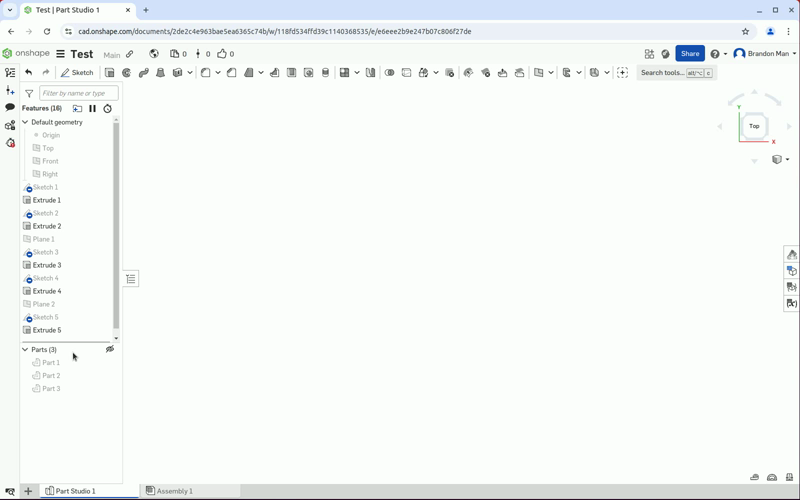
mouse_move(73, 352)
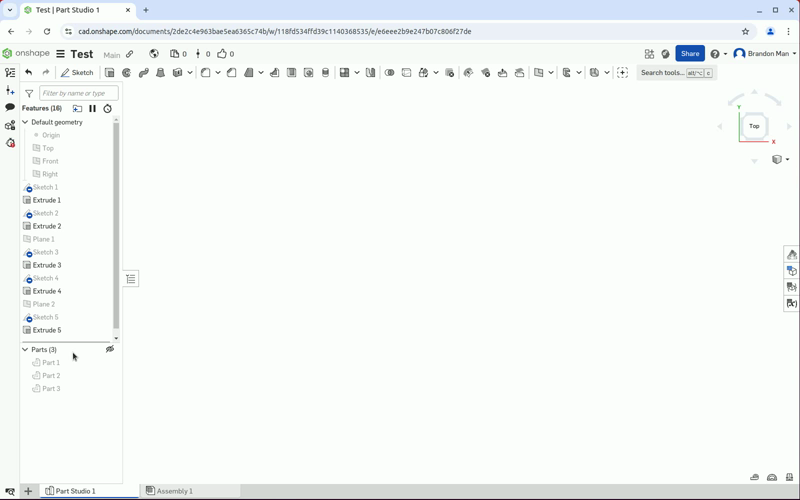
key(shift+y)
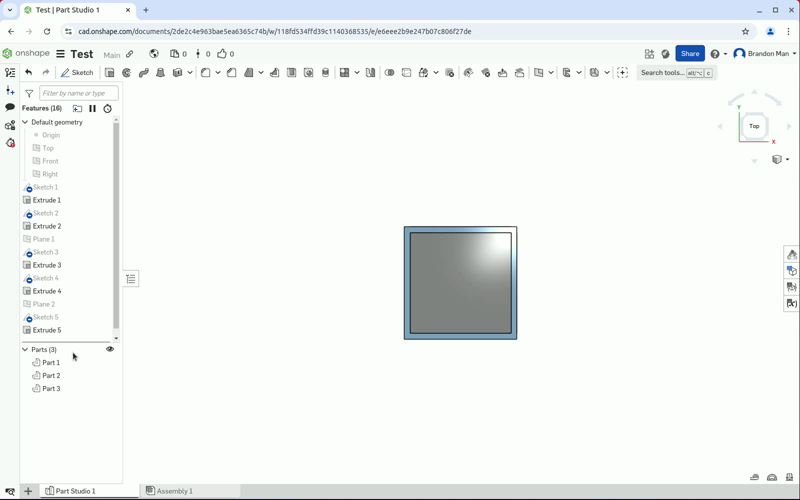
mouse_move(541, 75)
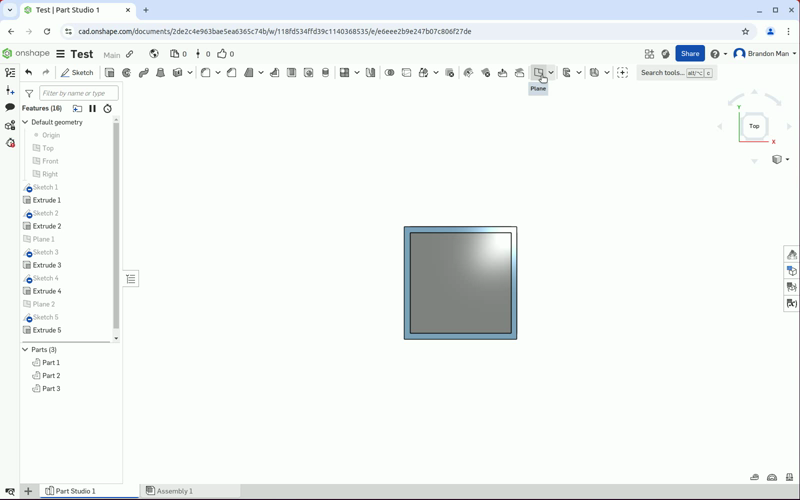
click(541, 75)
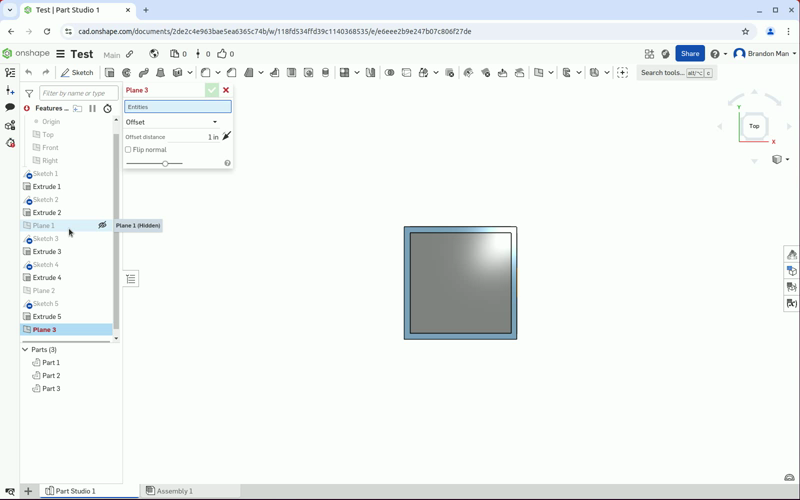
scroll(3)
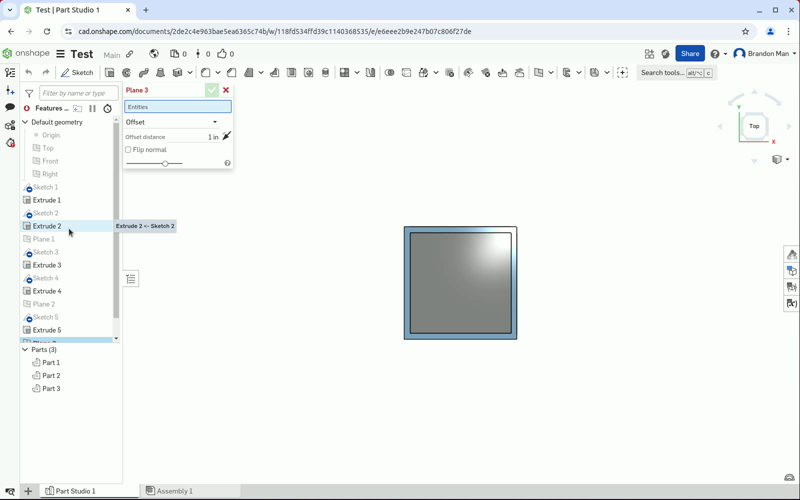
mouse_move(69, 150)
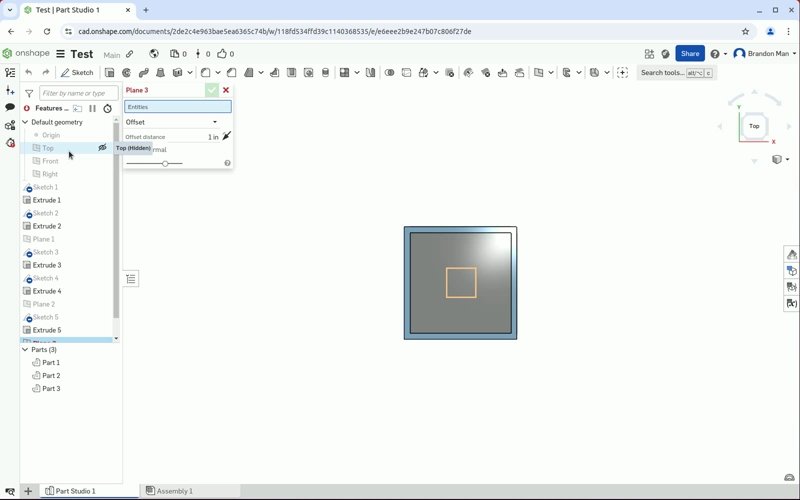
click(69, 150)
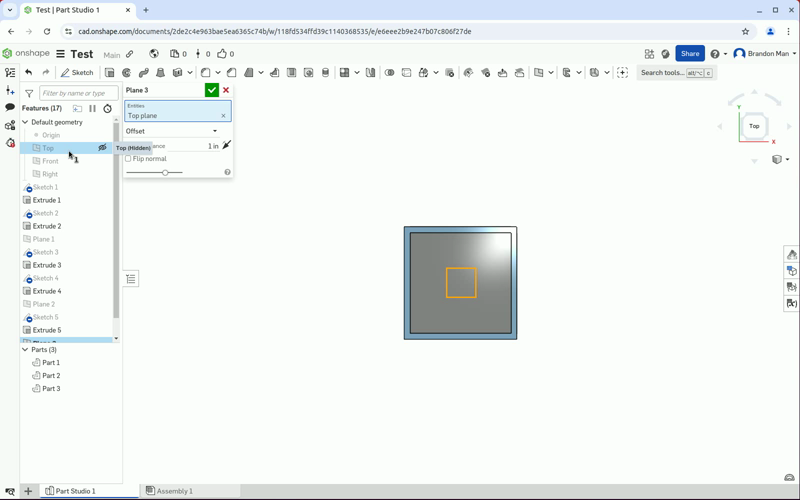
key(tab, 2)
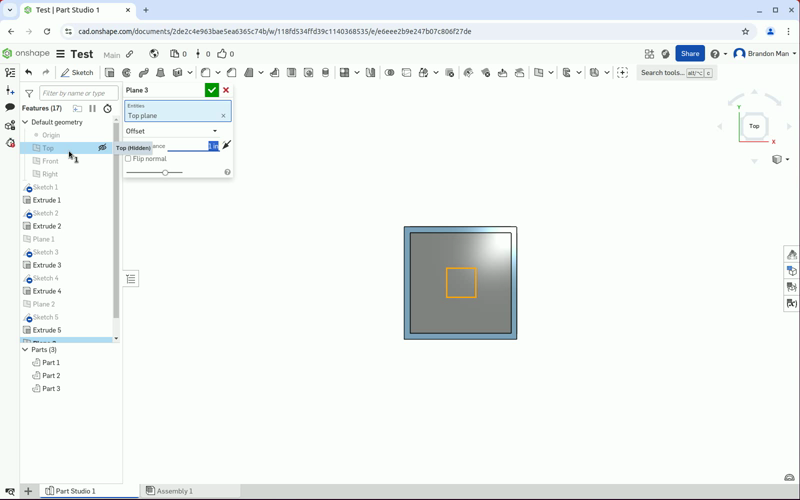
text(23.108)
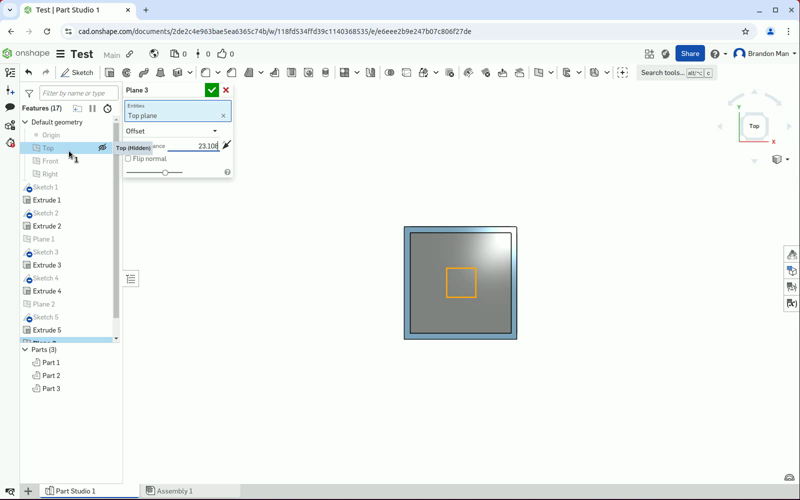
key(enter, 2)
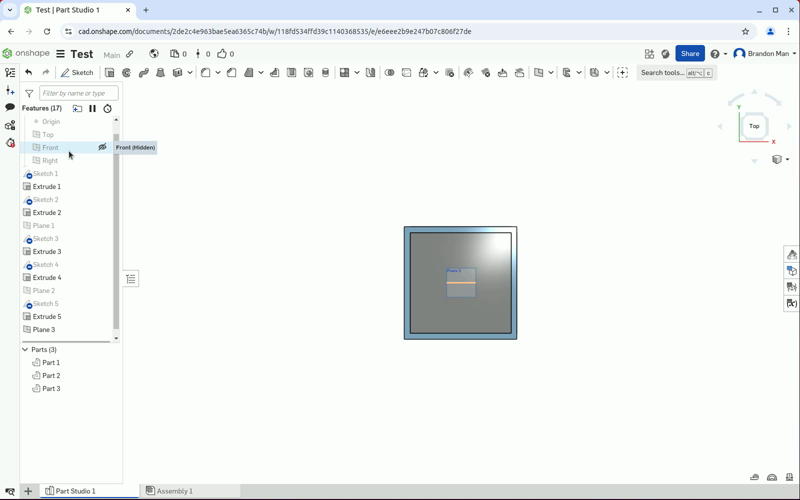
key(shift+s)
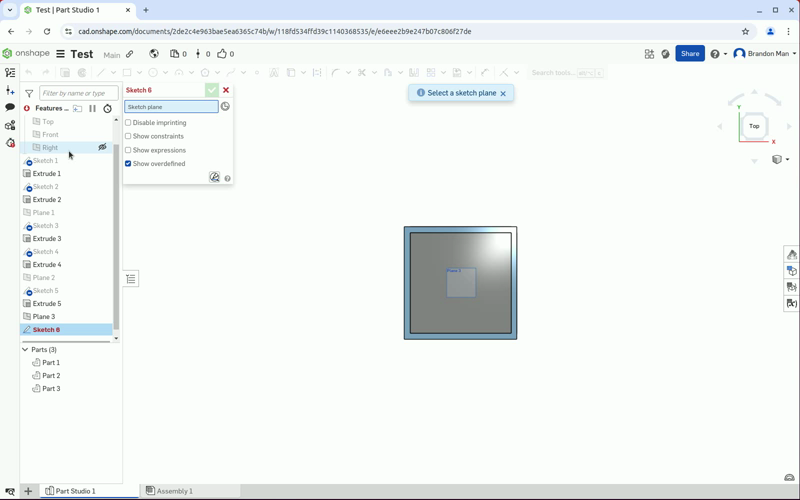
mouse_move(69, 319)
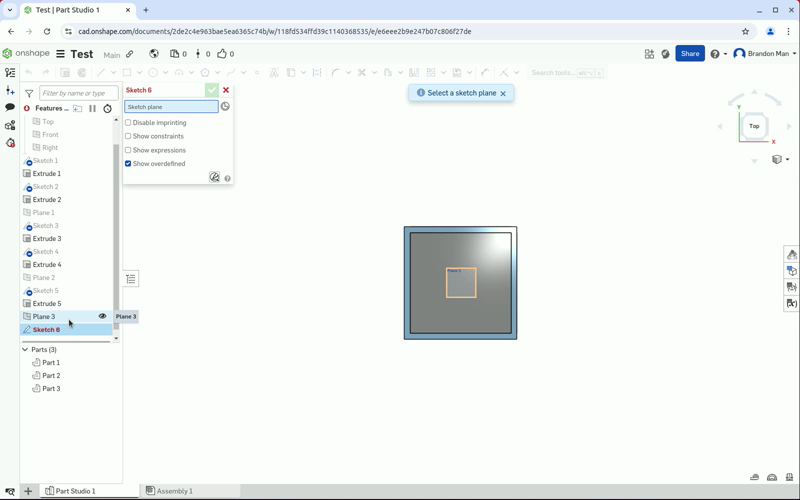
click(69, 319)
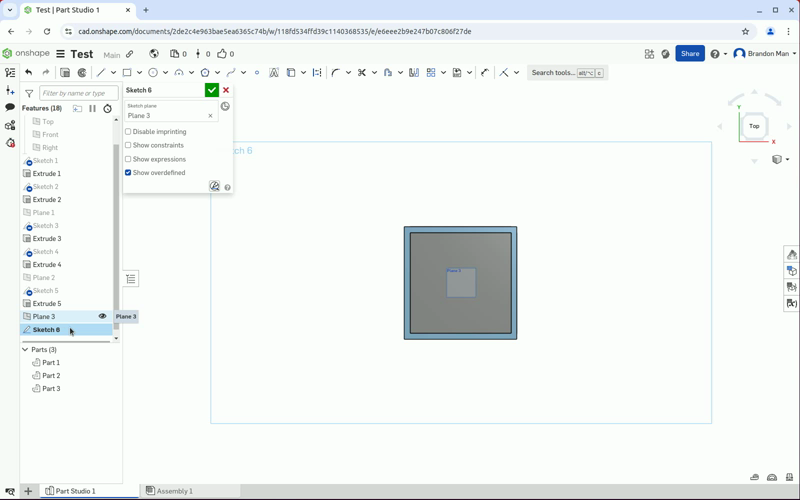
mouse_move(73, 352)
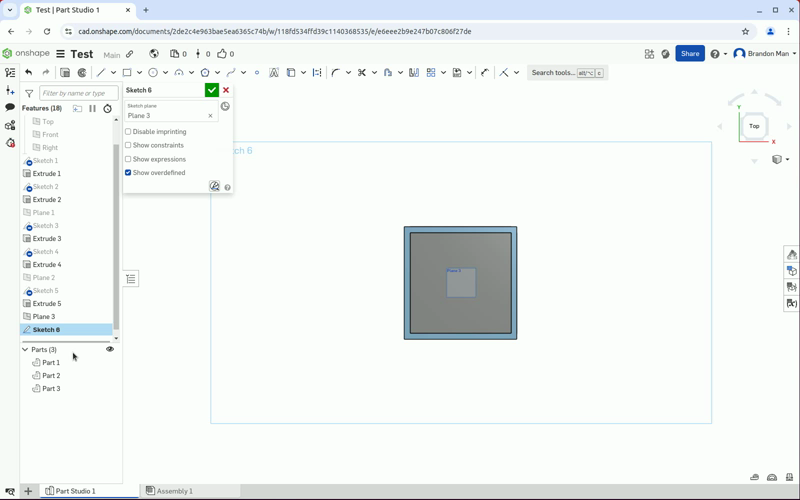
key(y)
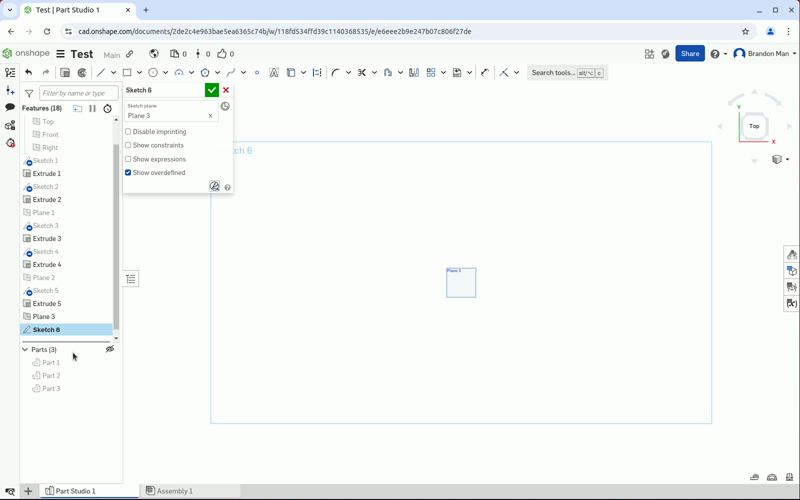
key(l)
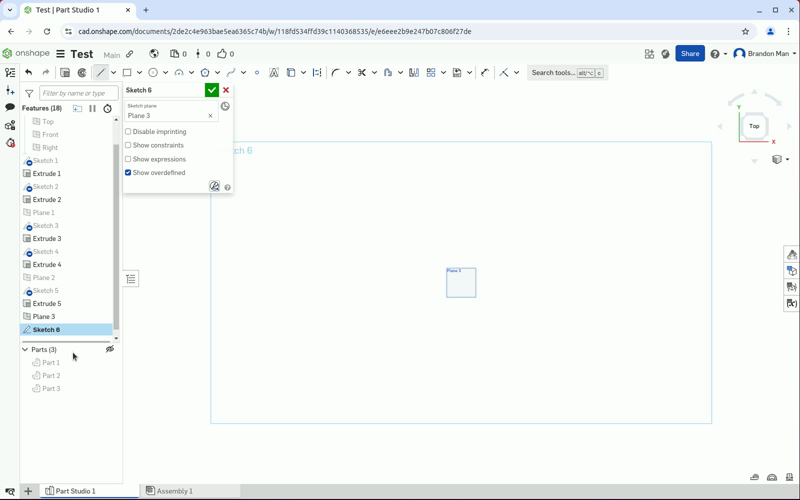
key_down(shift)
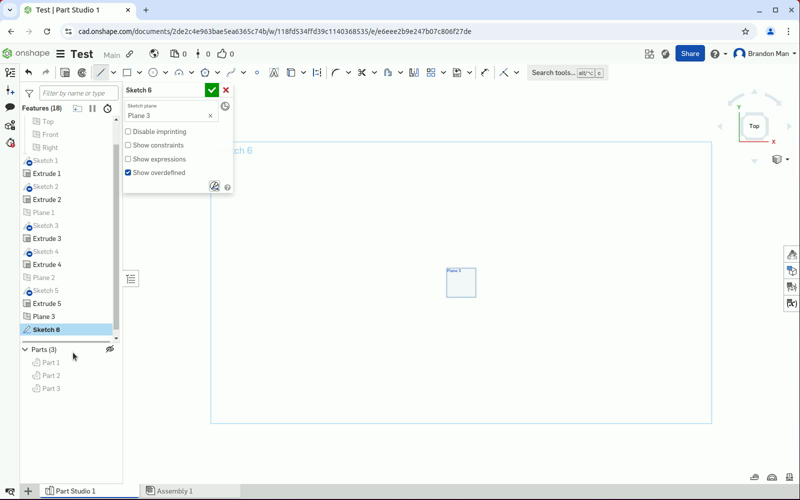
mouse_move(410, 333)
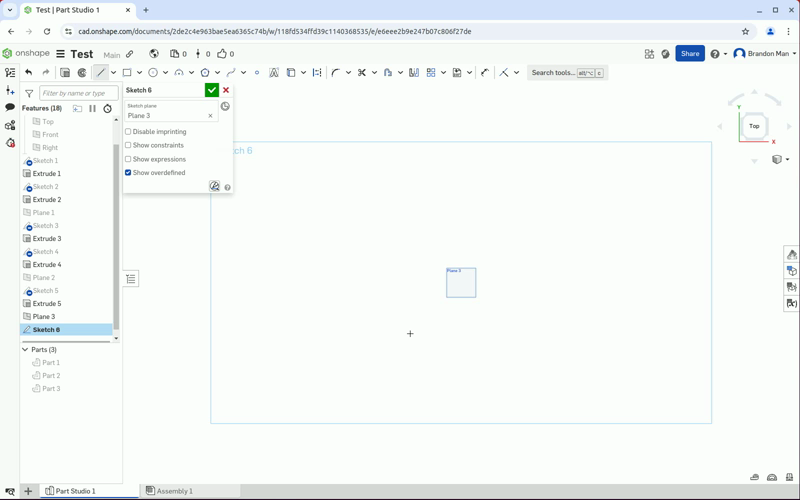
click(410, 333)
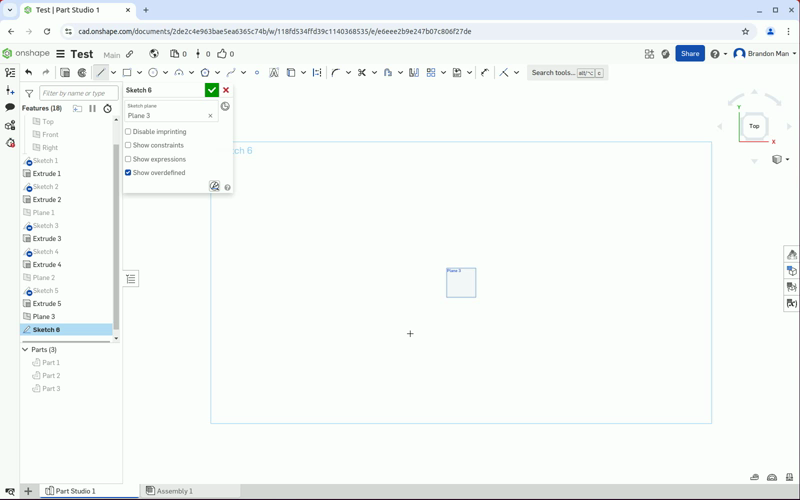
key_up(shift)
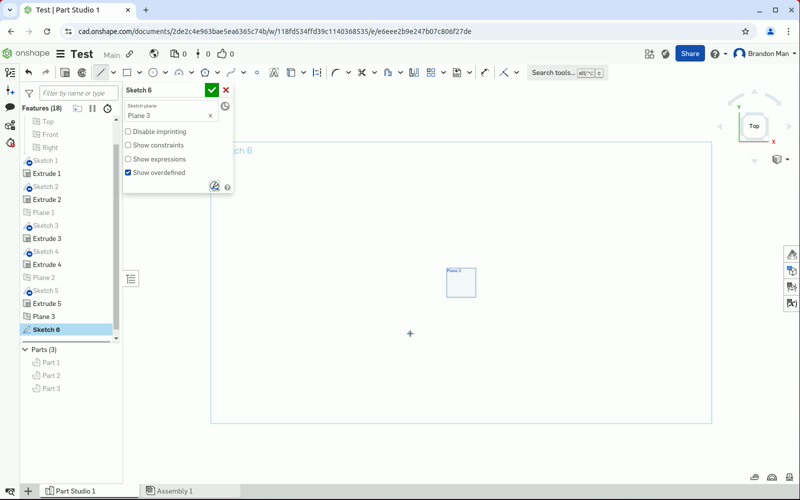
key_down(shift)
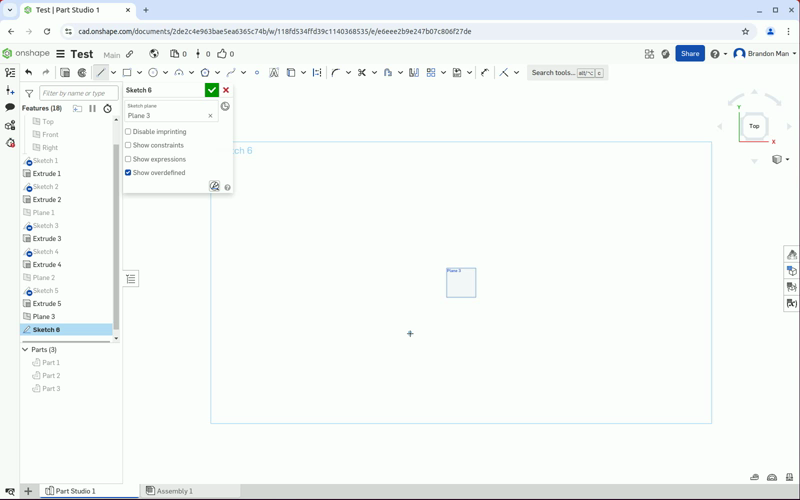
mouse_move(511, 333)
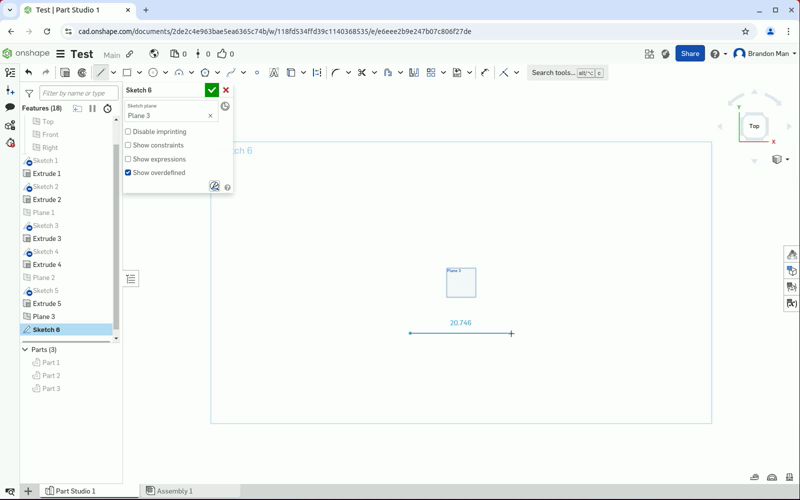
click(511, 333)
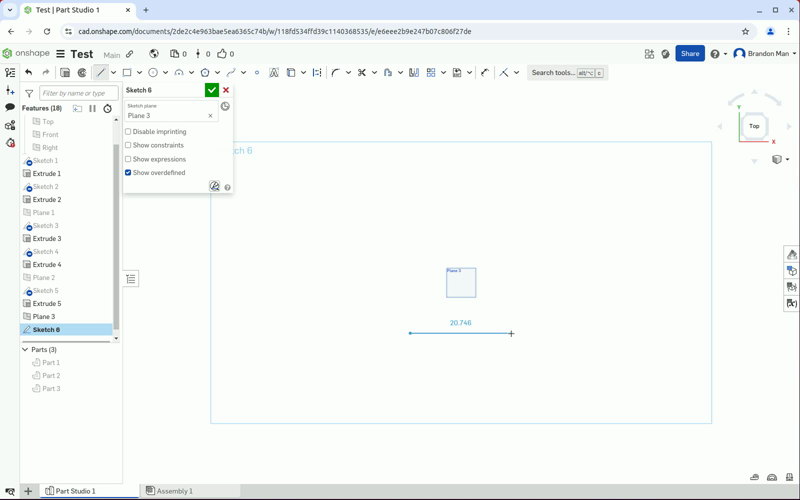
key_up(shift)
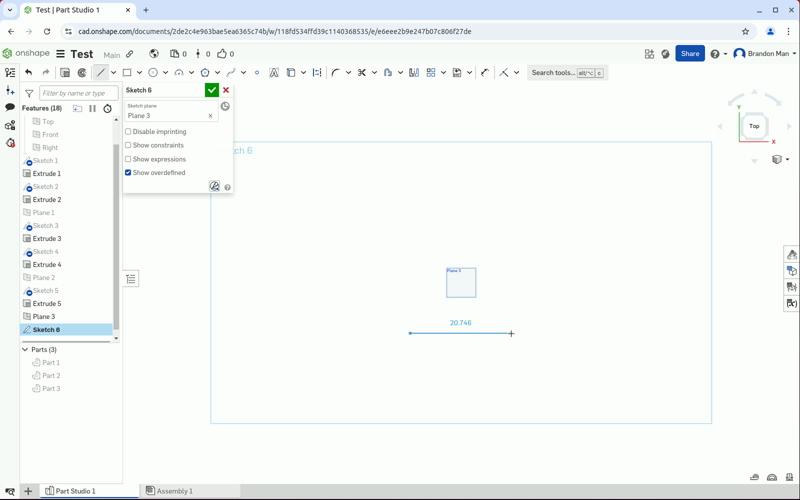
key_down(shift)
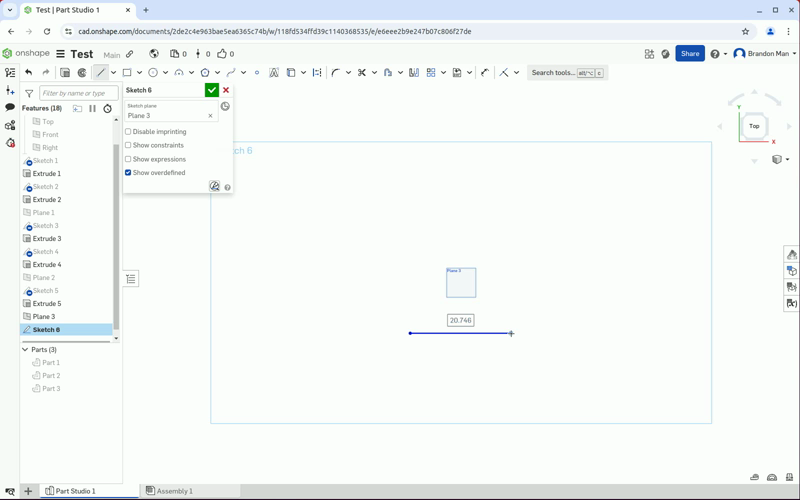
mouse_move(511, 232)
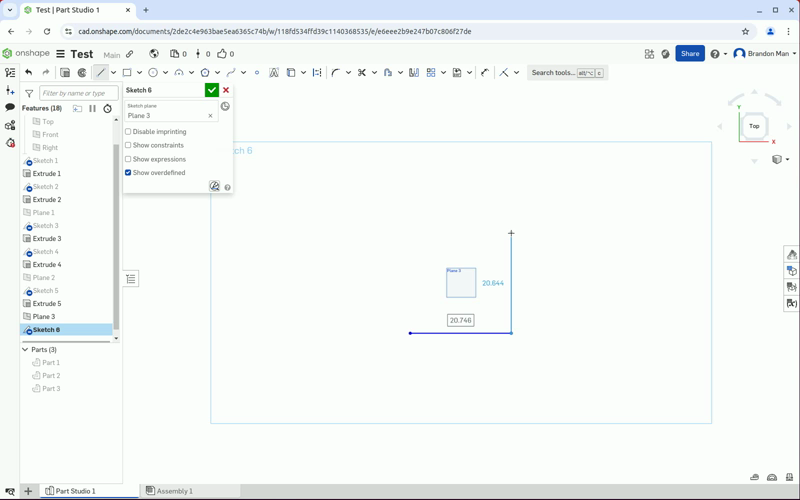
click(511, 232)
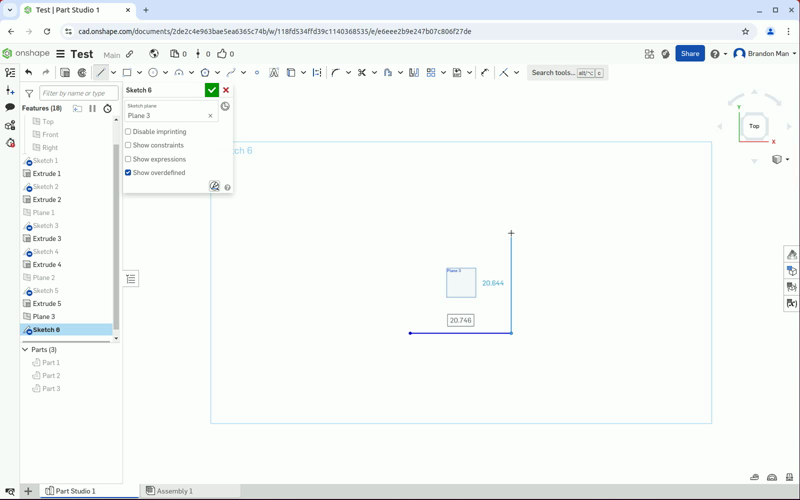
key_up(shift)
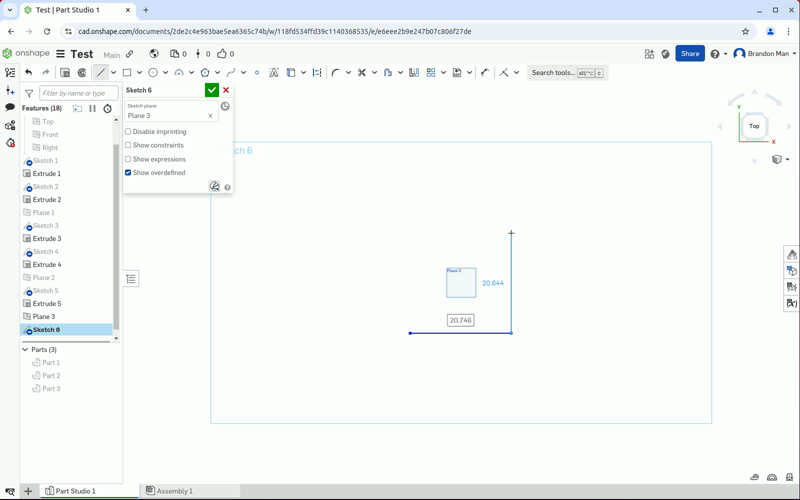
key_down(shift)
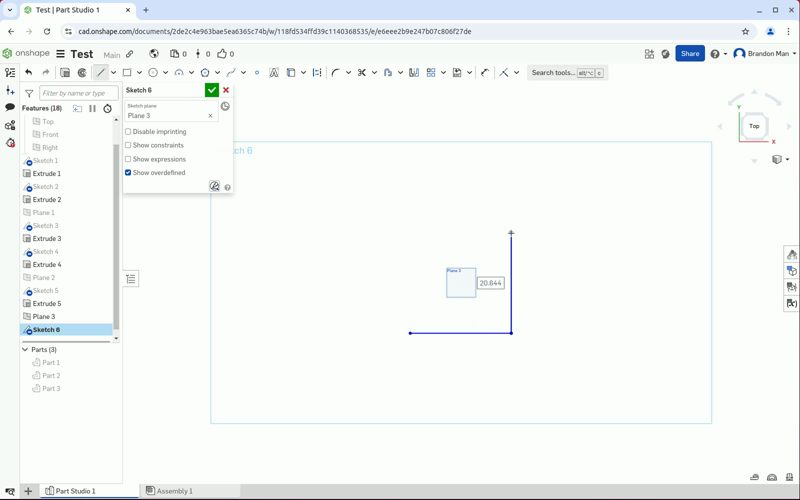
mouse_move(410, 232)
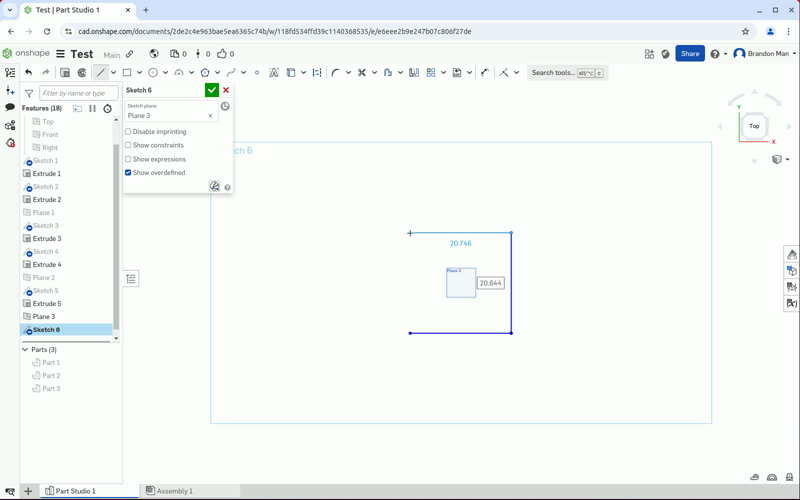
click(410, 232)
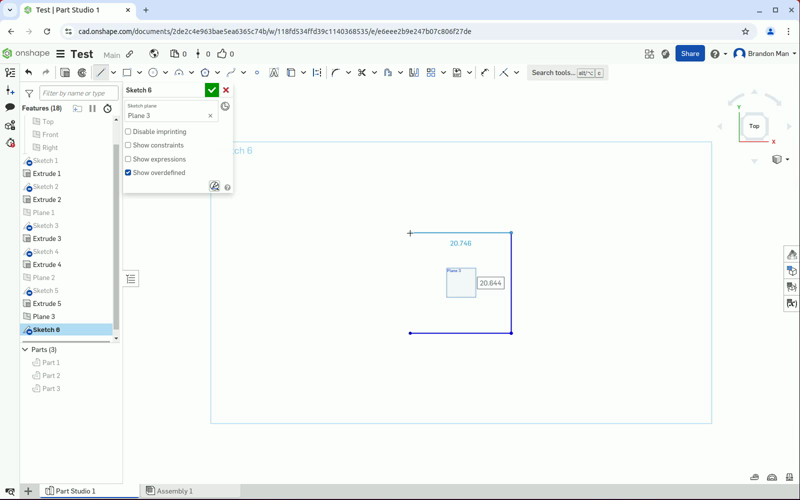
key_up(shift)
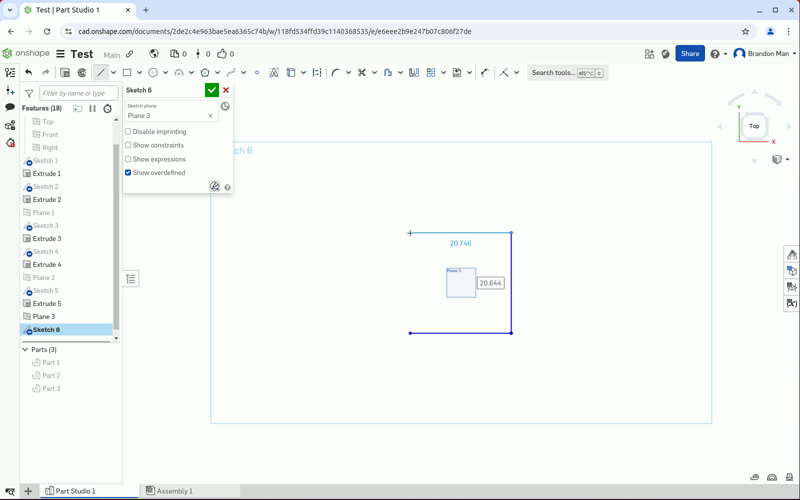
key_down(shift)
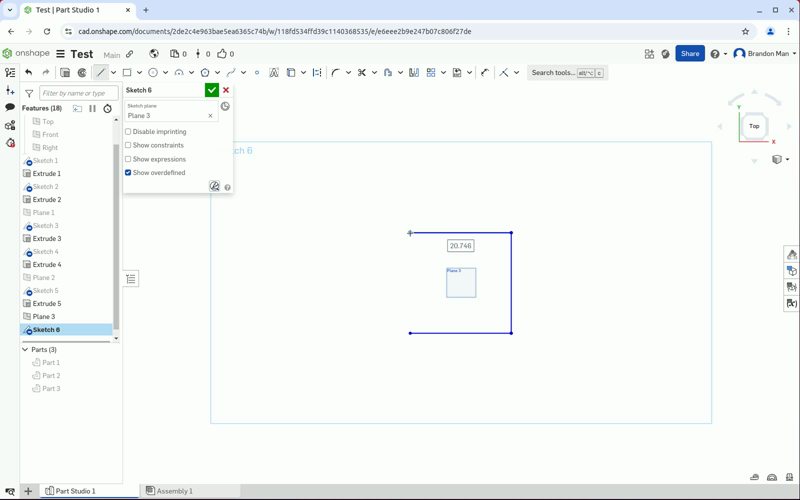
mouse_move(410, 333)
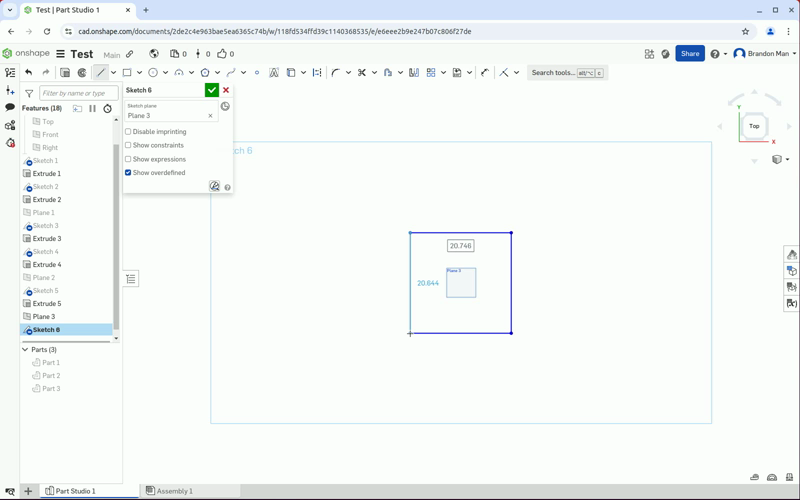
key_up(shift)
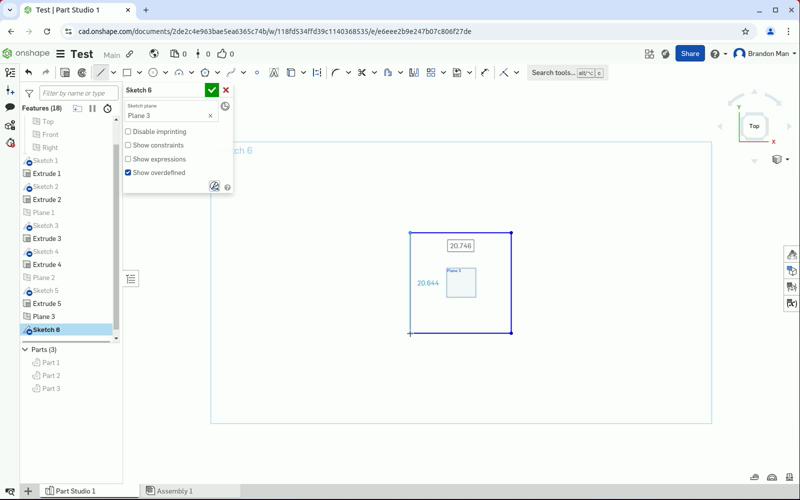
click(410, 333)
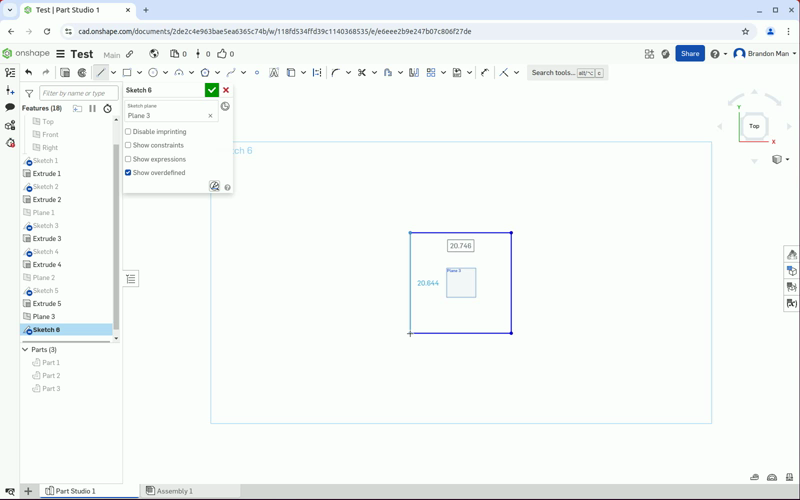
key(esc)
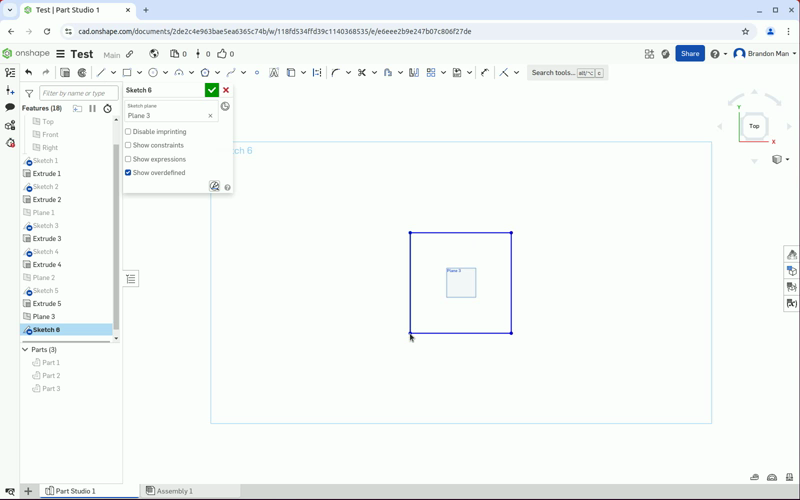
mouse_move(446, 319)
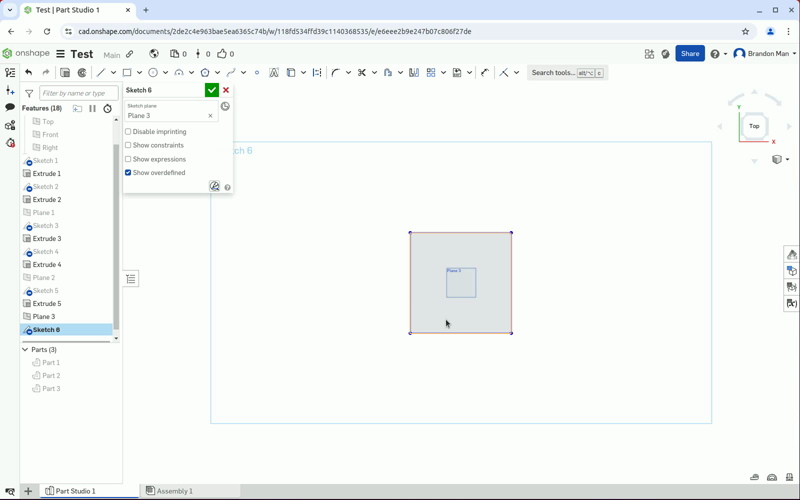
click(446, 319)
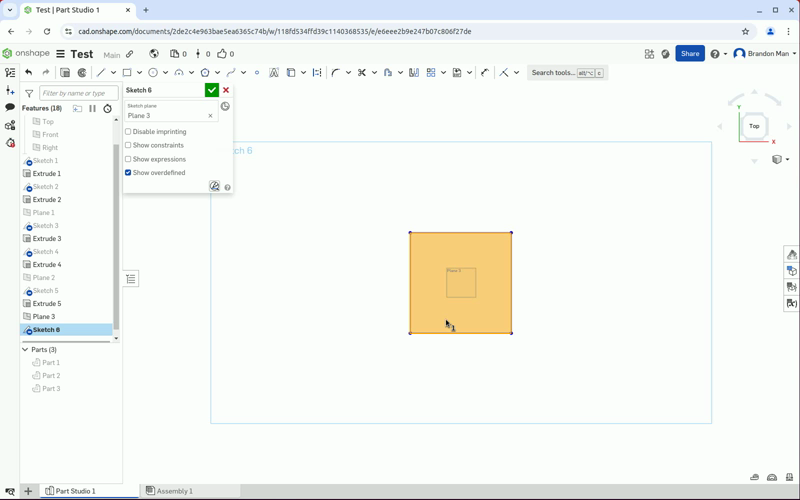
mouse_move(73, 352)
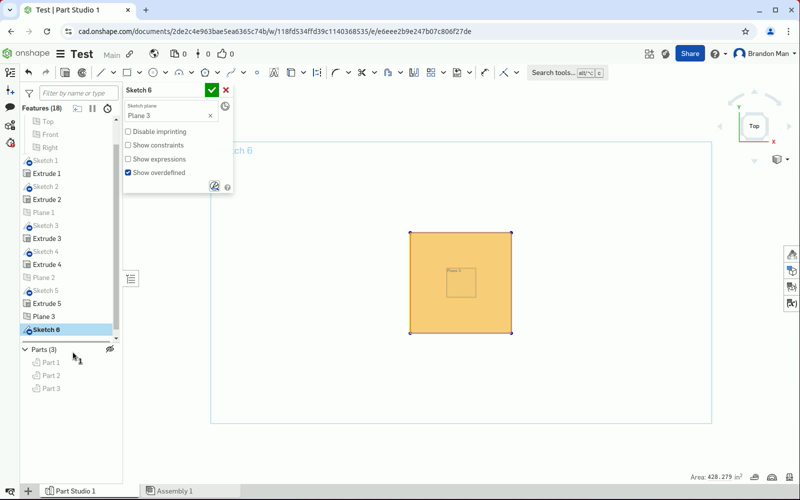
key(shift+y)
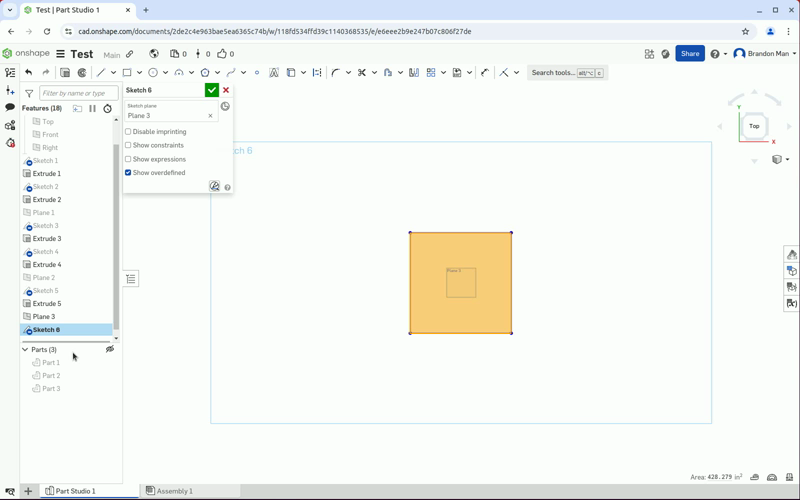
key(shift+e)
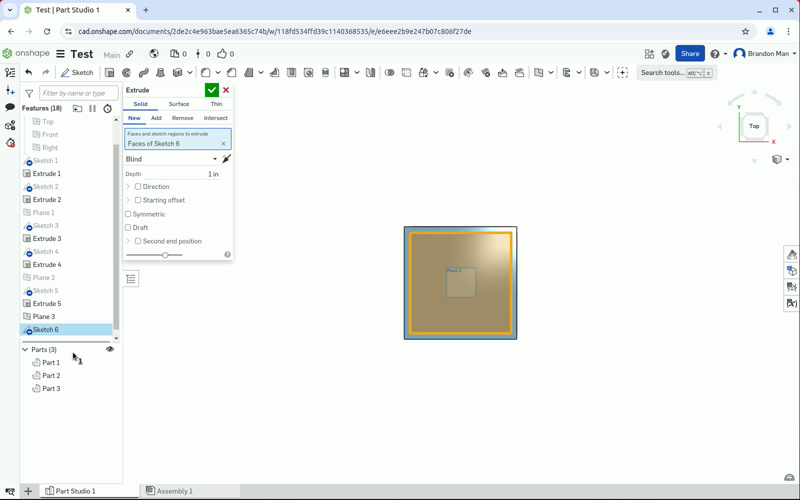
mouse_move(143, 106)
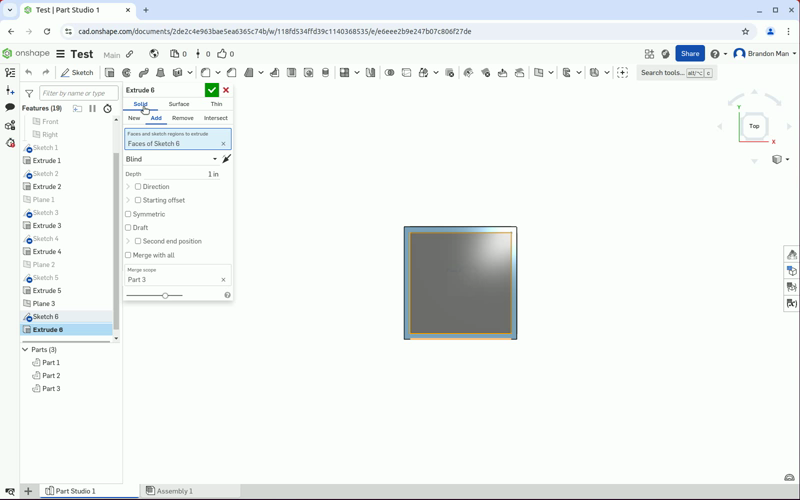
click(143, 106)
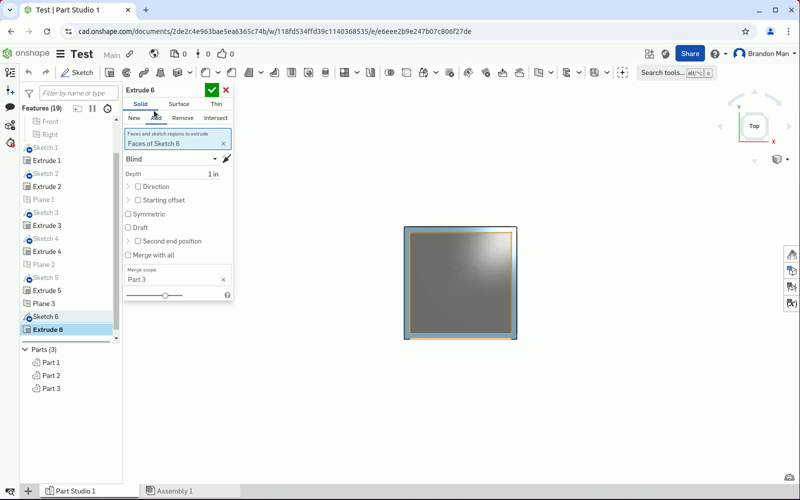
mouse_move(186, 120)
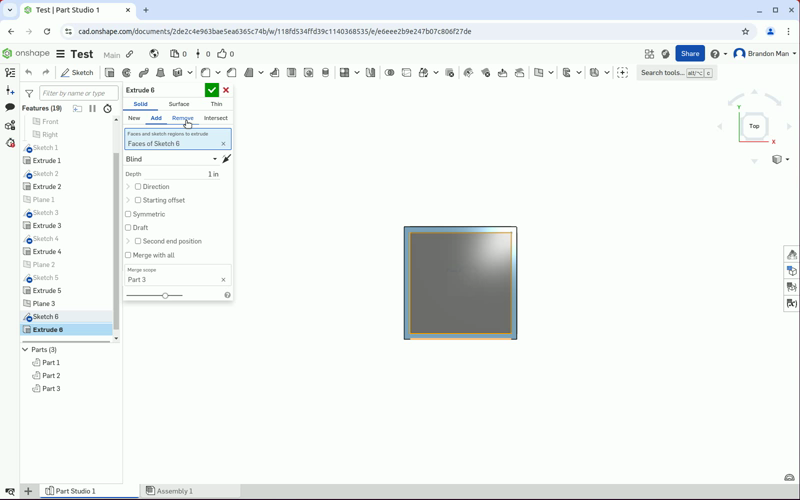
click(186, 120)
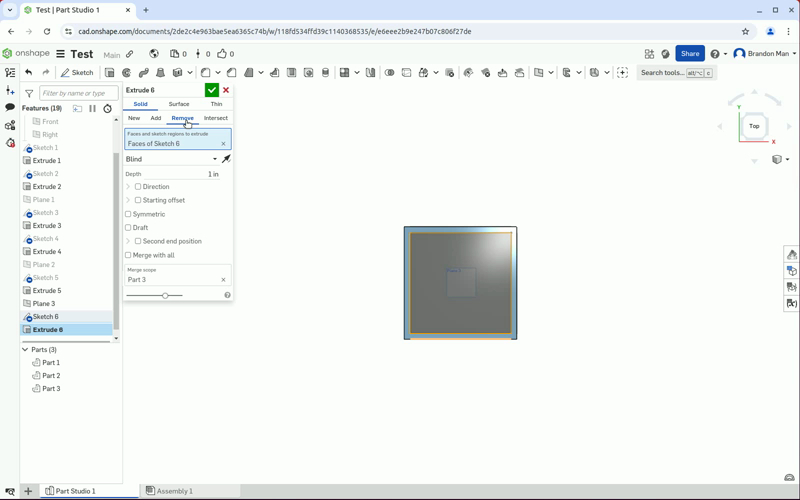
key(tab, 4)
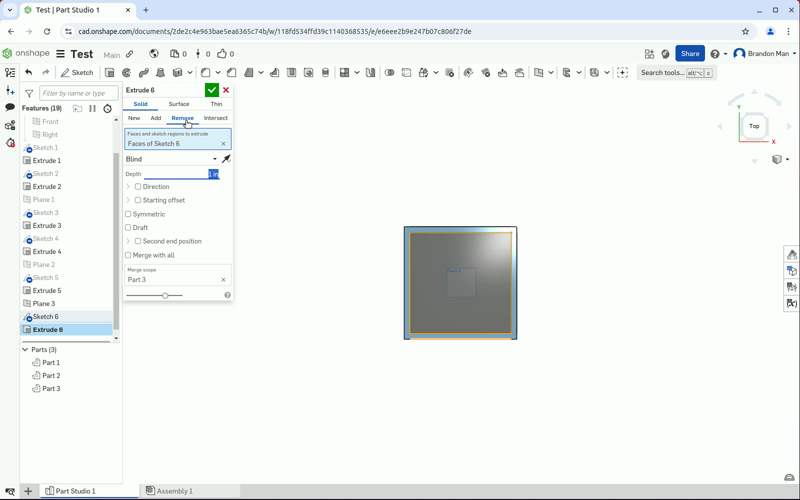
text(5.777)
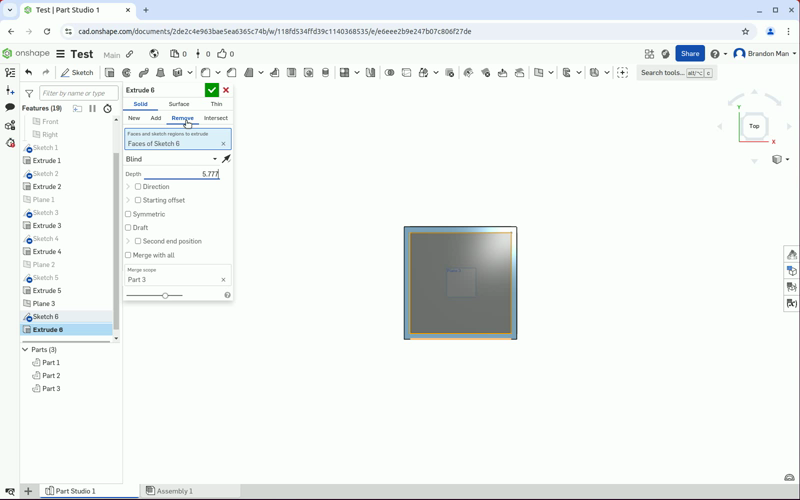
key(tab, 6)
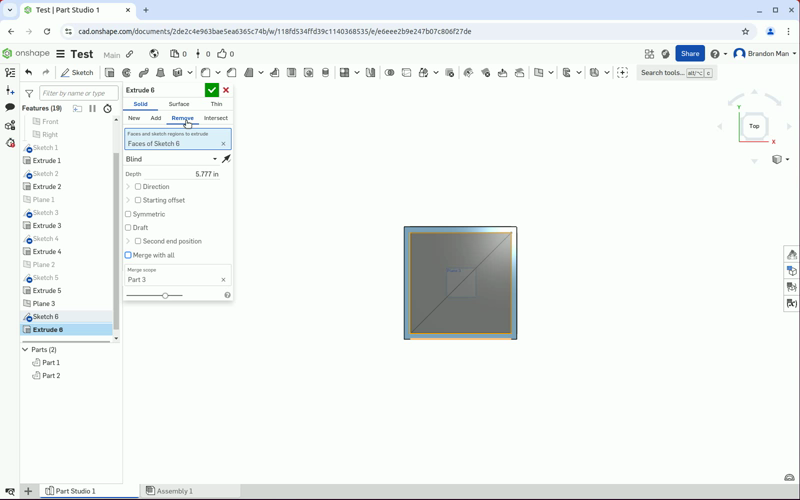
key(space)
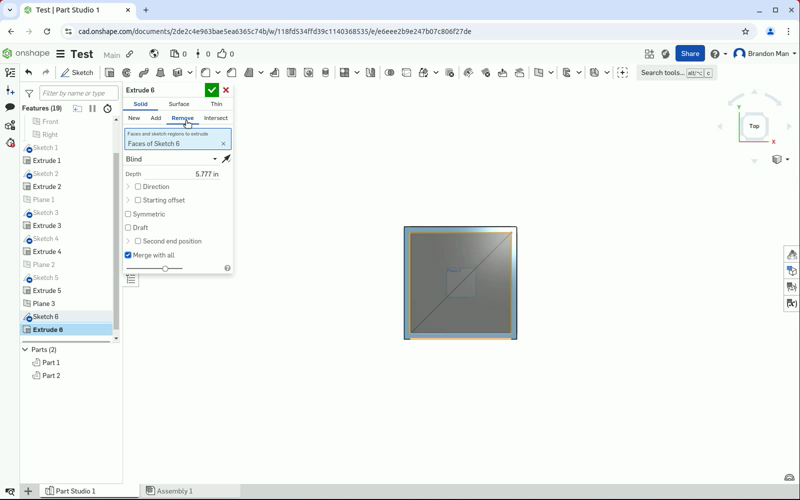
key(enter)
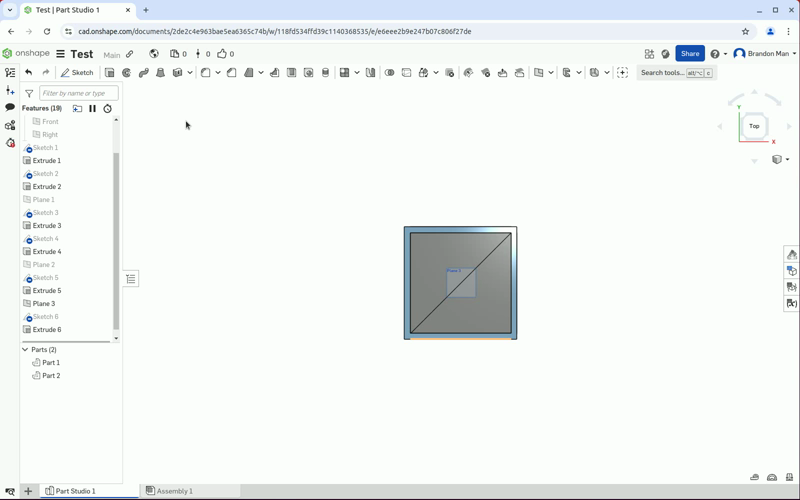
key(shift+h)
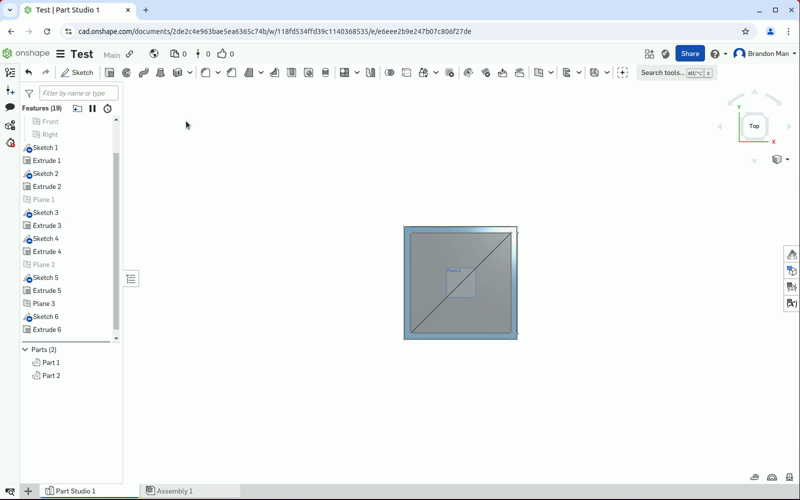
key(shift+h)
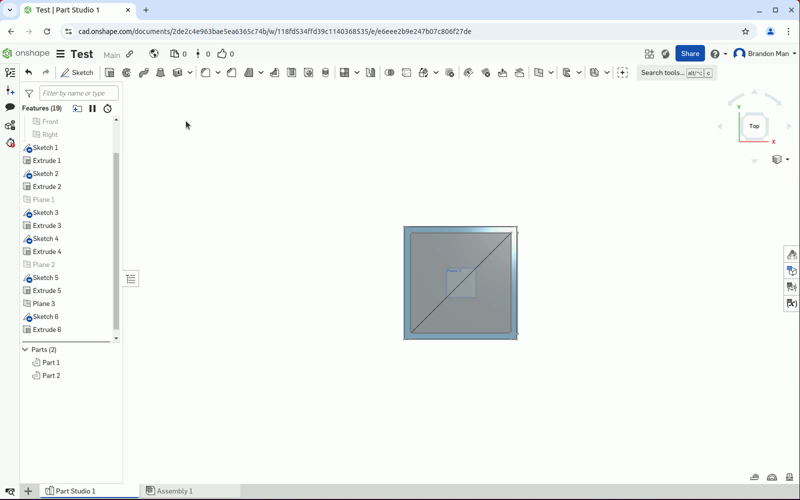
key(shift+7)
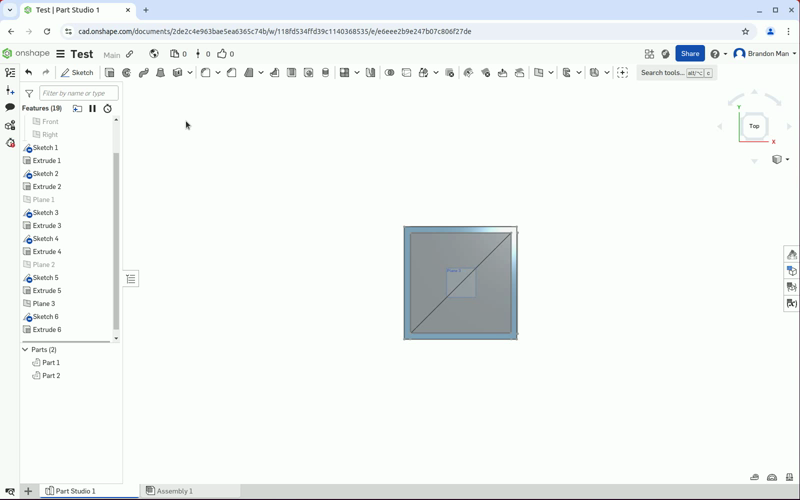
key(up, 3)
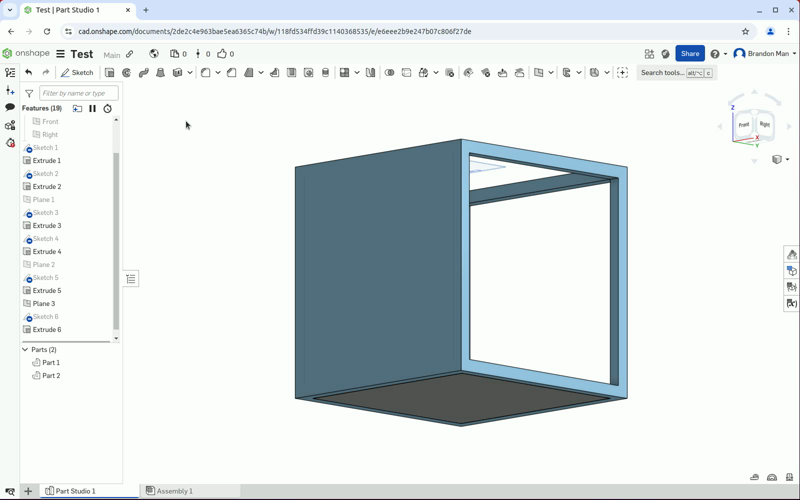
key(left, 3)
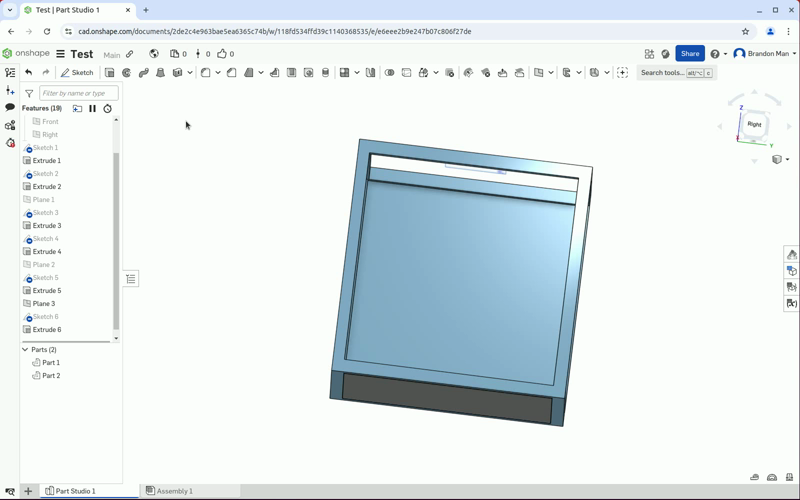
key(right, 3)
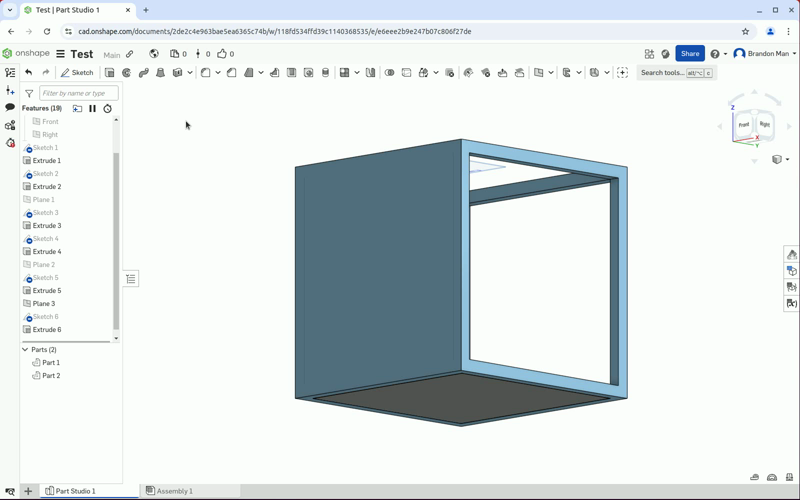
key(down, 3)
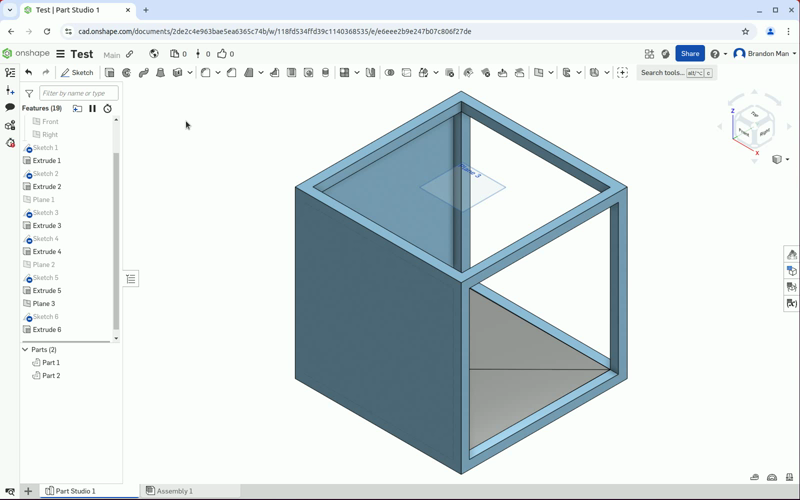
mouse_move(69, 150)
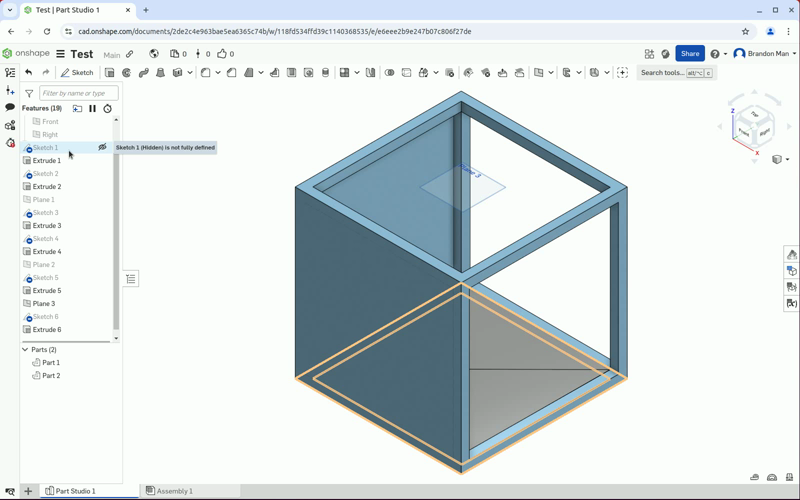
click(69, 150)